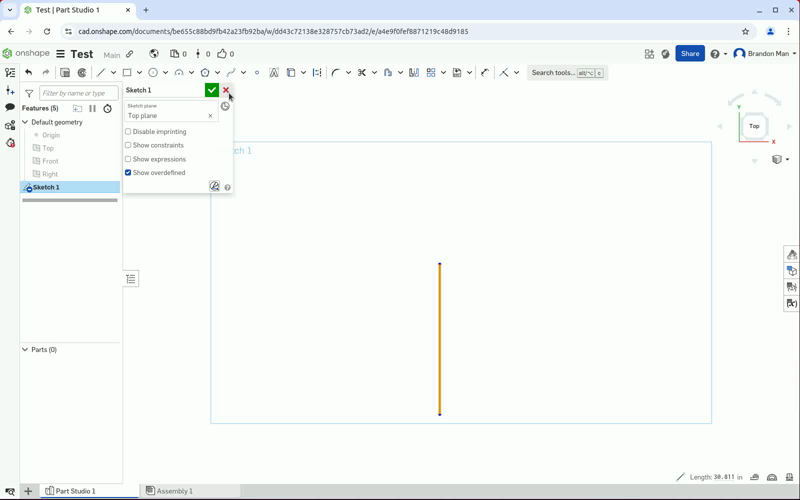
key(shift+h)
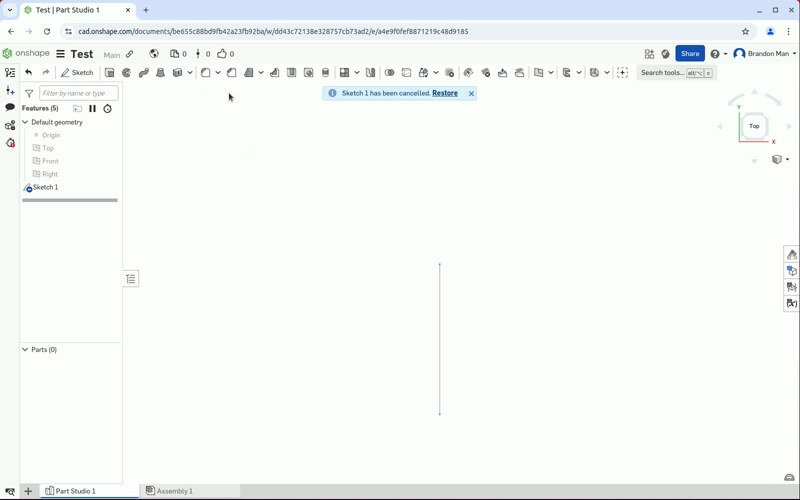
key(shift+s)
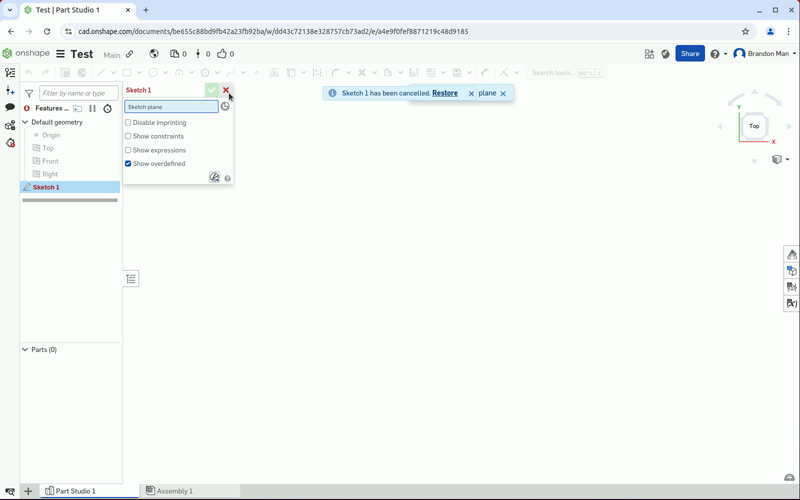
mouse_move(73, 150)
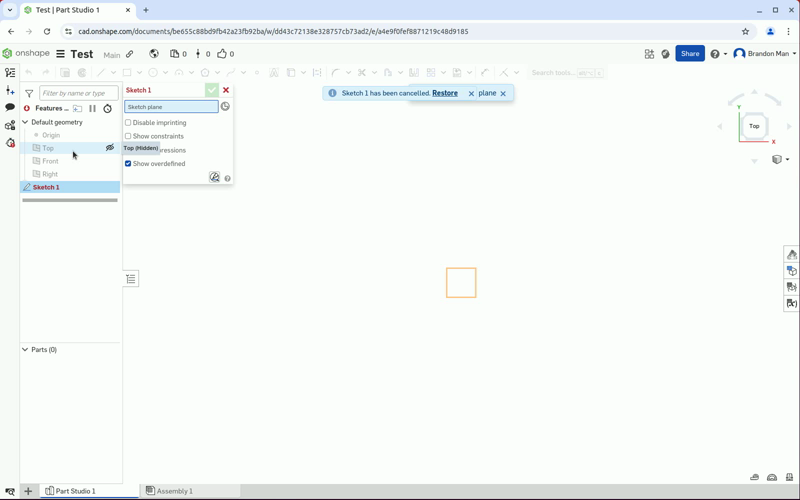
click(73, 150)
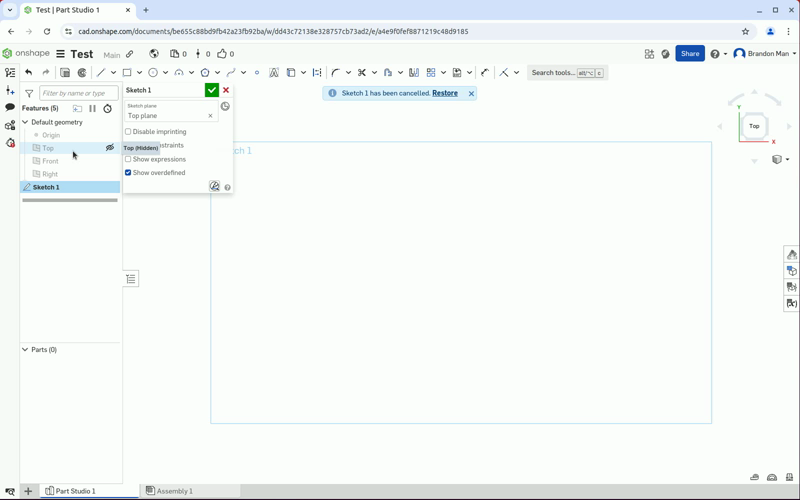
mouse_move(73, 352)
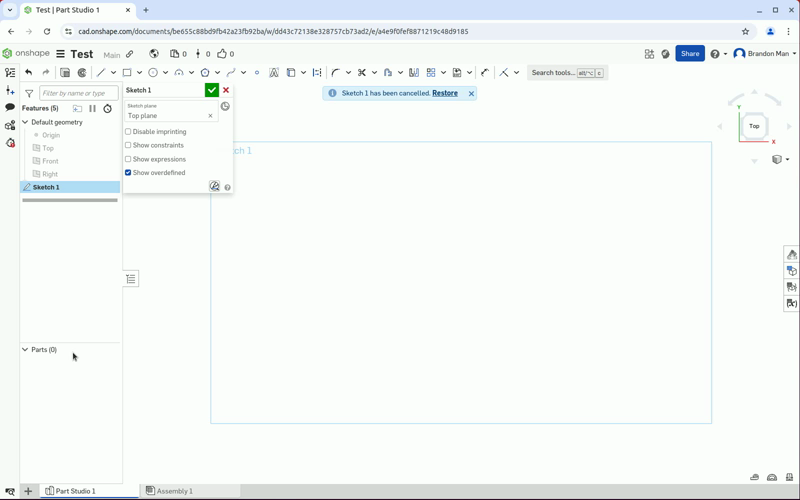
key(y)
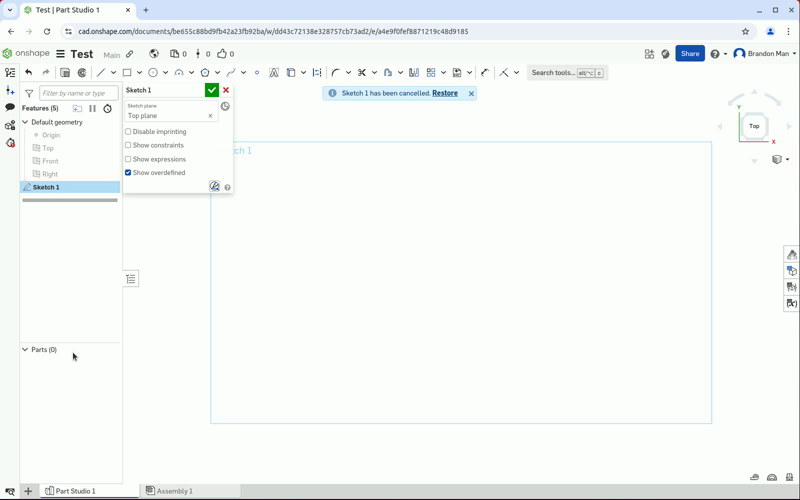
key(c)
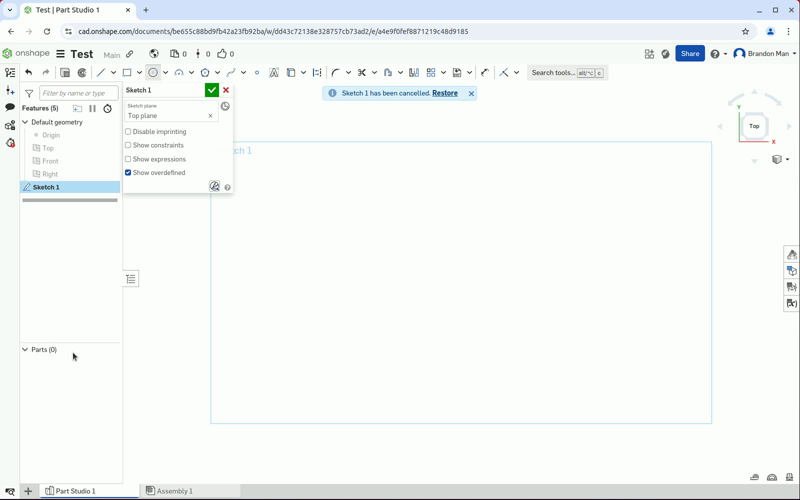
key_down(shift)
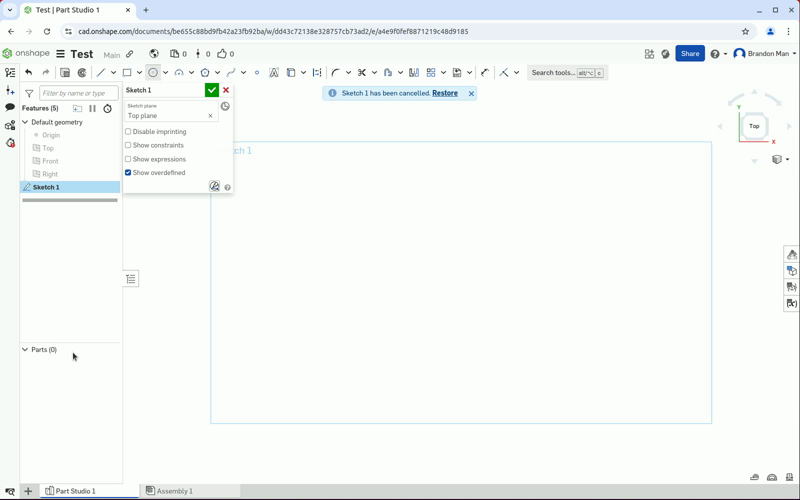
mouse_move(461, 282)
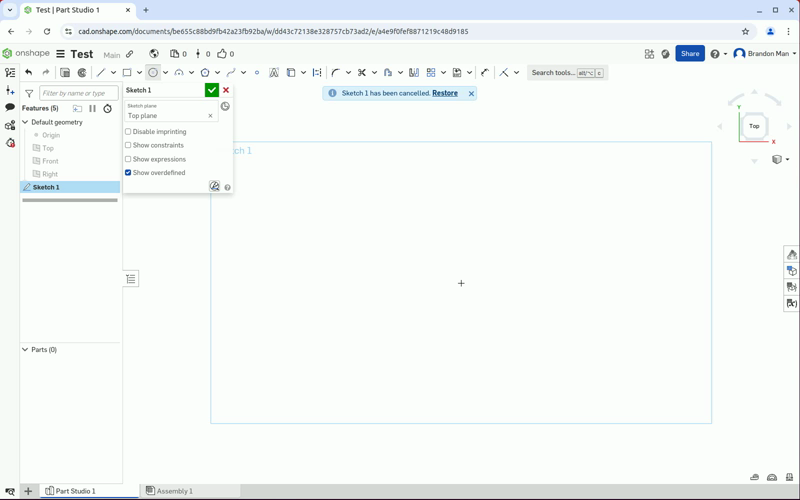
click(461, 282)
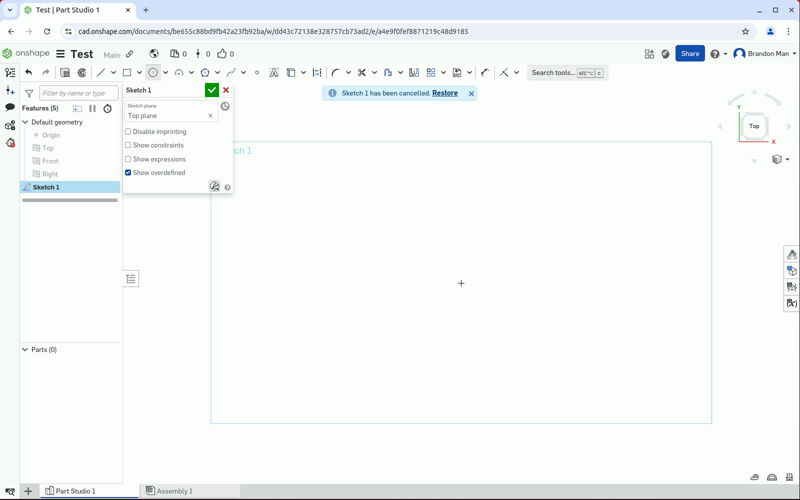
key_up(shift)
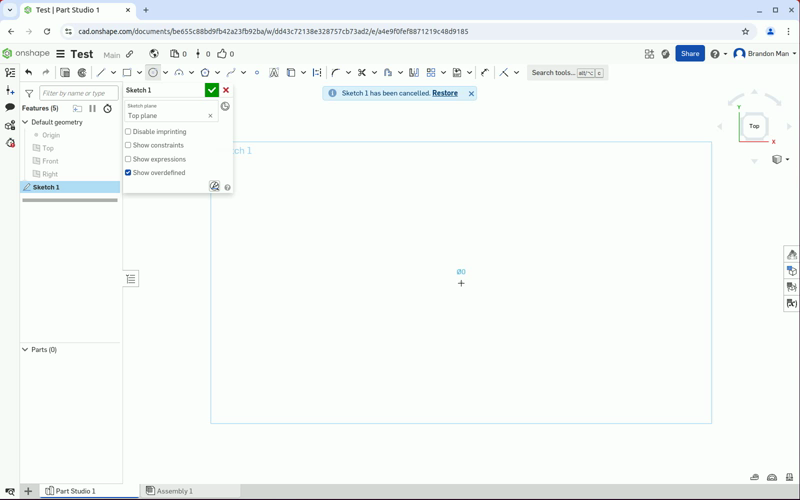
mouse_move(572, 282)
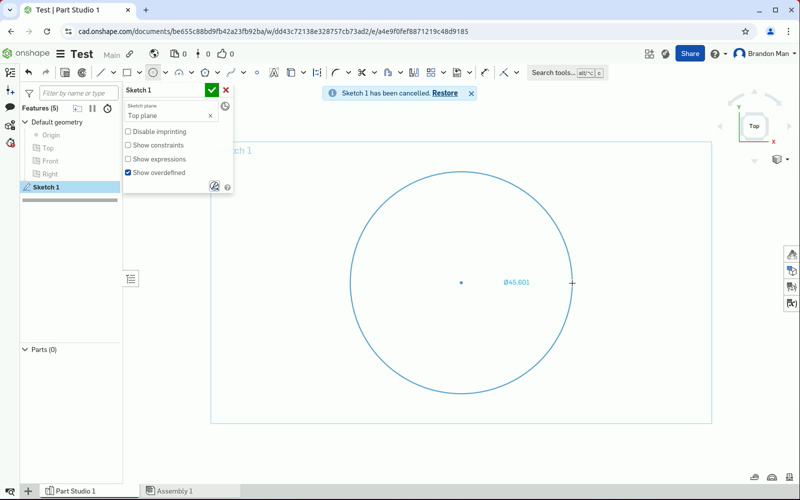
click(572, 282)
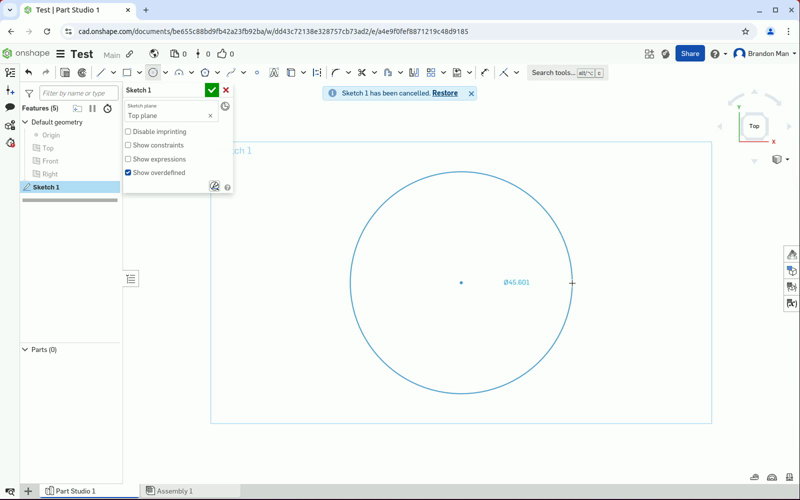
key(esc)
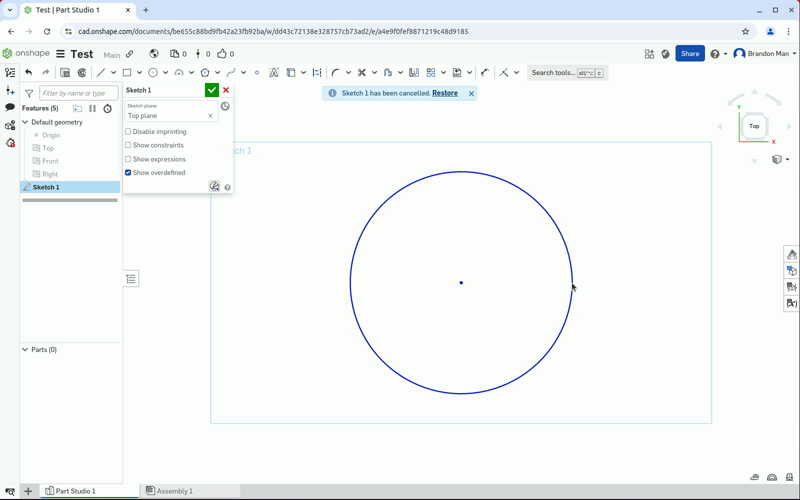
key(c)
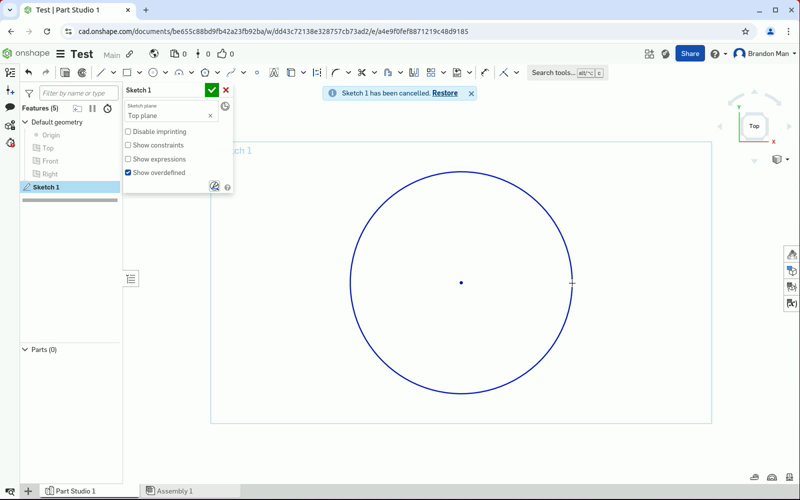
key_down(shift)
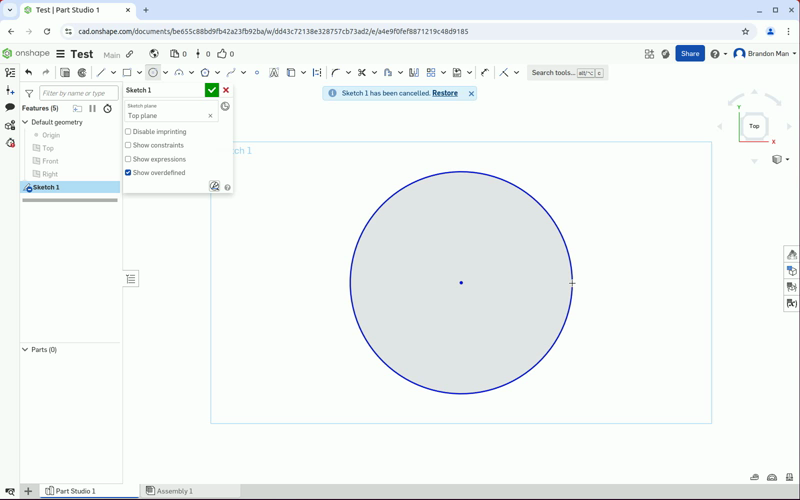
mouse_move(461, 282)
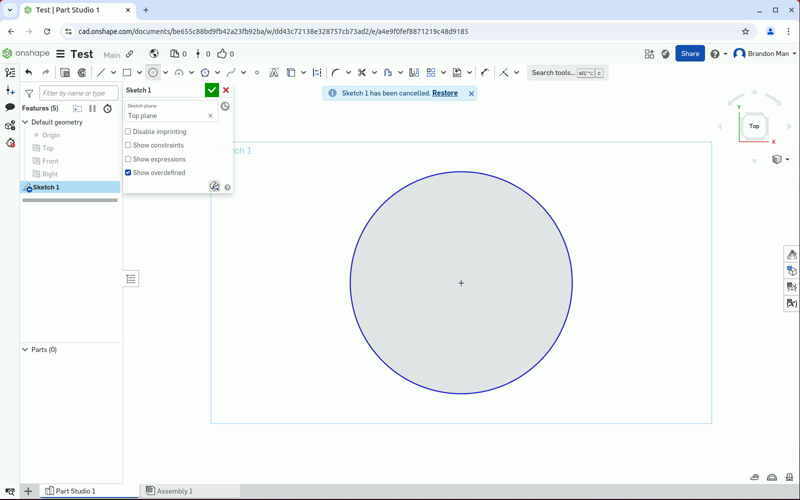
click(461, 282)
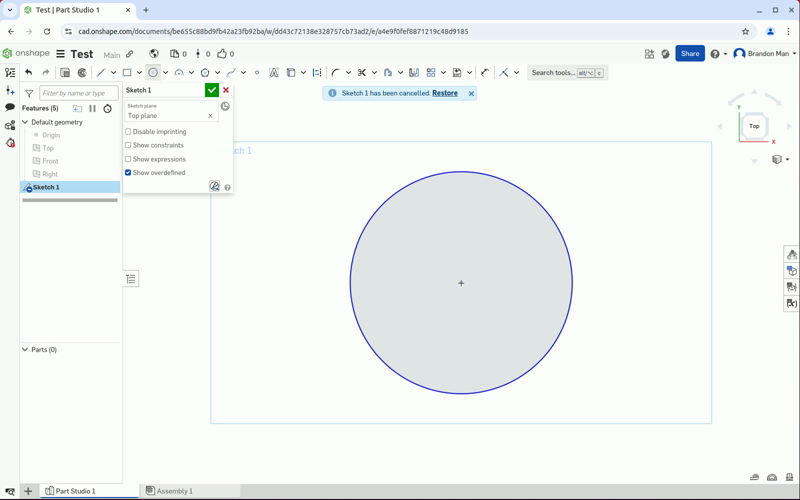
key_up(shift)
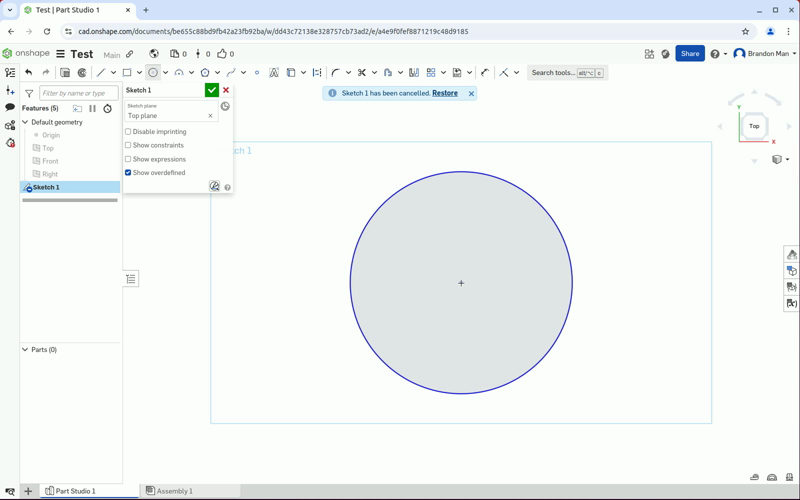
mouse_move(558, 282)
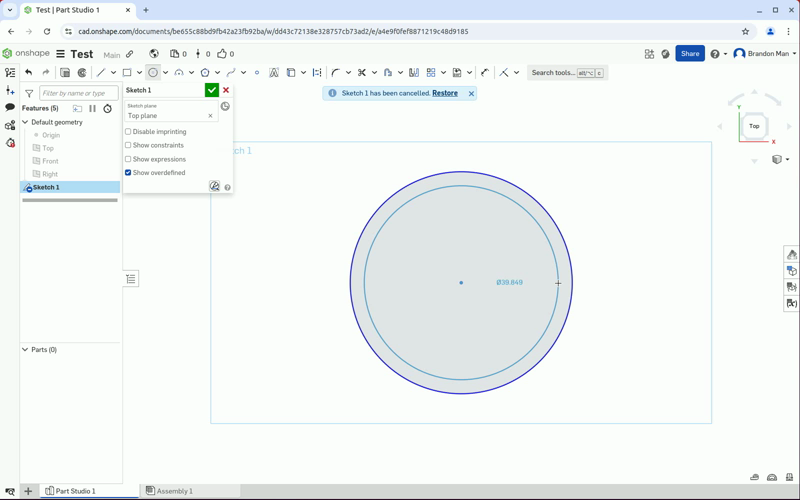
click(558, 282)
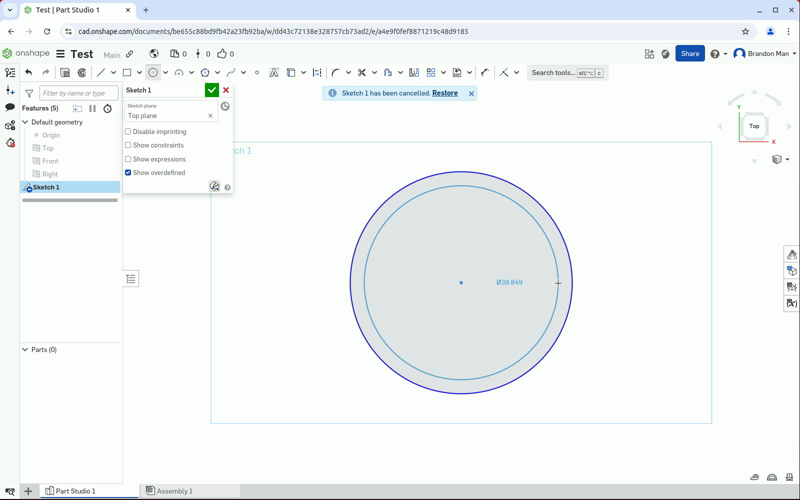
key(esc)
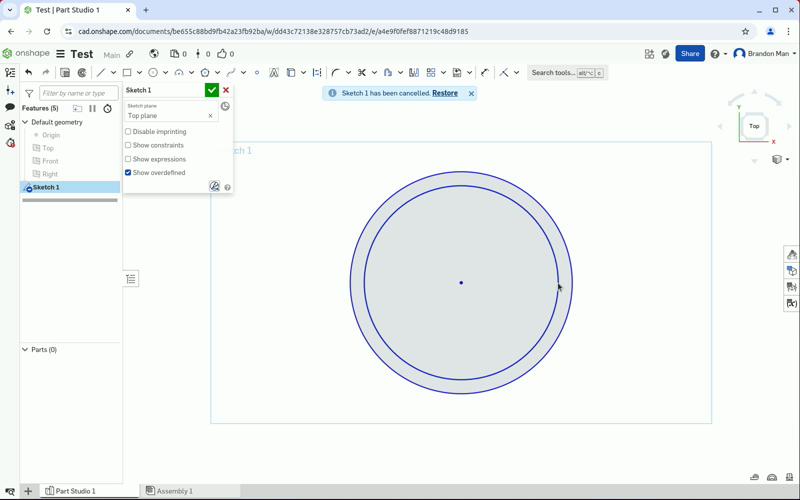
mouse_move(556, 241)
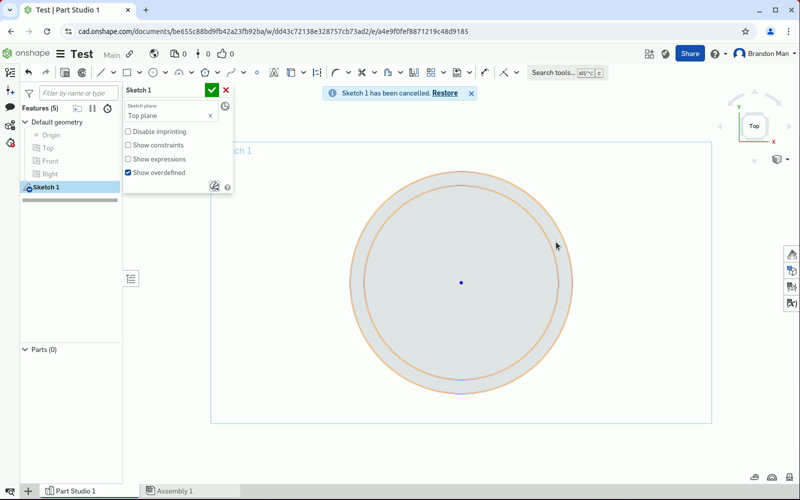
click(556, 241)
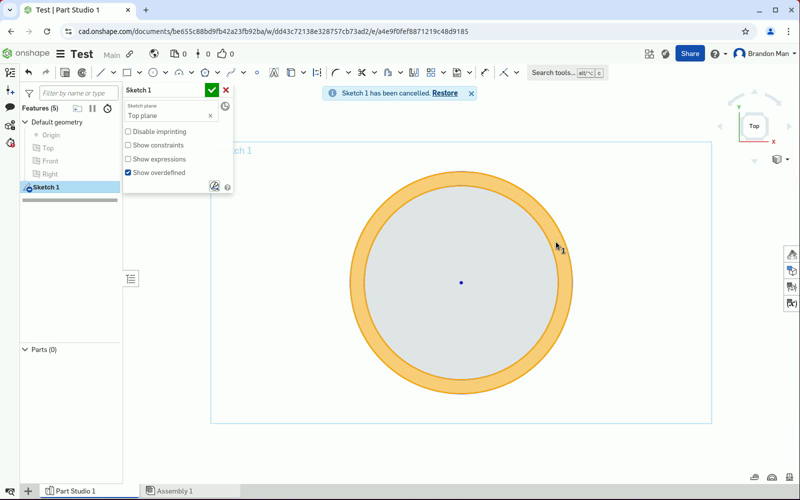
mouse_move(73, 352)
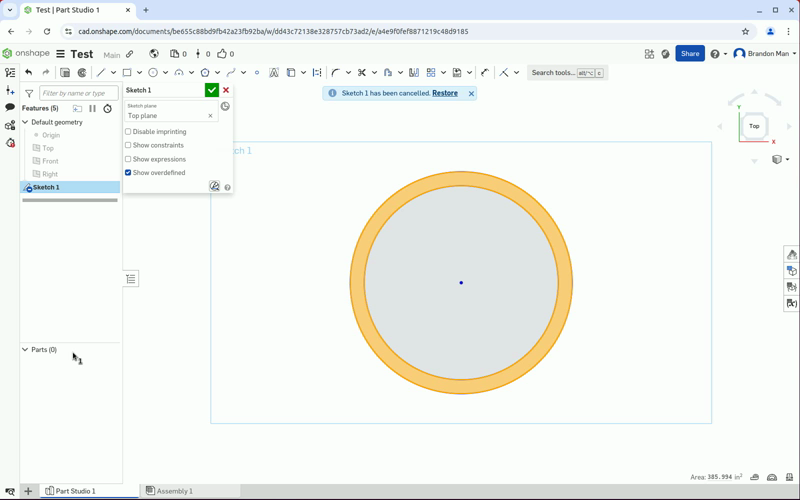
key(shift+y)
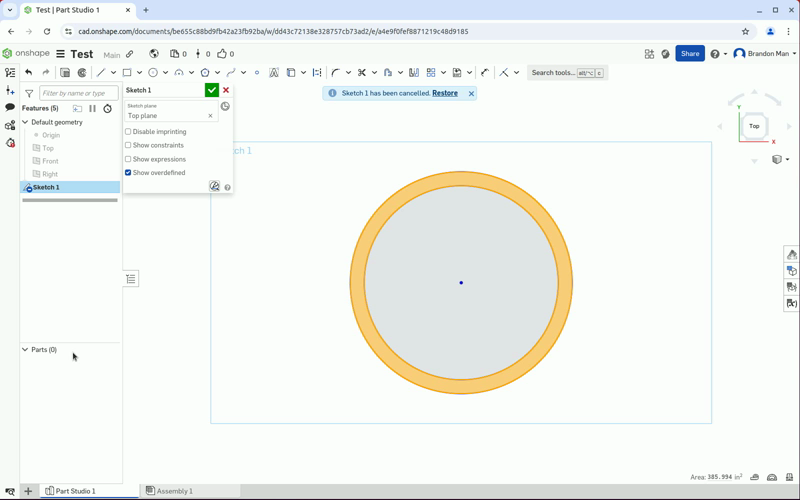
key(shift+e)
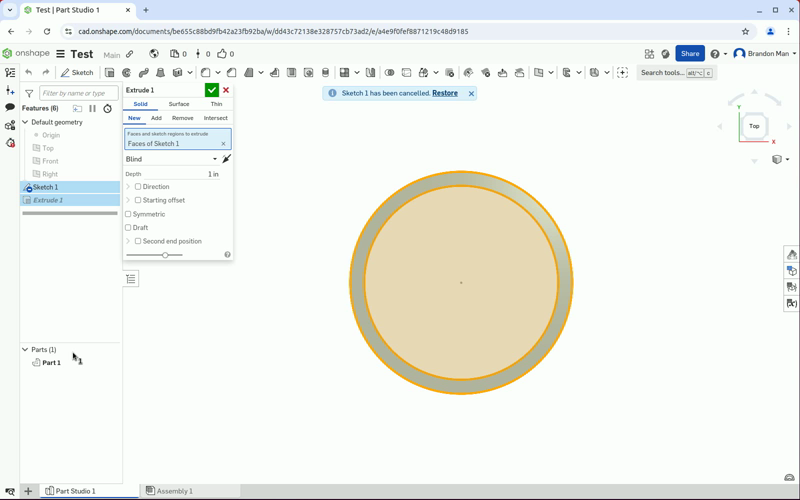
mouse_move(143, 106)
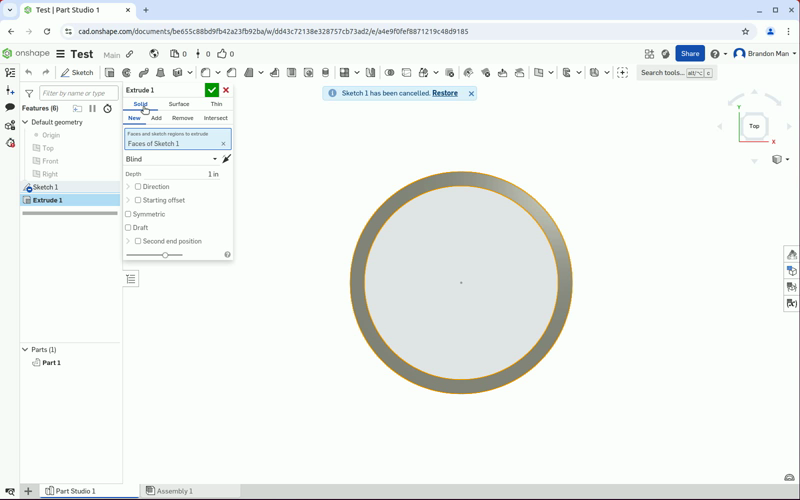
click(143, 106)
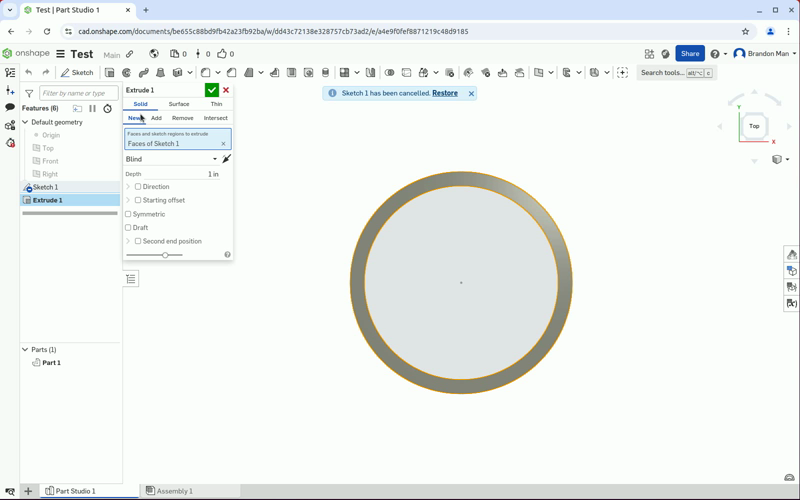
mouse_move(137, 120)
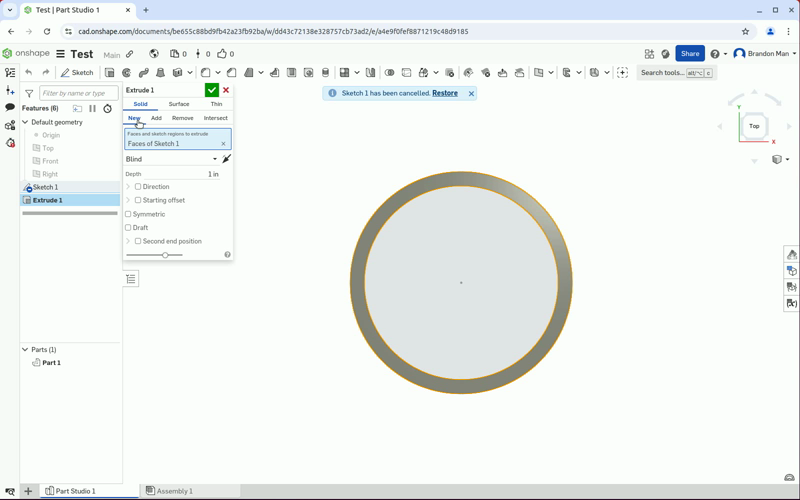
click(137, 120)
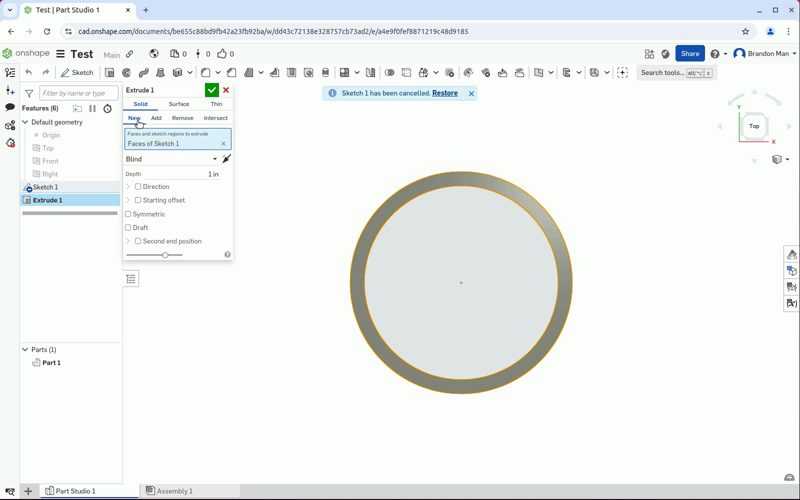
key(tab, 4)
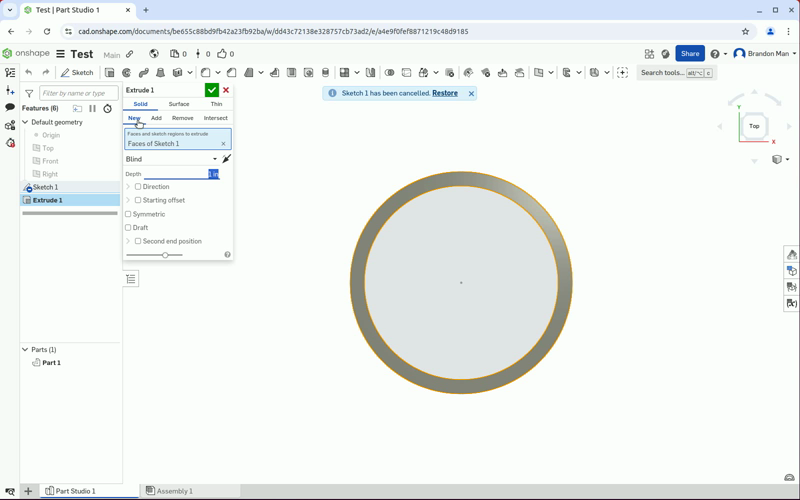
text(23.108)
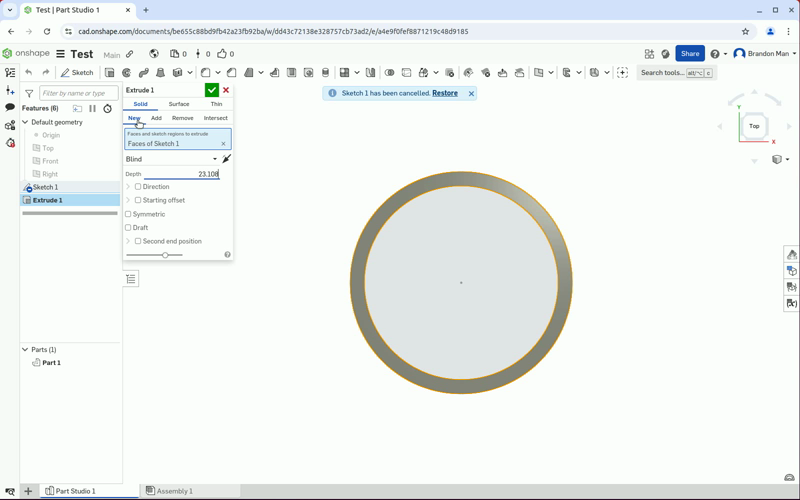
key(enter)
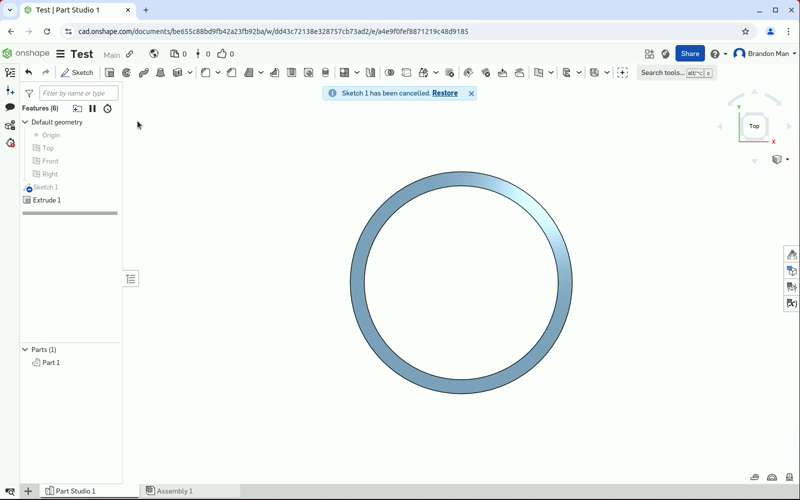
key(shift+h)
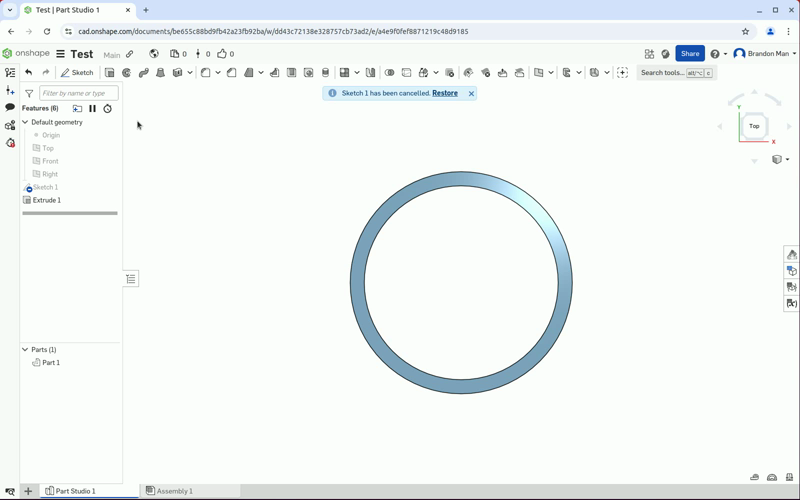
key(shift+h)
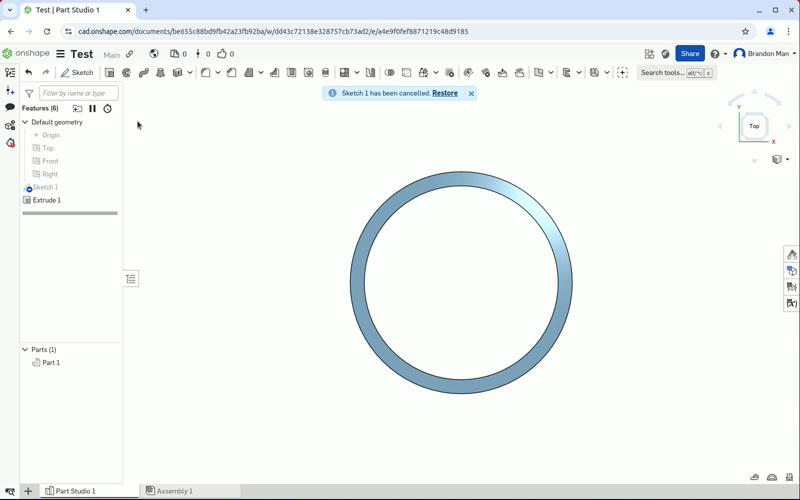
mouse_move(73, 189)
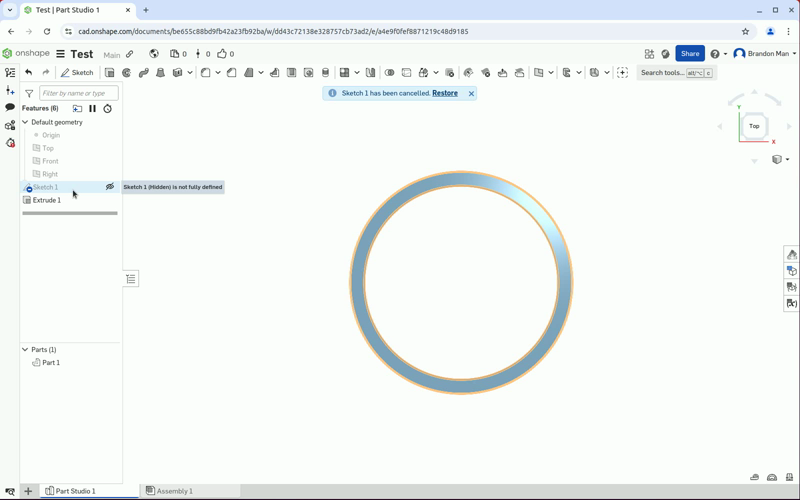
click(73, 189)
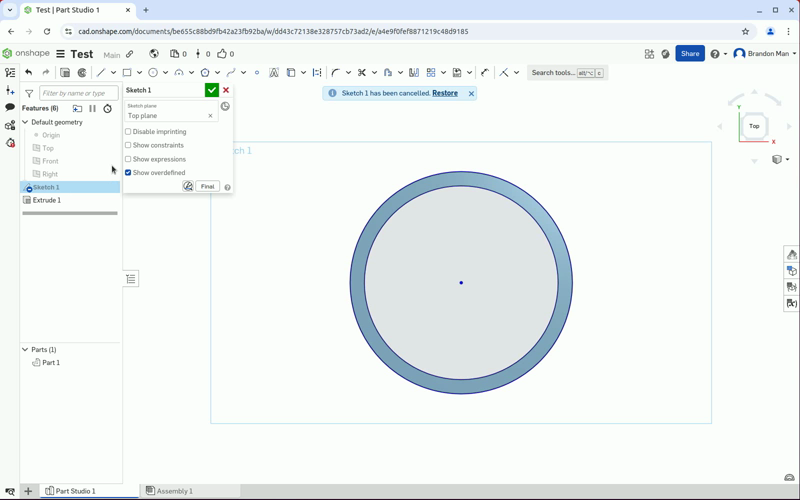
mouse_move(229, 92)
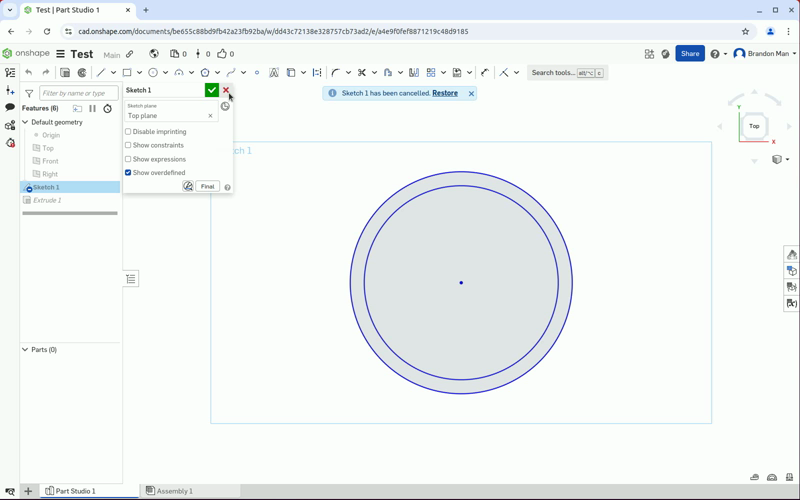
click(229, 92)
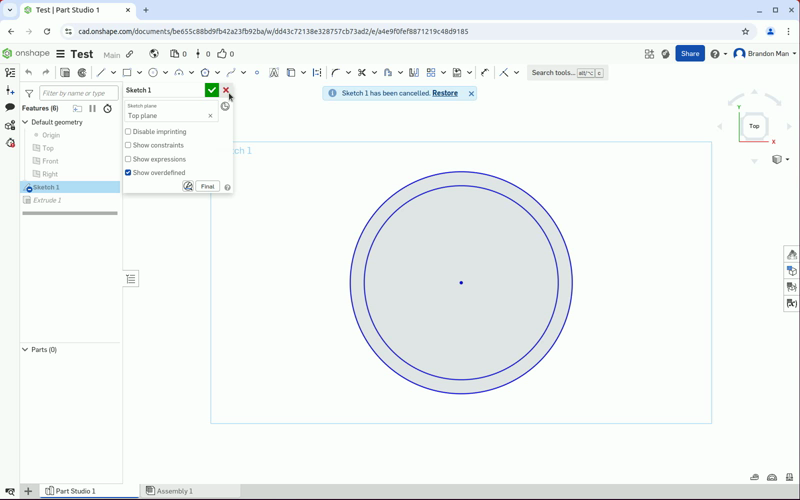
key(shift+s)
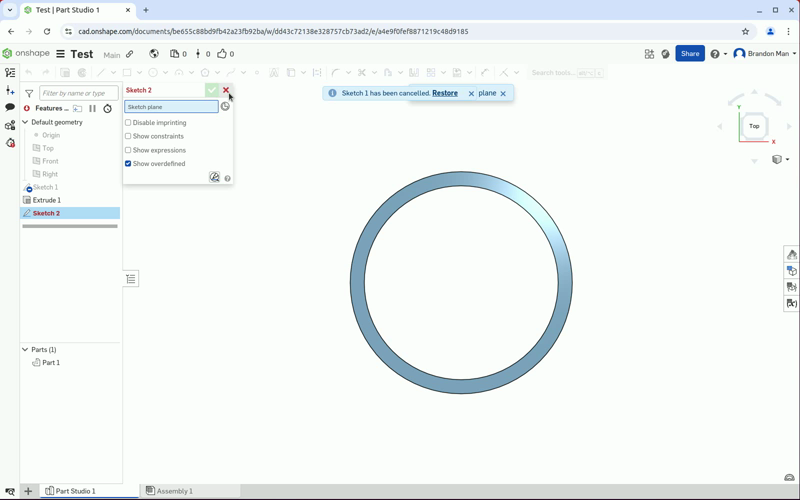
mouse_move(73, 150)
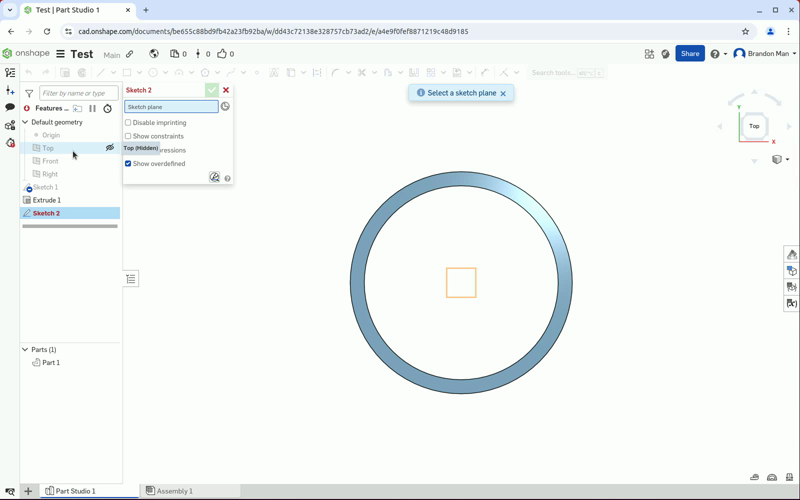
click(73, 150)
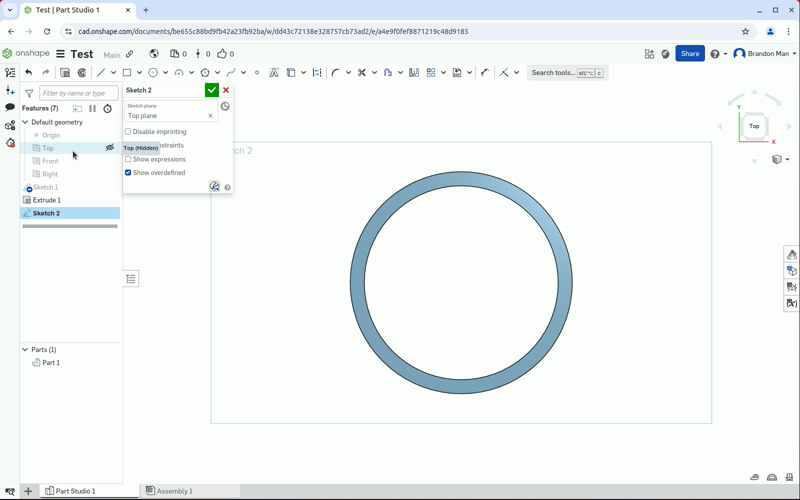
mouse_move(73, 352)
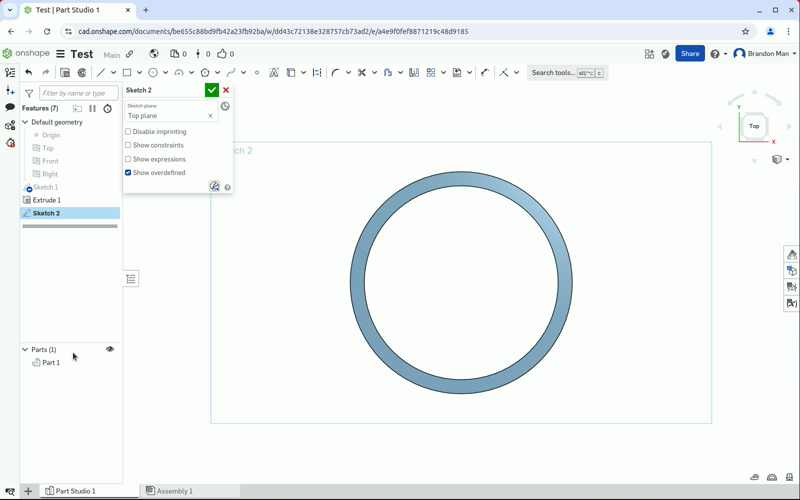
key(y)
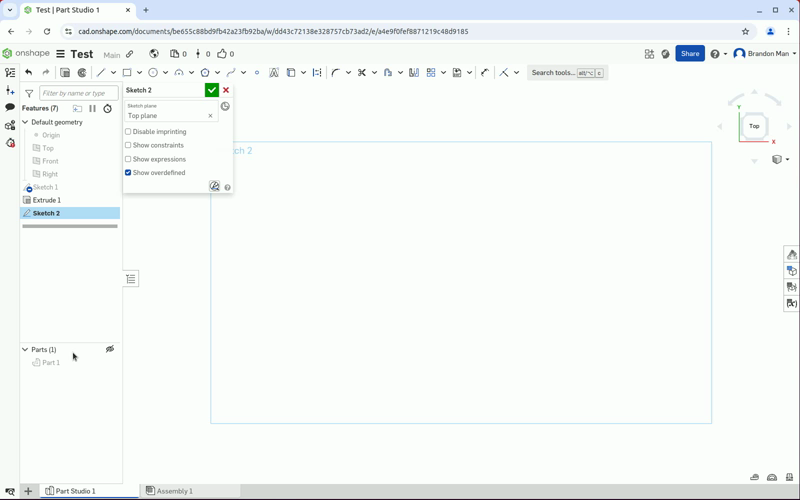
key(c)
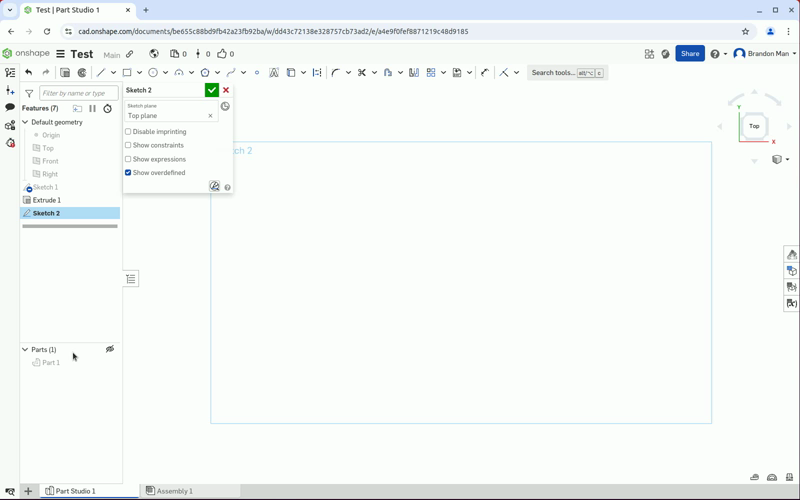
key_down(shift)
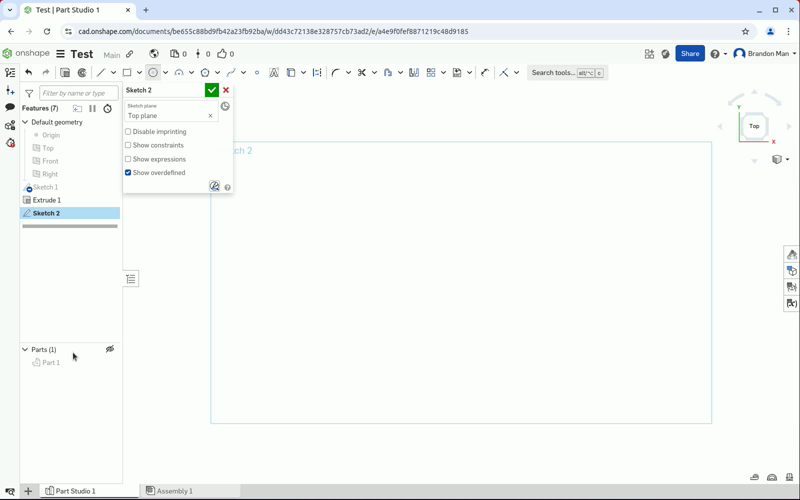
mouse_move(461, 282)
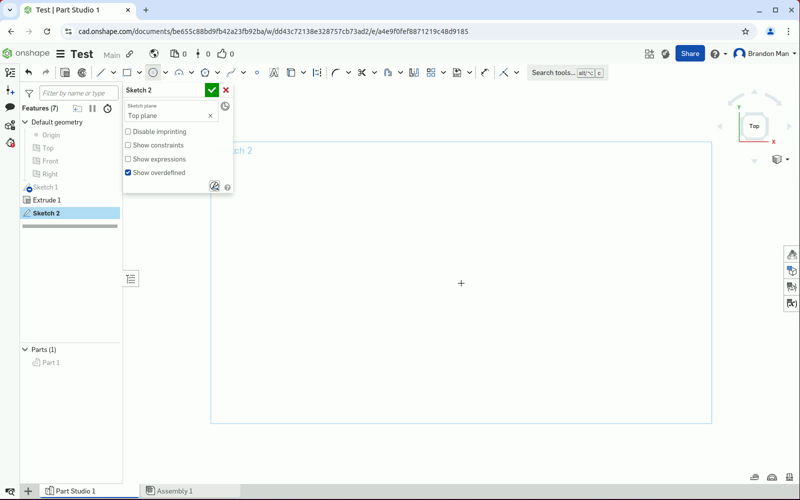
click(461, 282)
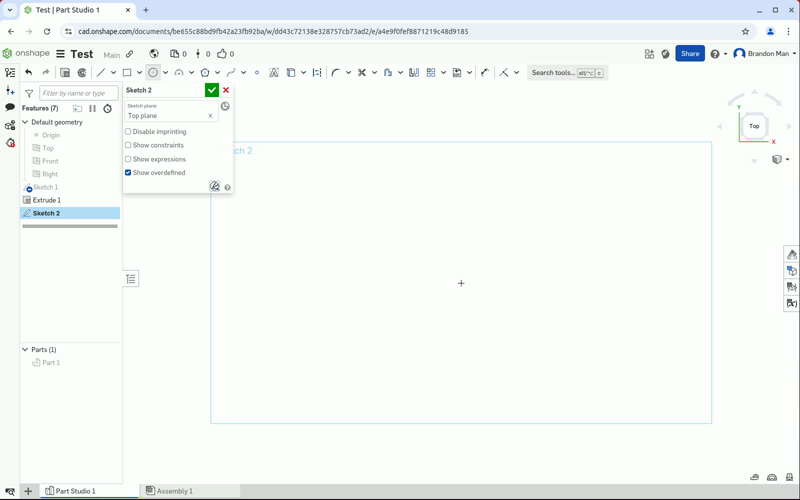
key_up(shift)
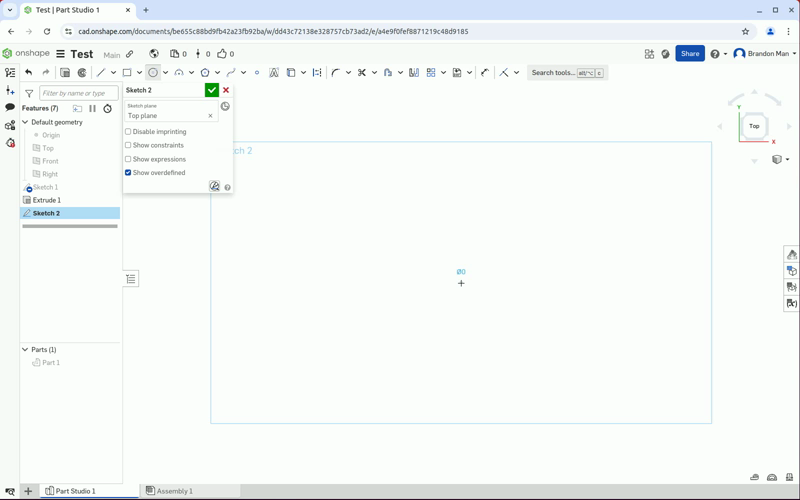
mouse_move(558, 282)
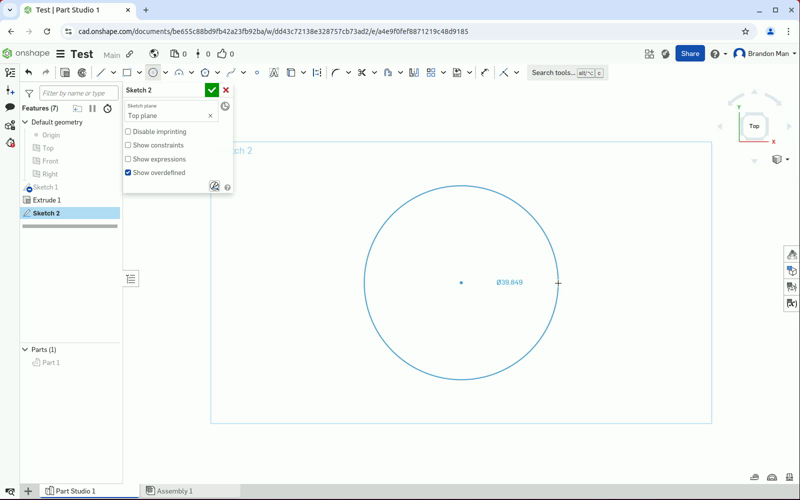
click(558, 282)
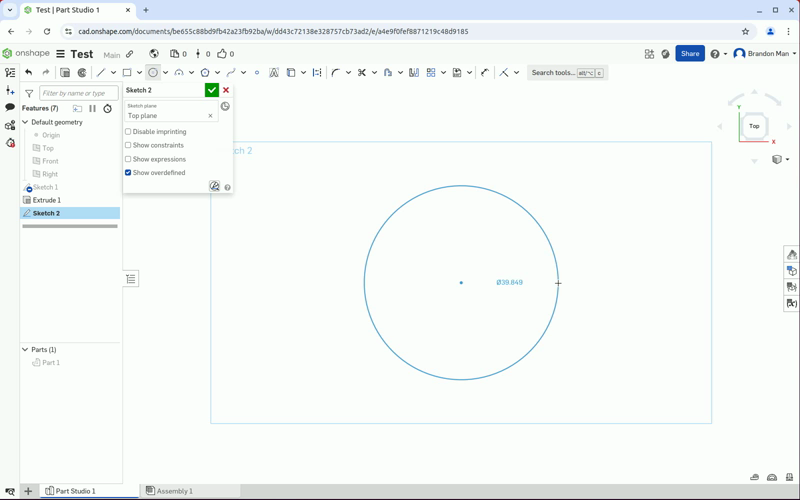
key(esc)
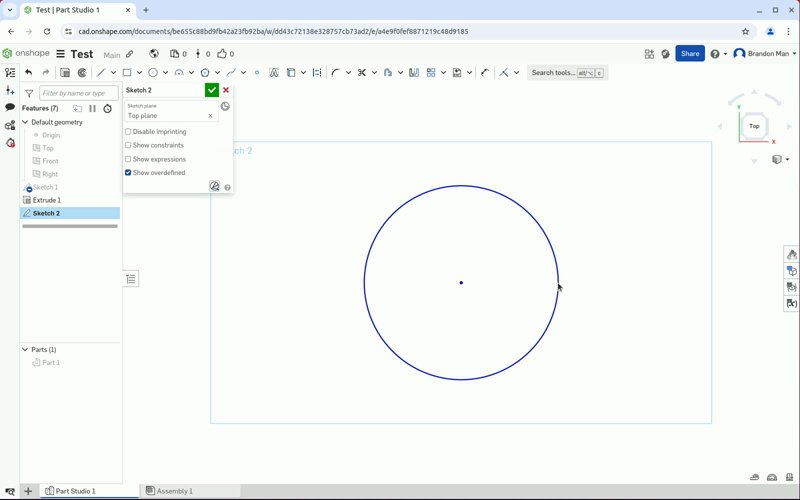
key(a)
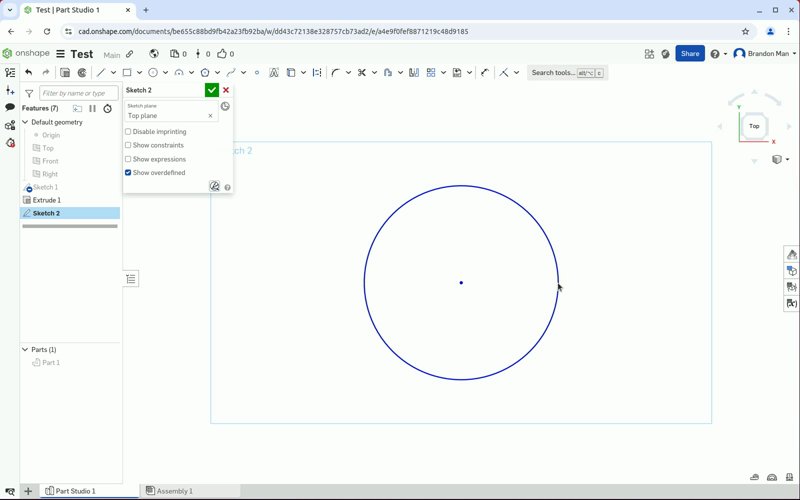
key_down(shift)
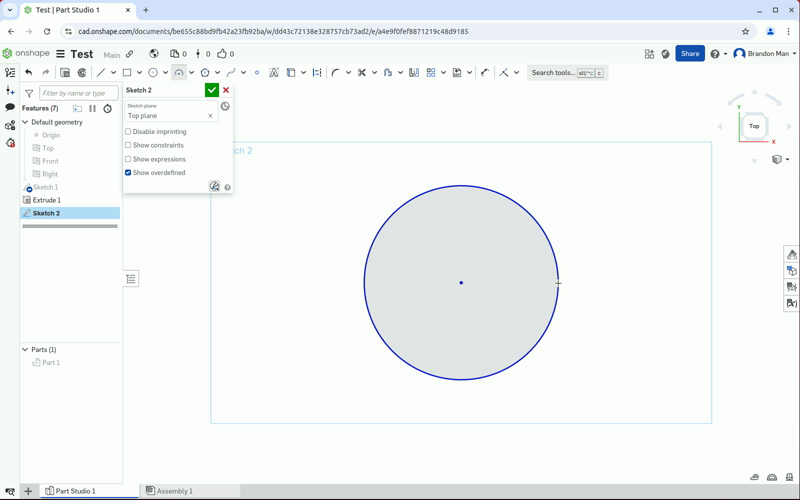
mouse_move(441, 240)
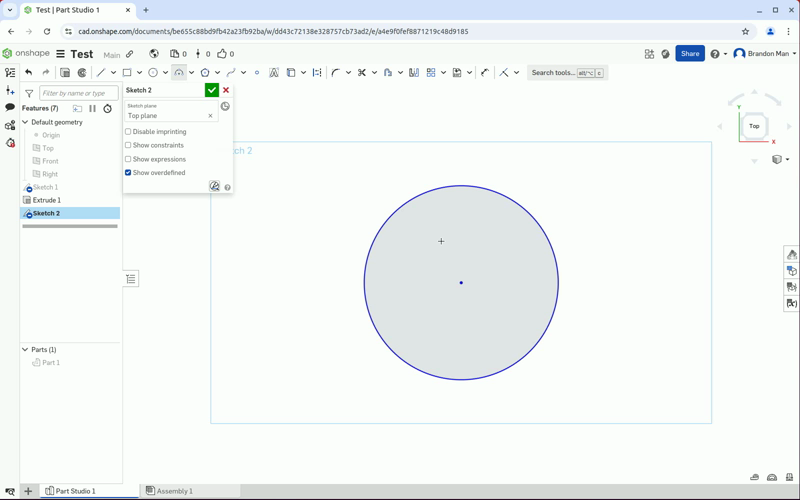
click(441, 240)
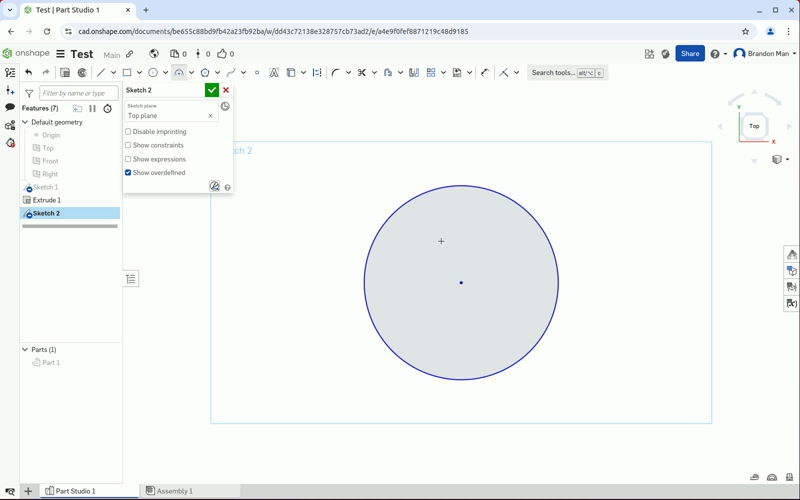
key_up(shift)
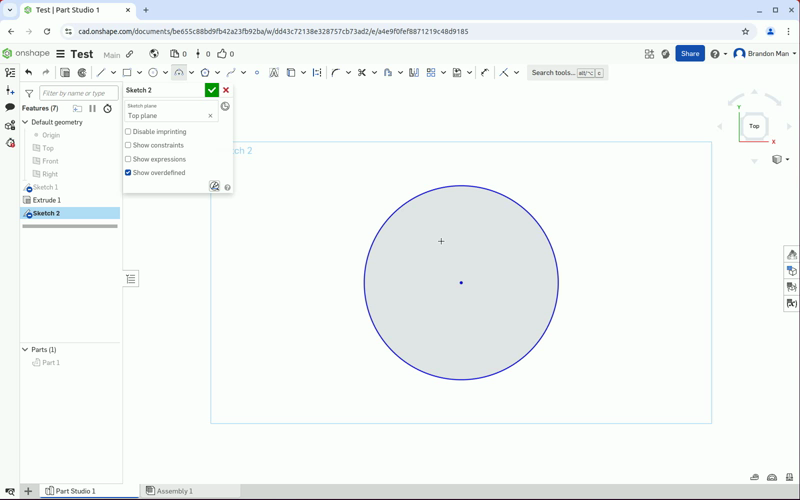
key_down(shift)
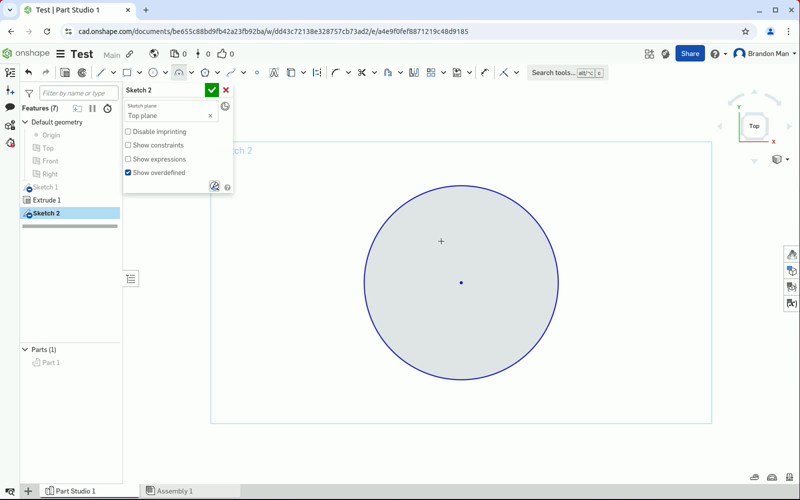
mouse_move(479, 240)
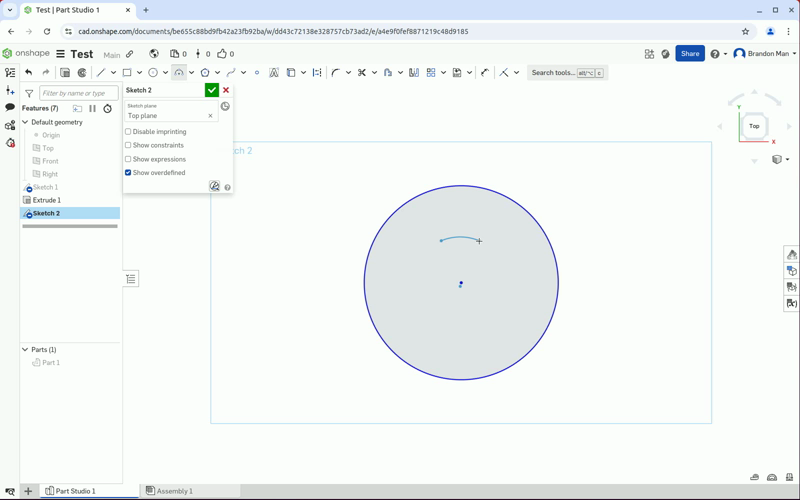
click(479, 240)
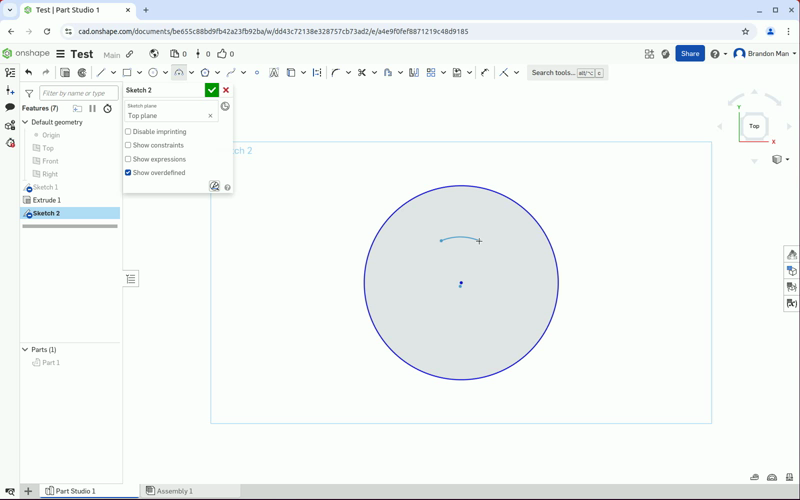
mouse_move(460, 330)
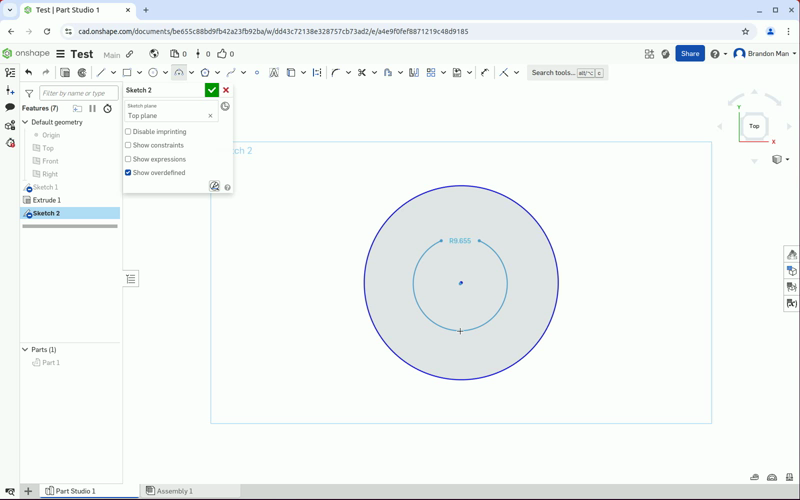
click(460, 330)
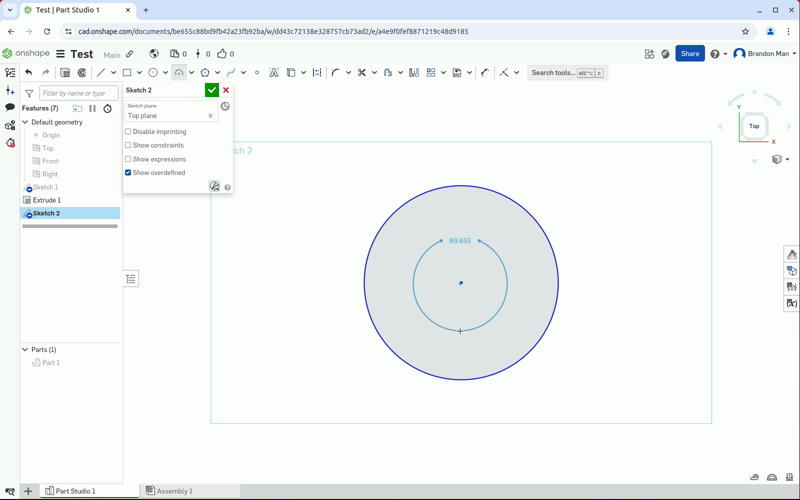
key_up(shift)
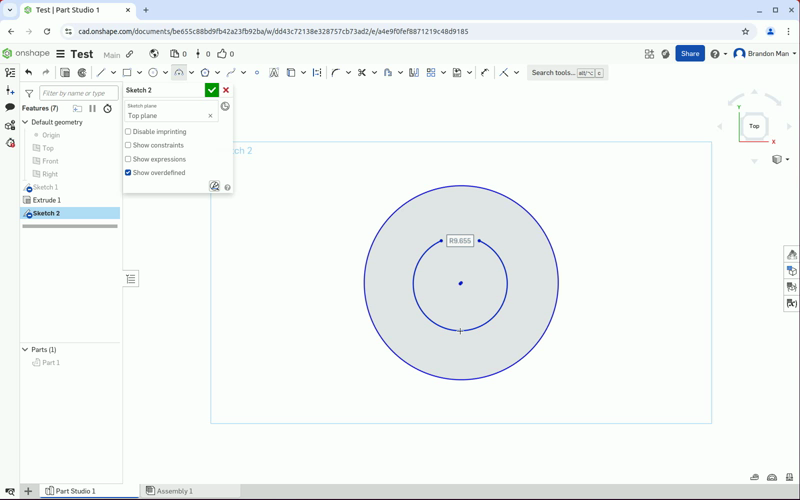
key(esc)
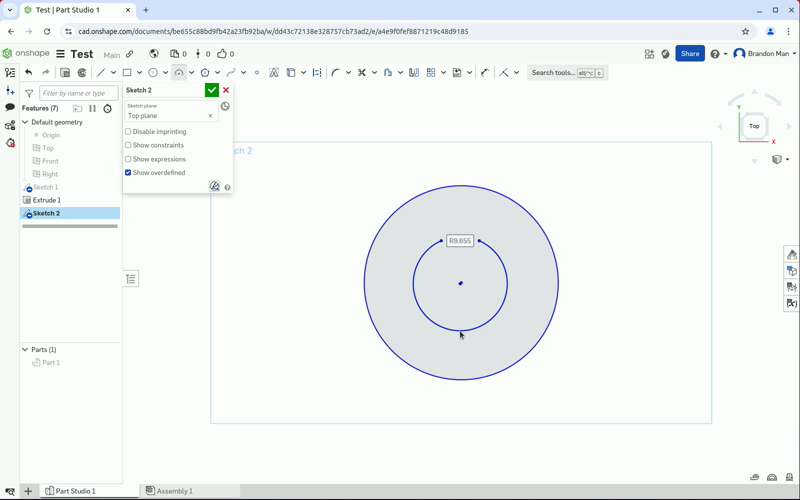
key(l)
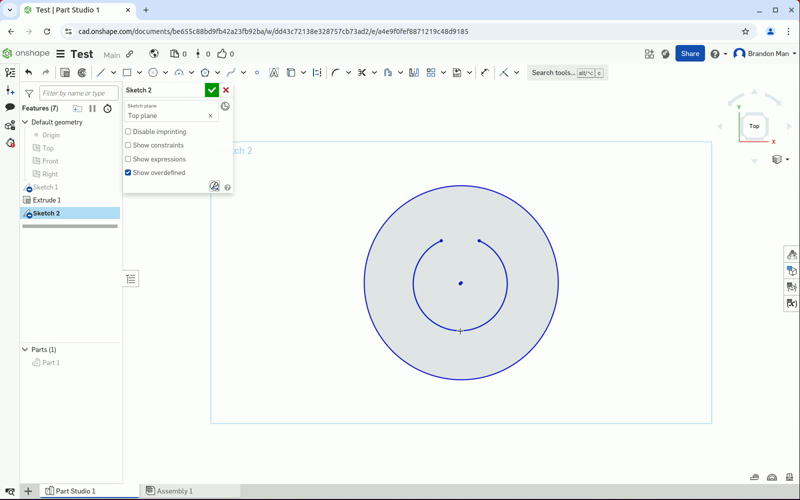
mouse_move(479, 240)
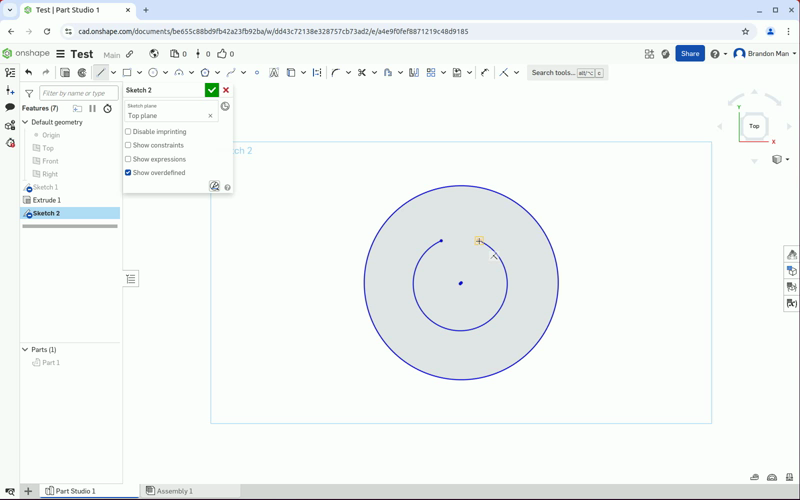
click(479, 240)
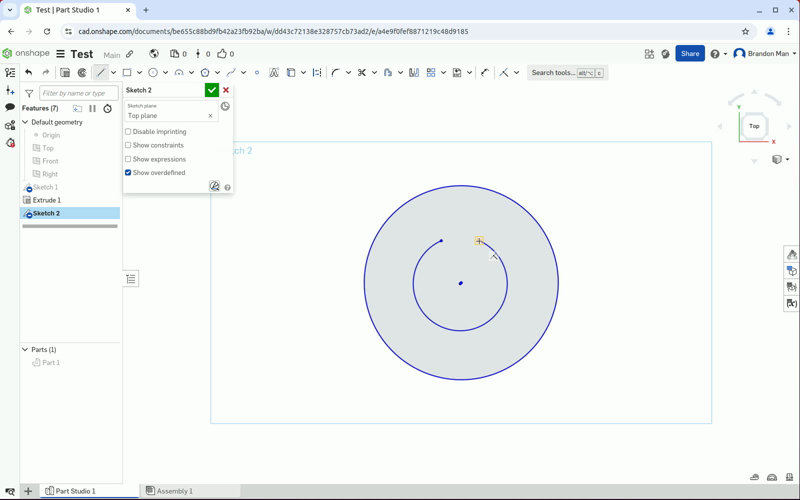
key_down(shift)
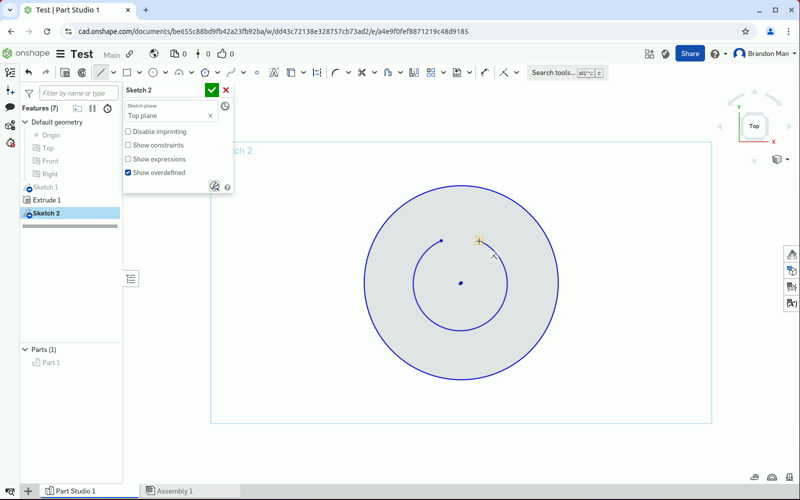
mouse_move(509, 240)
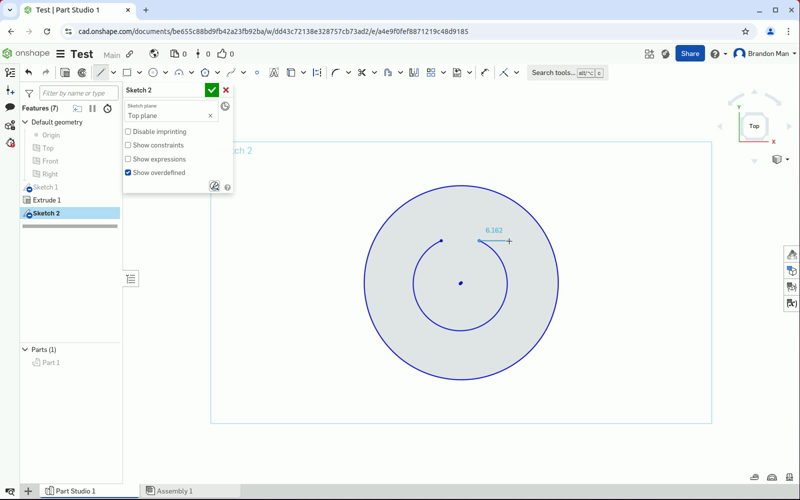
mouse_move(479, 218)
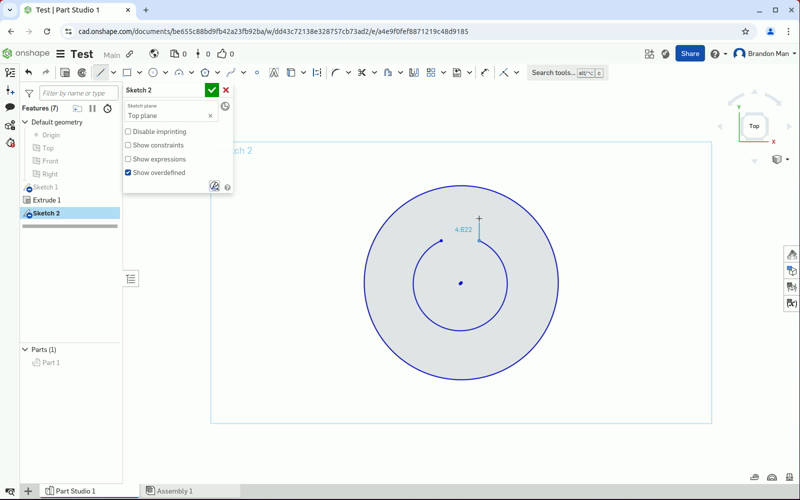
click(479, 218)
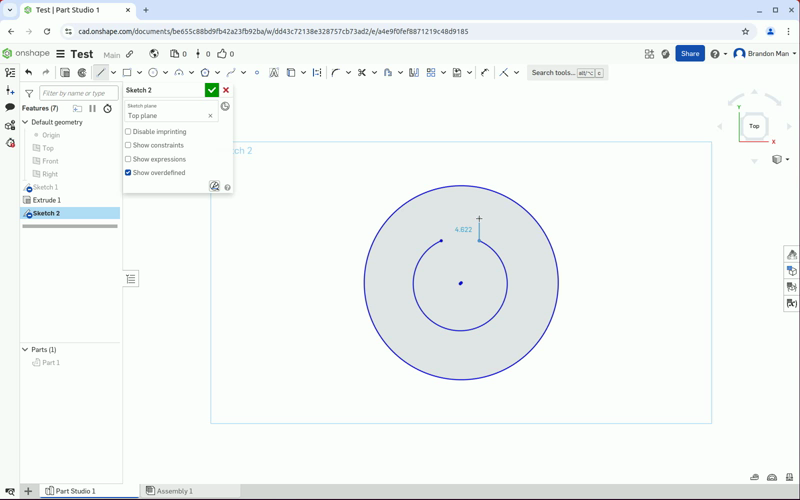
key_up(shift)
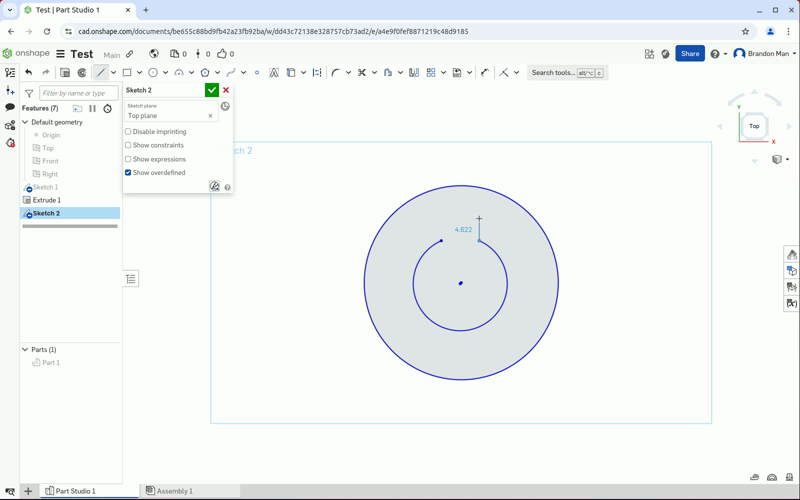
key(esc)
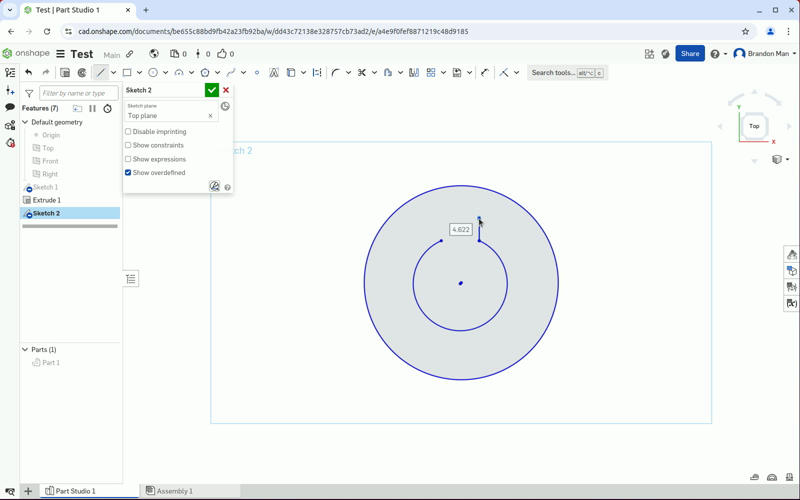
key(a)
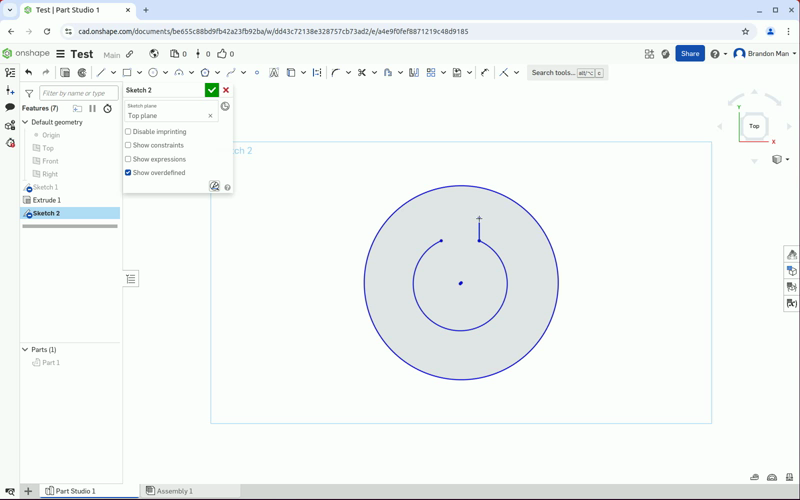
mouse_move(479, 218)
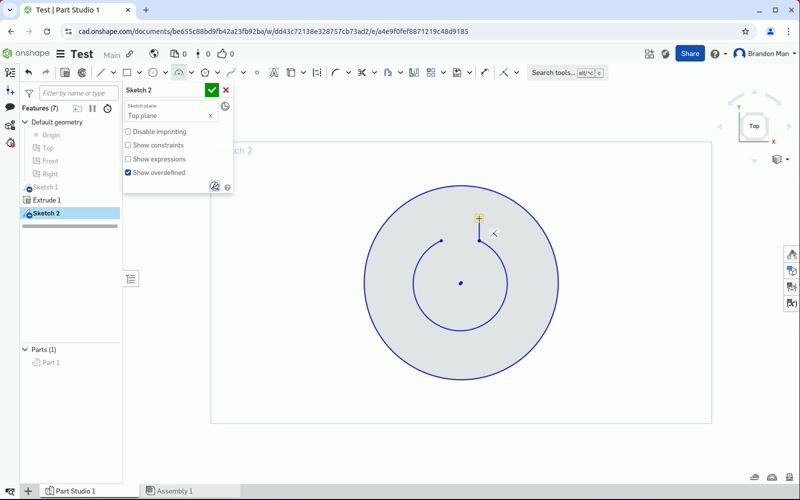
click(479, 218)
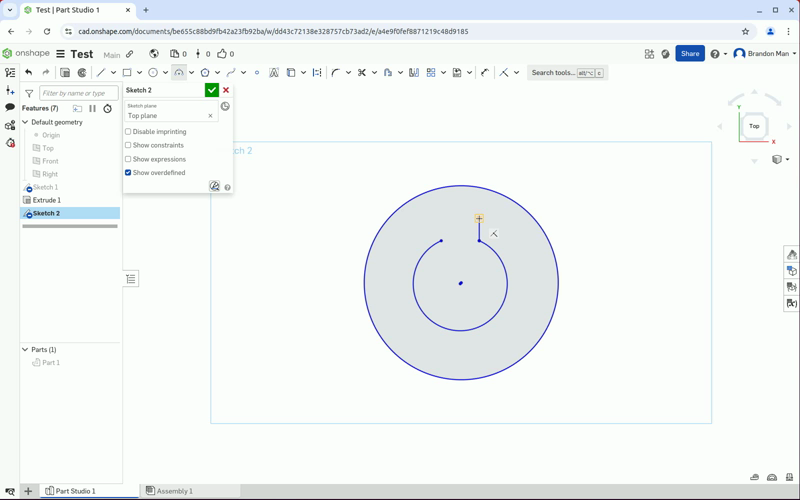
key_down(shift)
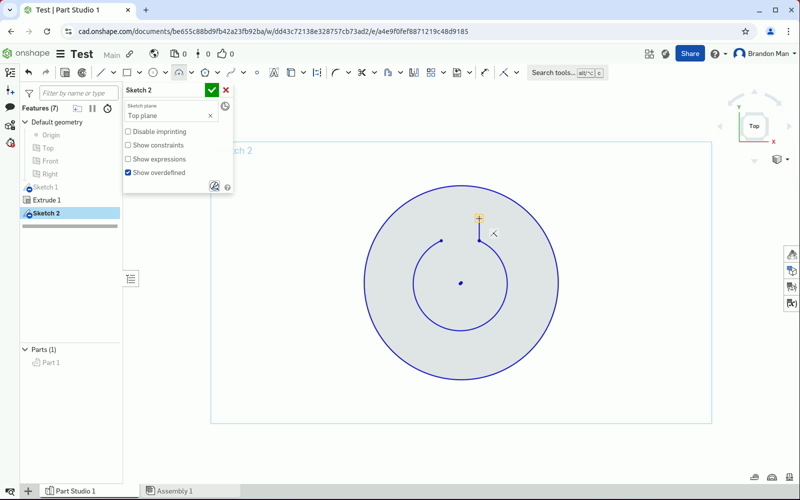
mouse_move(441, 218)
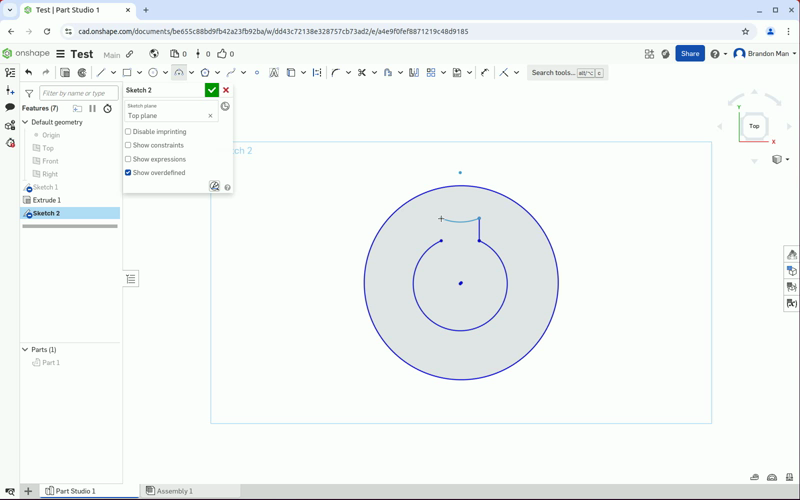
click(441, 218)
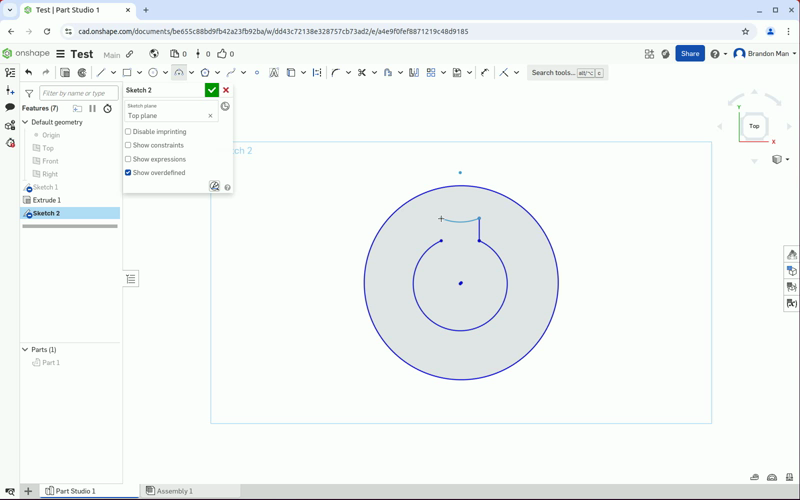
mouse_move(460, 199)
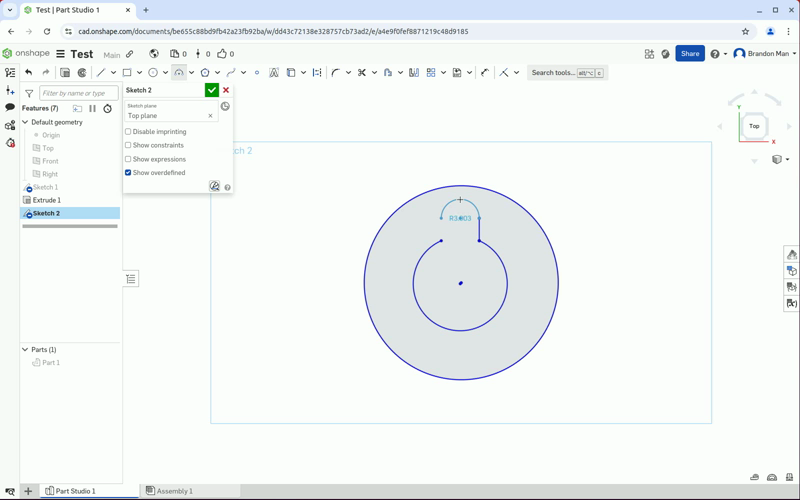
click(460, 199)
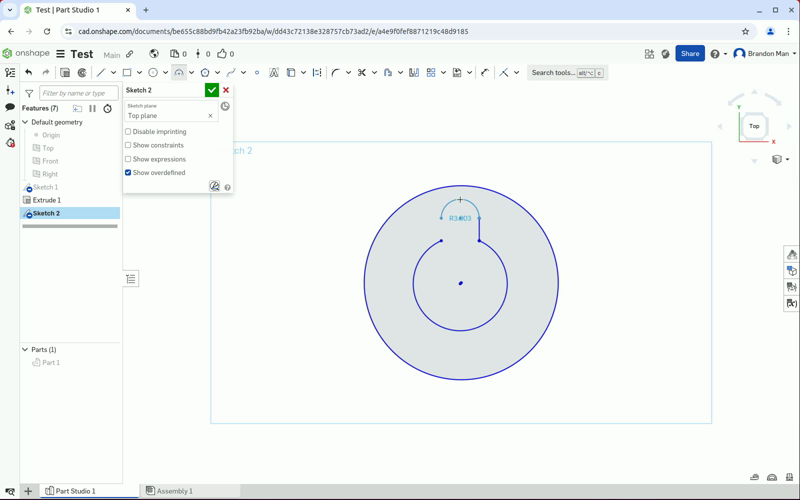
key_up(shift)
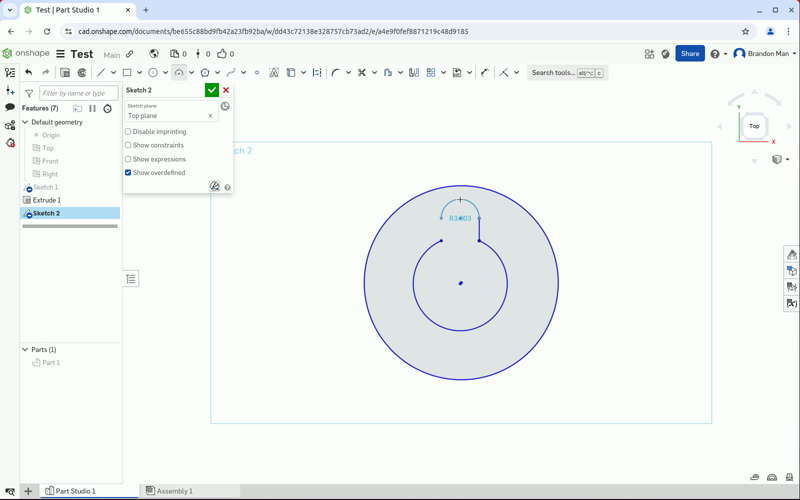
key(esc)
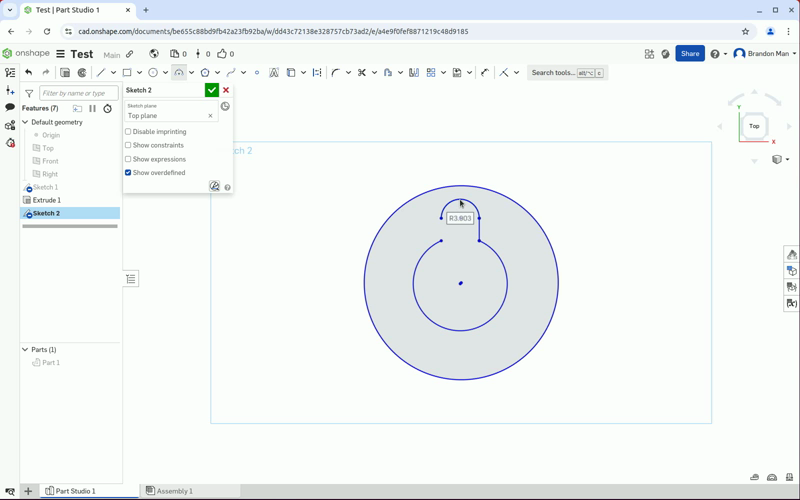
key(l)
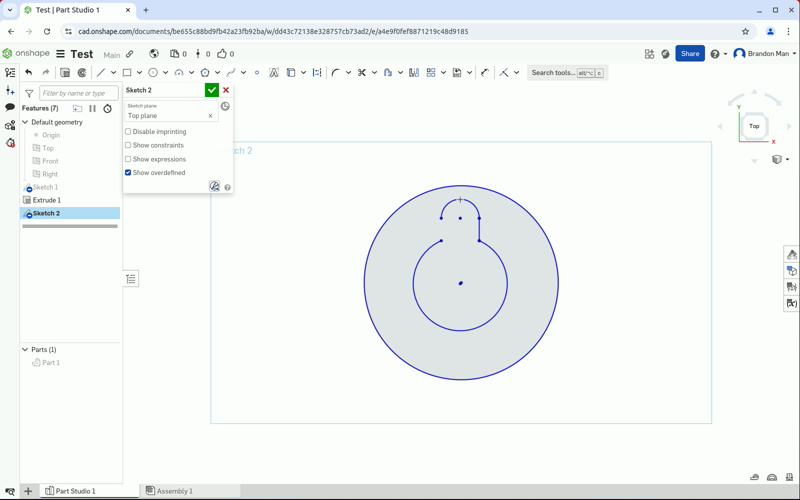
mouse_move(441, 218)
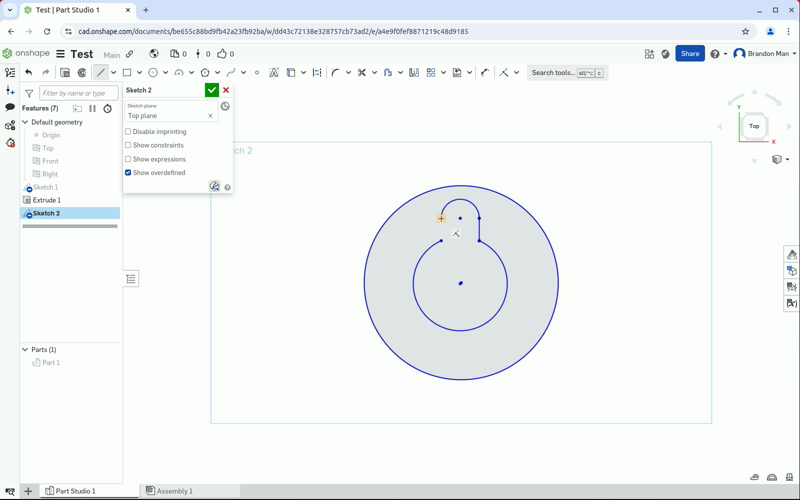
click(441, 218)
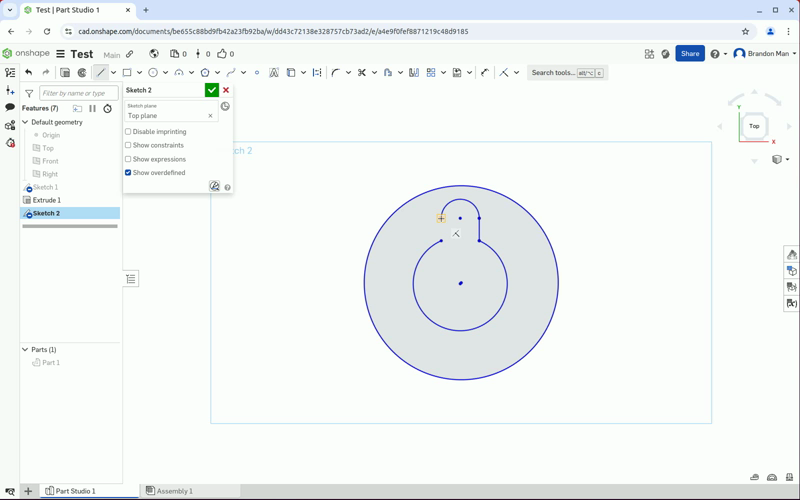
mouse_move(471, 218)
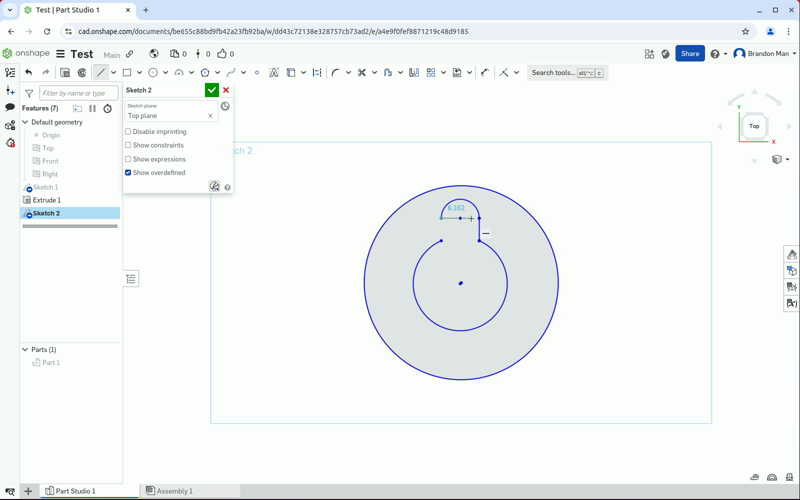
key_down(shift)
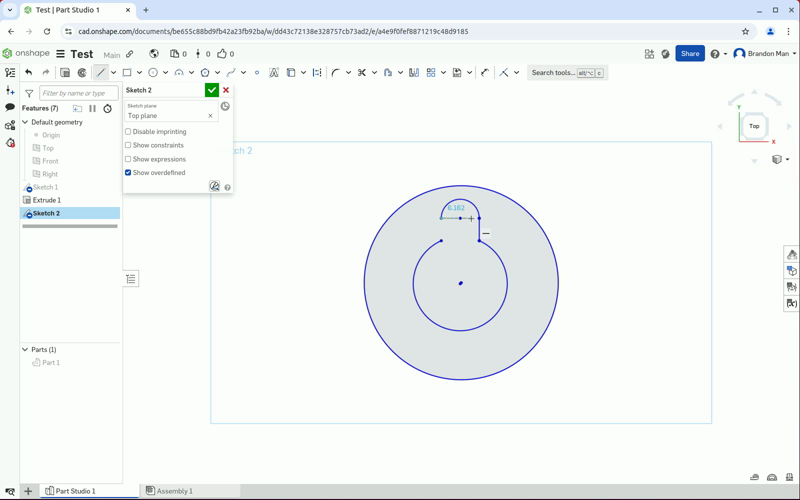
mouse_move(441, 240)
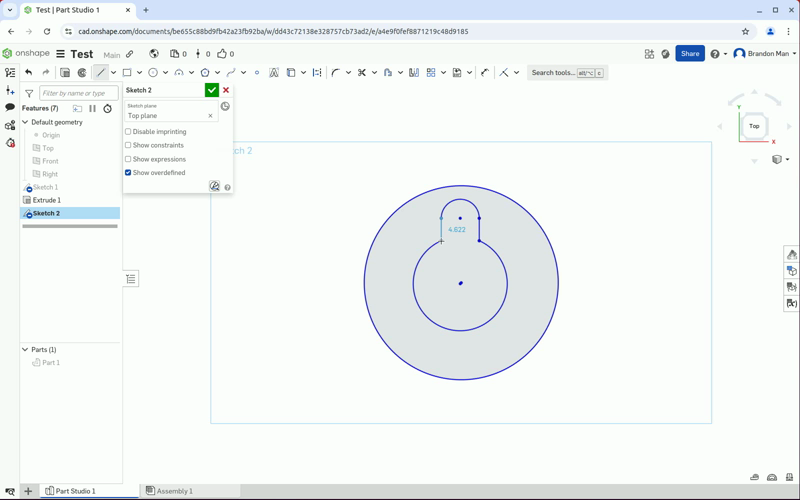
key_up(shift)
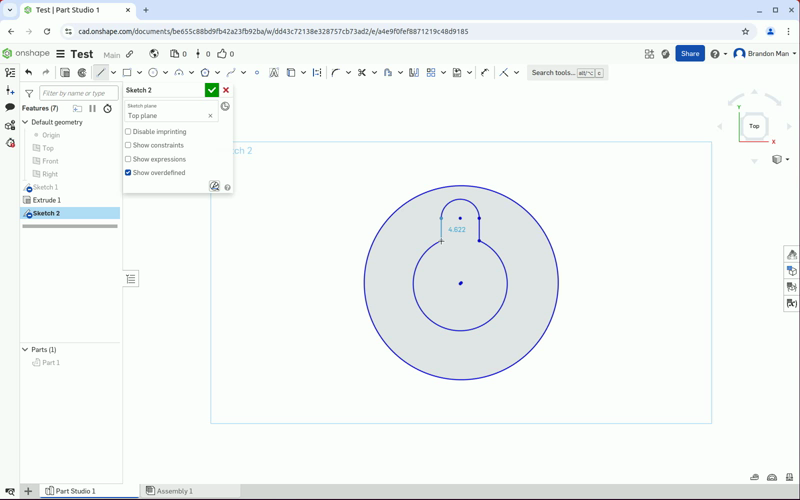
click(441, 240)
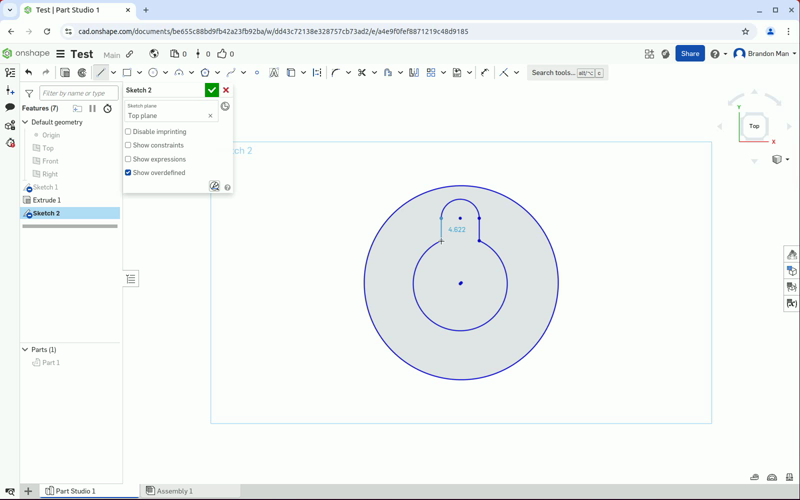
key(esc)
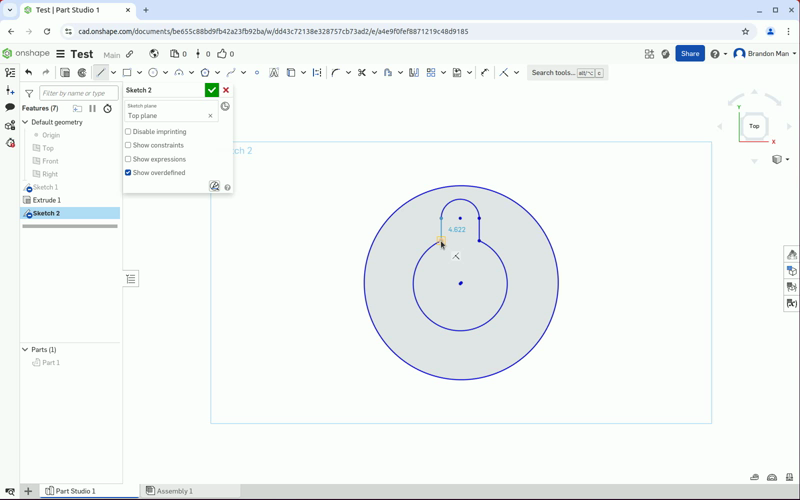
key(c)
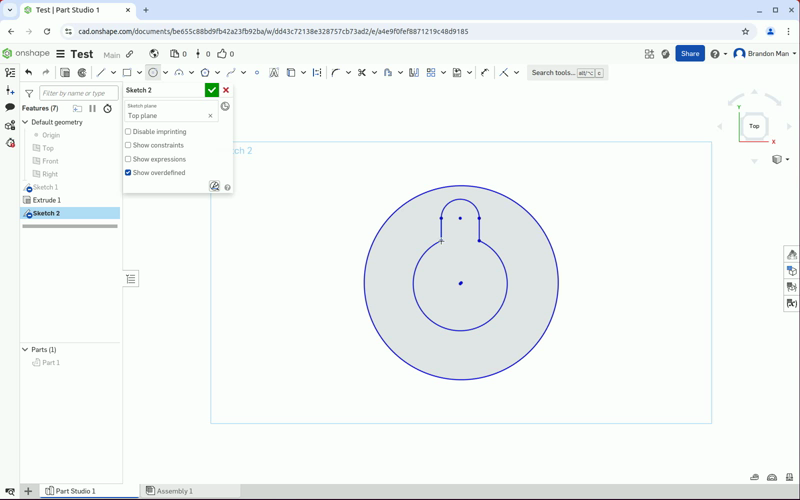
key_down(shift)
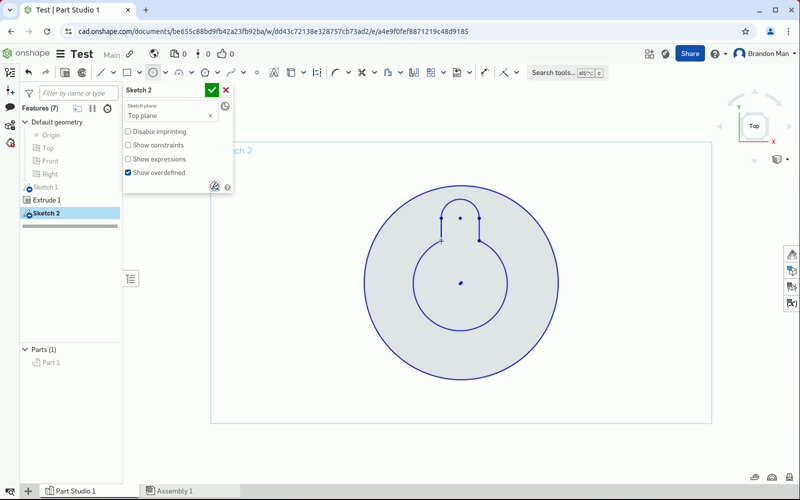
mouse_move(505, 236)
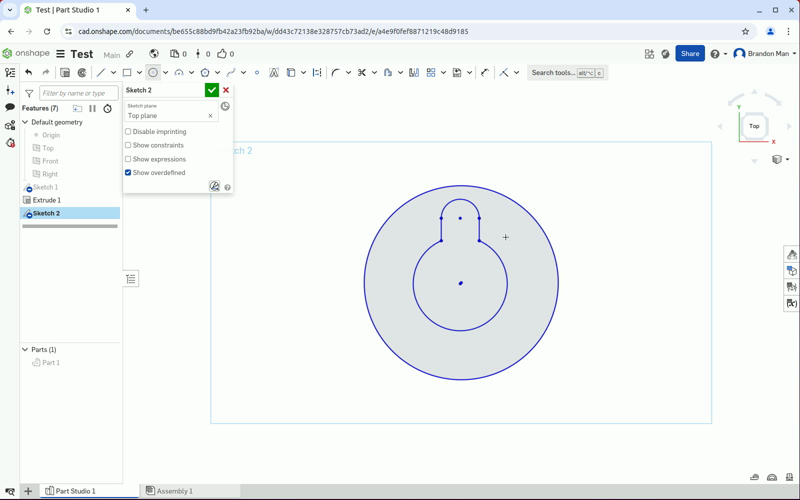
click(505, 236)
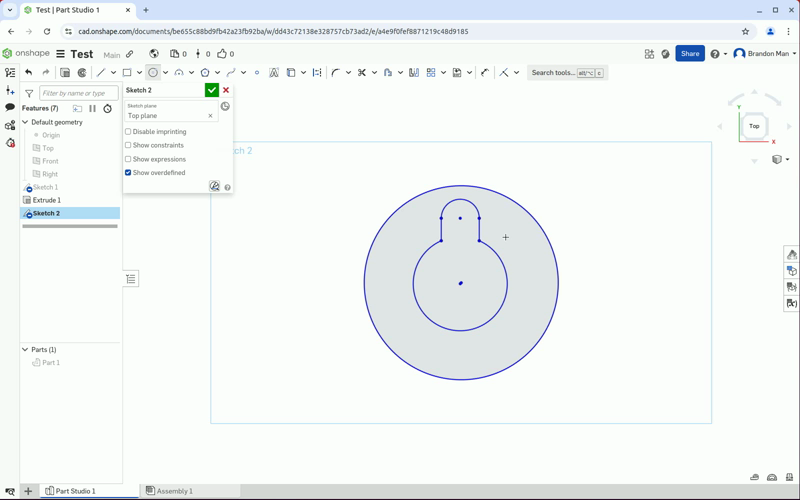
key_up(shift)
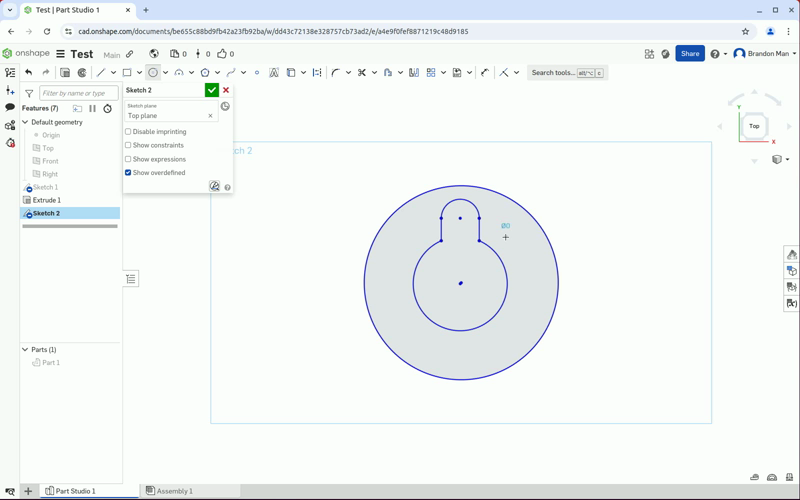
mouse_move(515, 236)
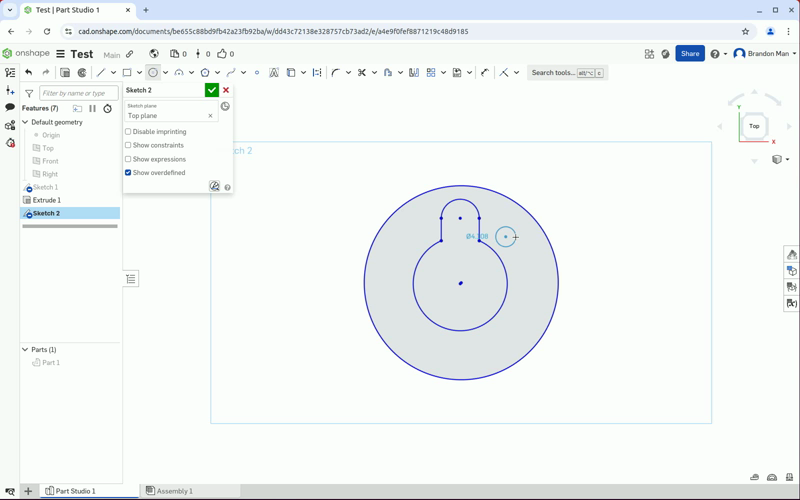
click(515, 236)
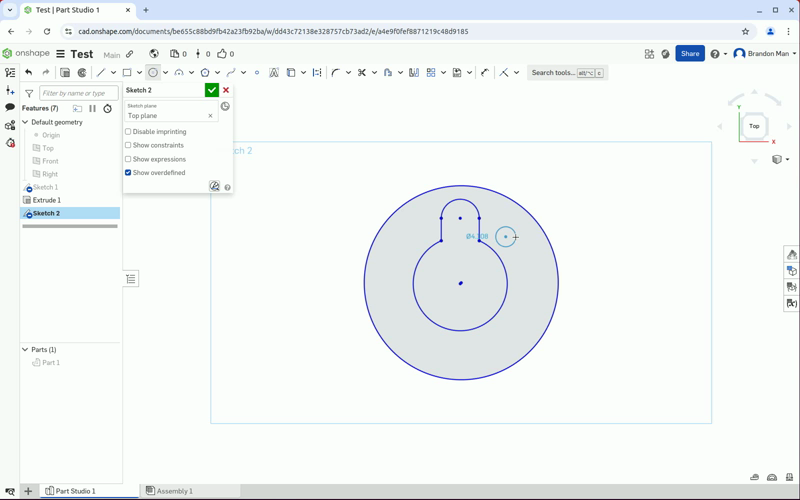
key(esc)
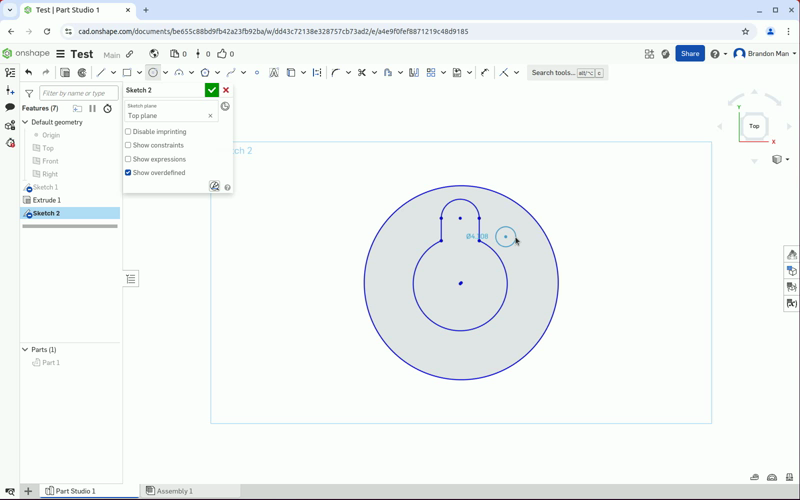
mouse_move(389, 304)
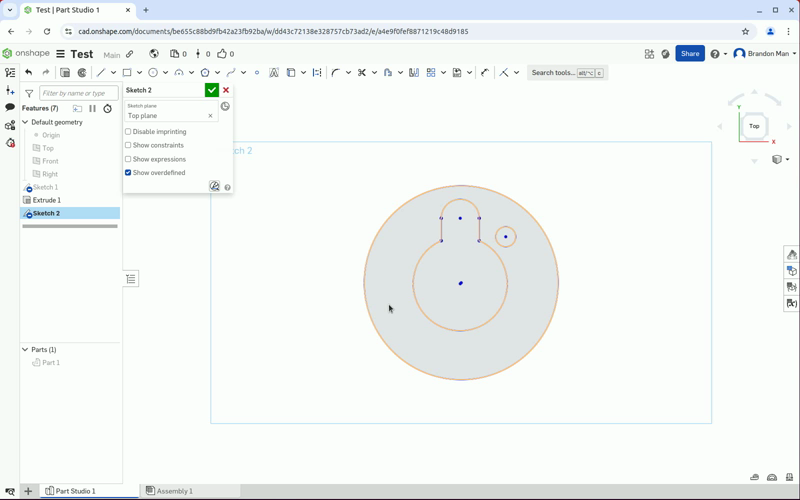
click(389, 304)
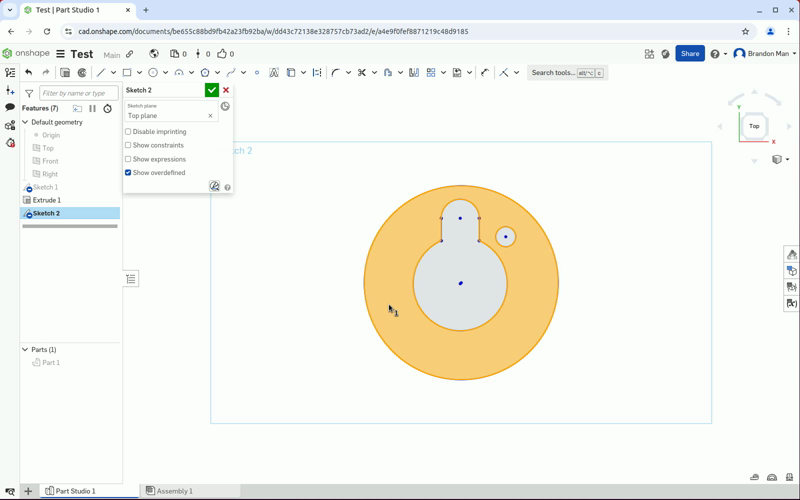
mouse_move(73, 352)
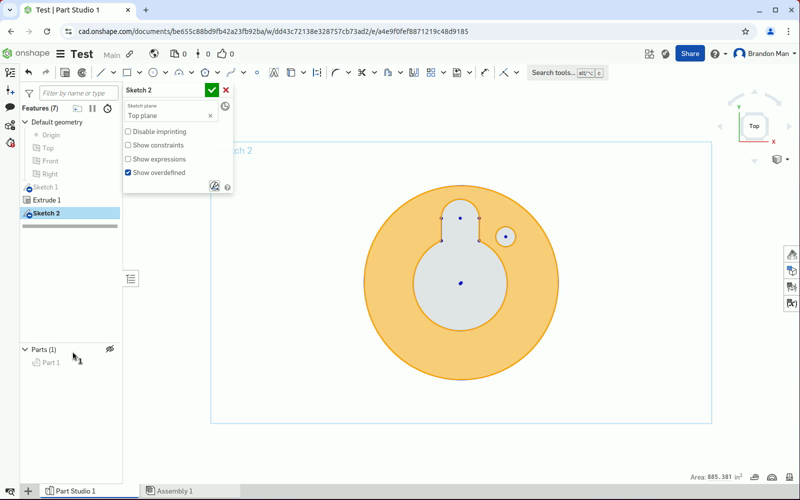
key(shift+y)
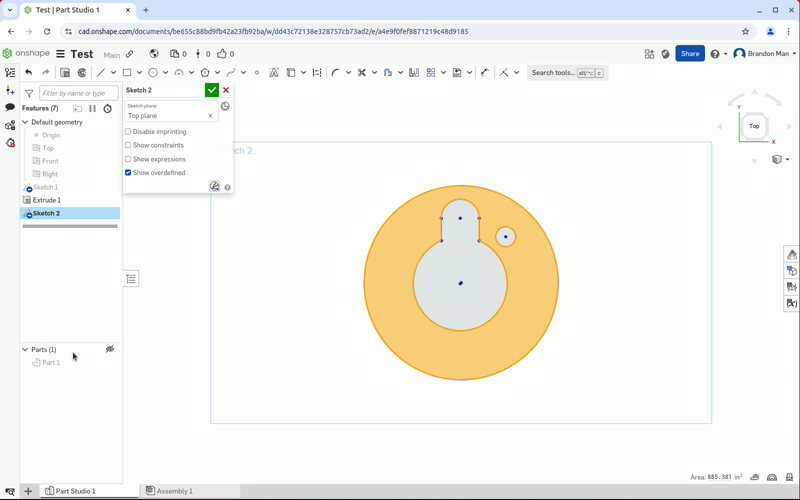
key(shift+e)
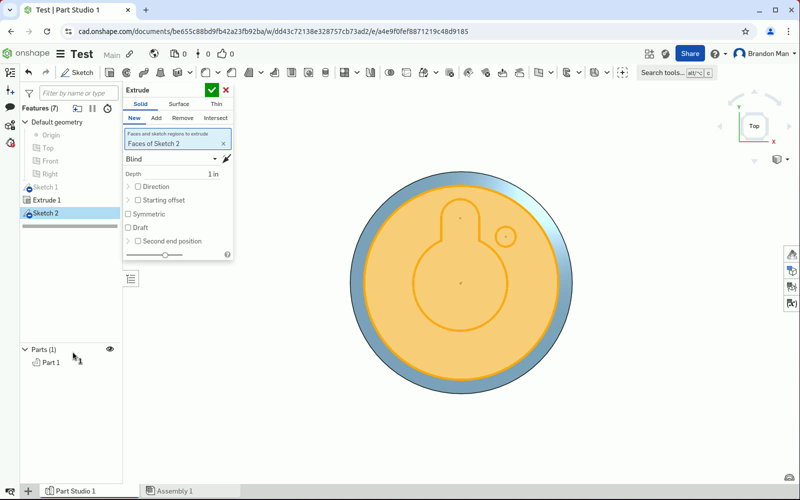
mouse_move(143, 106)
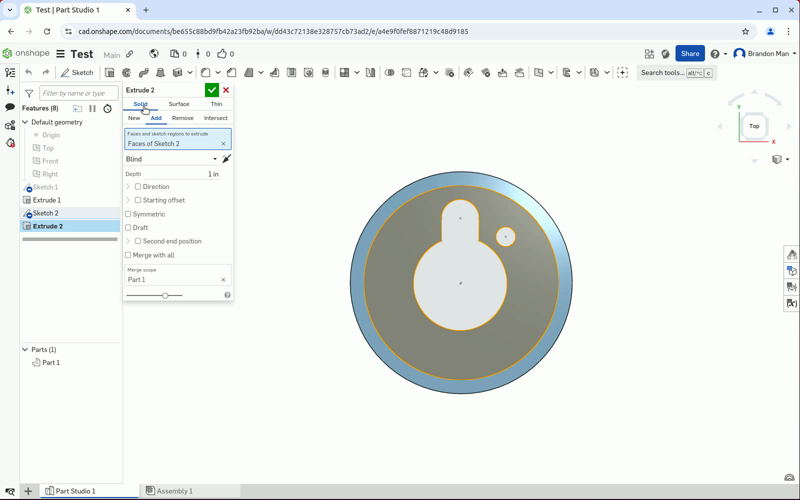
click(143, 106)
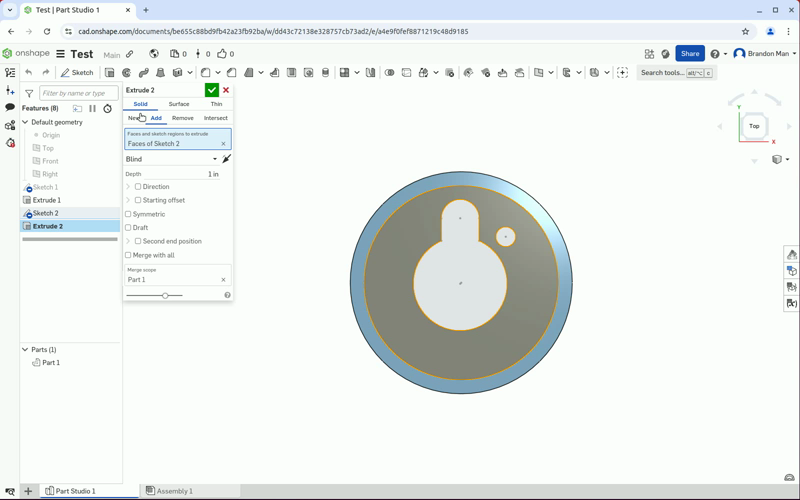
mouse_move(137, 120)
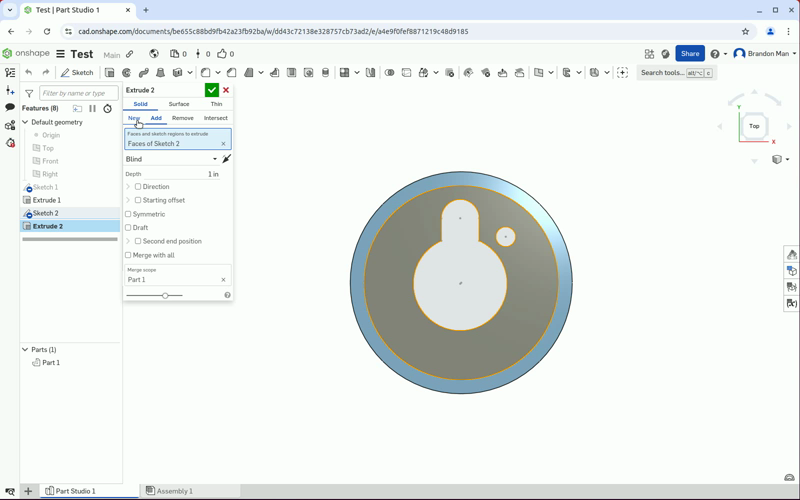
click(137, 120)
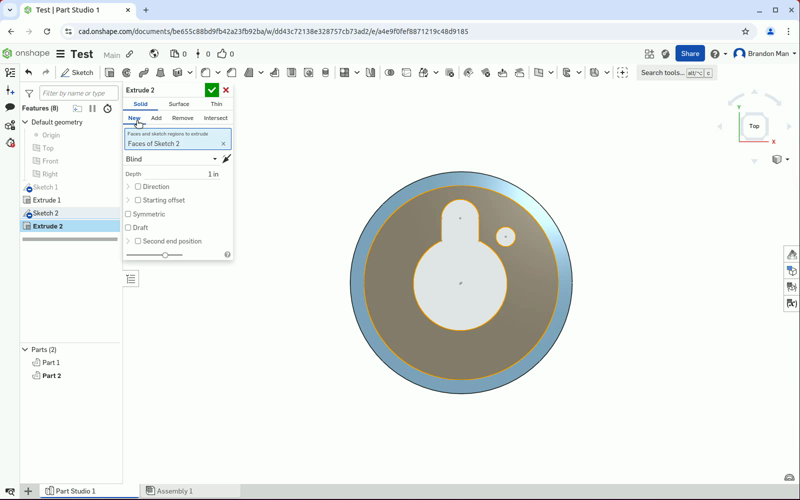
key(tab, 4)
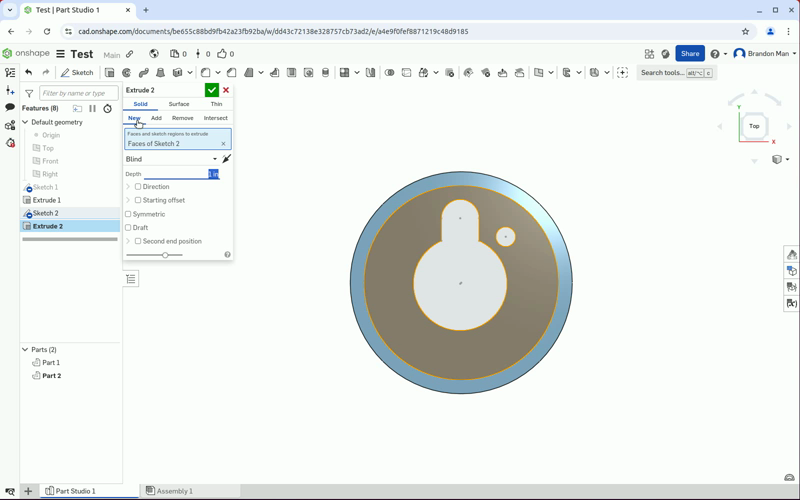
text(6.74)
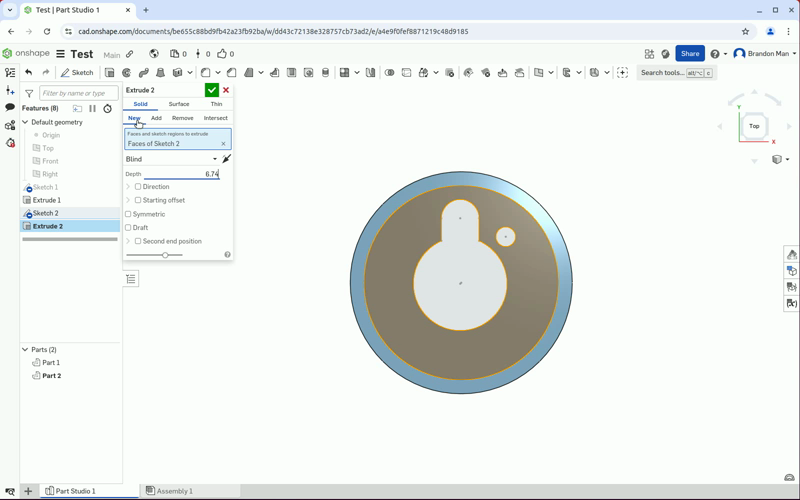
key(enter)
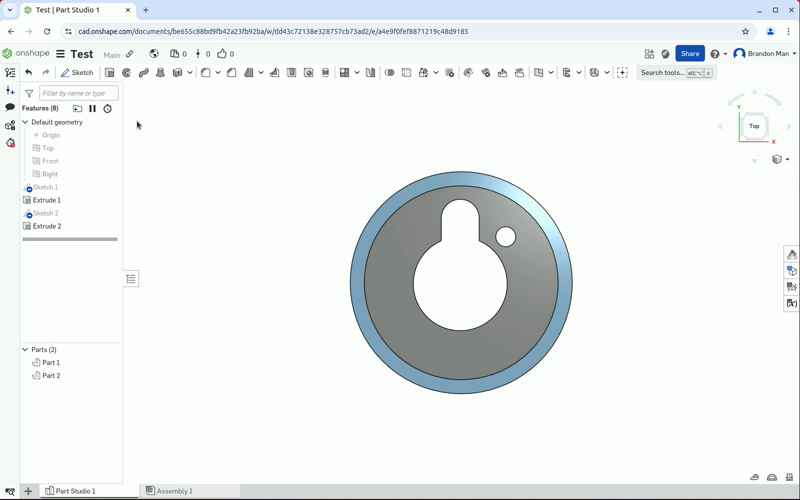
key(shift+h)
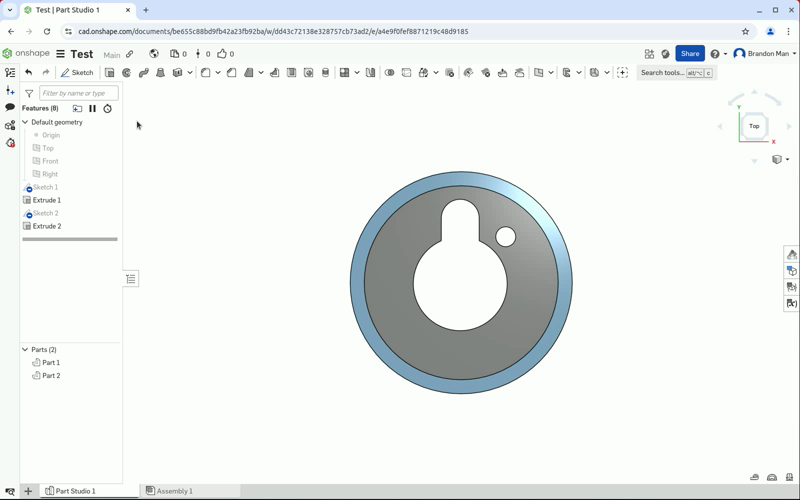
key(shift+h)
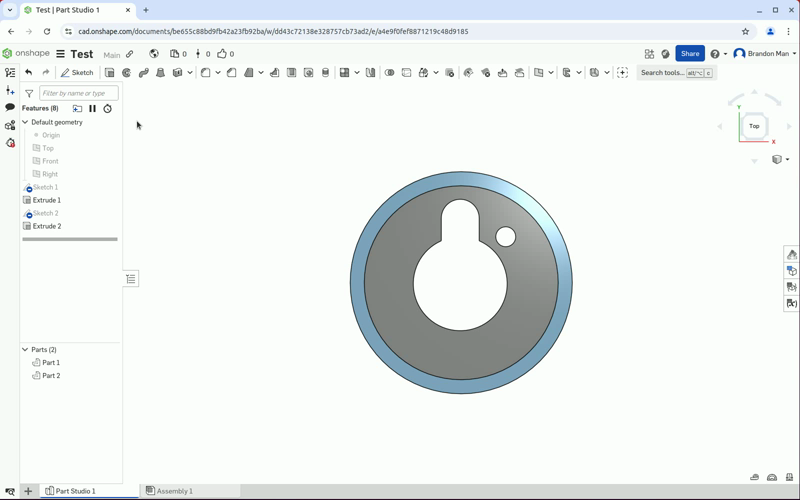
mouse_move(73, 189)
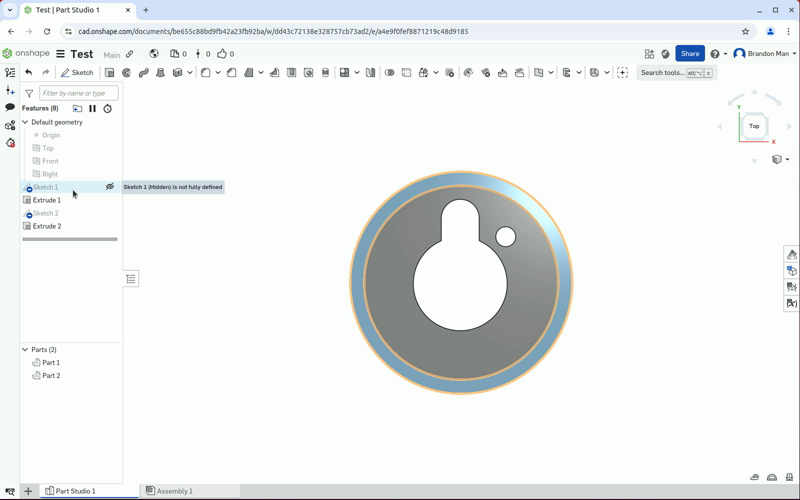
click(73, 189)
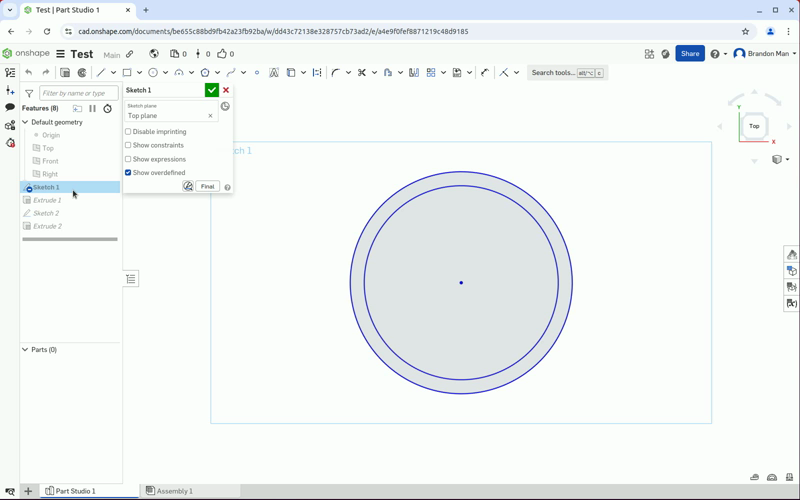
mouse_move(229, 92)
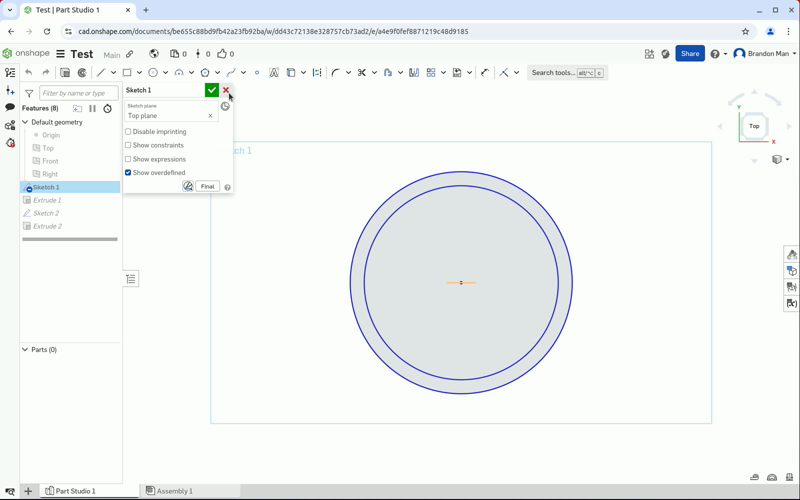
click(229, 92)
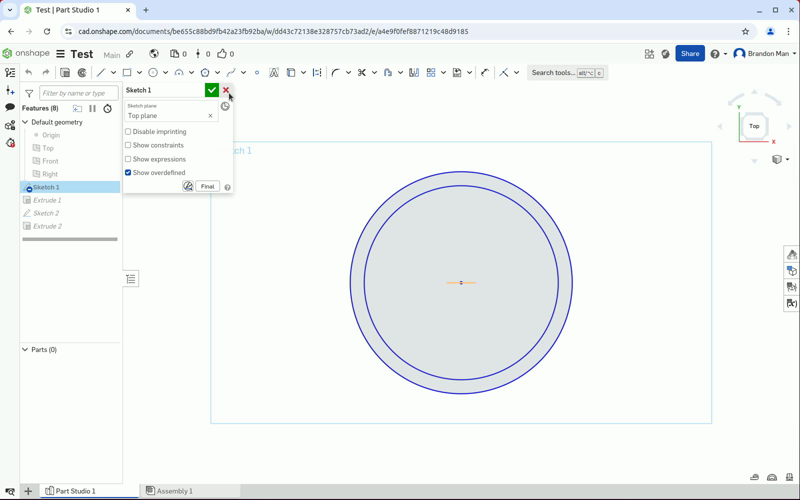
key(shift+s)
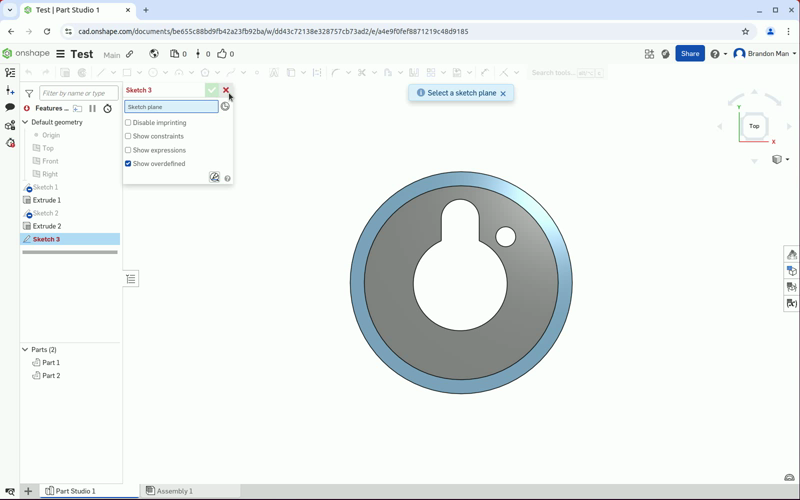
mouse_move(73, 150)
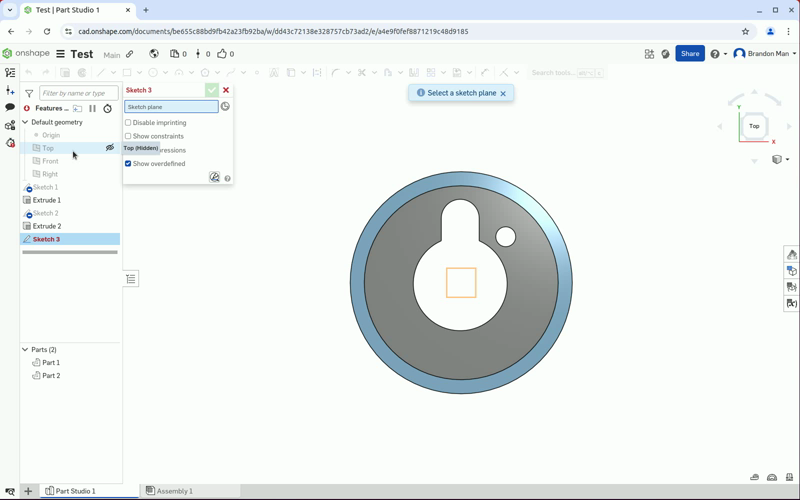
click(73, 150)
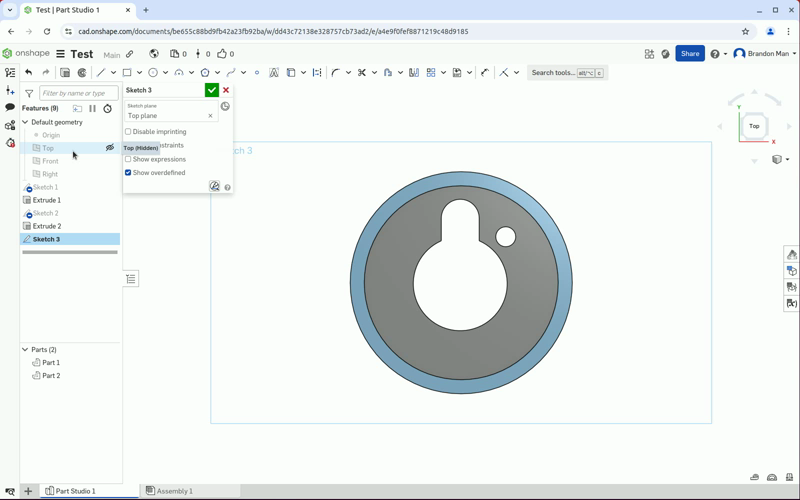
mouse_move(73, 352)
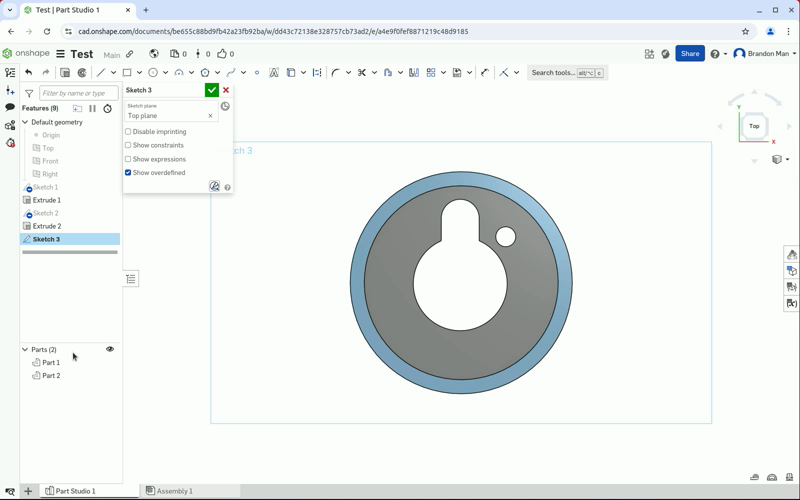
key(y)
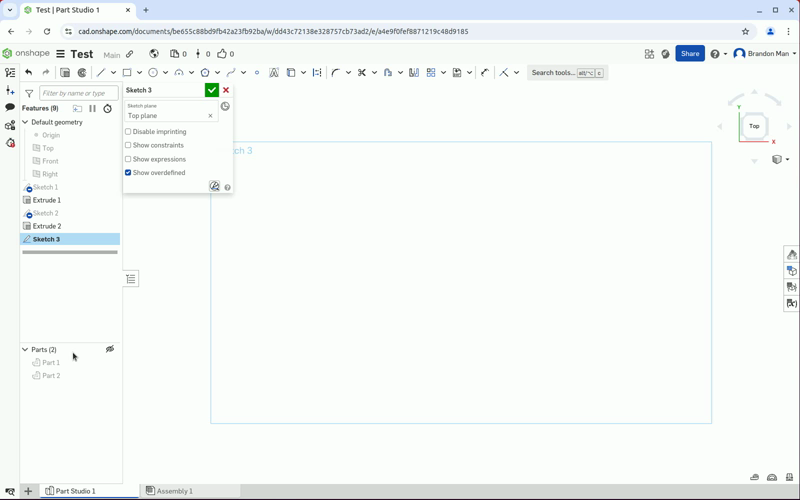
key(c)
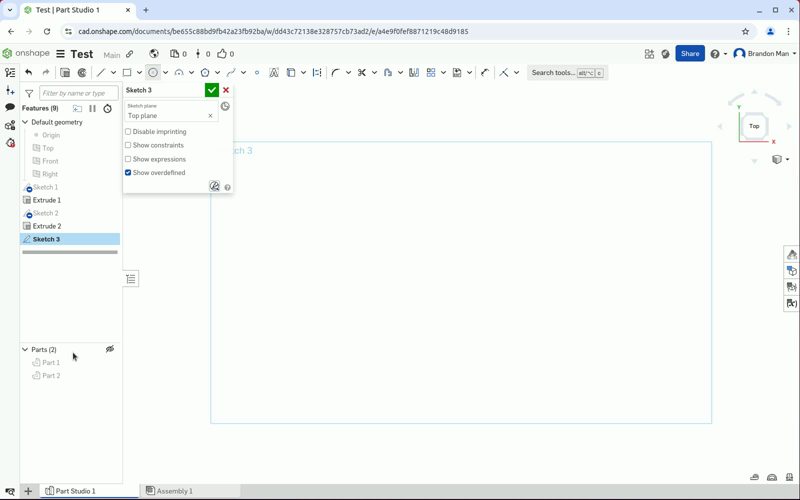
key_down(shift)
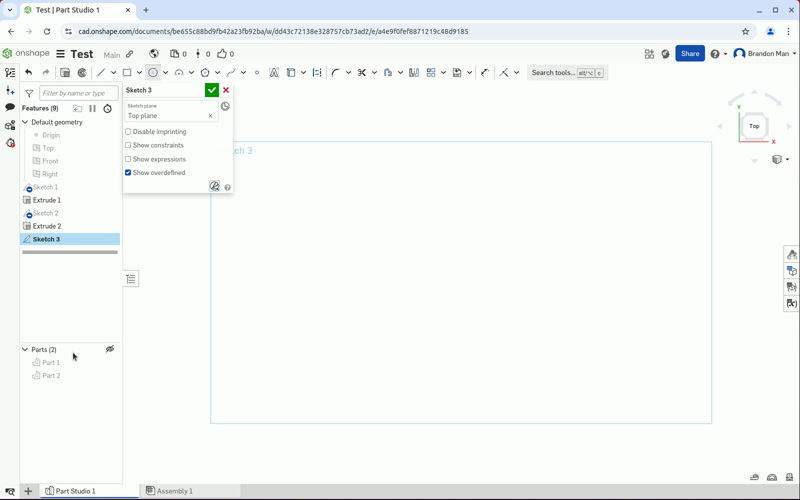
mouse_move(461, 217)
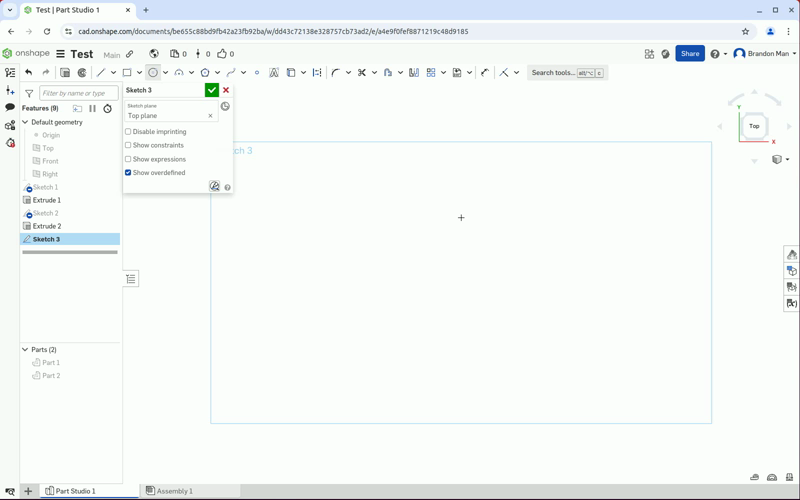
click(461, 217)
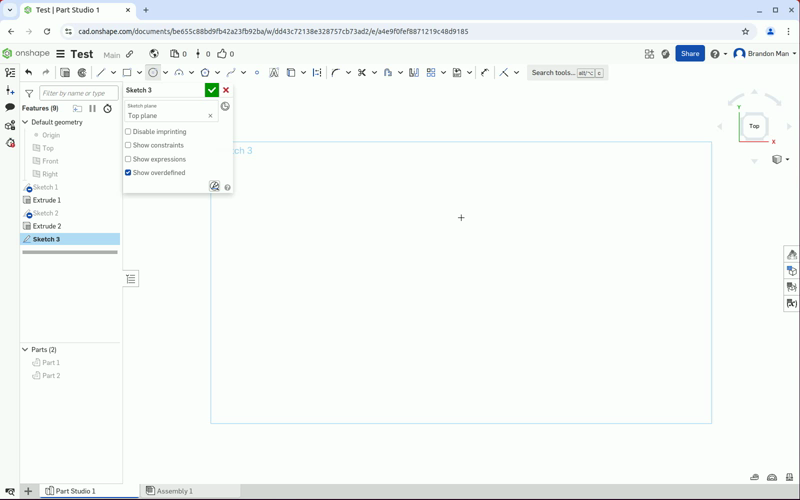
key_up(shift)
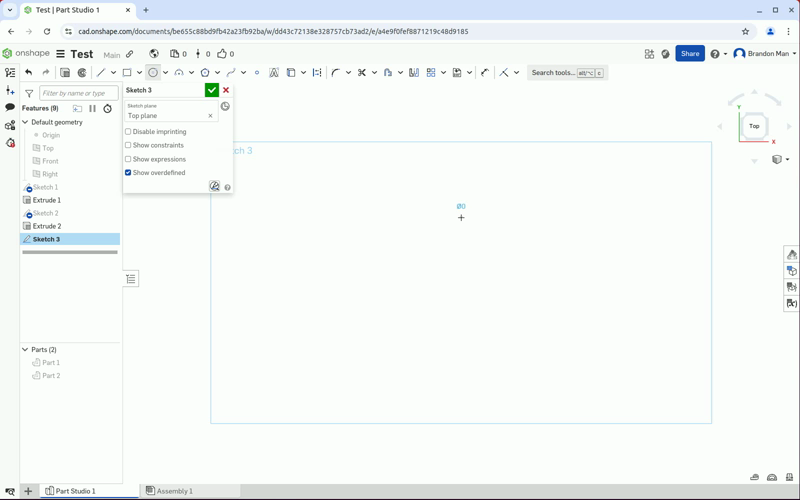
mouse_move(480, 217)
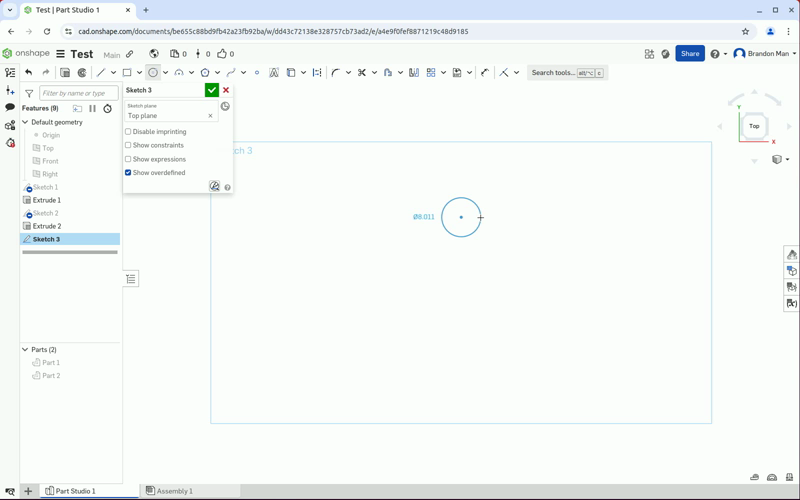
click(480, 217)
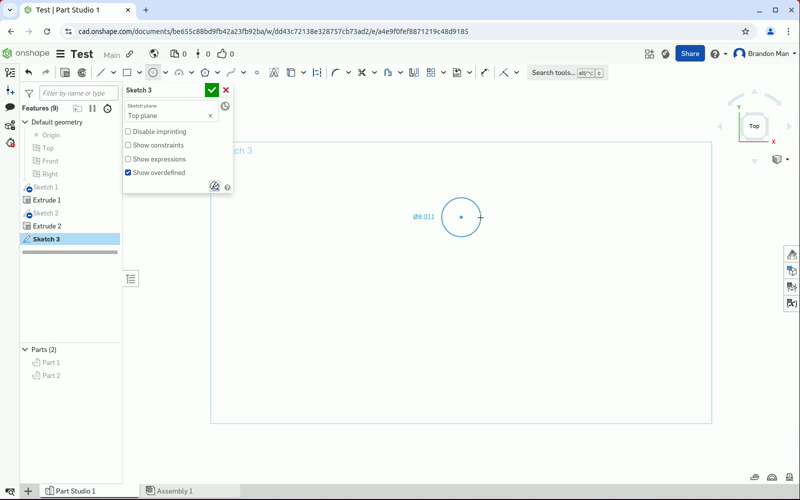
key(esc)
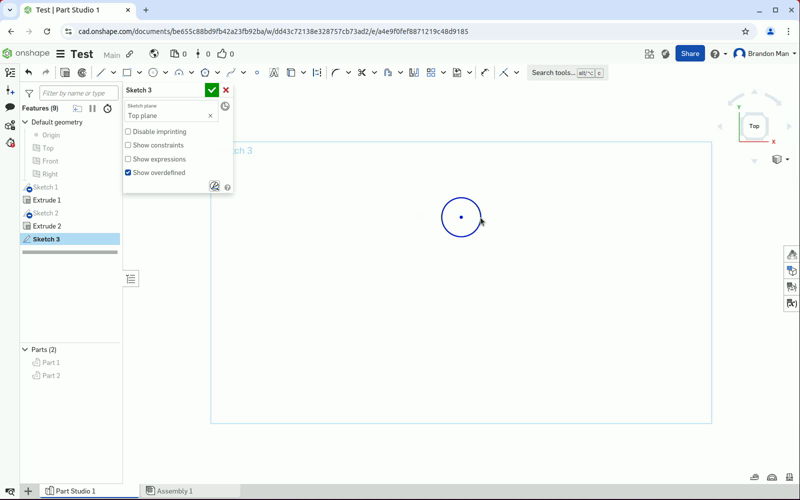
mouse_move(476, 219)
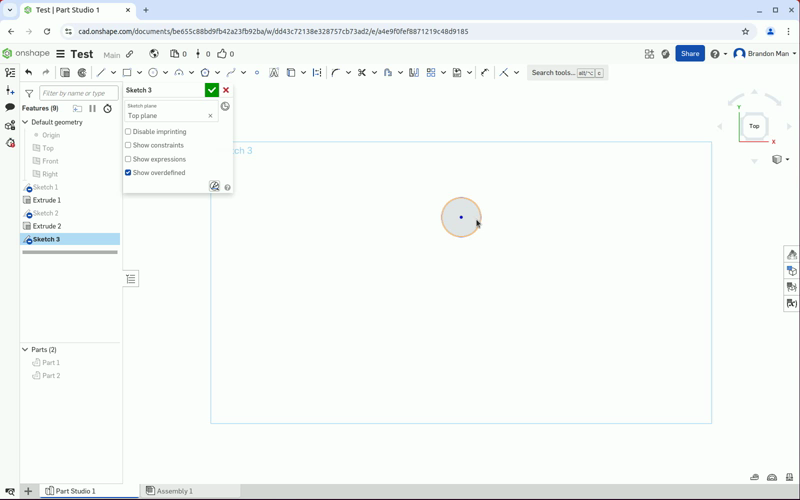
scroll(6)
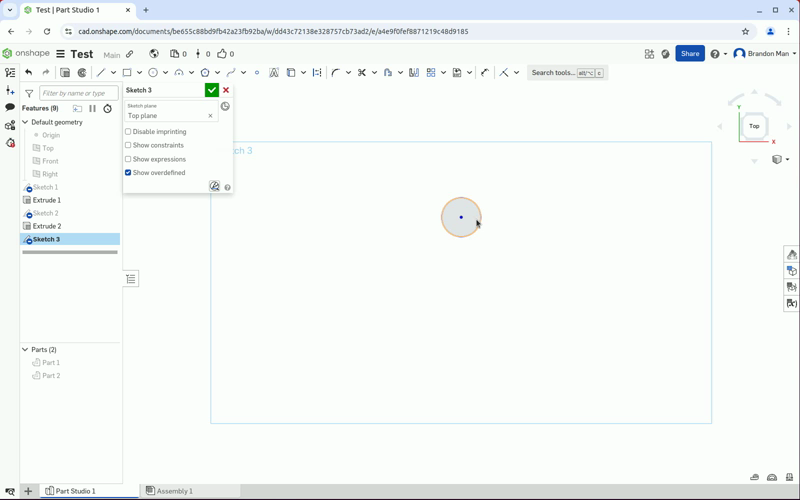
scroll(6)
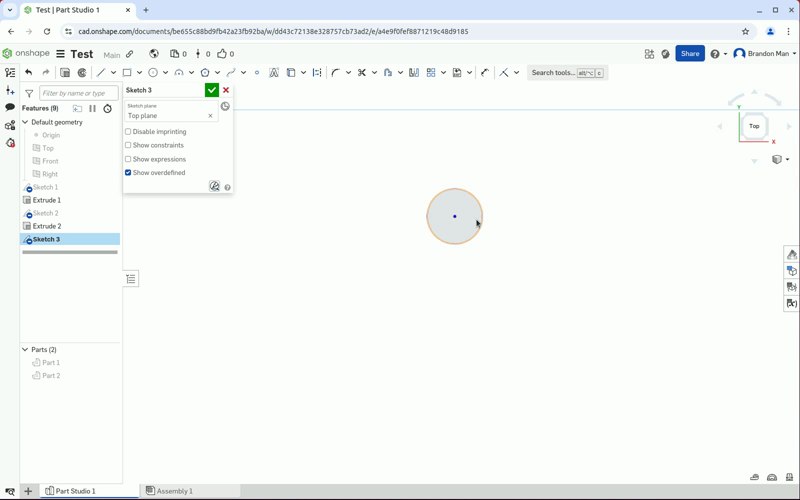
scroll(6)
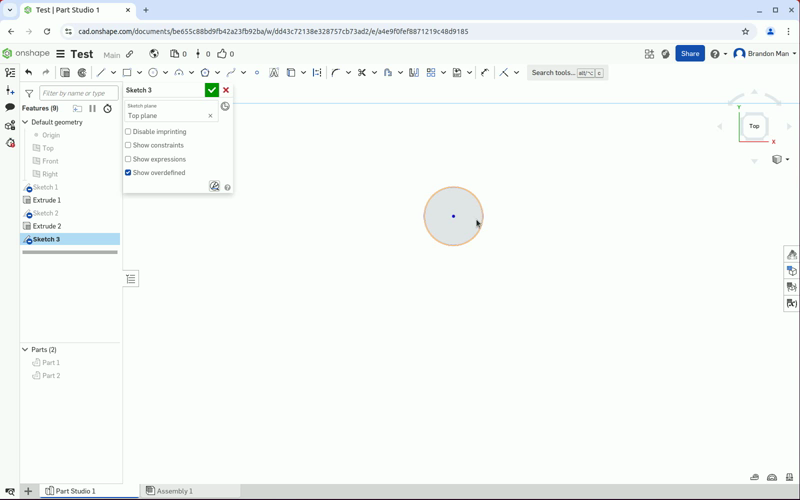
scroll(6)
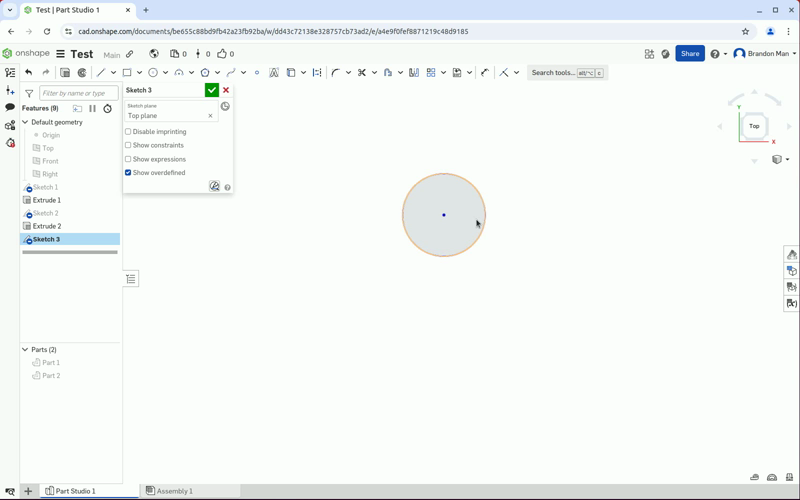
scroll(6)
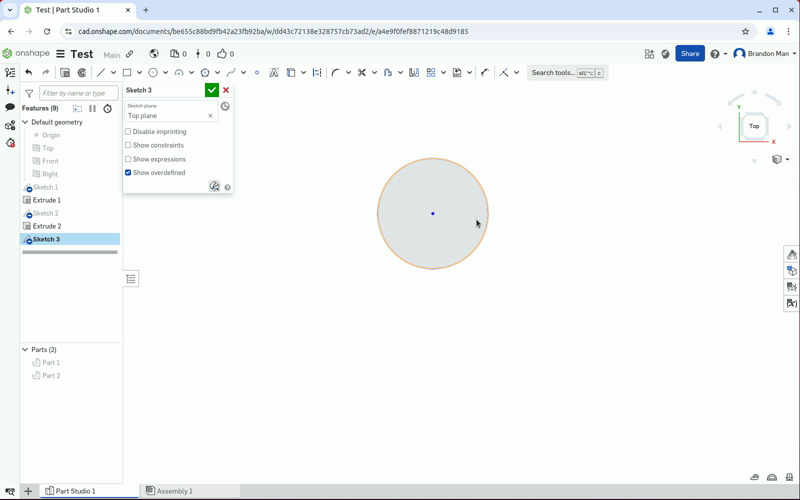
scroll(6)
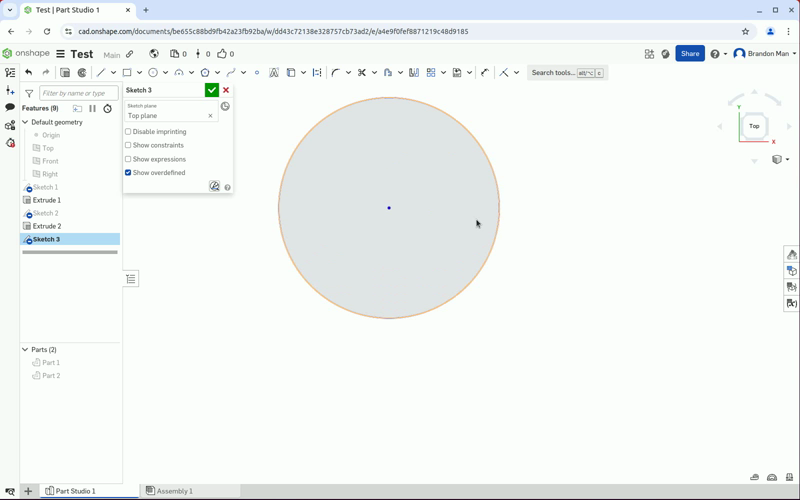
scroll(6)
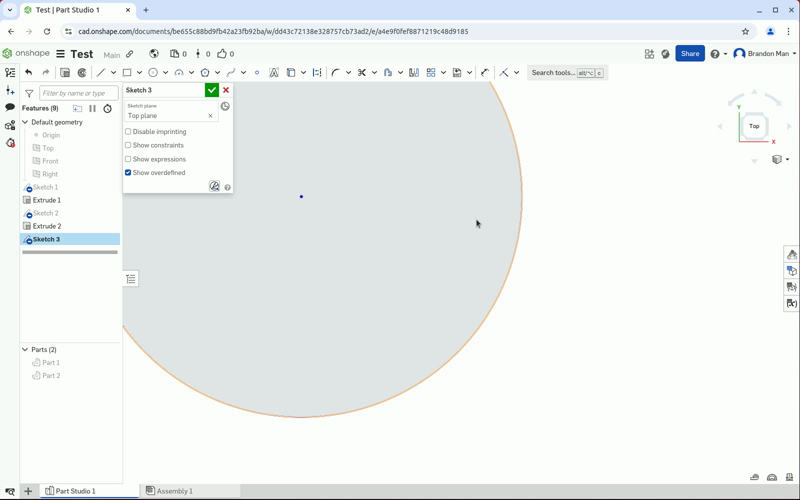
click(476, 219)
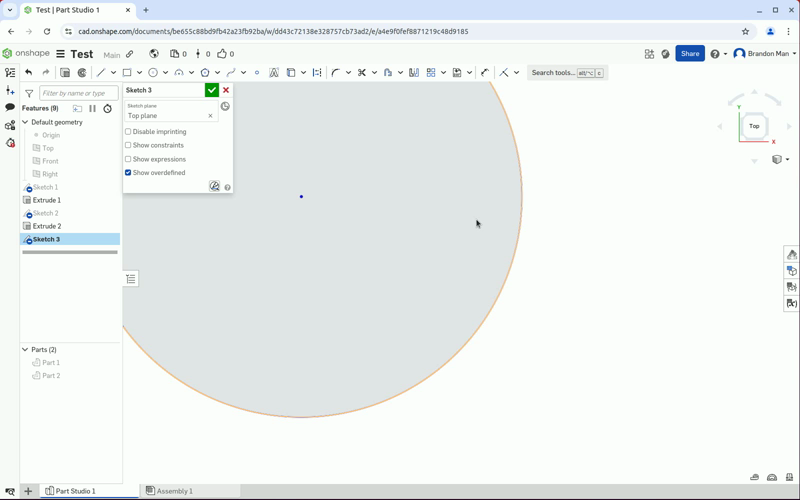
scroll(-6)
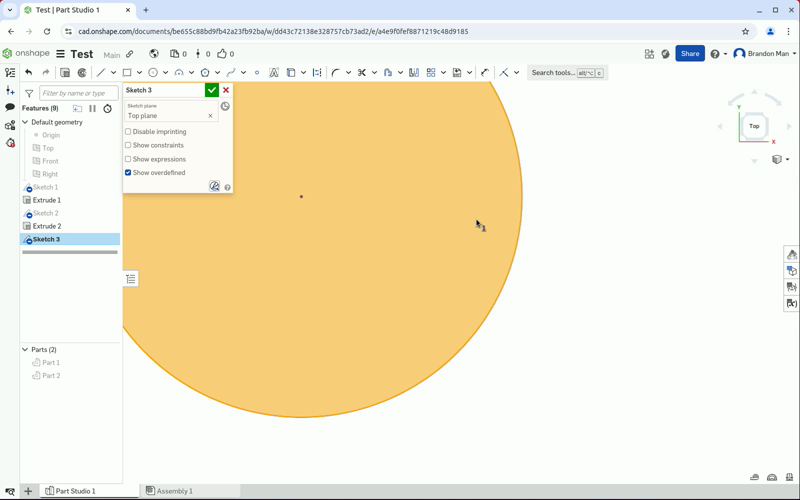
scroll(-6)
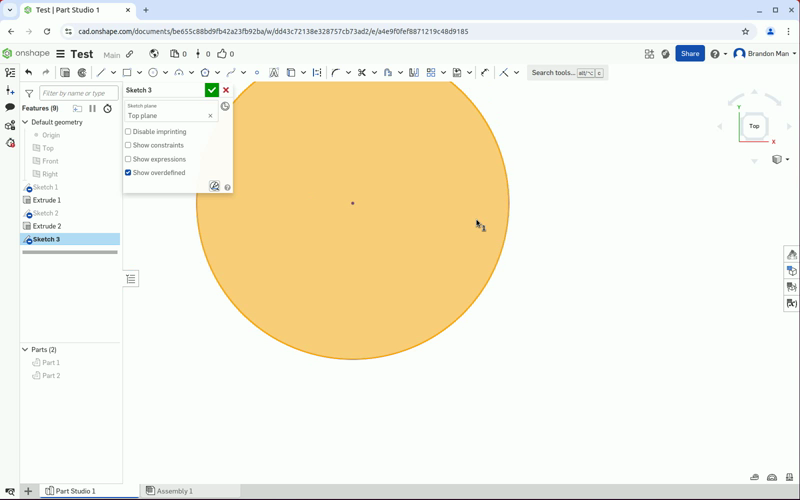
scroll(-6)
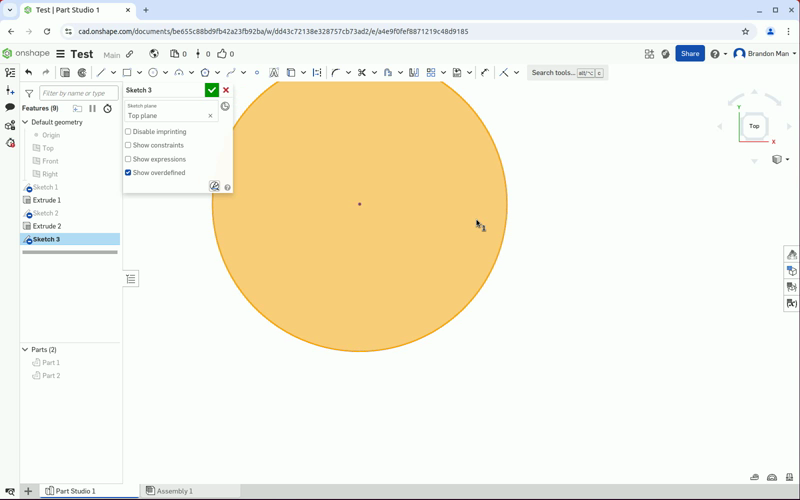
scroll(-6)
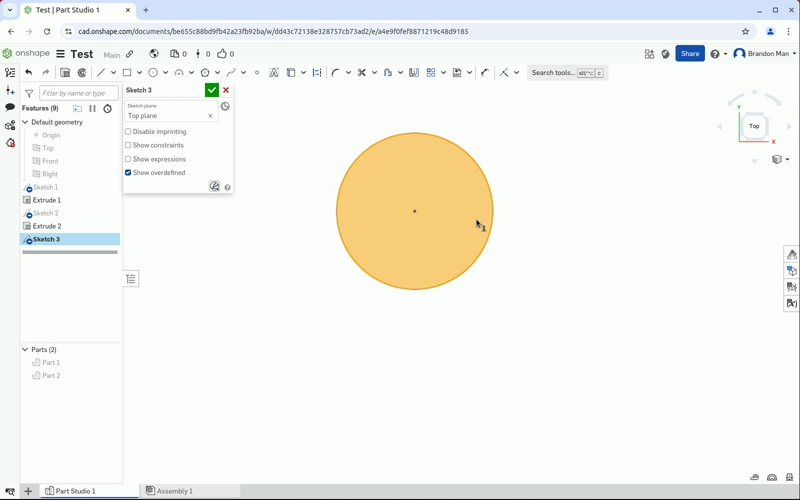
scroll(-6)
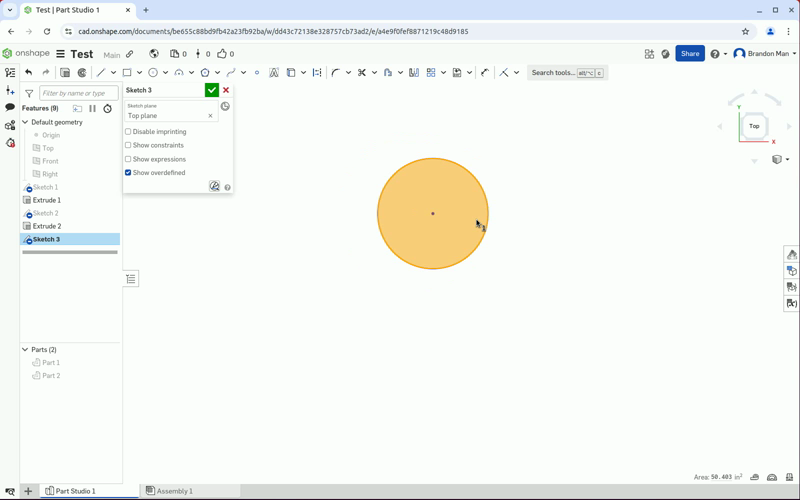
scroll(-6)
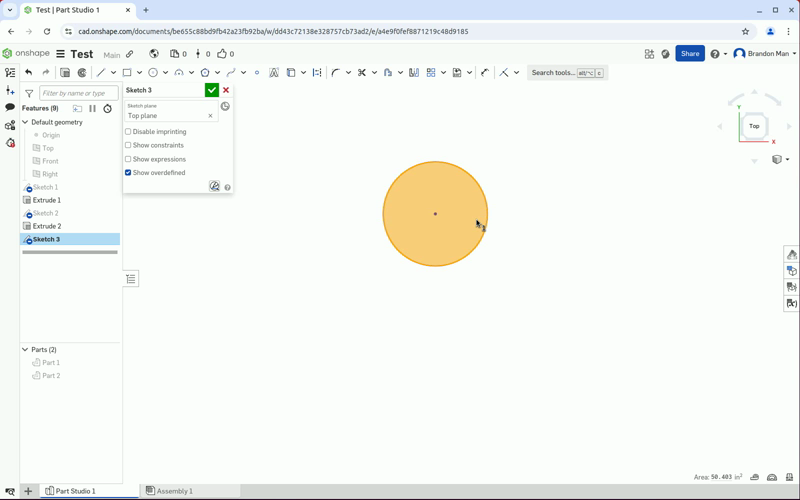
scroll(-6)
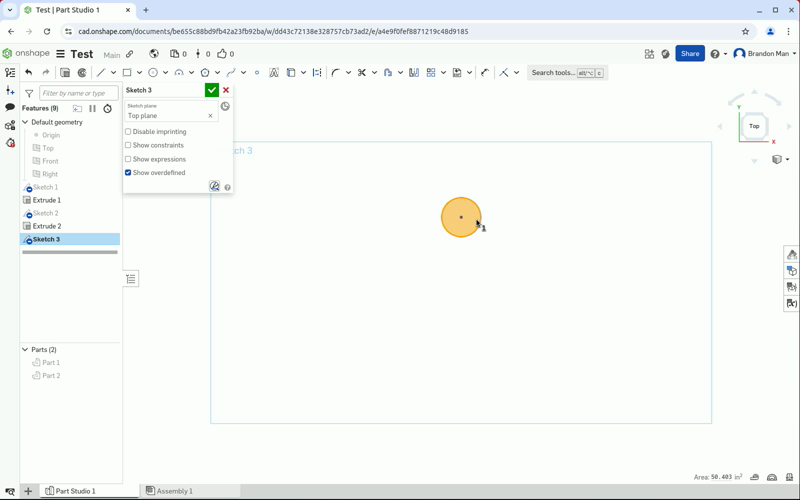
mouse_move(73, 352)
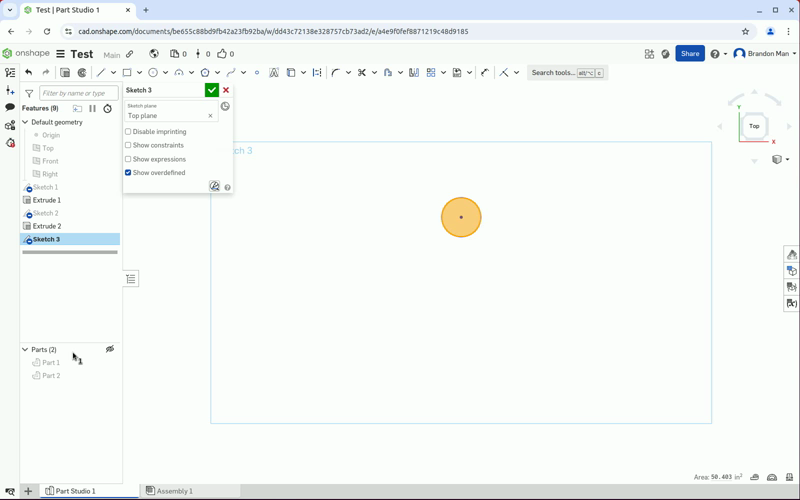
key(shift+y)
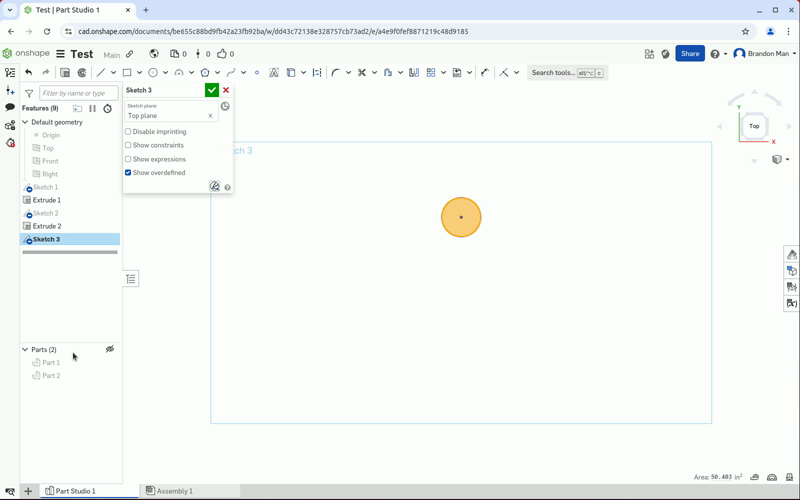
key(shift+e)
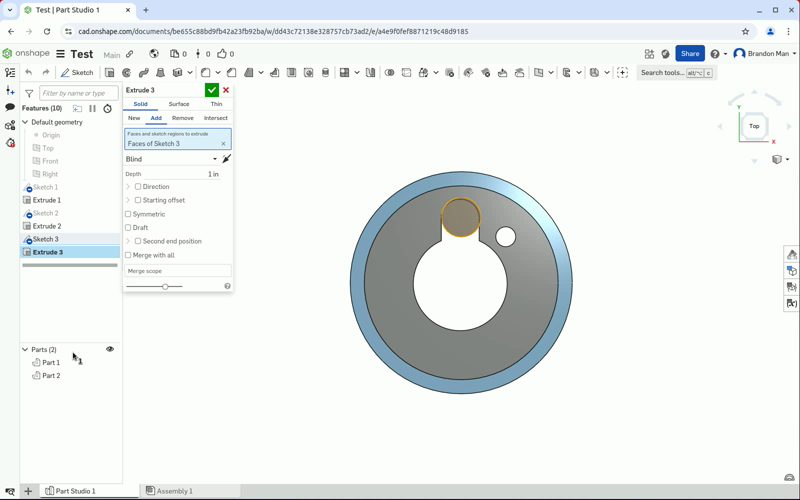
mouse_move(143, 106)
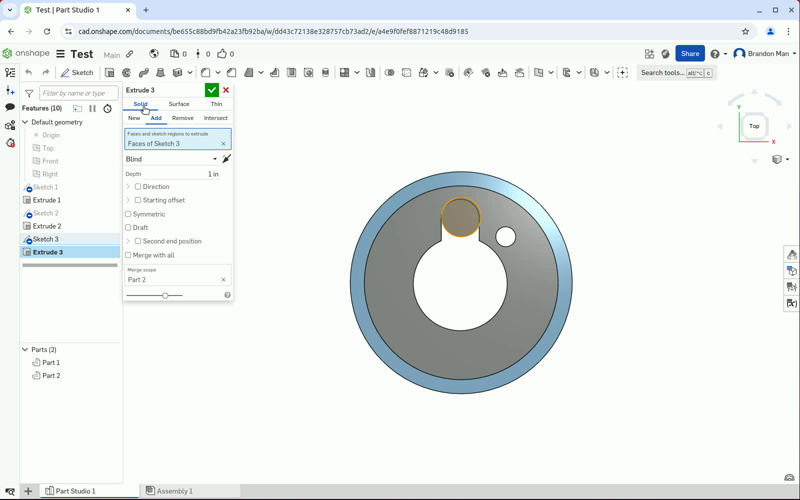
click(143, 106)
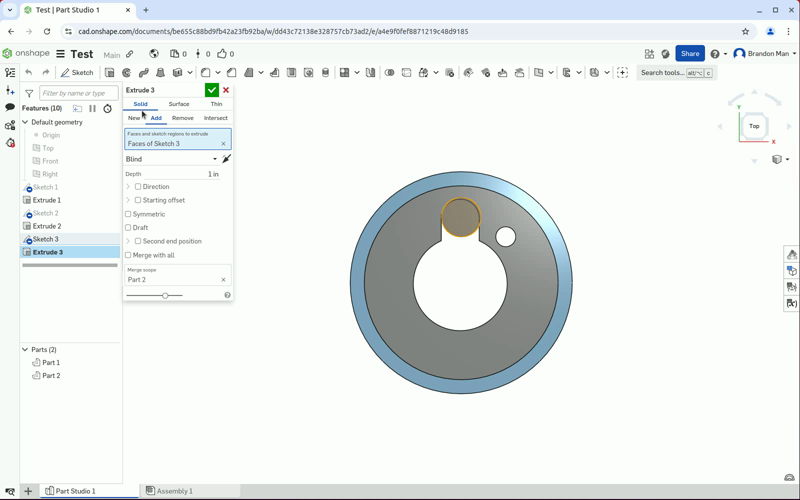
mouse_move(137, 120)
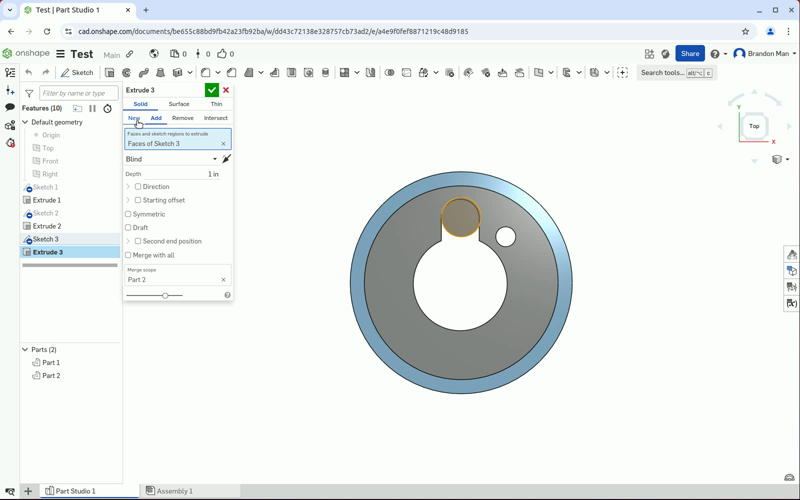
click(137, 120)
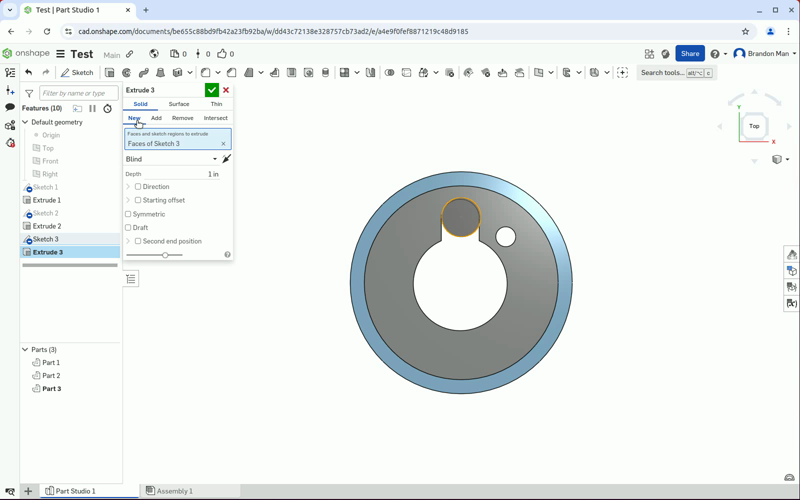
key(tab, 4)
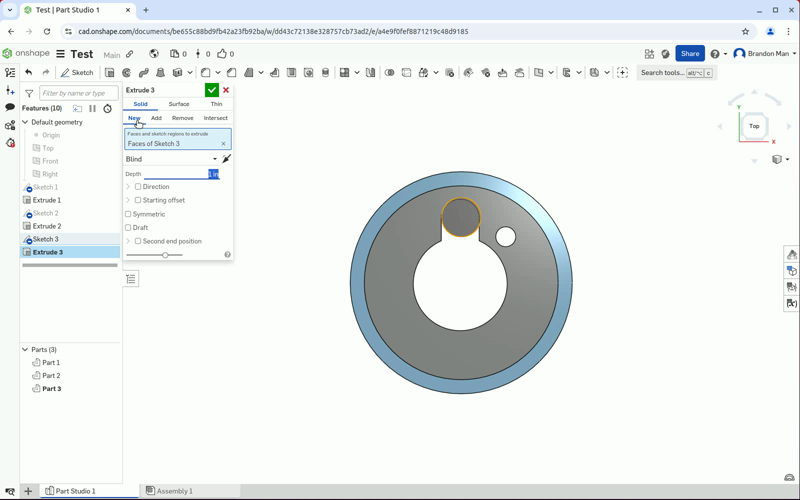
text(6.74)
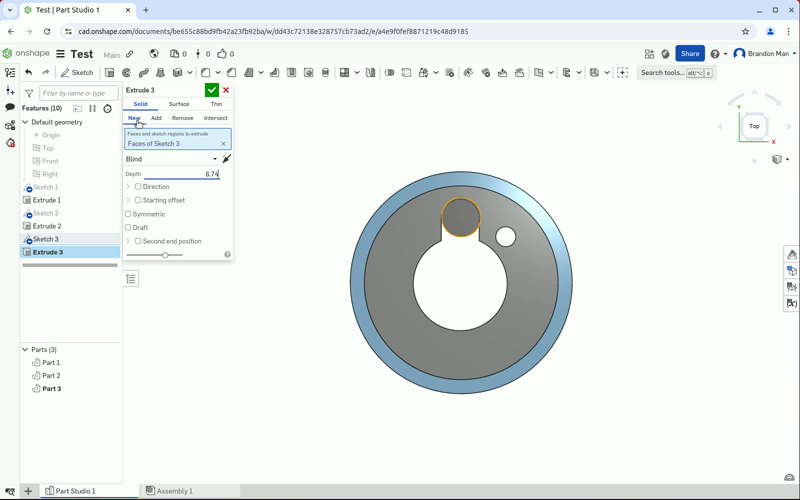
key(enter)
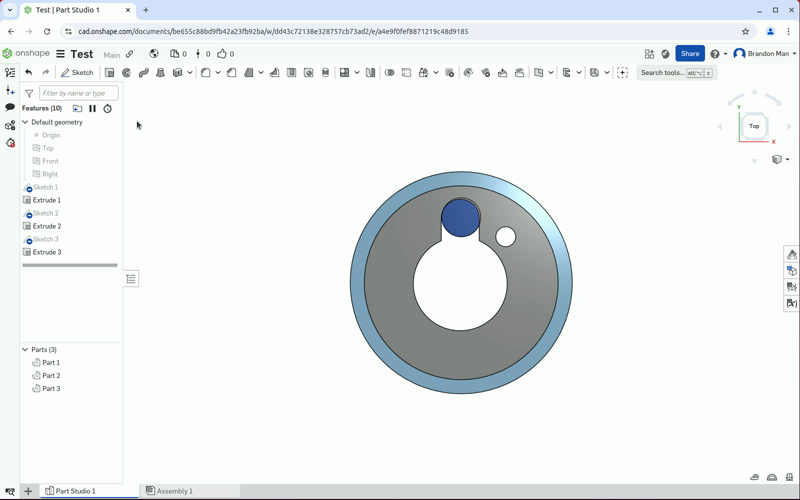
key(shift+h)
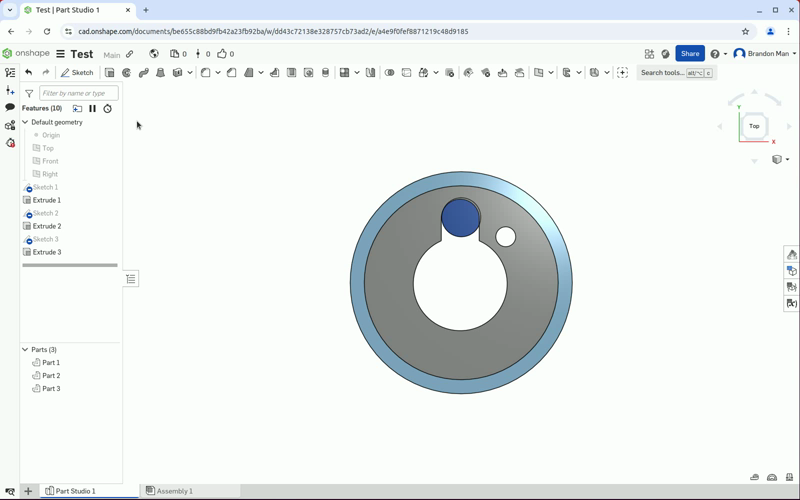
key(shift+h)
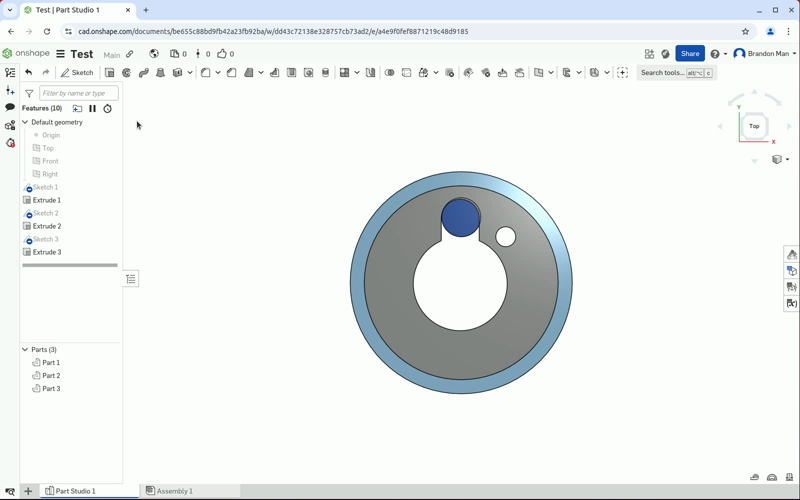
mouse_move(73, 189)
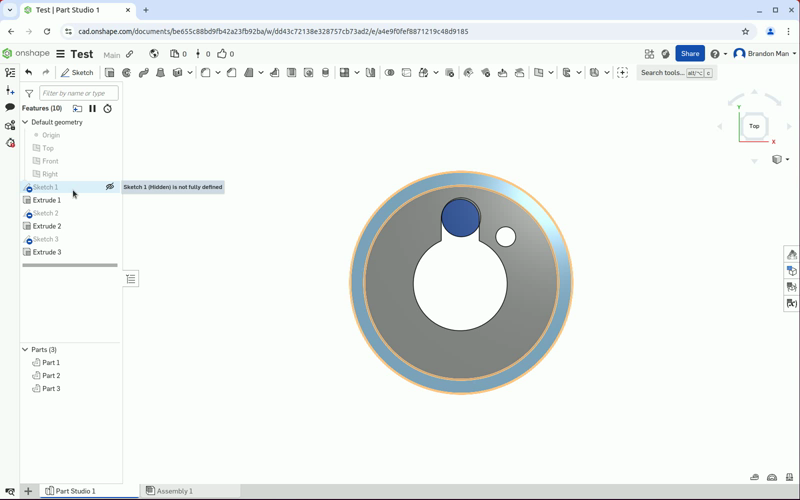
click(73, 189)
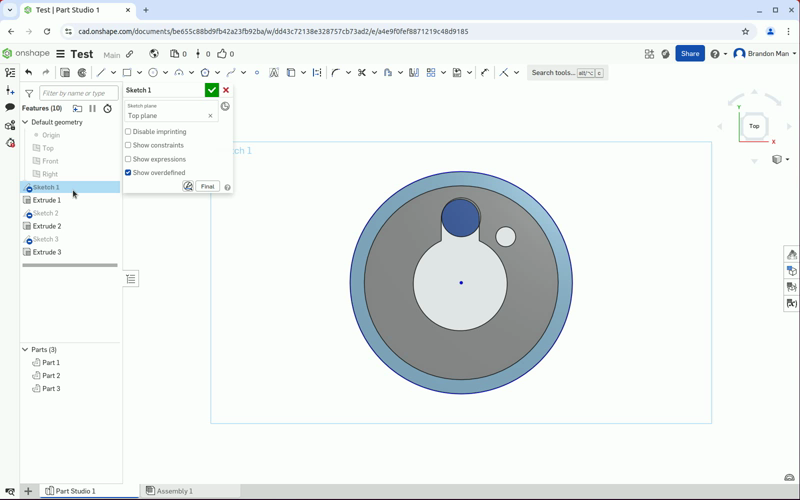
mouse_move(229, 92)
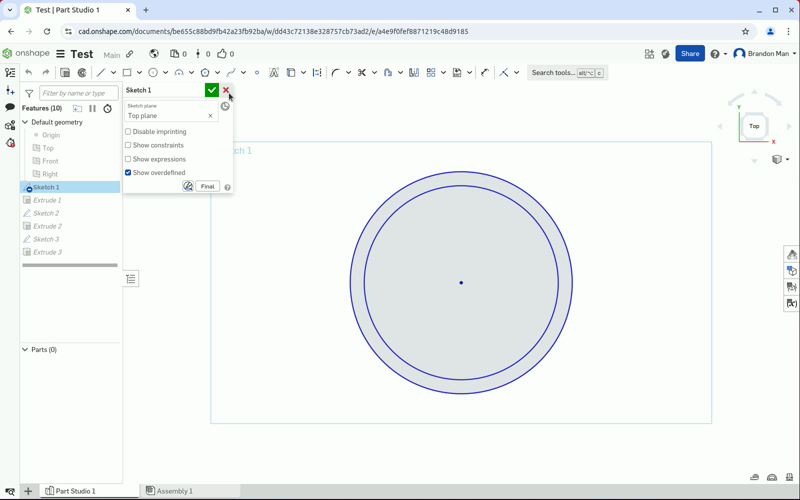
click(229, 92)
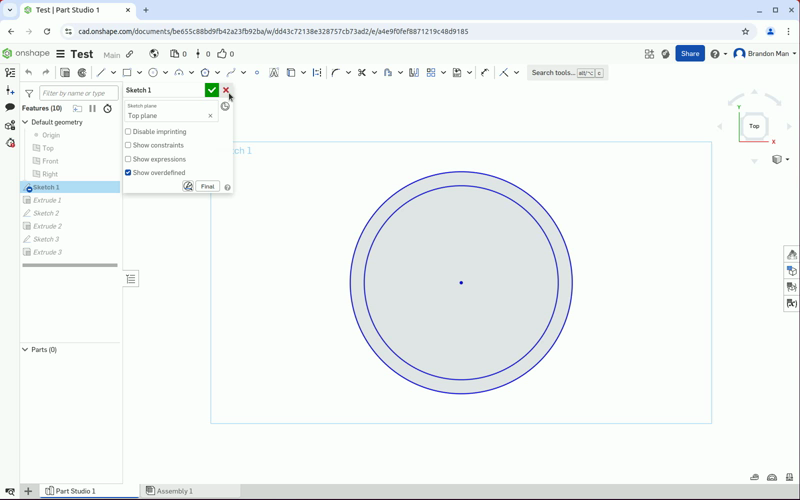
key(shift+s)
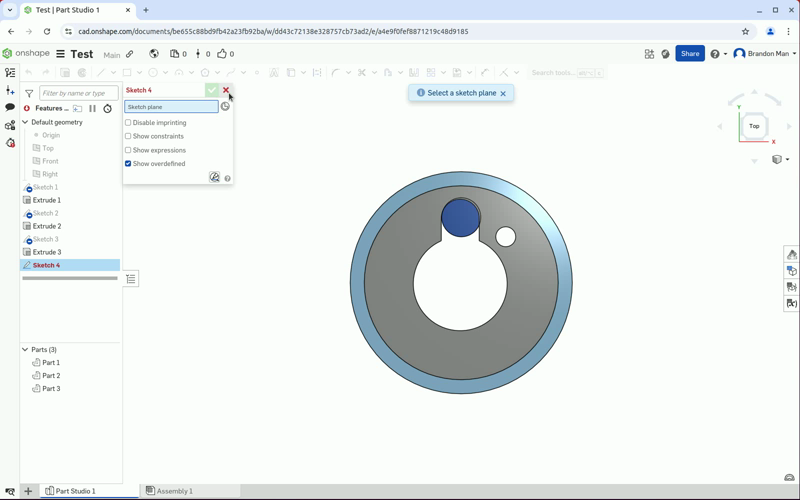
mouse_move(73, 150)
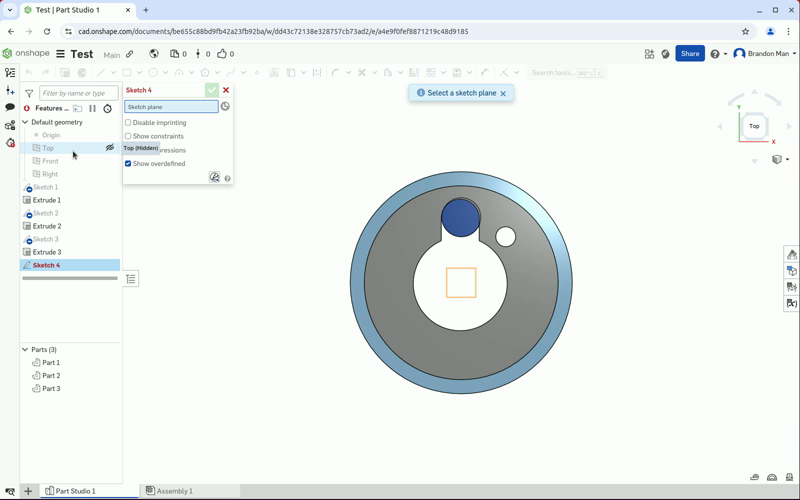
click(73, 150)
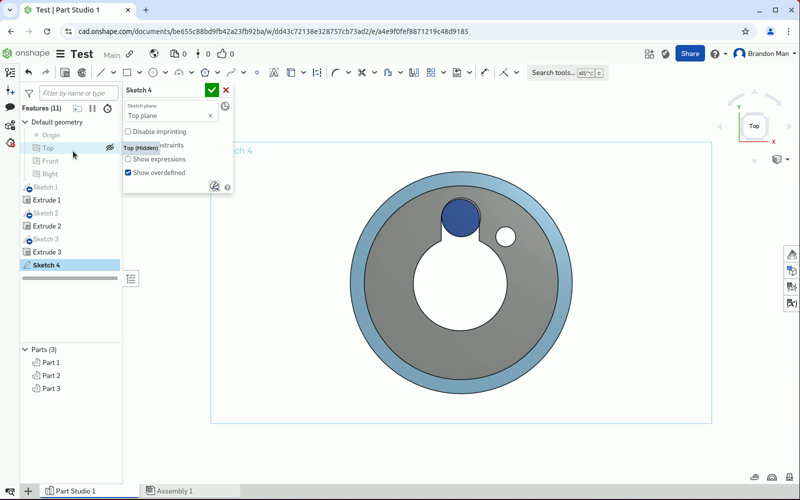
mouse_move(73, 352)
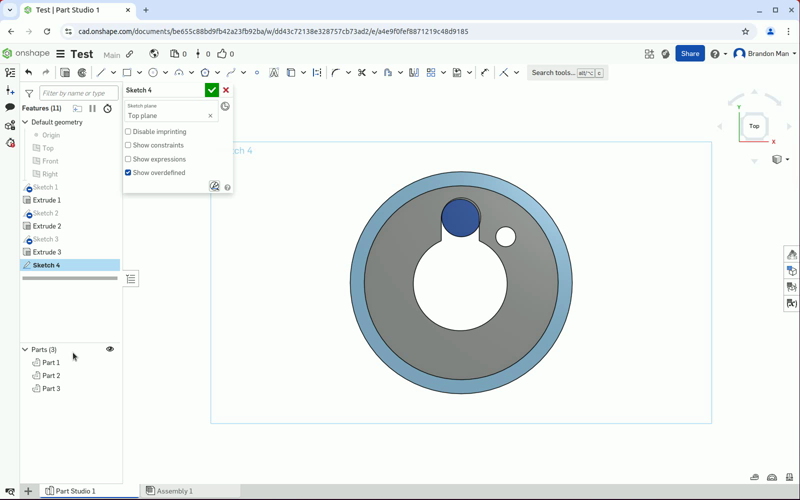
key(y)
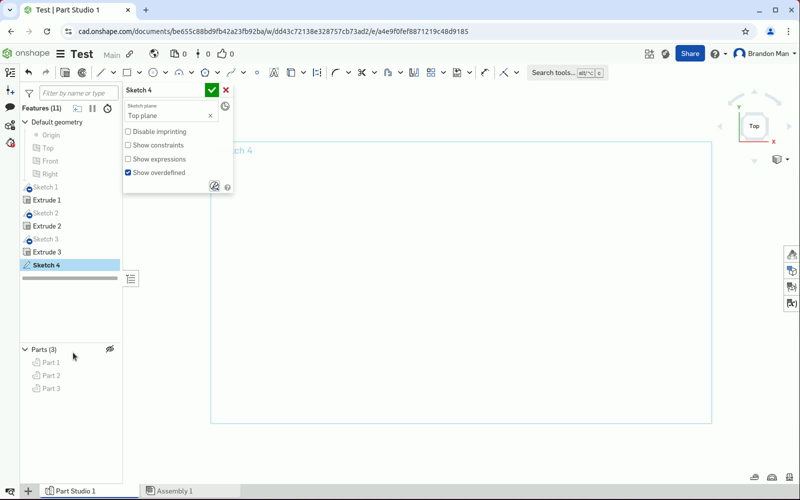
key(a)
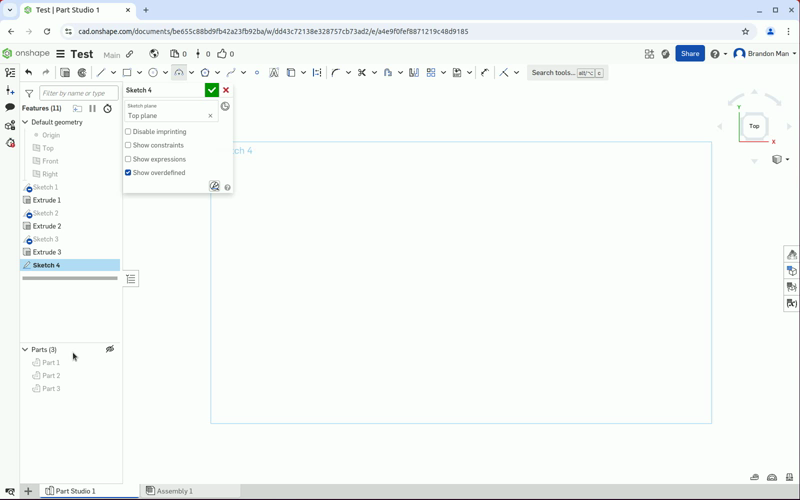
key_down(shift)
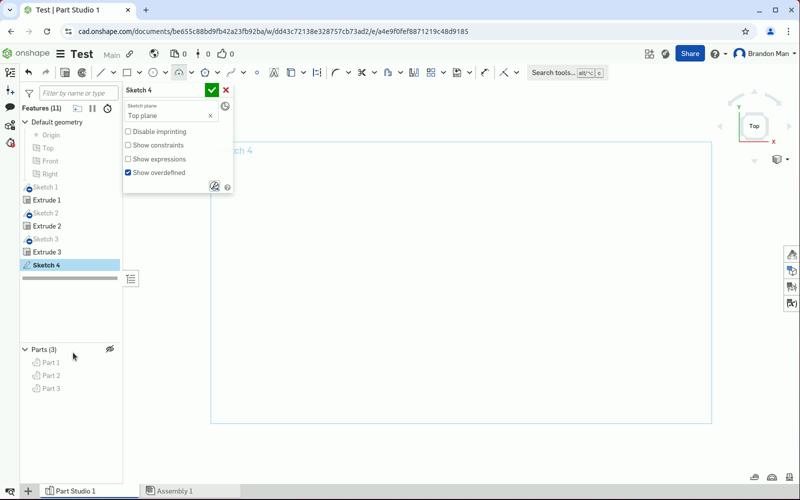
mouse_move(460, 236)
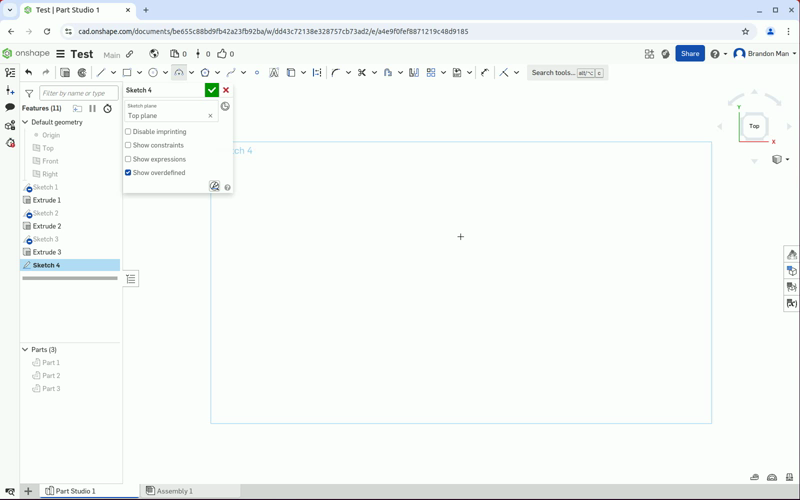
click(460, 236)
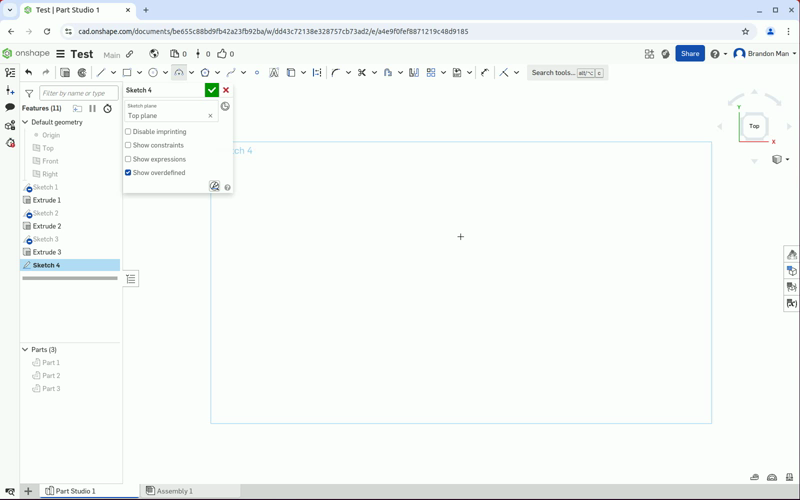
key_up(shift)
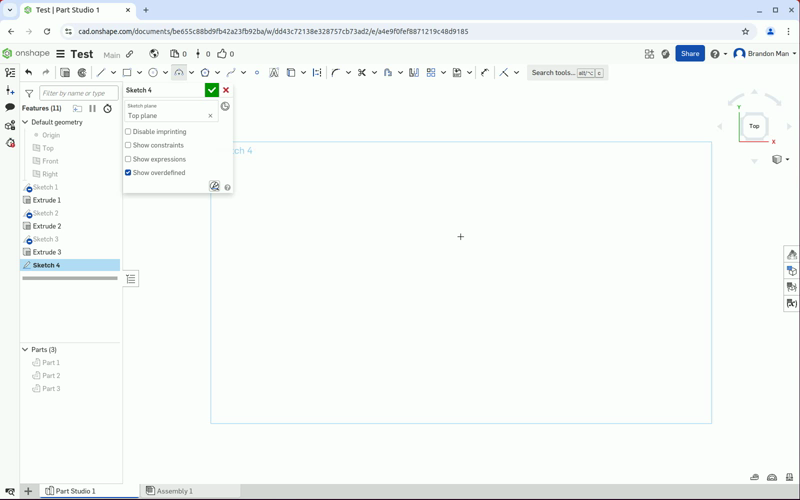
key_down(shift)
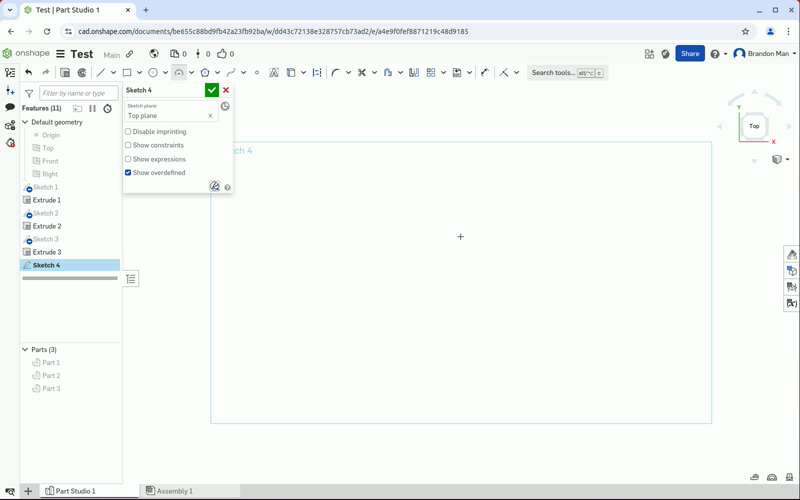
mouse_move(480, 240)
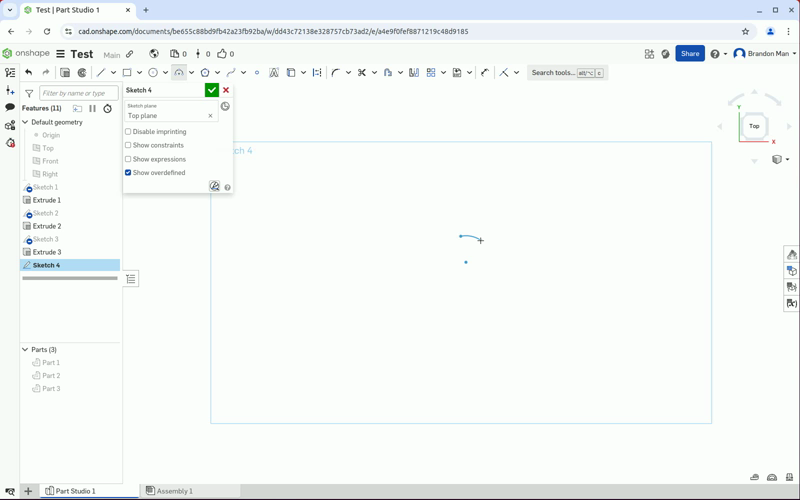
click(480, 240)
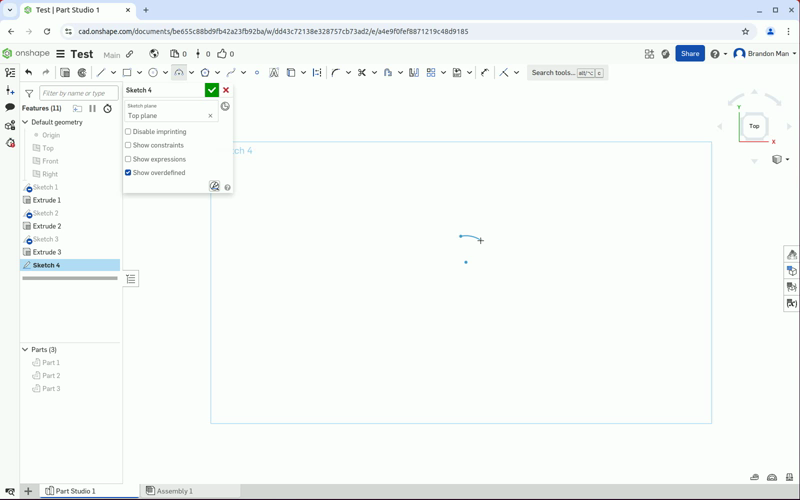
mouse_move(470, 237)
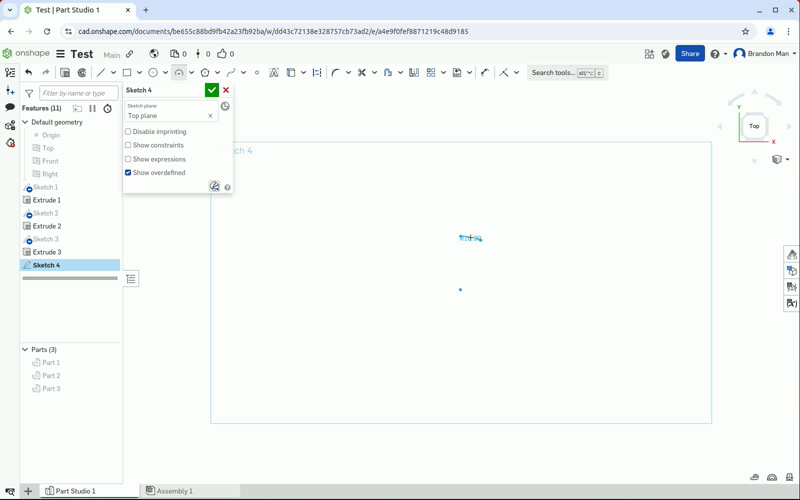
click(470, 237)
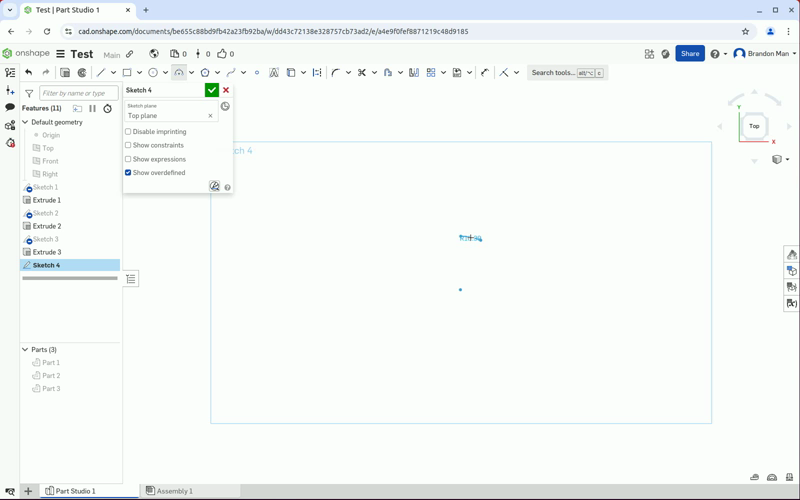
key_up(shift)
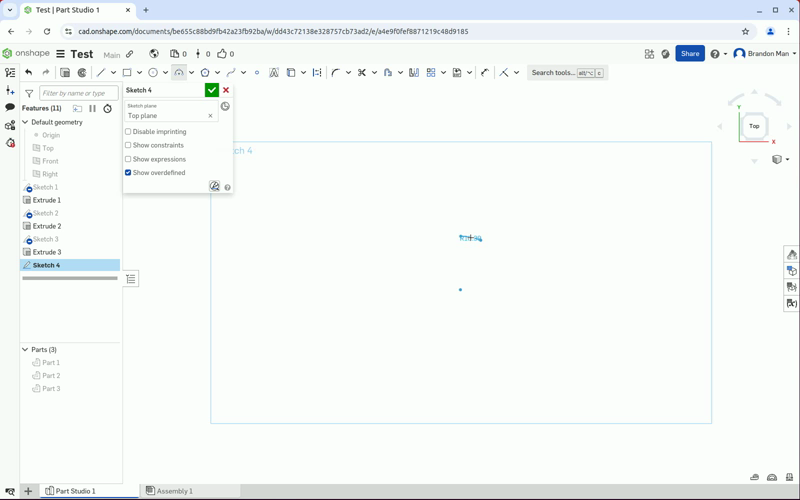
key(esc)
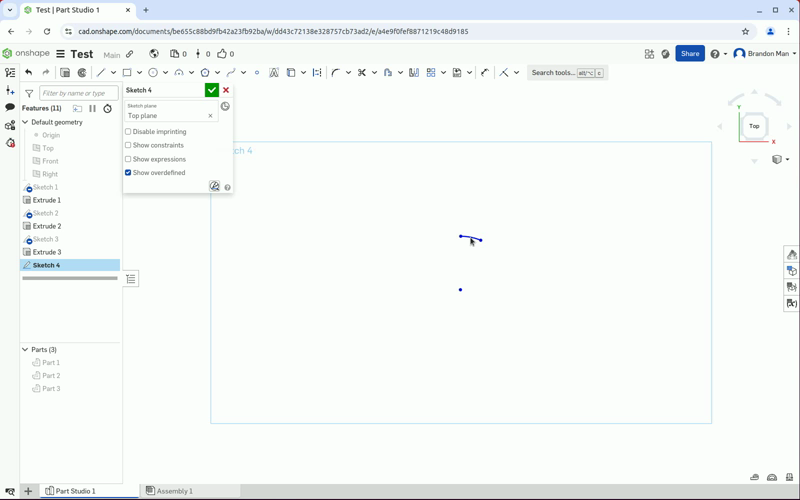
key(l)
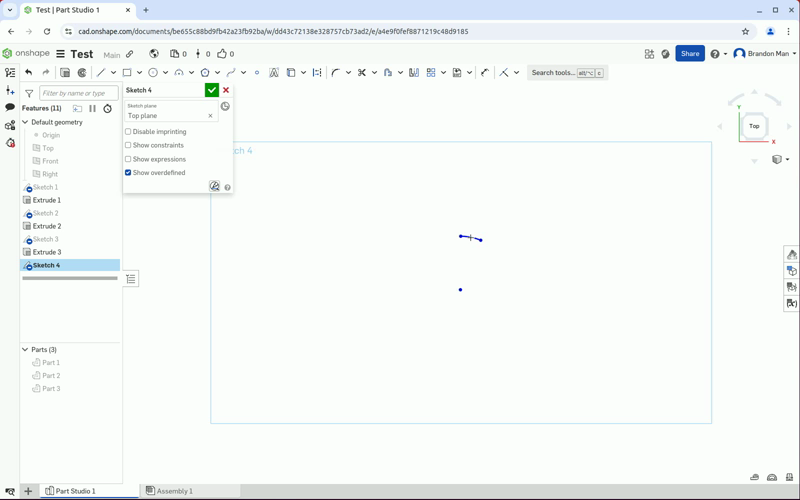
mouse_move(480, 240)
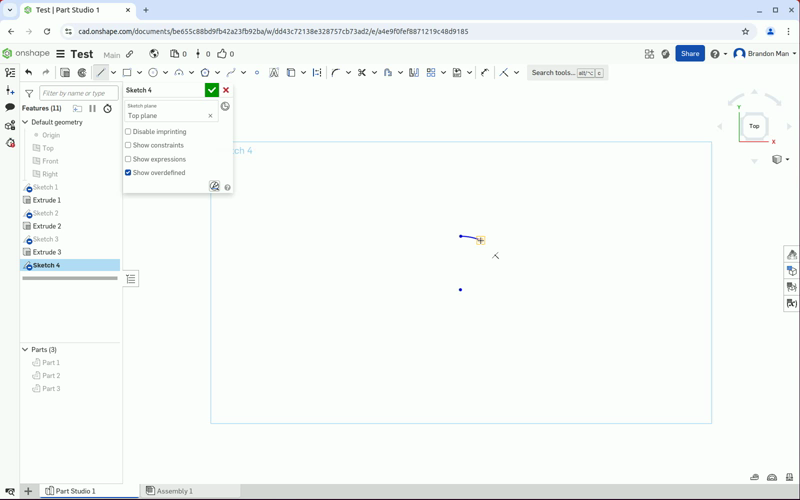
click(480, 240)
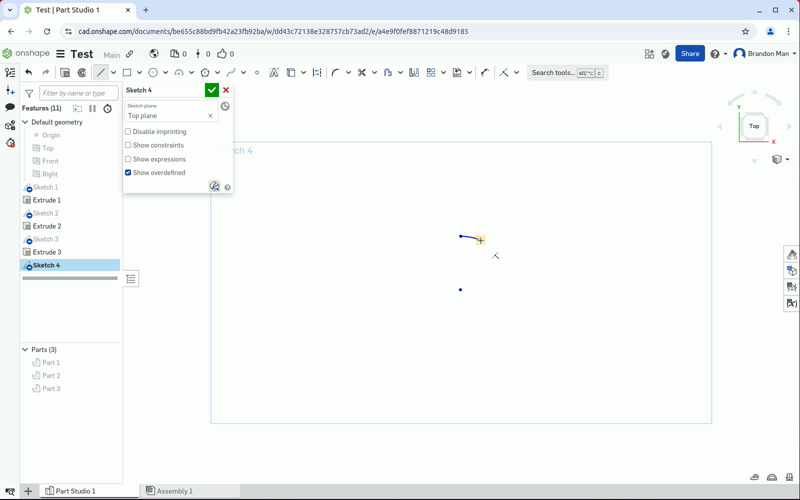
key_down(shift)
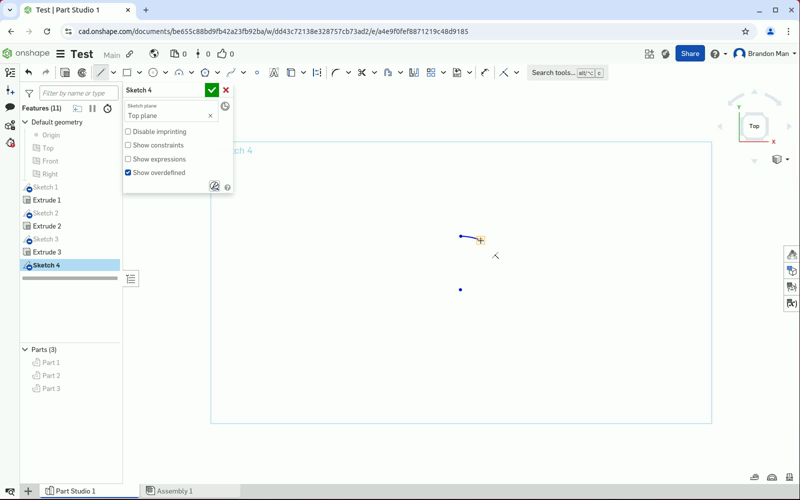
mouse_move(510, 240)
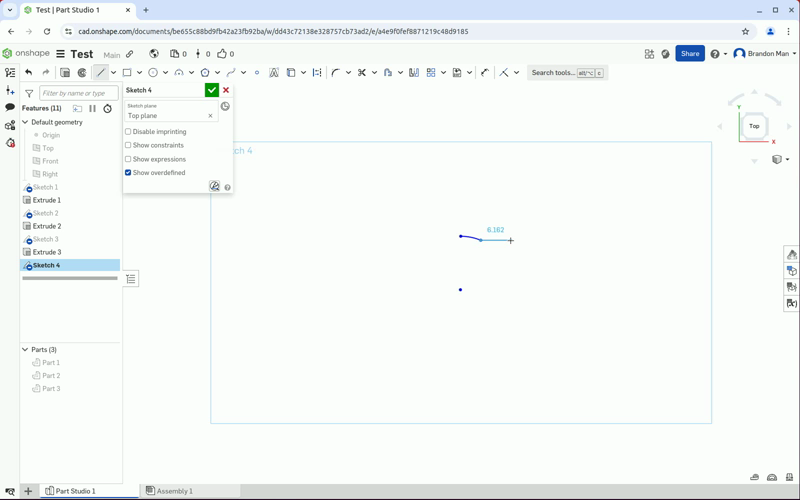
mouse_move(480, 216)
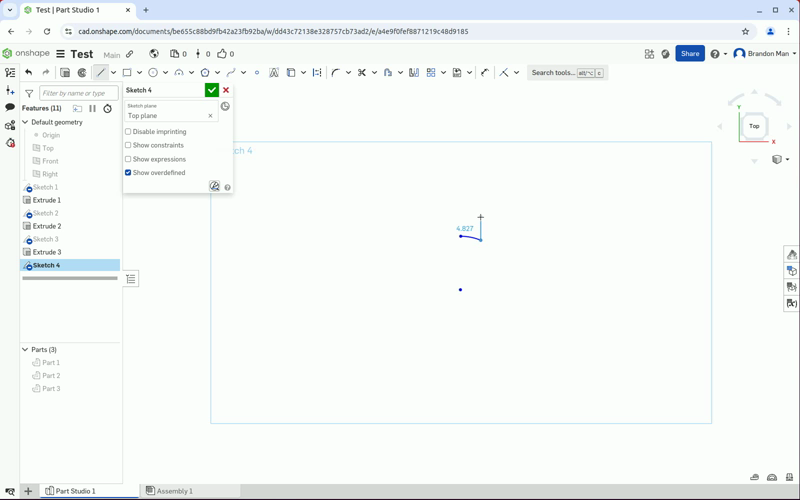
click(480, 216)
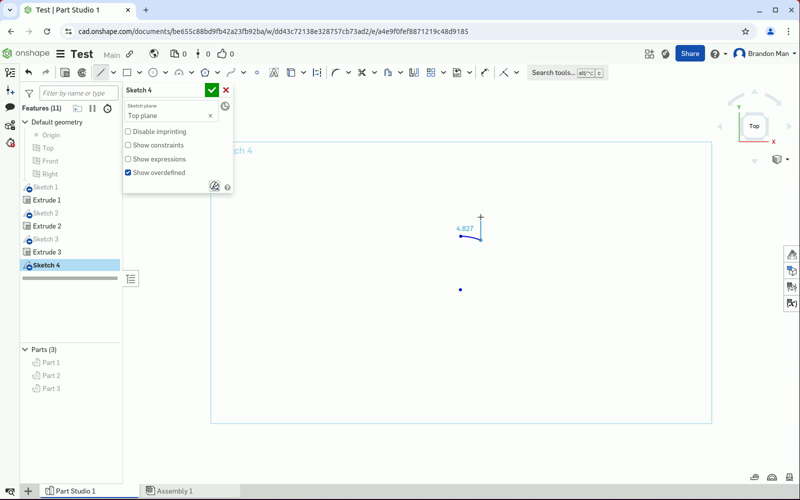
key_up(shift)
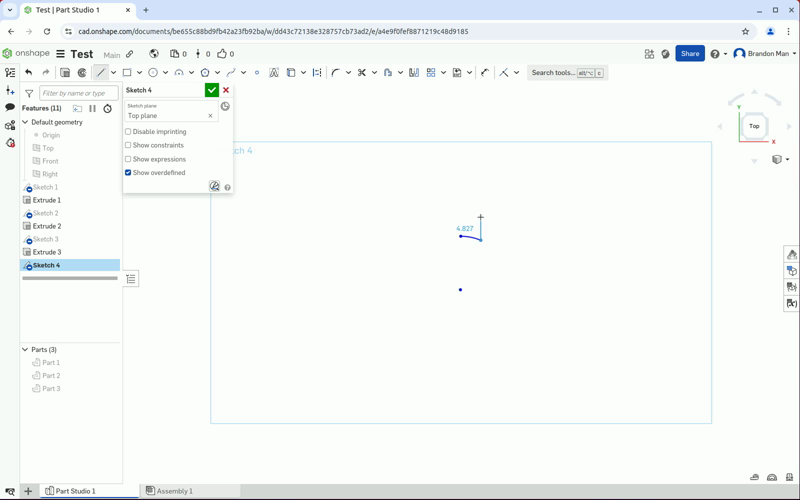
key(esc)
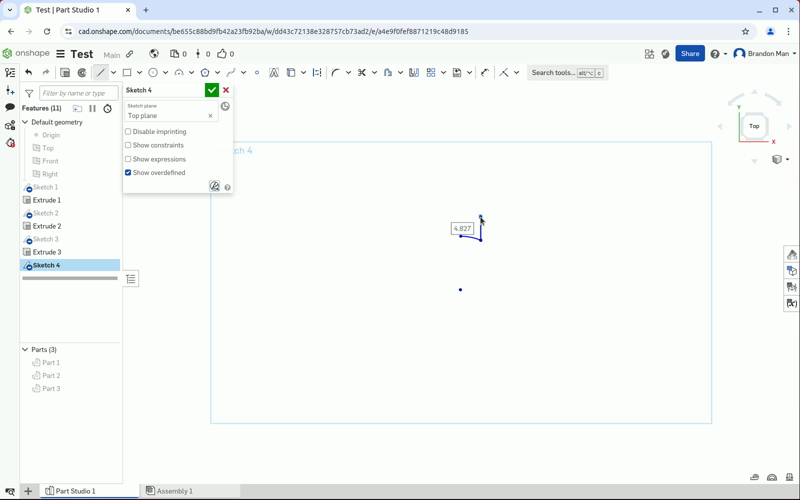
key(a)
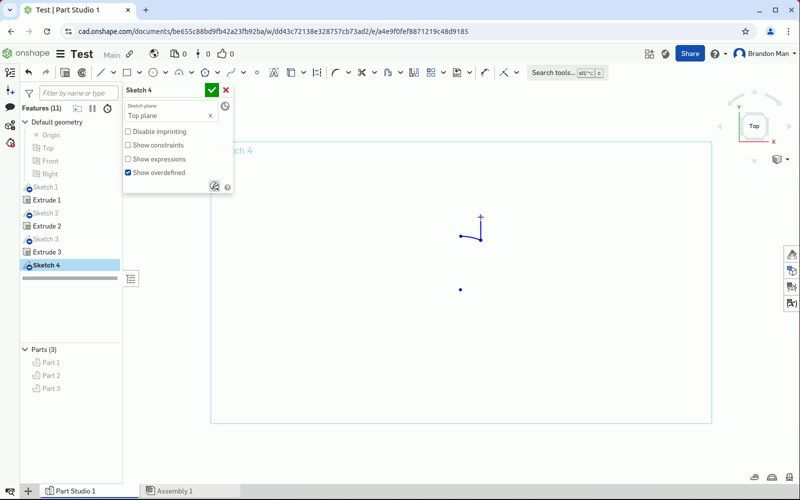
mouse_move(480, 216)
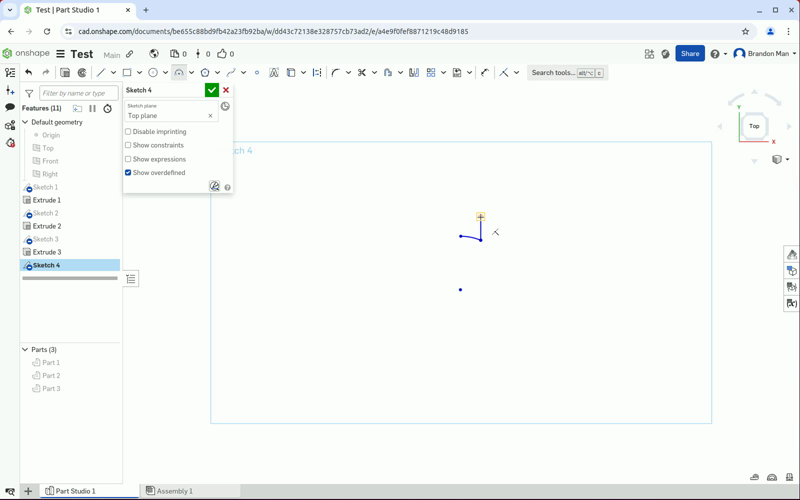
click(480, 216)
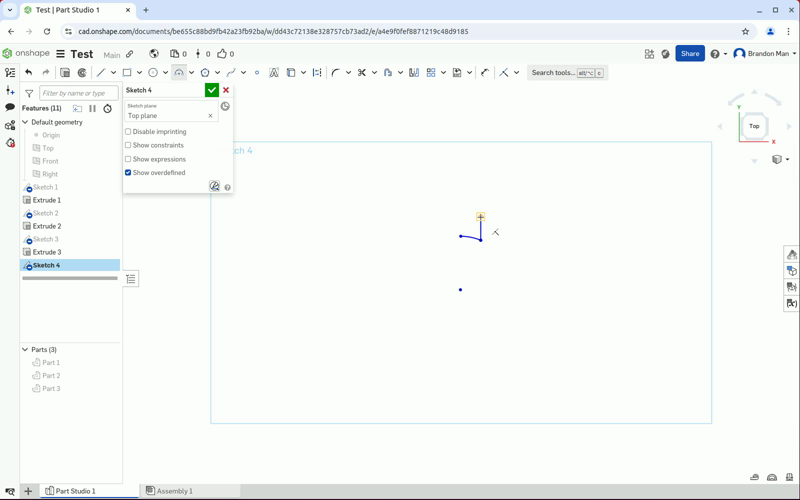
mouse_move(460, 236)
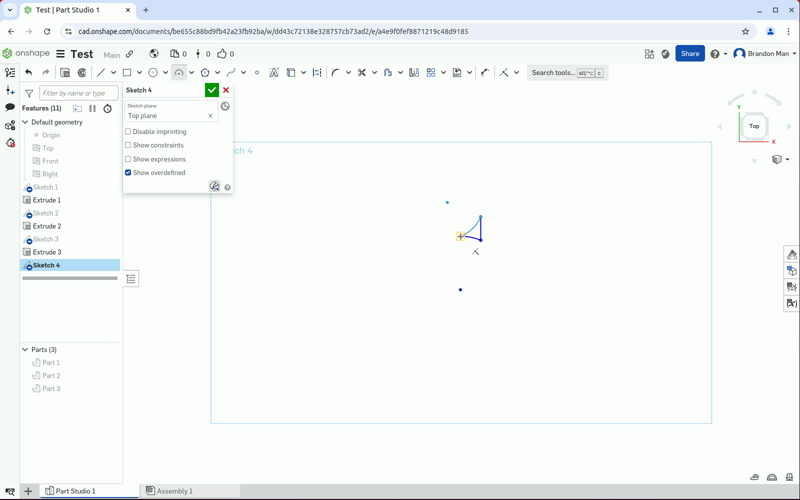
click(460, 236)
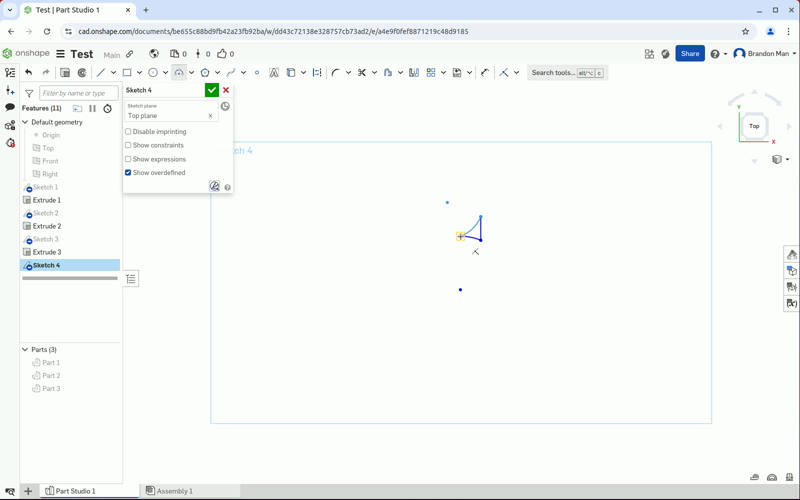
key_down(shift)
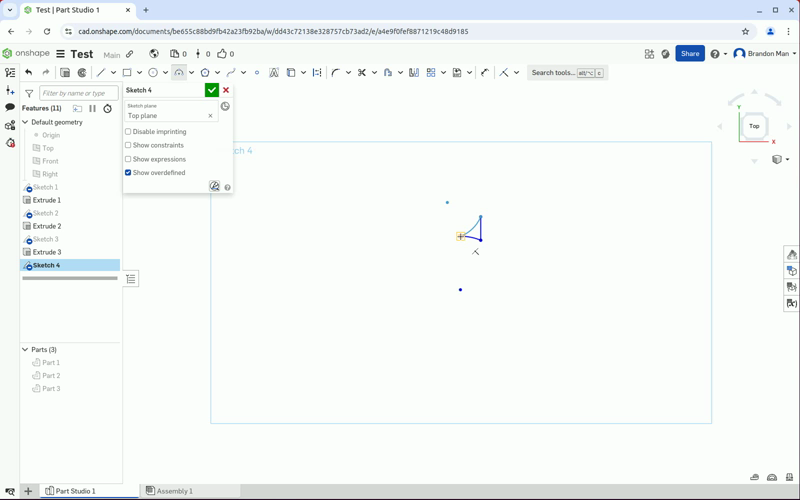
mouse_move(474, 230)
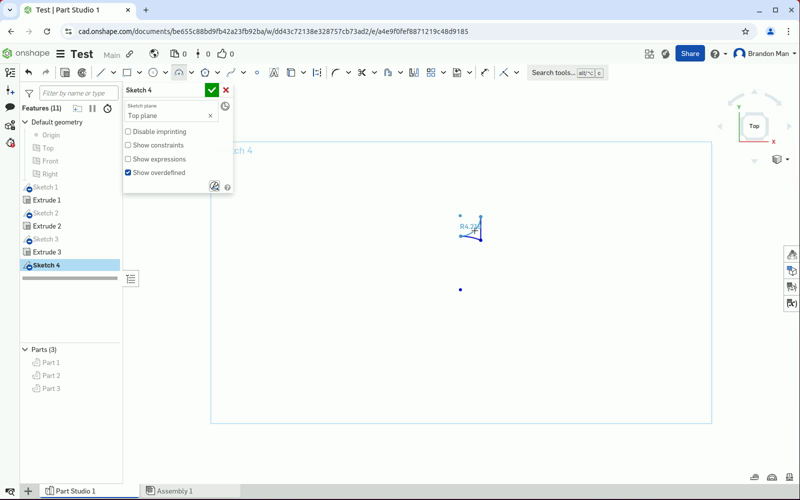
click(474, 230)
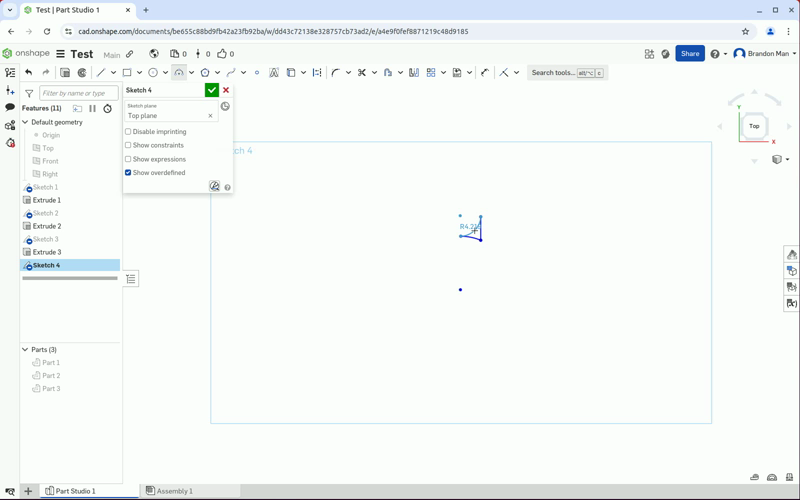
key_up(shift)
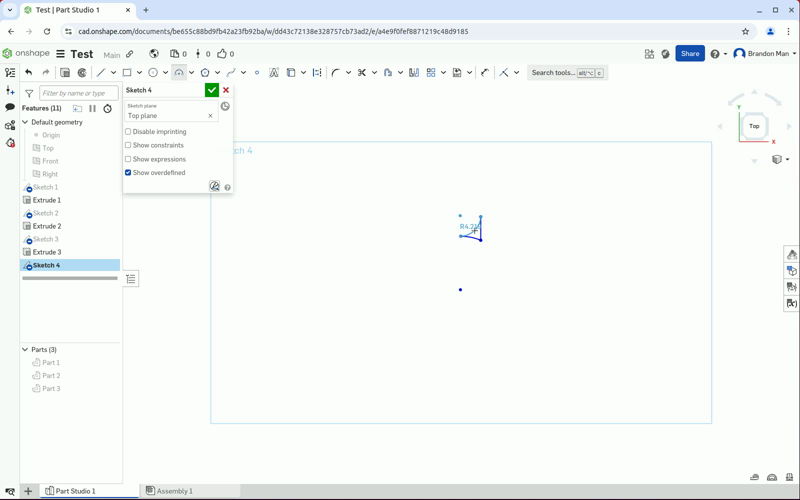
key(esc)
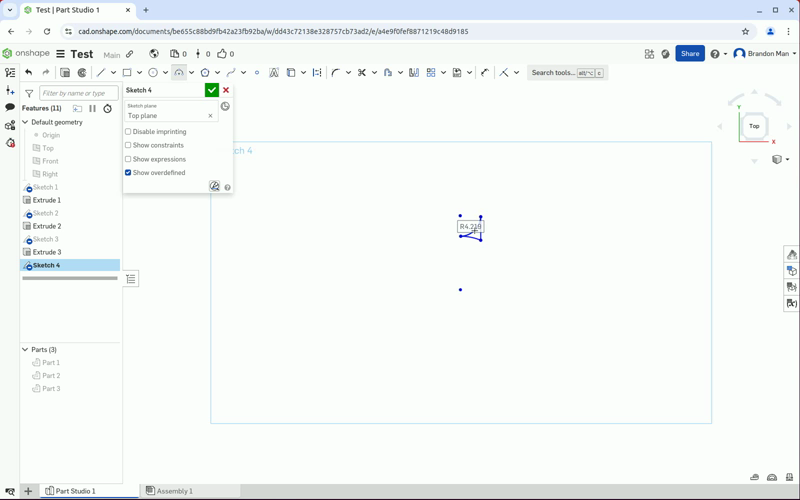
mouse_move(463, 234)
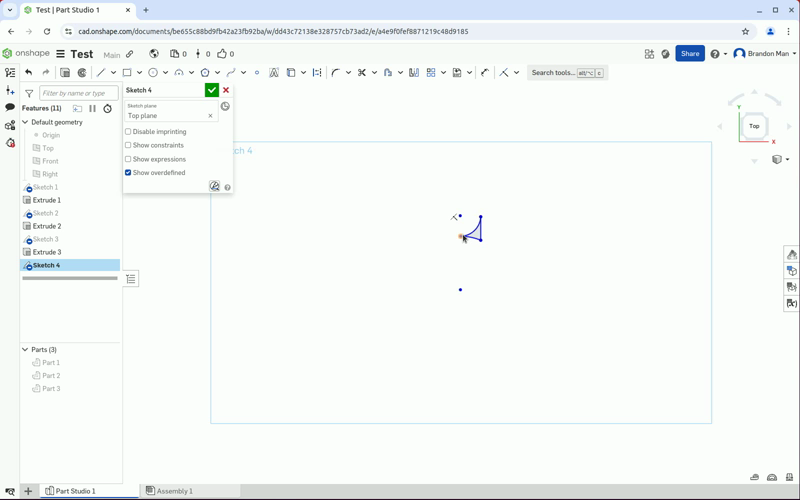
scroll(6)
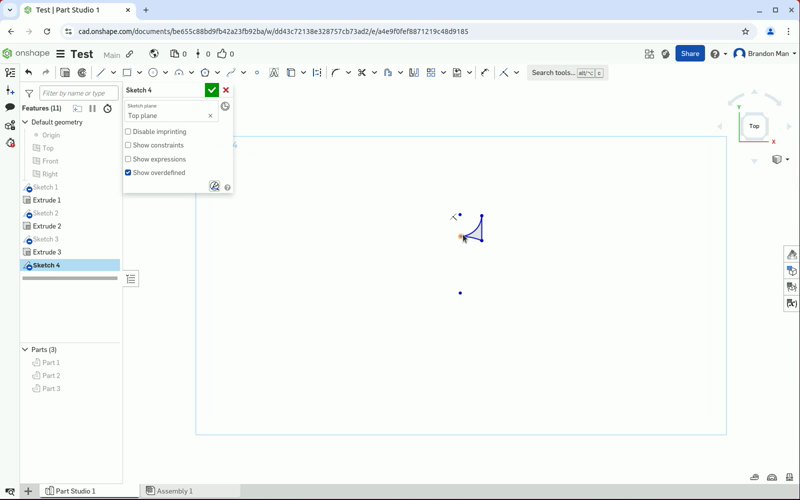
scroll(6)
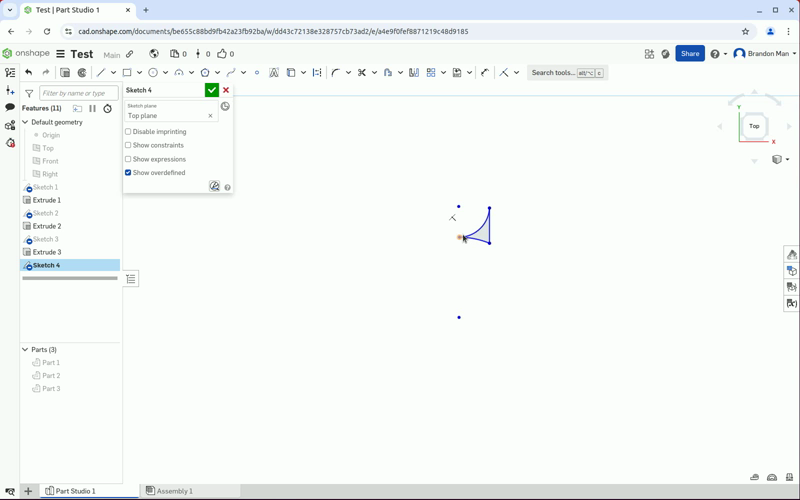
scroll(6)
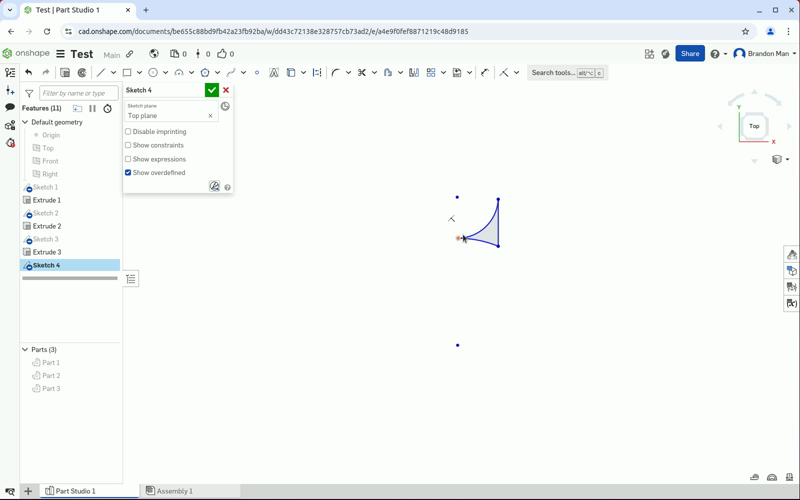
scroll(6)
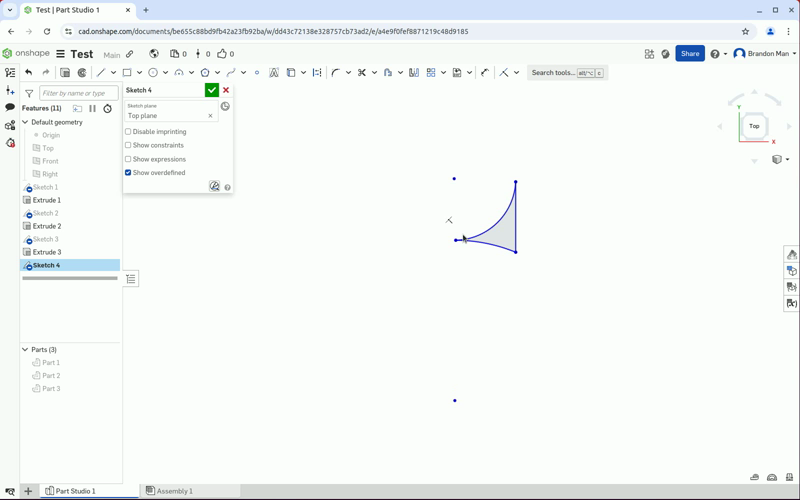
scroll(6)
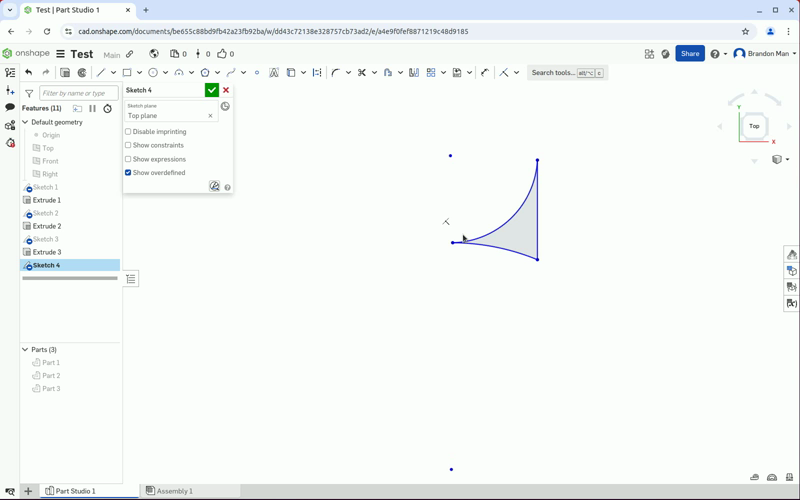
scroll(6)
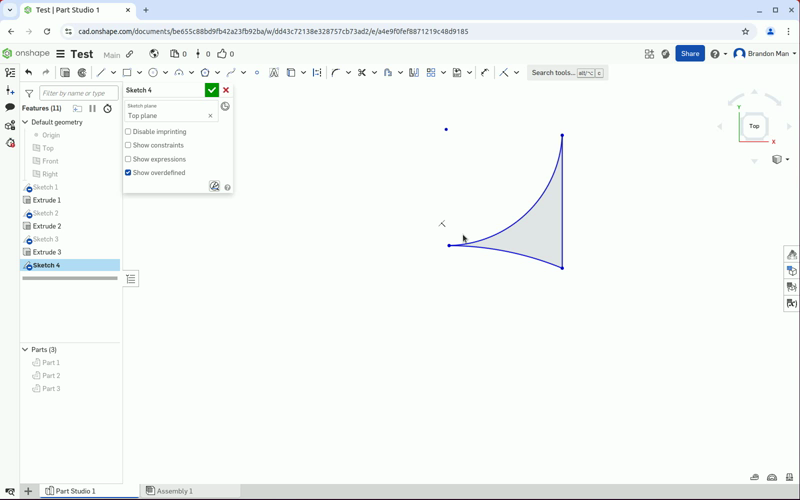
scroll(6)
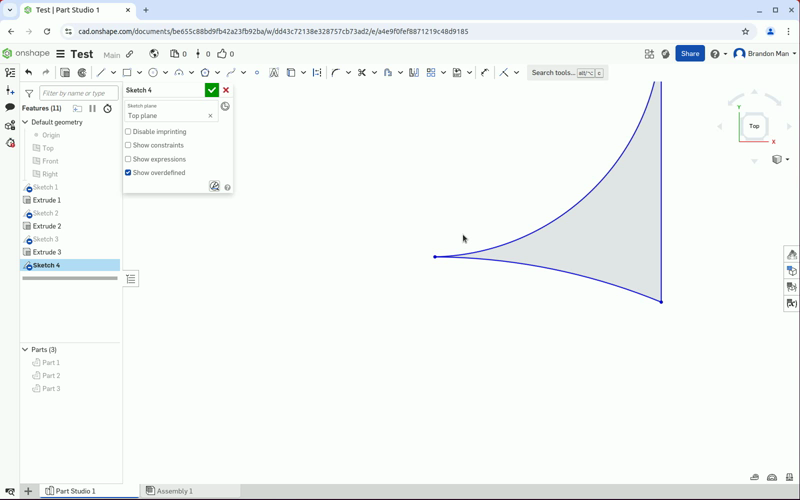
click(463, 234)
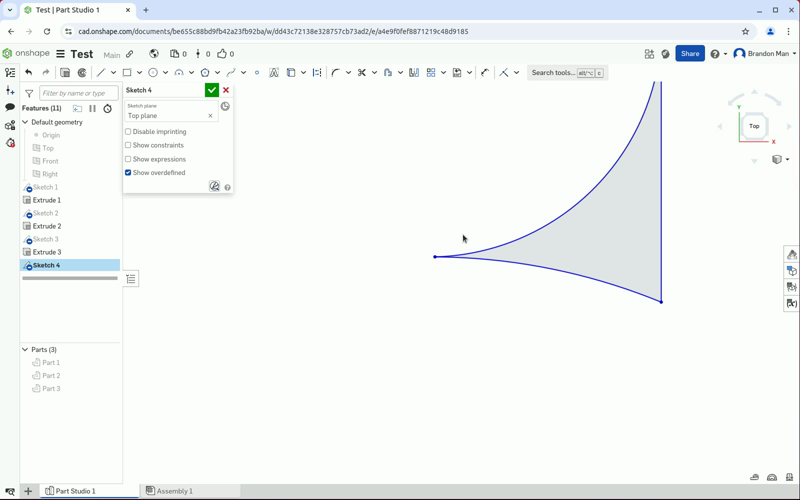
scroll(-6)
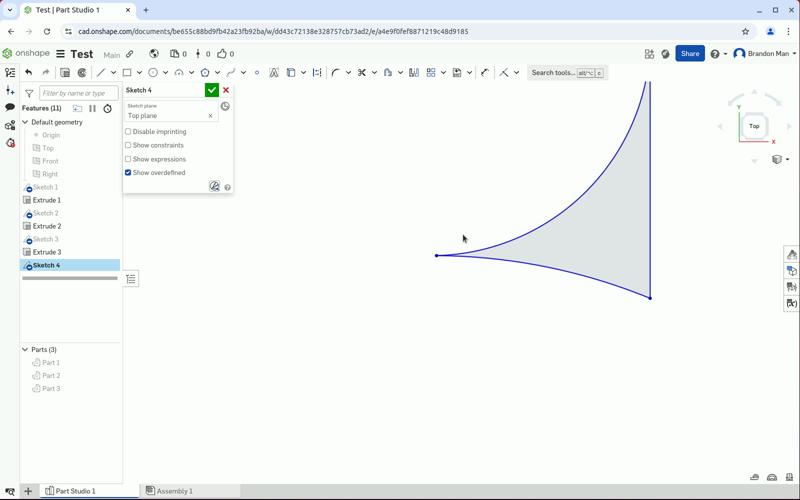
scroll(-6)
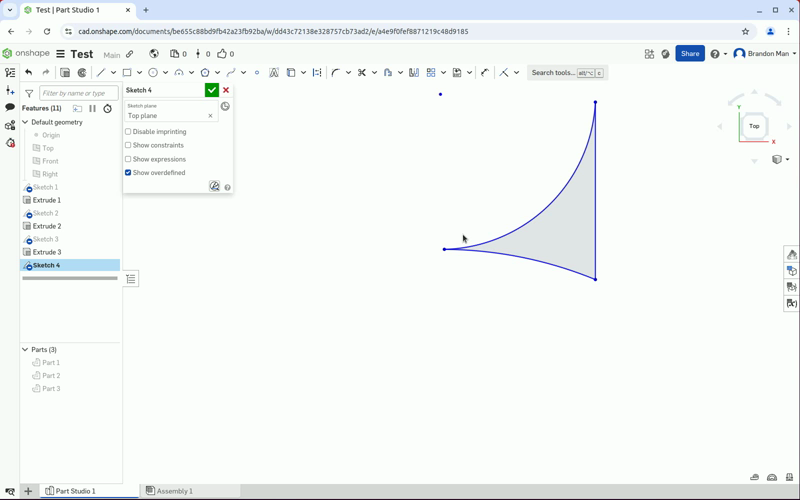
scroll(-6)
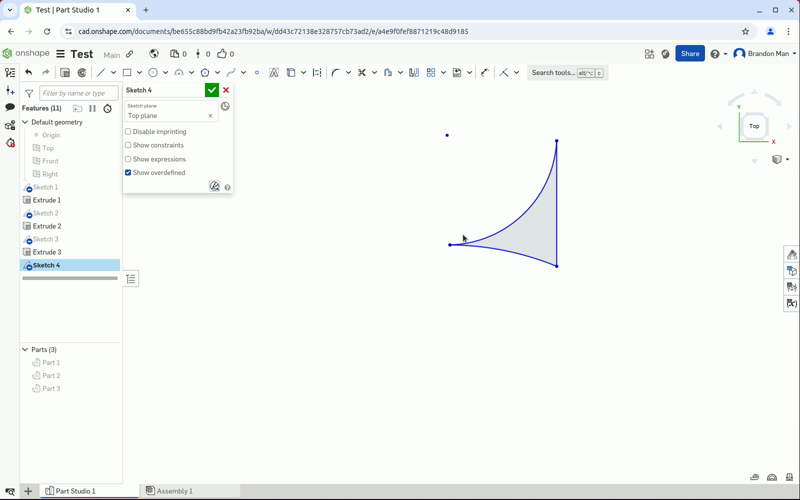
scroll(-6)
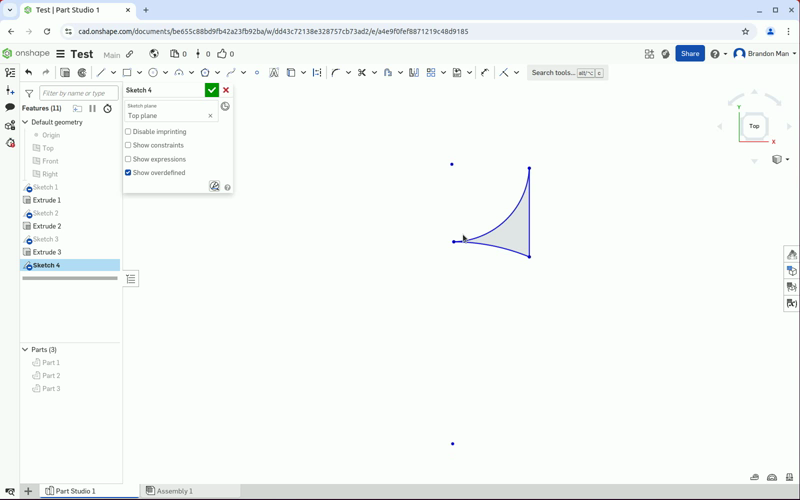
scroll(-6)
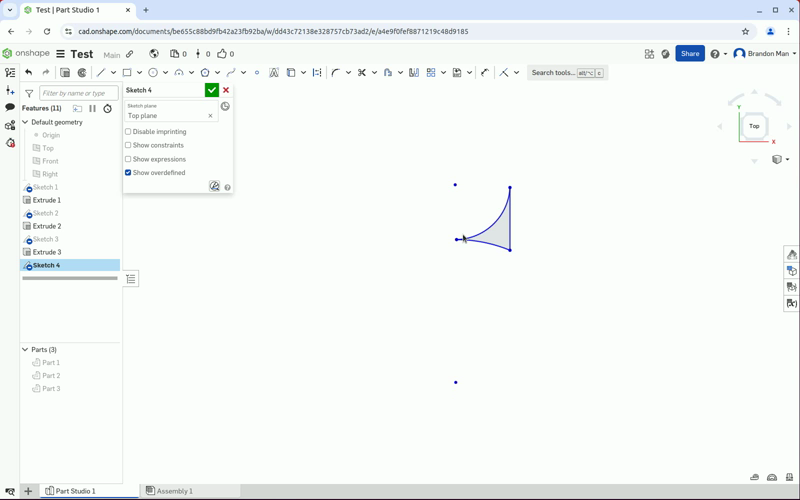
scroll(-6)
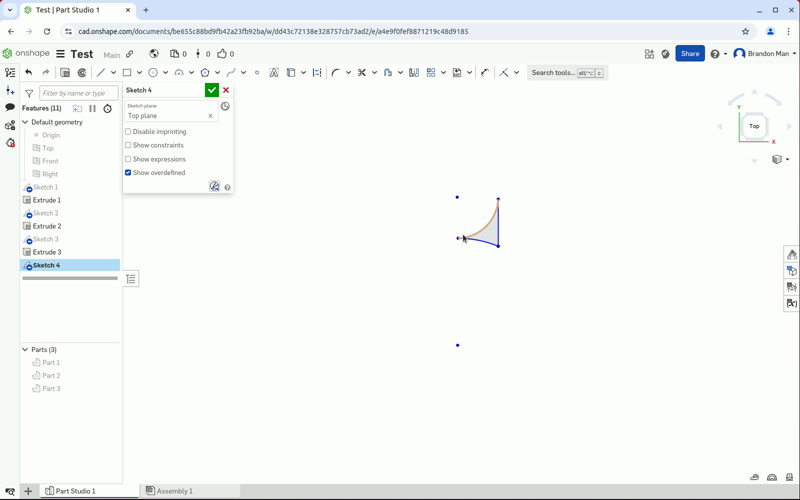
scroll(-6)
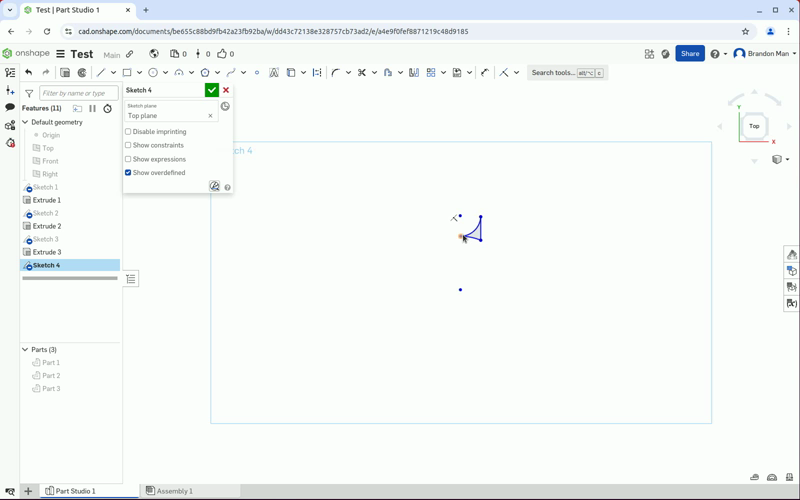
mouse_move(73, 352)
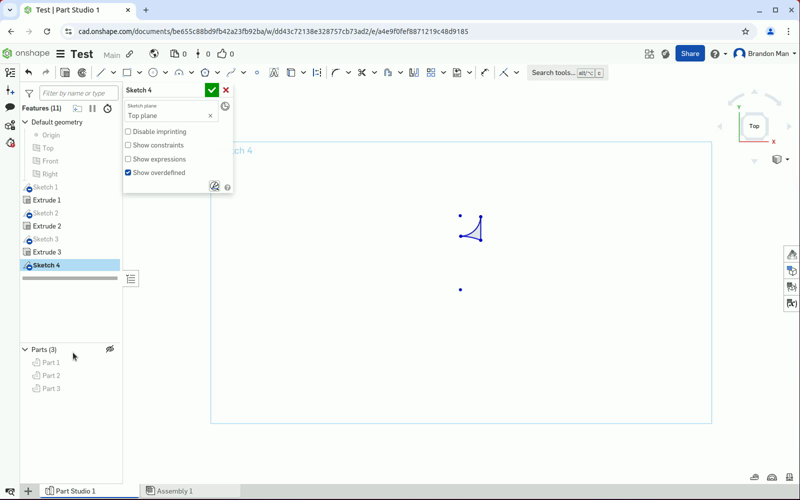
key(shift+y)
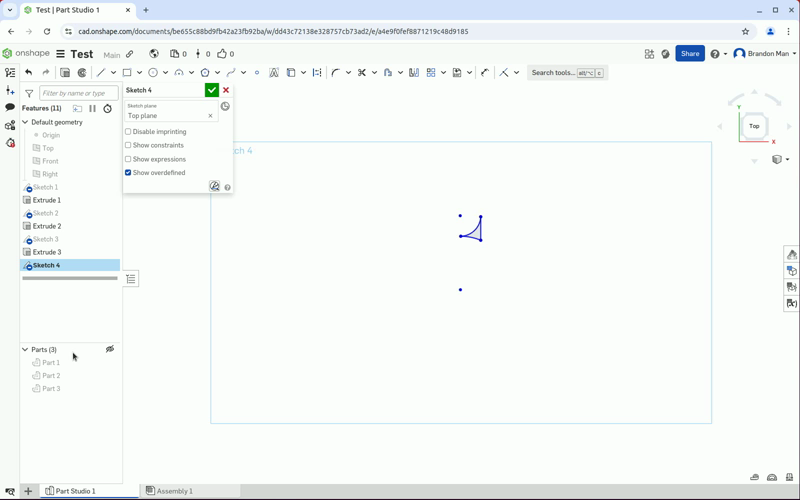
key(shift+e)
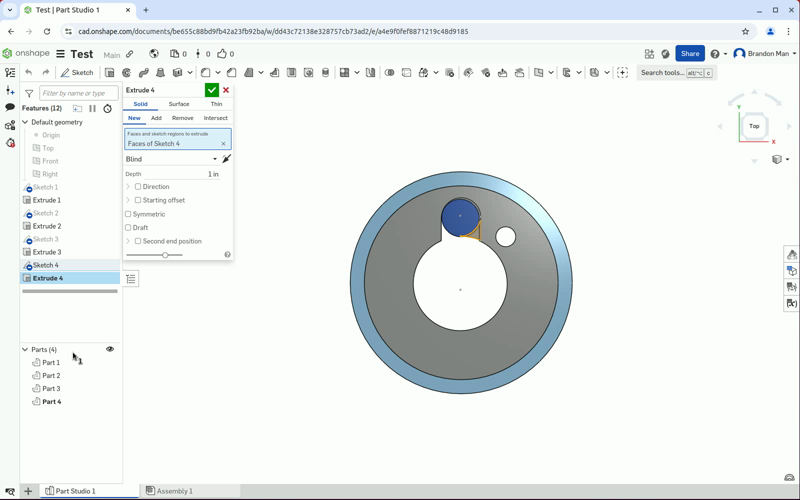
mouse_move(143, 106)
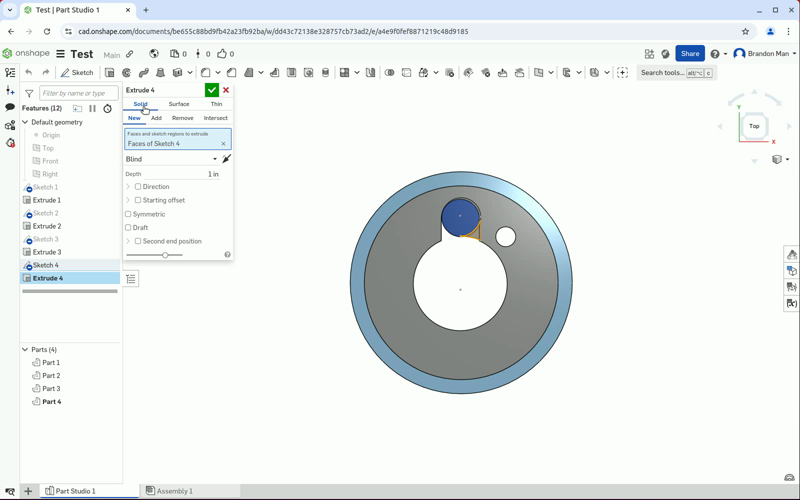
click(143, 106)
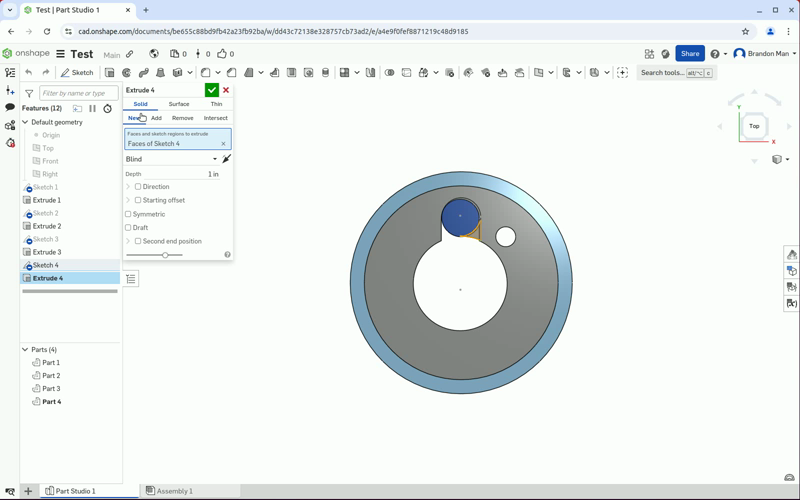
mouse_move(137, 120)
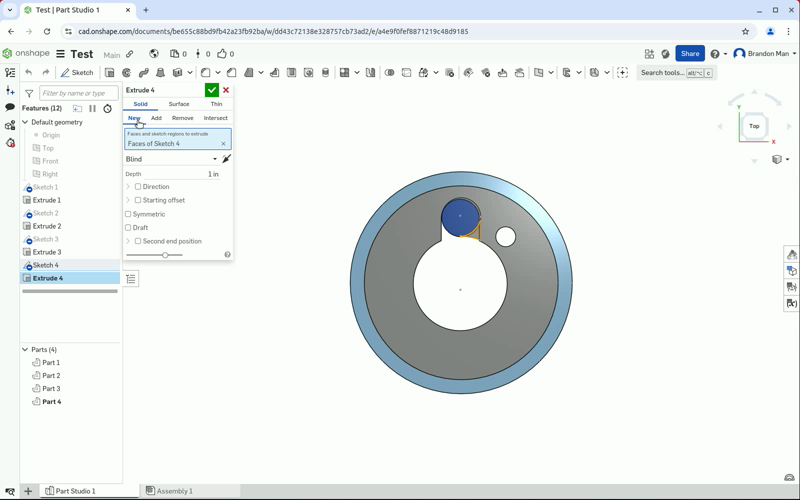
click(137, 120)
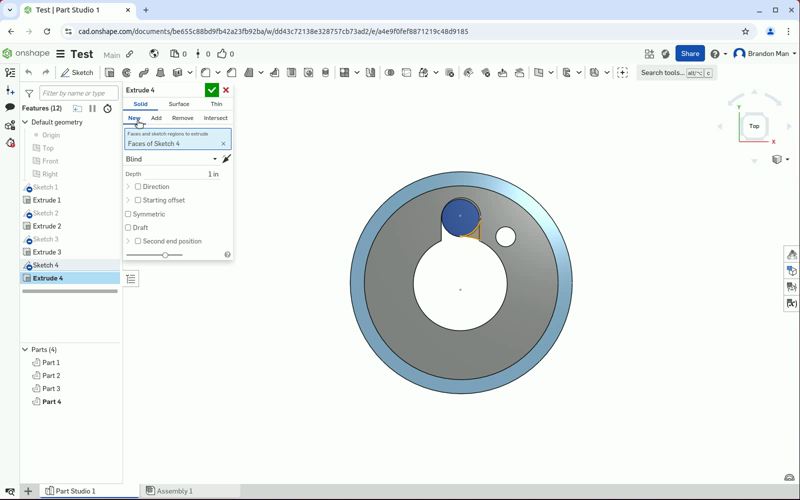
key(tab, 4)
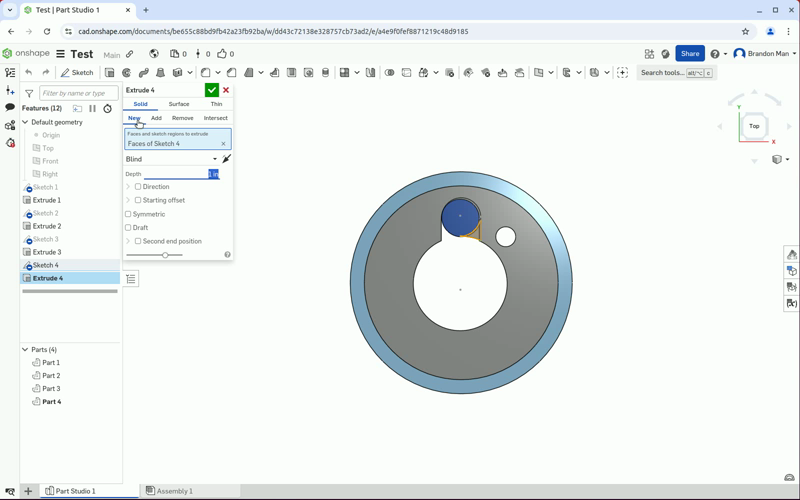
text(6.74)
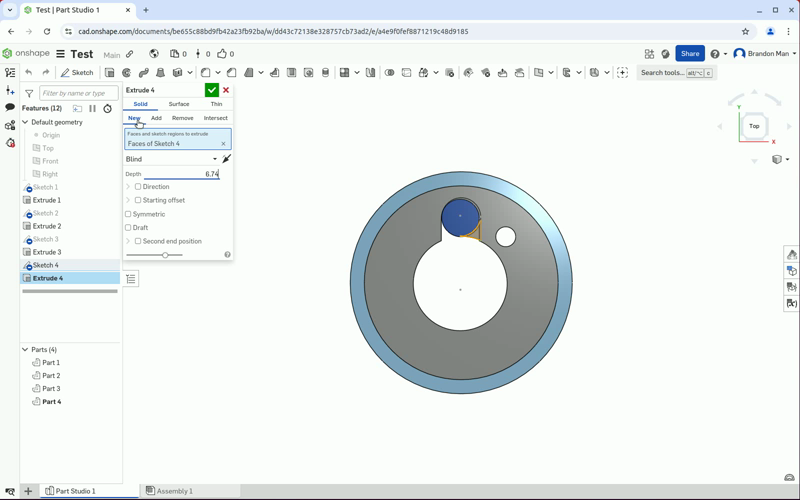
key(enter)
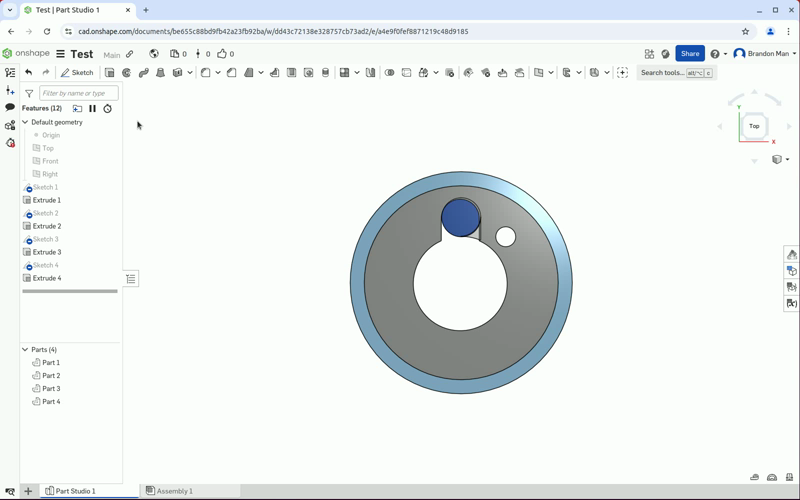
key(shift+h)
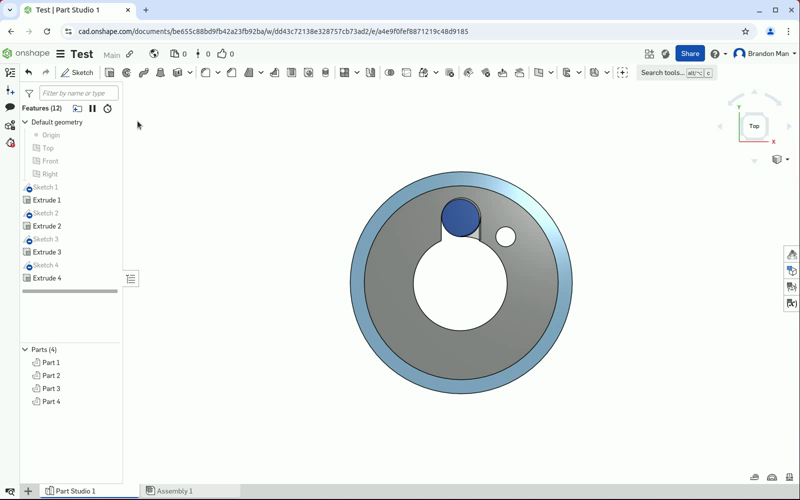
key(shift+h)
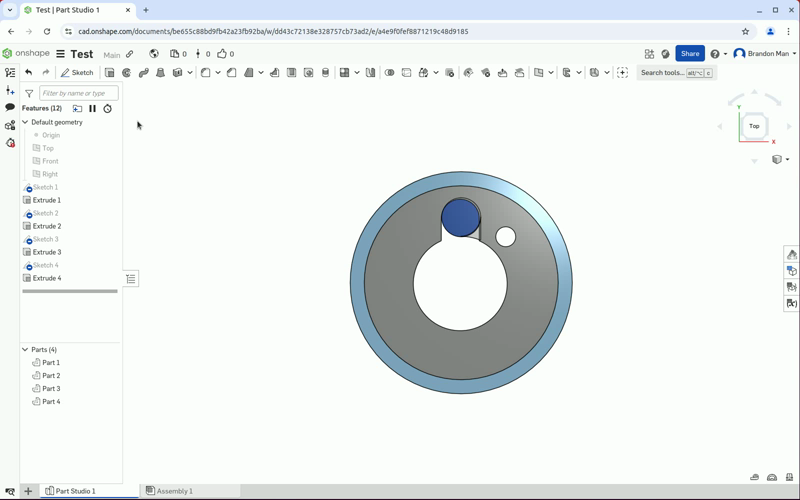
mouse_move(73, 189)
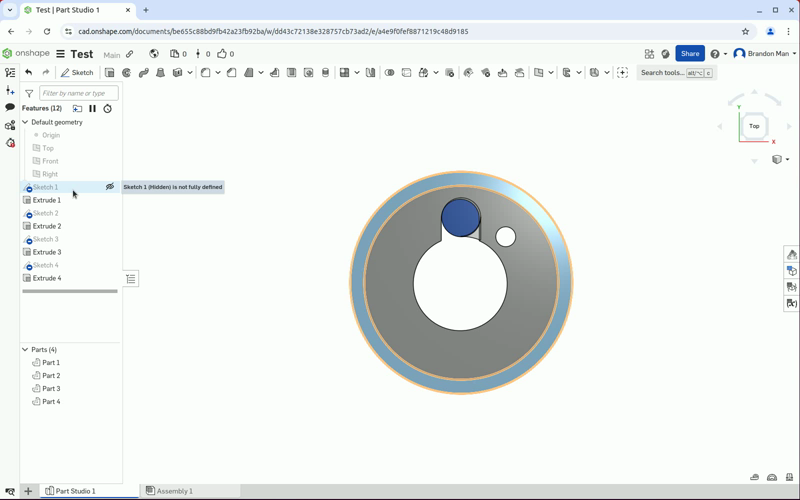
click(73, 189)
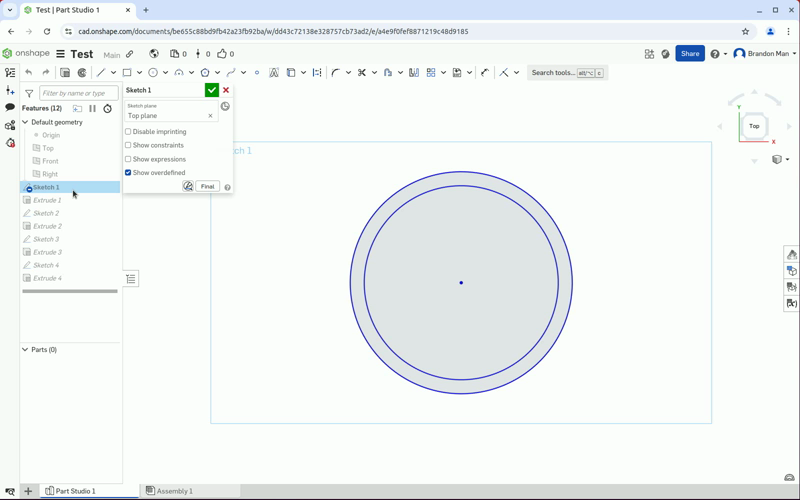
mouse_move(229, 92)
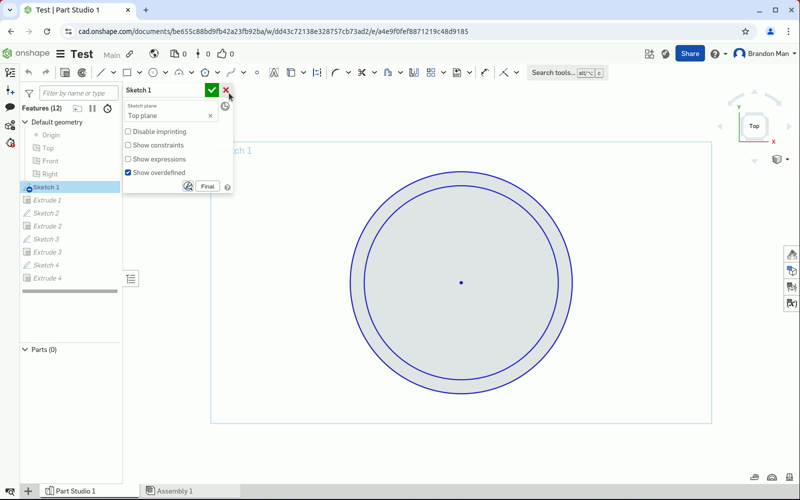
click(229, 92)
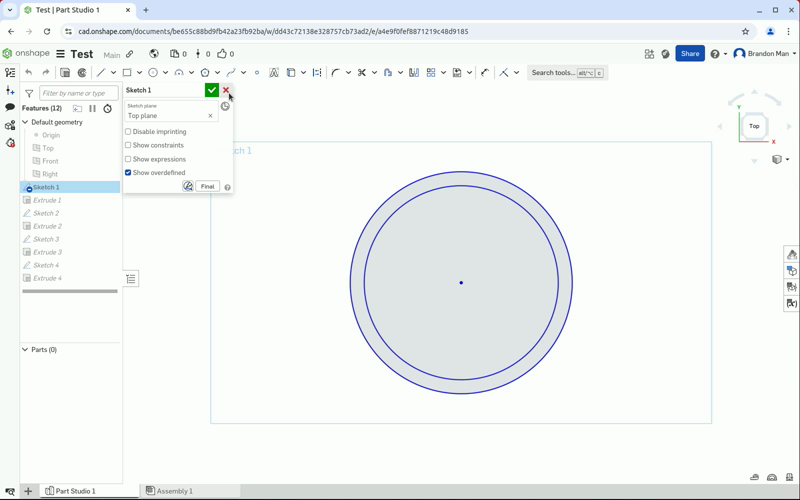
key(shift+s)
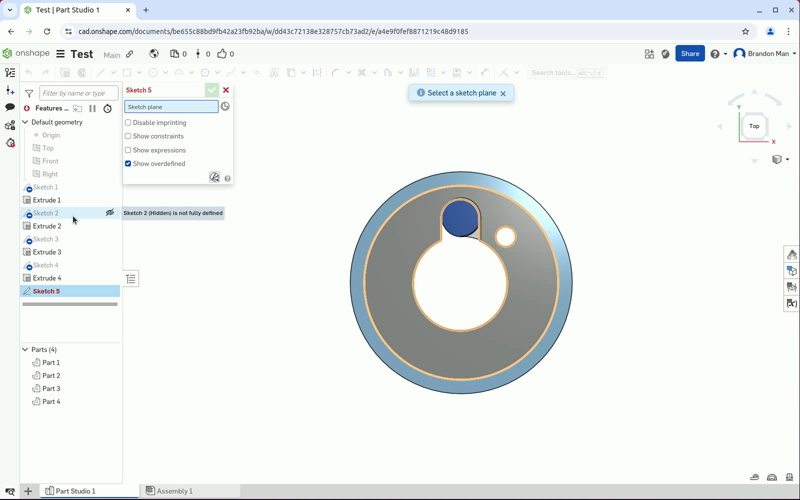
scroll(3)
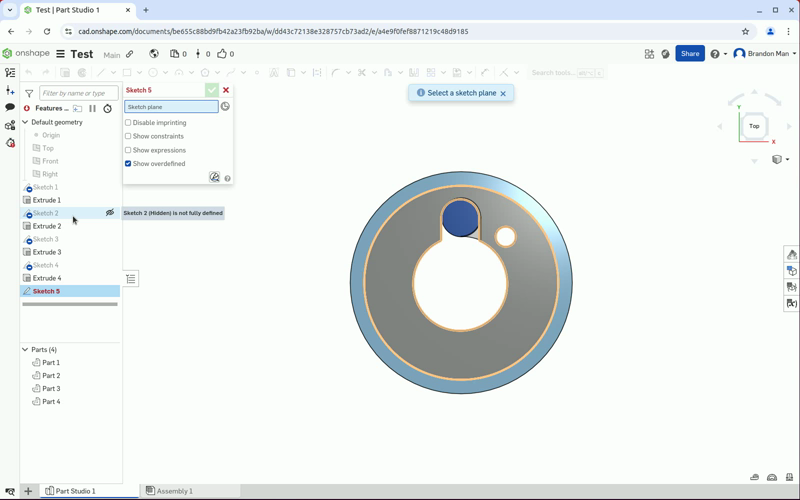
mouse_move(73, 150)
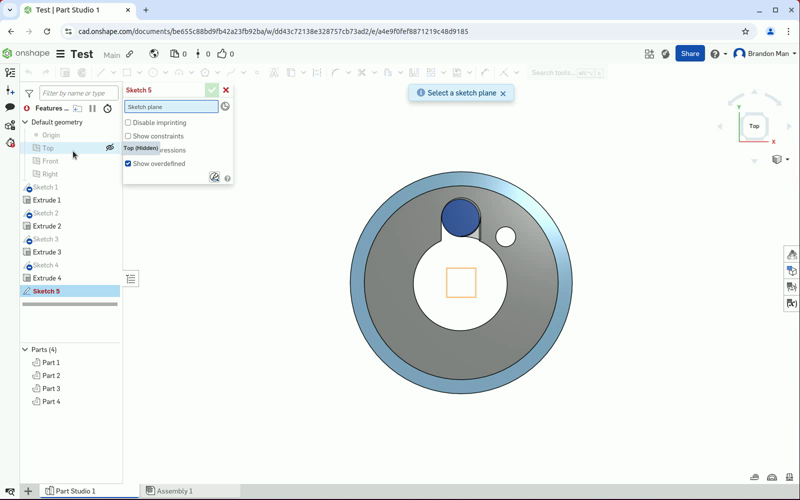
click(73, 150)
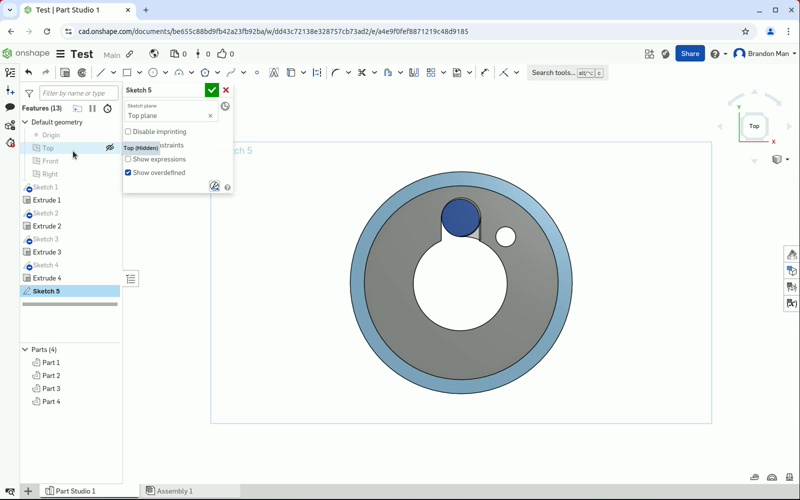
mouse_move(73, 352)
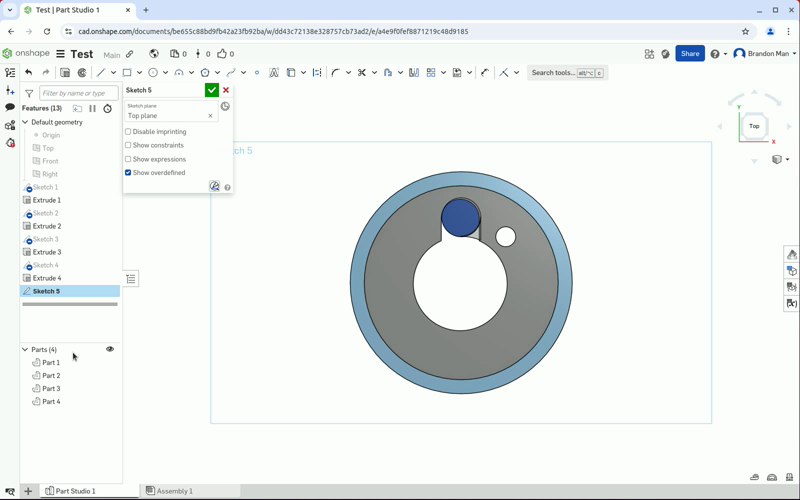
key(y)
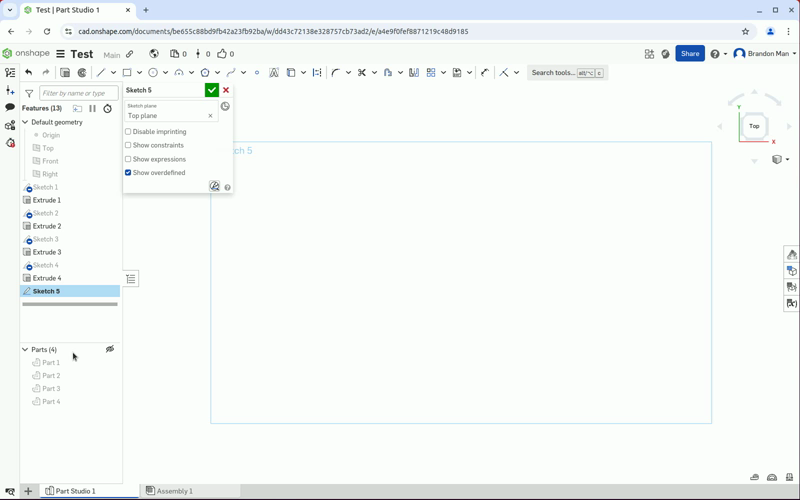
key(a)
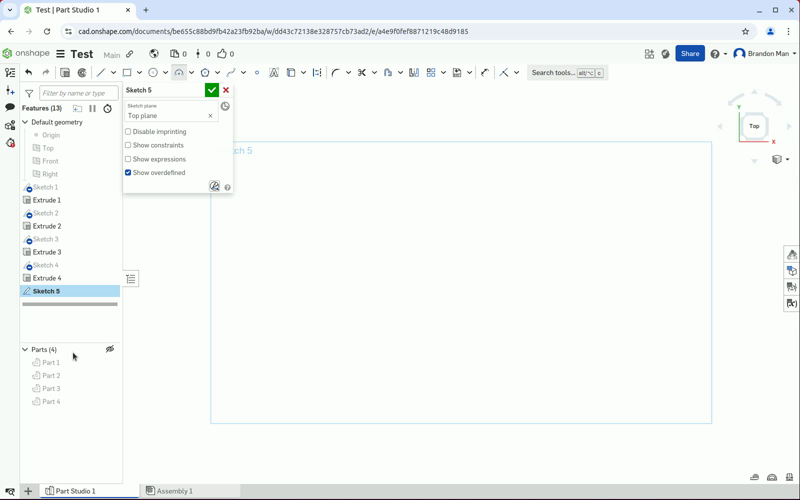
key_down(shift)
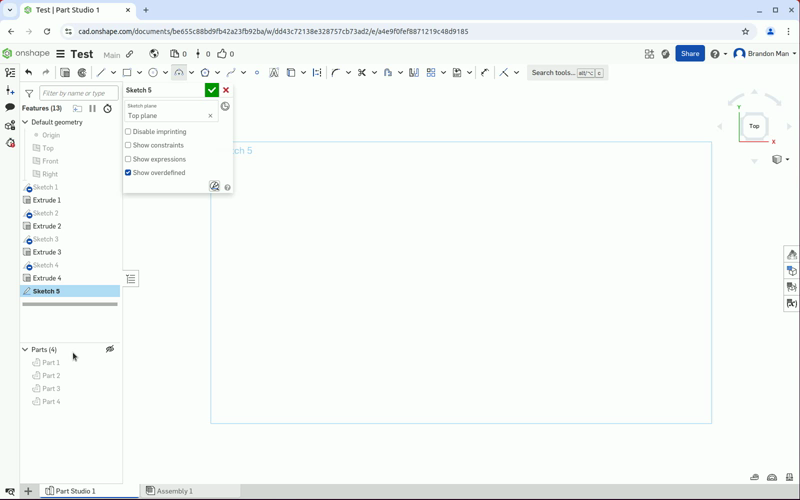
mouse_move(441, 239)
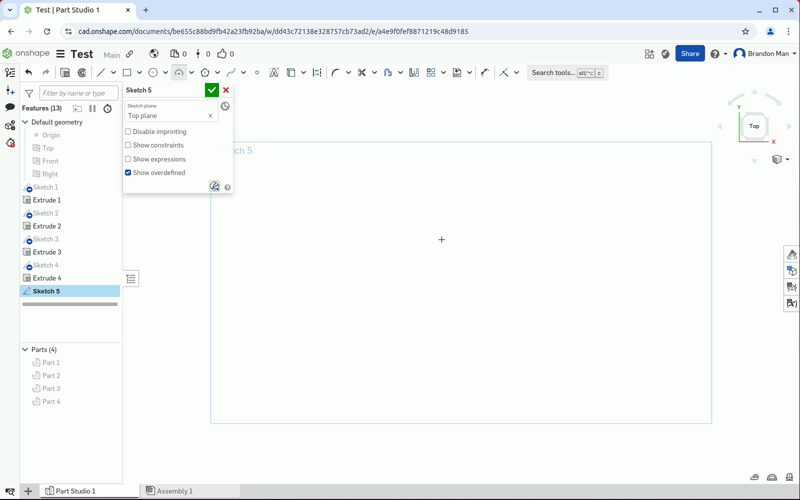
click(441, 239)
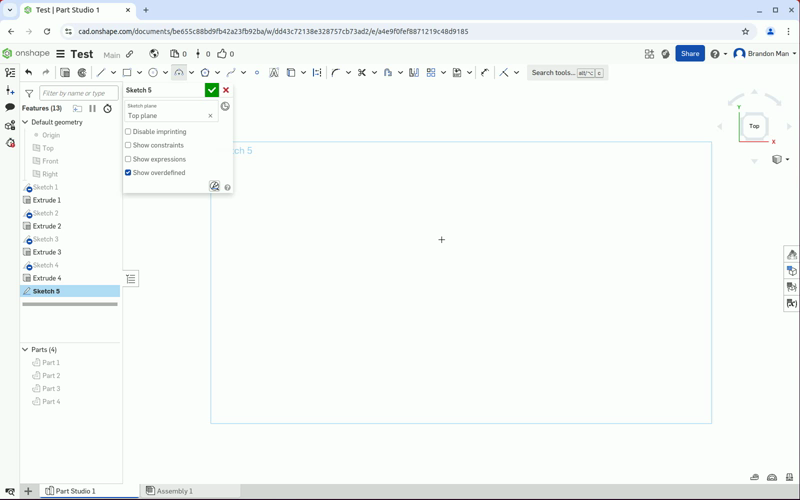
key_up(shift)
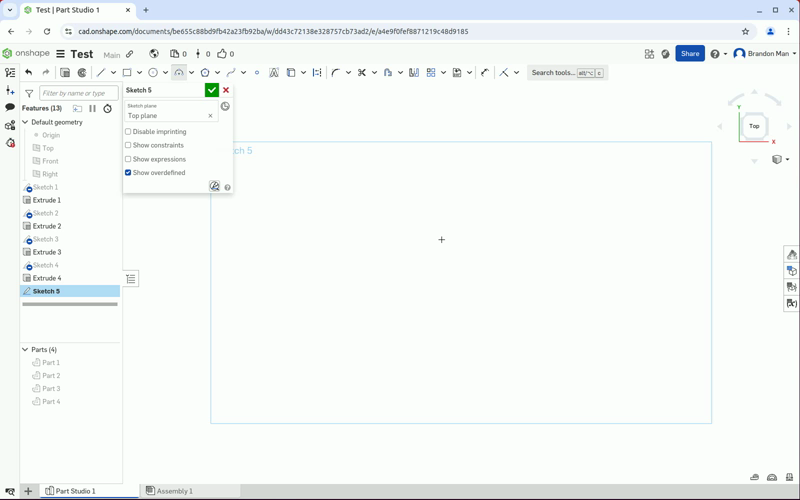
key_down(shift)
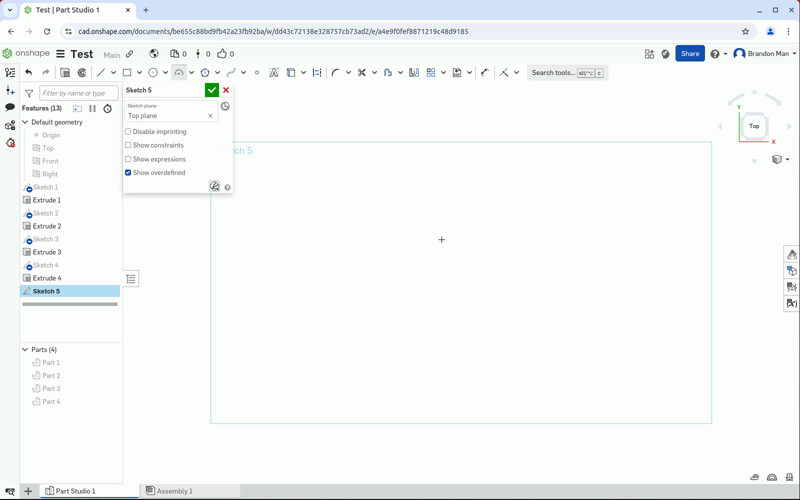
mouse_move(461, 235)
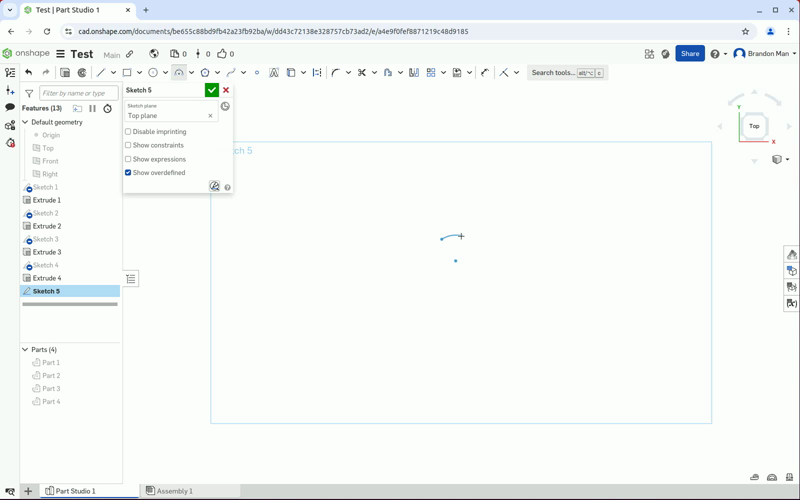
click(461, 235)
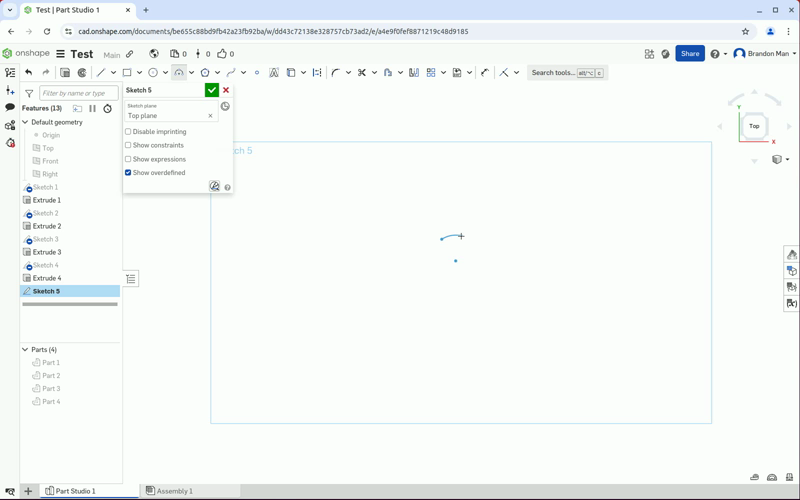
mouse_move(451, 236)
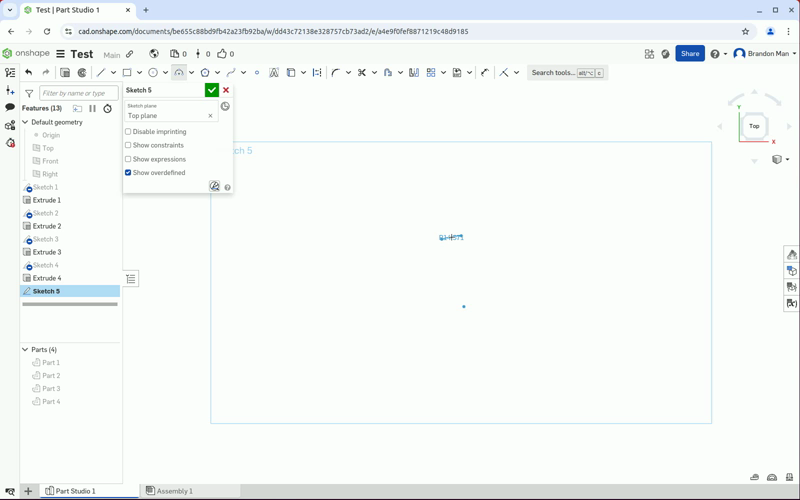
click(451, 236)
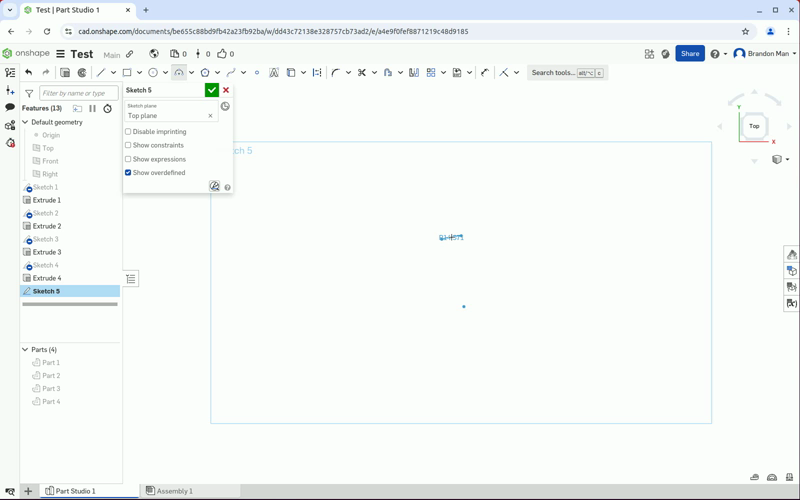
key_up(shift)
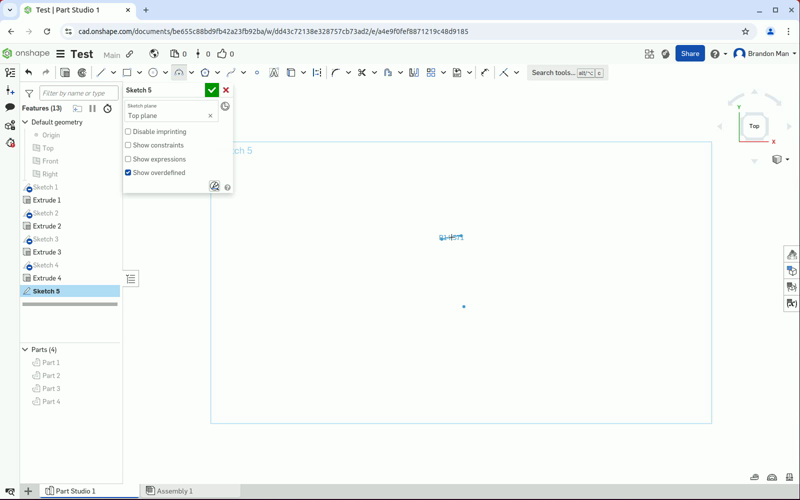
mouse_move(461, 235)
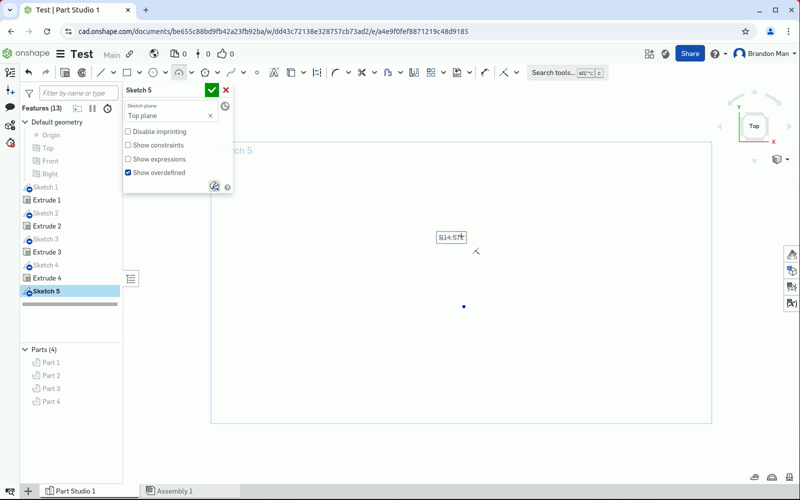
click(461, 235)
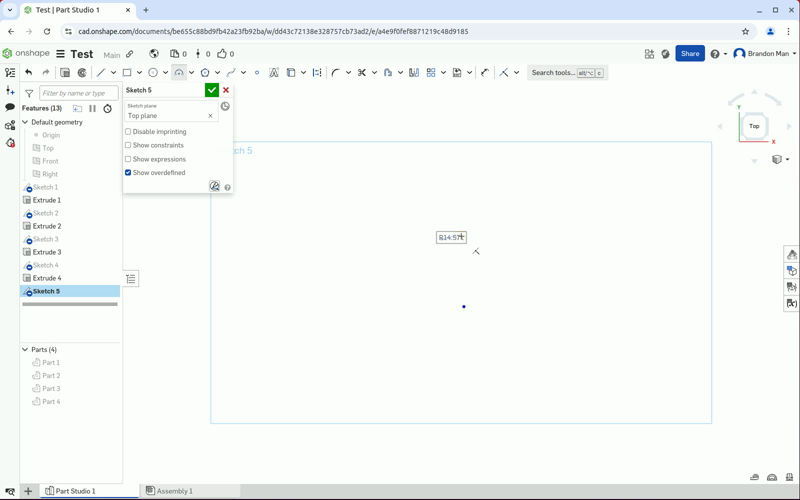
key_down(shift)
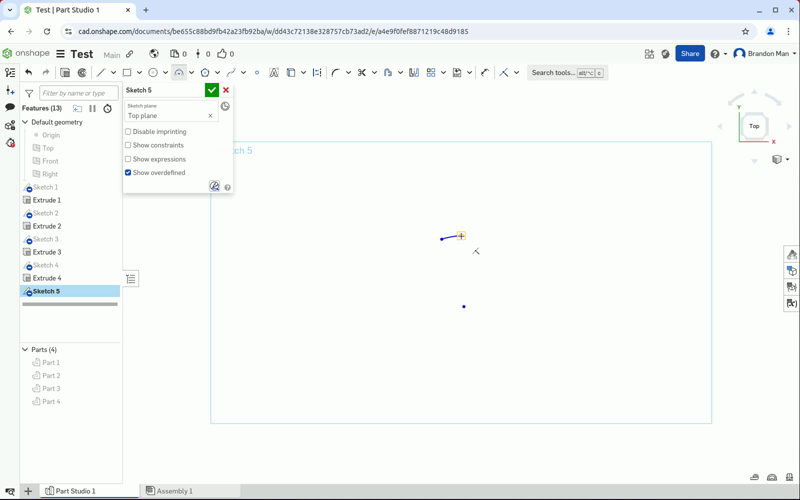
mouse_move(441, 216)
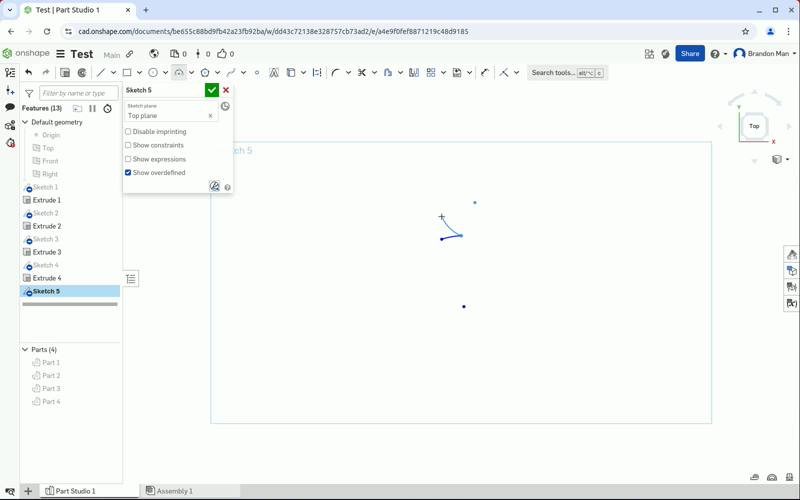
click(441, 216)
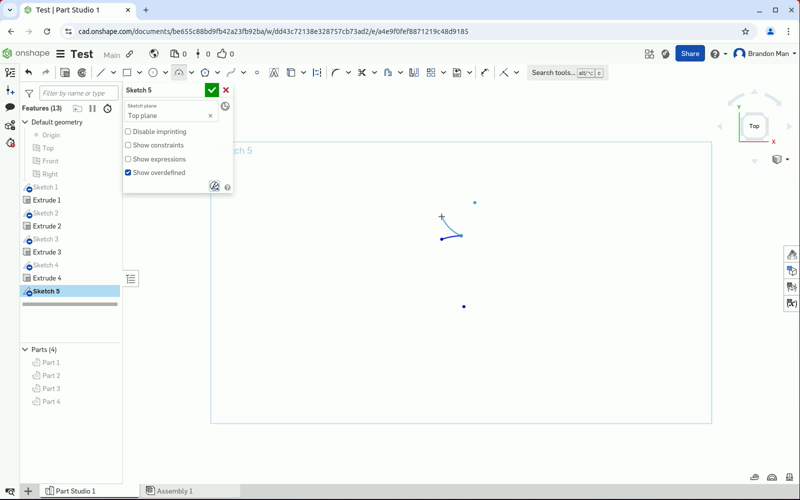
mouse_move(447, 230)
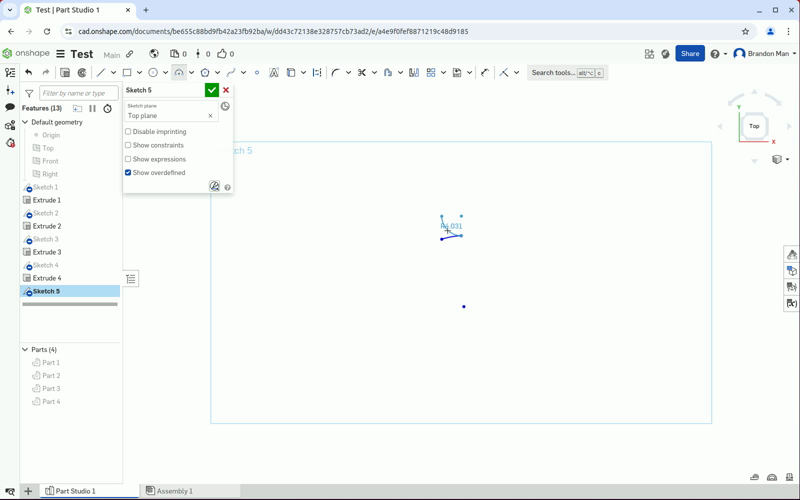
click(447, 230)
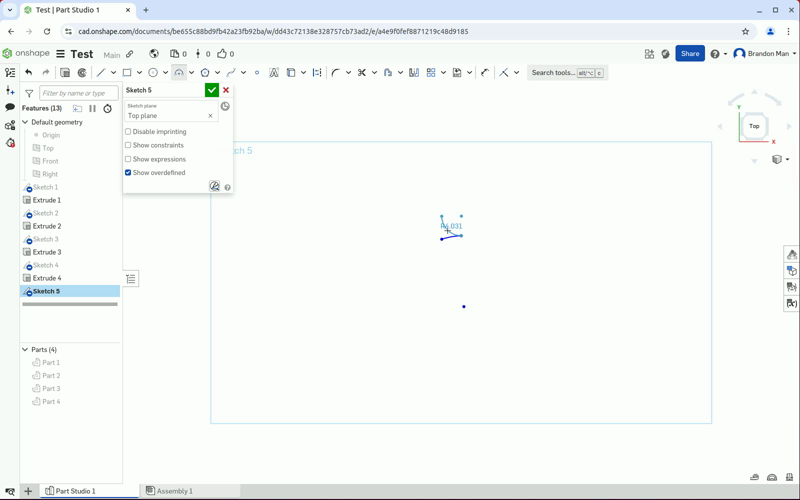
key_up(shift)
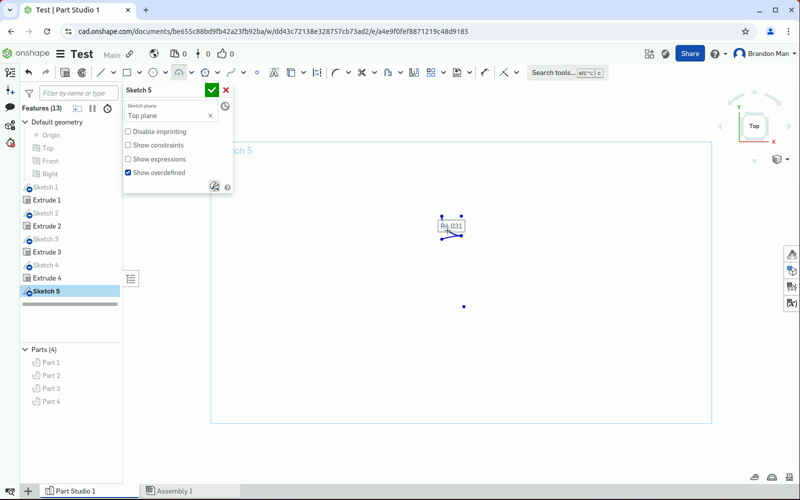
key(esc)
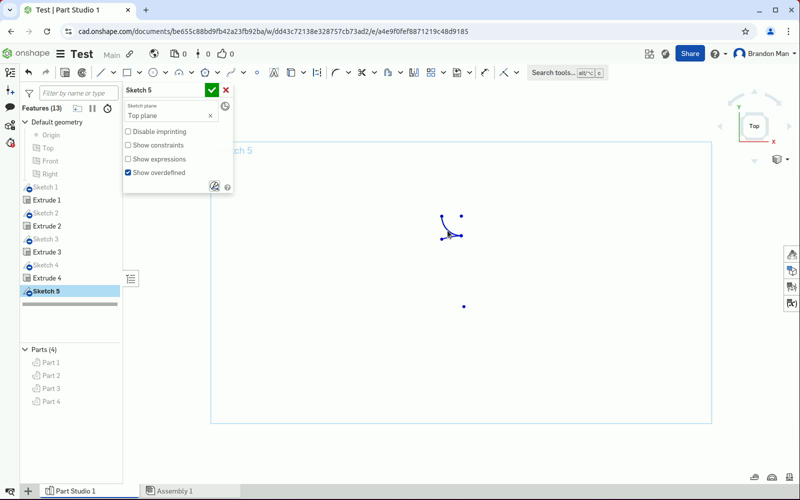
key(l)
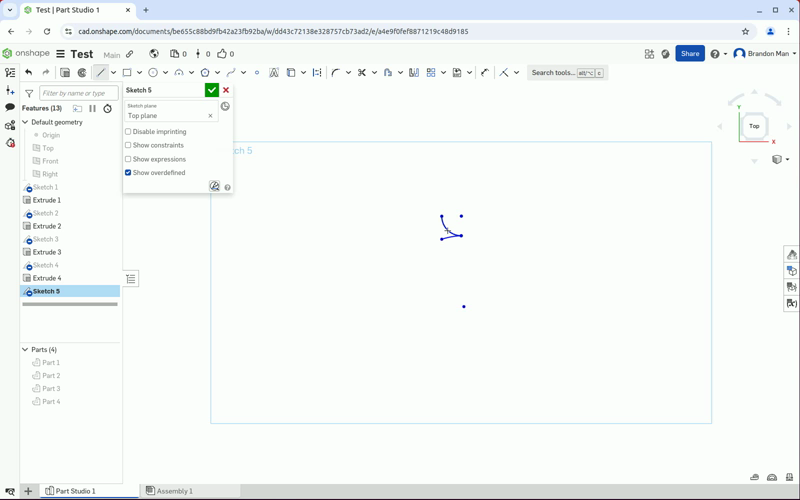
mouse_move(441, 216)
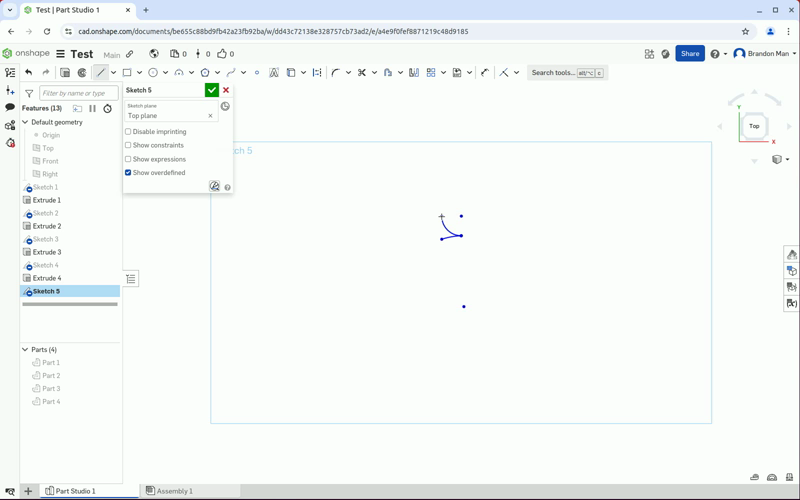
click(441, 216)
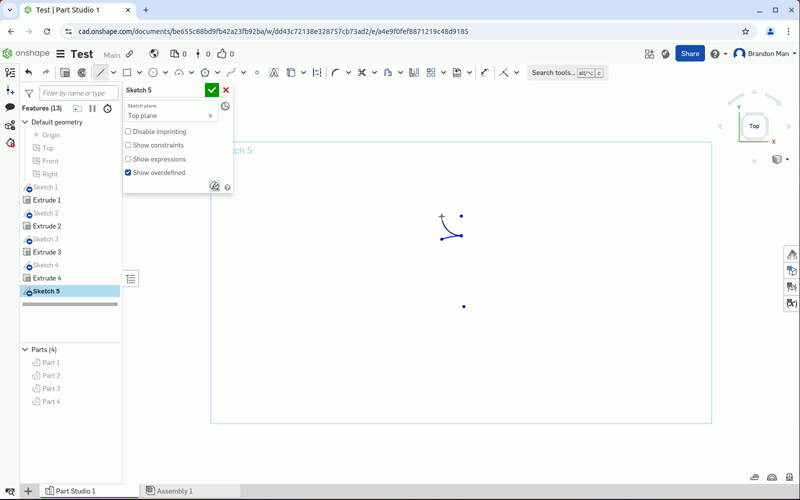
mouse_move(471, 216)
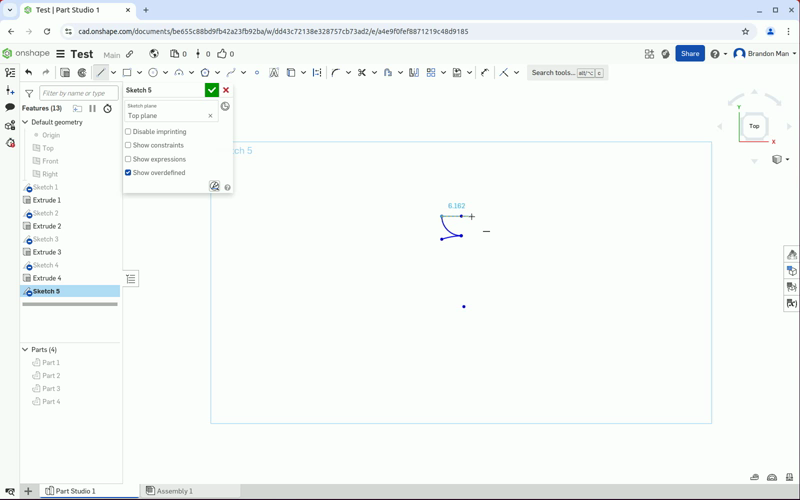
key_down(shift)
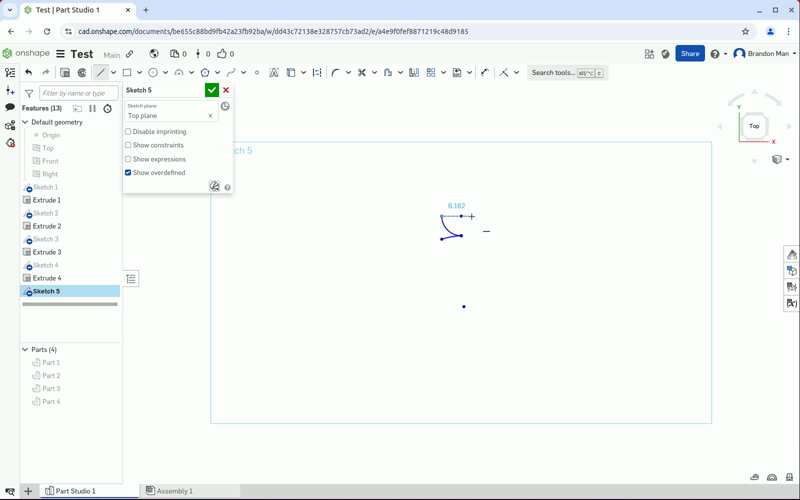
mouse_move(441, 239)
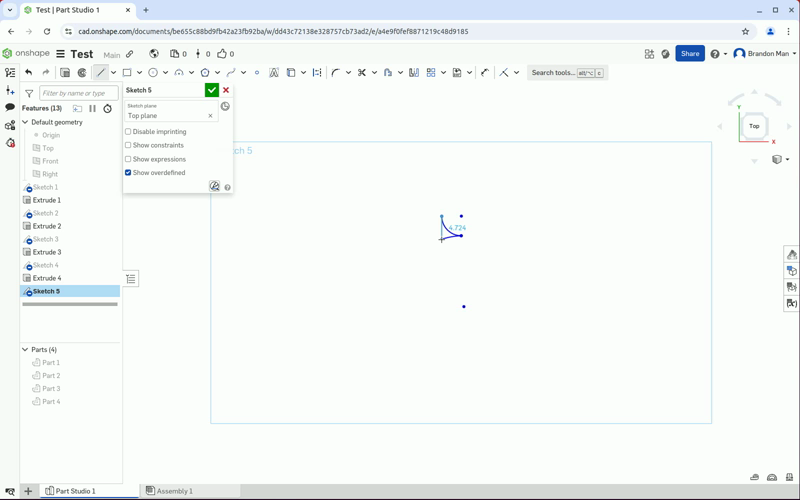
key_up(shift)
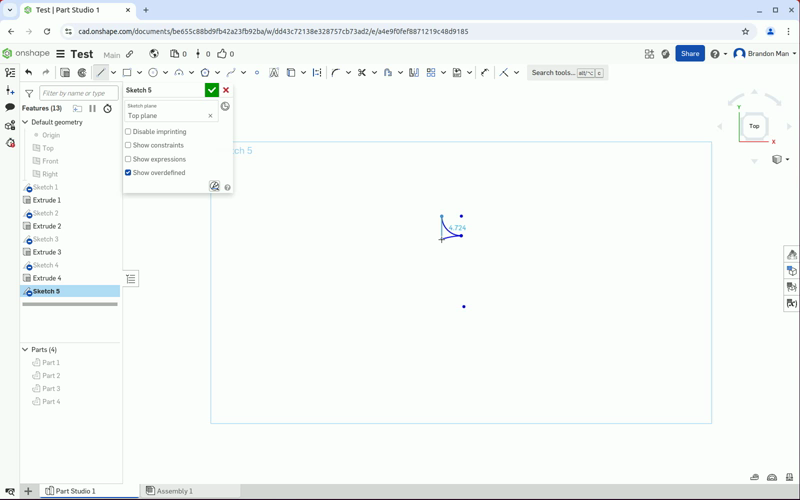
click(441, 239)
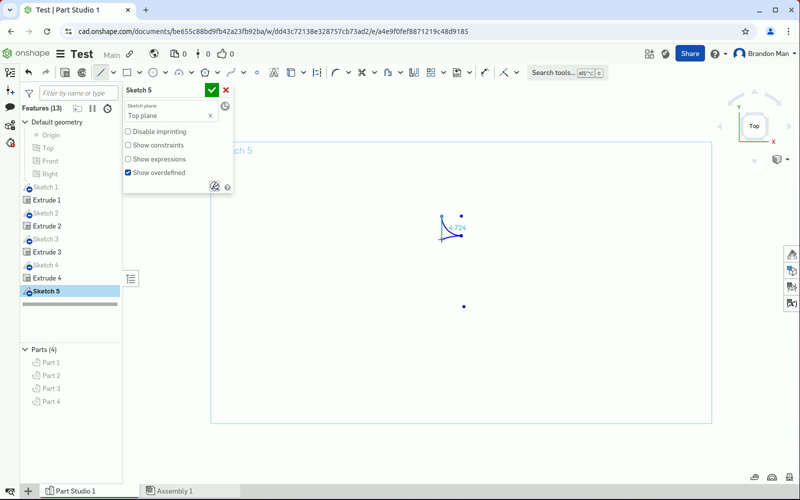
key(esc)
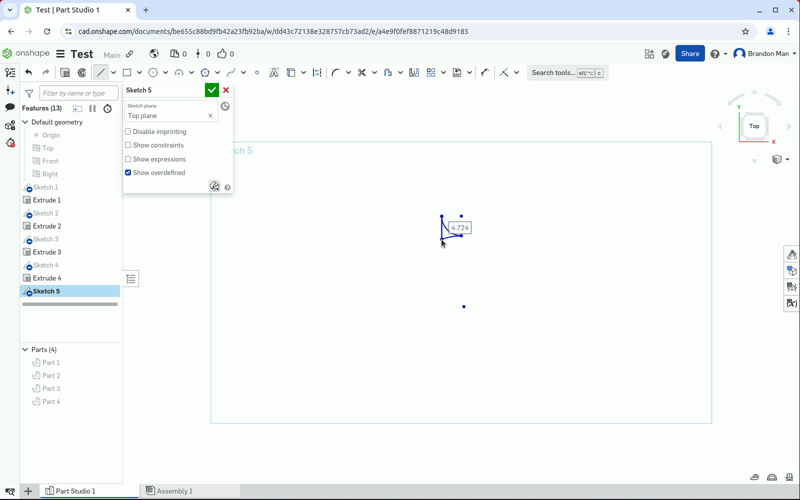
mouse_move(451, 229)
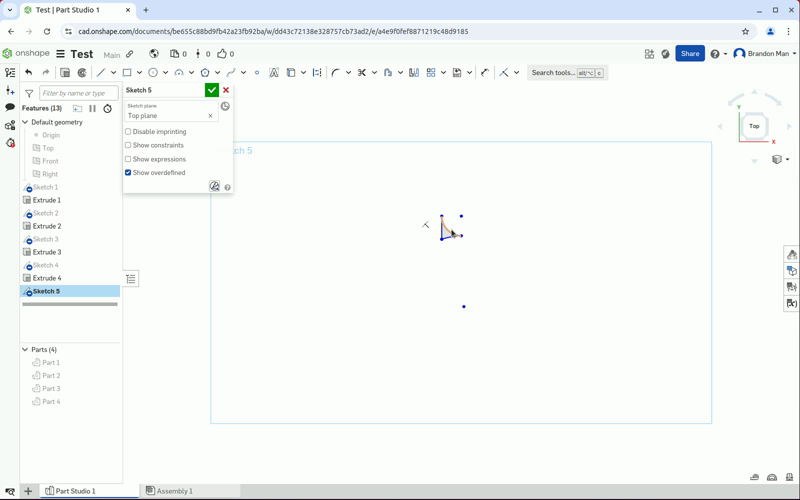
scroll(6)
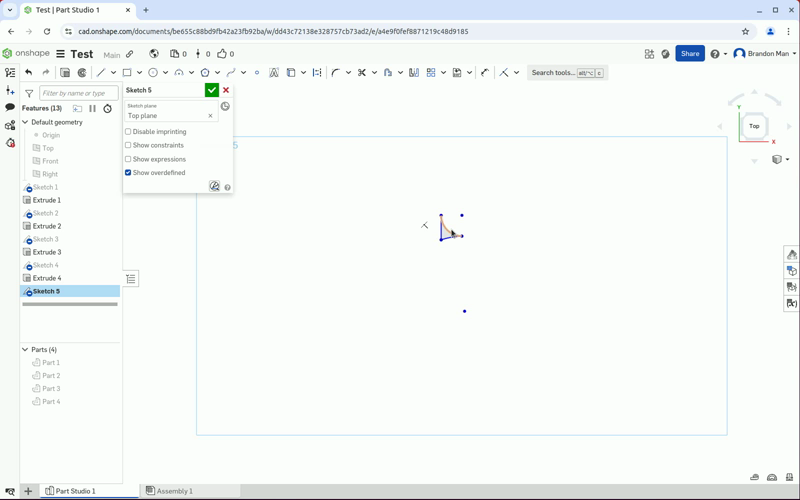
scroll(6)
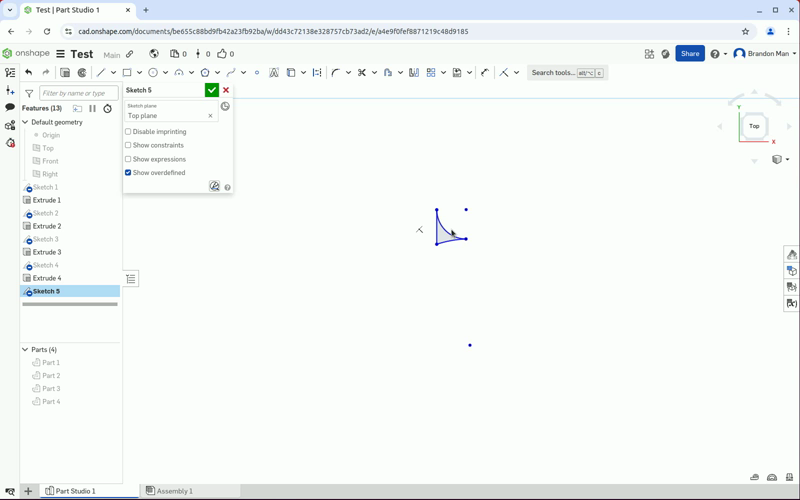
scroll(6)
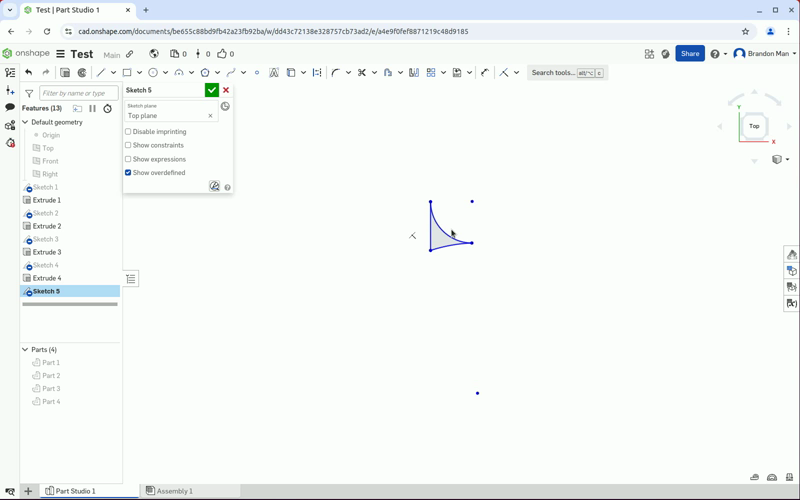
scroll(6)
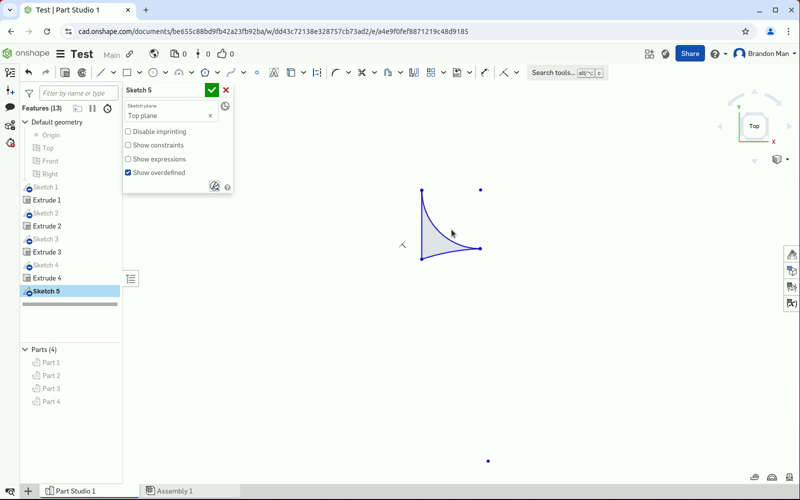
scroll(6)
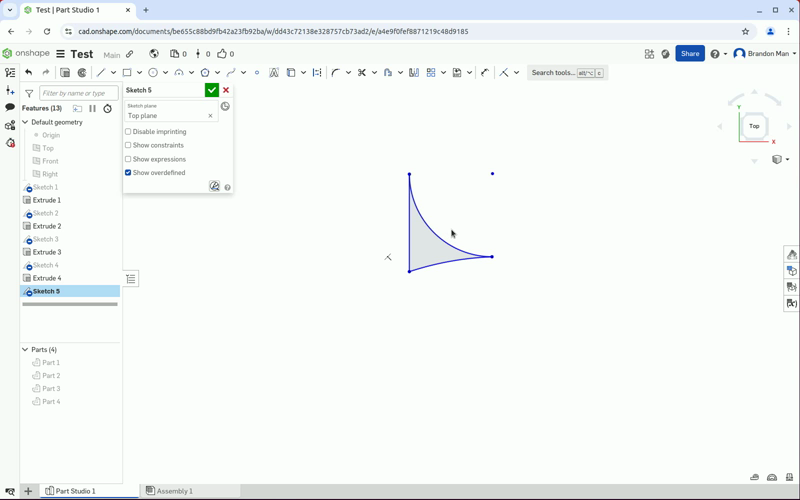
scroll(6)
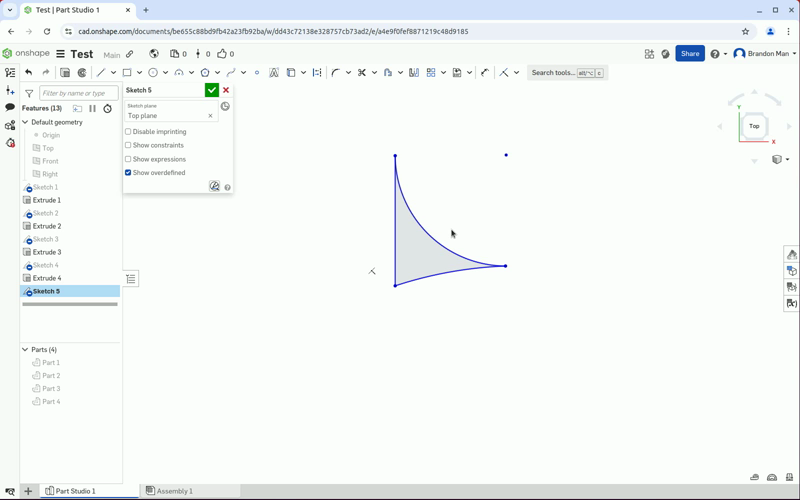
scroll(6)
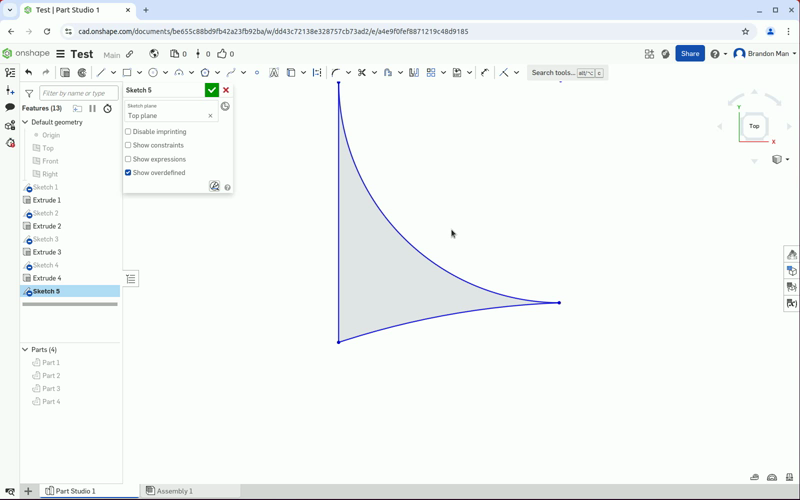
click(451, 229)
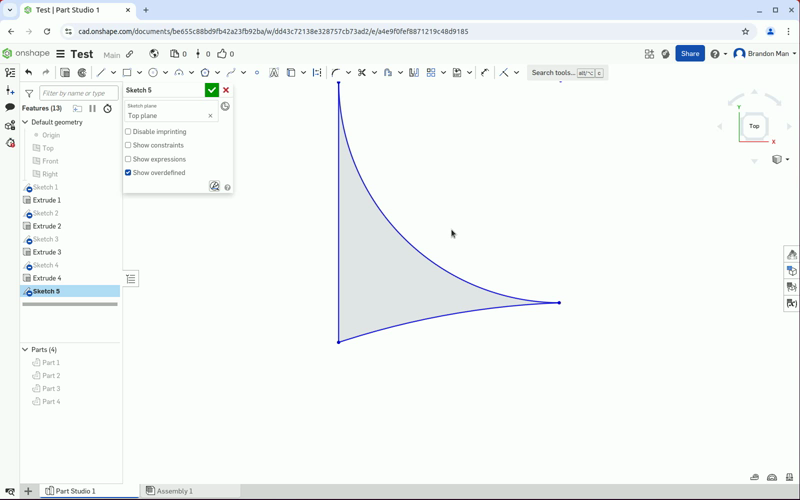
scroll(-6)
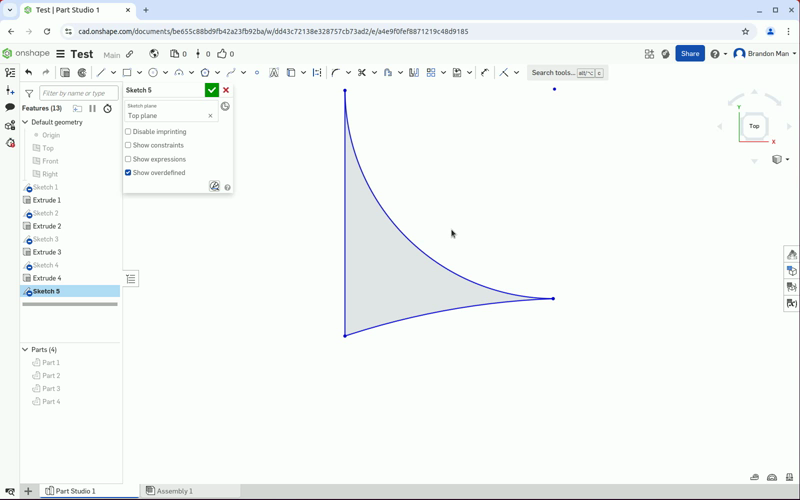
scroll(-6)
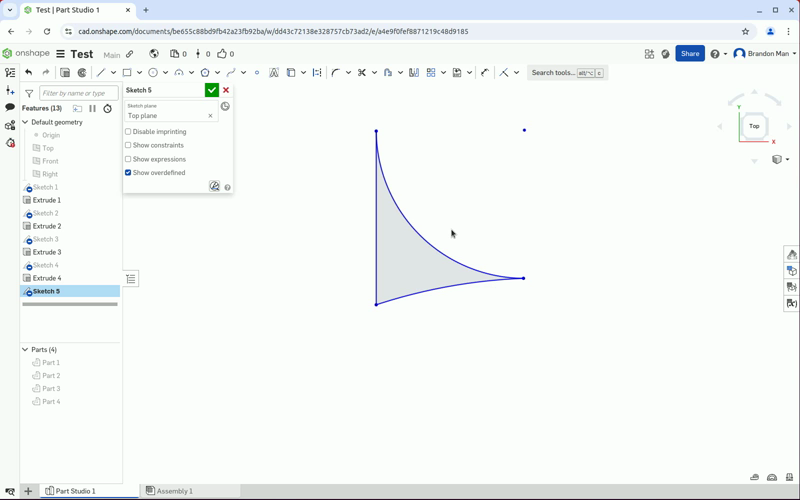
scroll(-6)
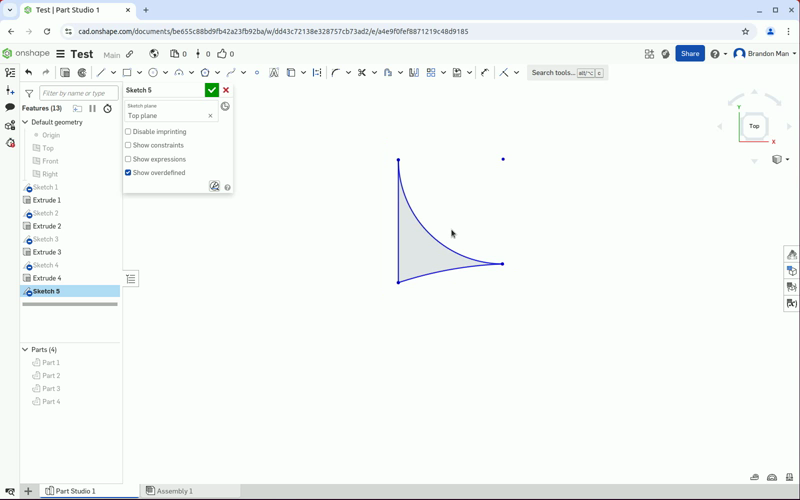
scroll(-6)
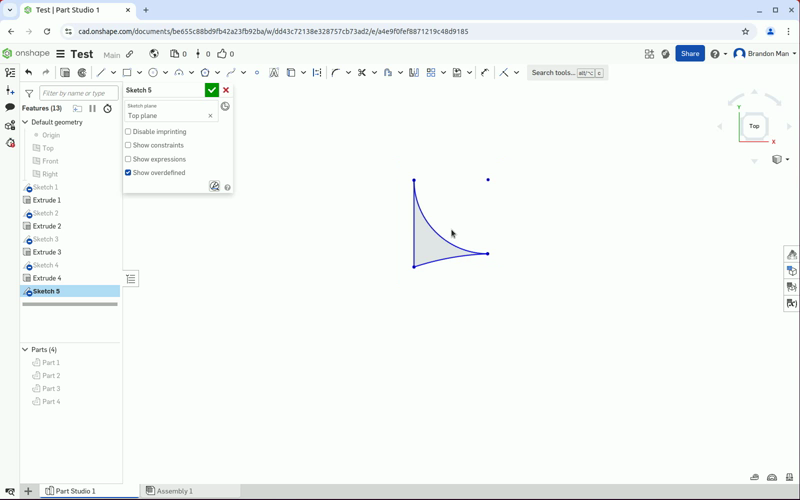
scroll(-6)
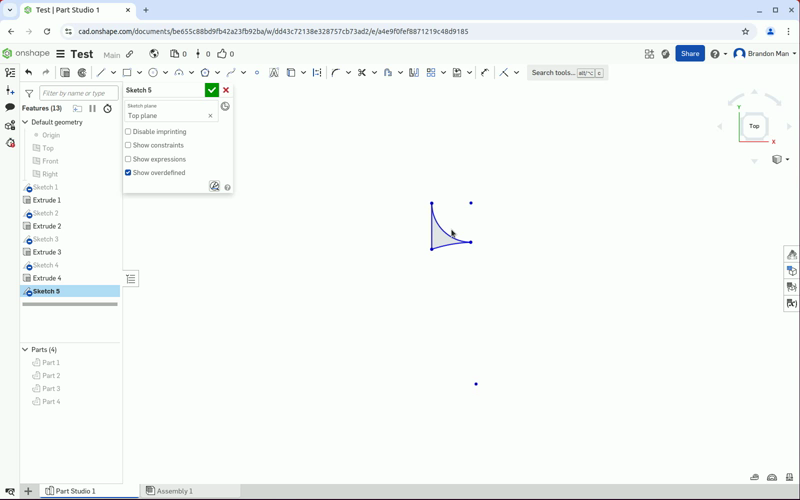
scroll(-6)
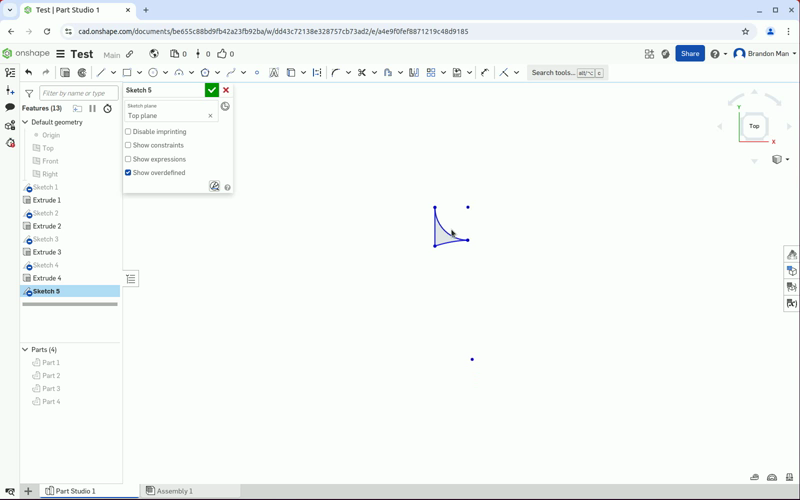
scroll(-6)
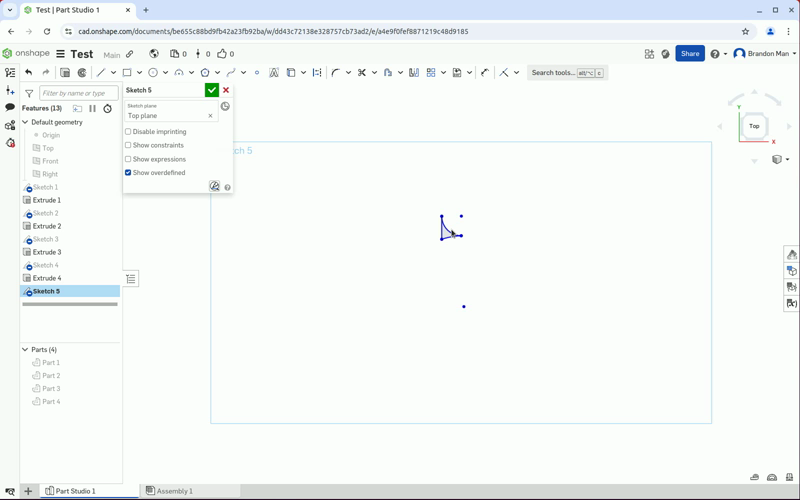
mouse_move(73, 352)
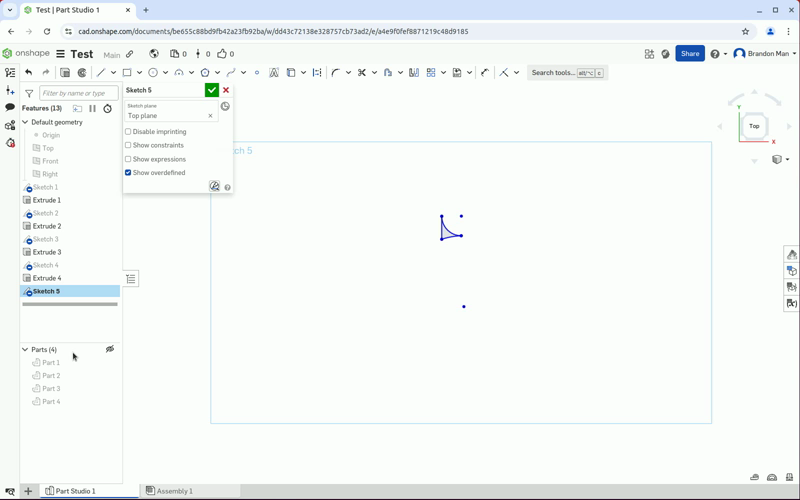
key(shift+y)
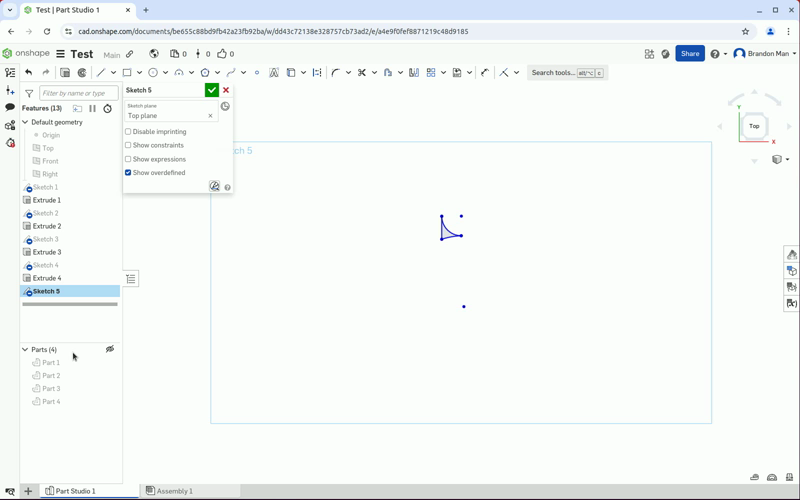
key(shift+e)
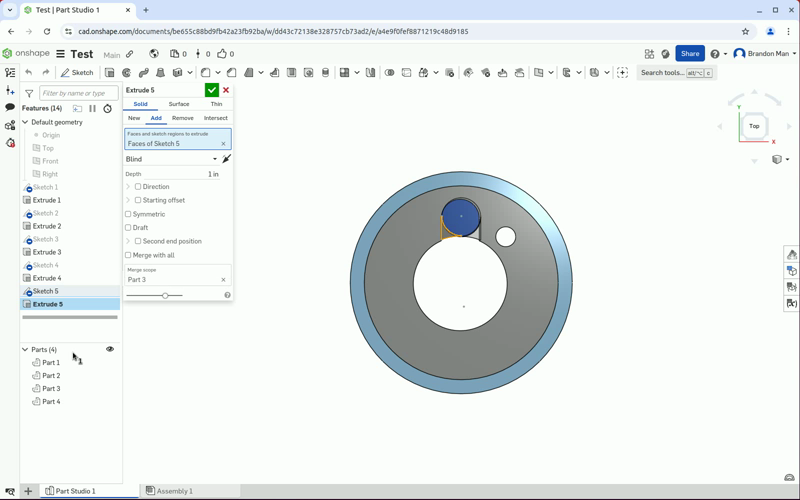
mouse_move(143, 106)
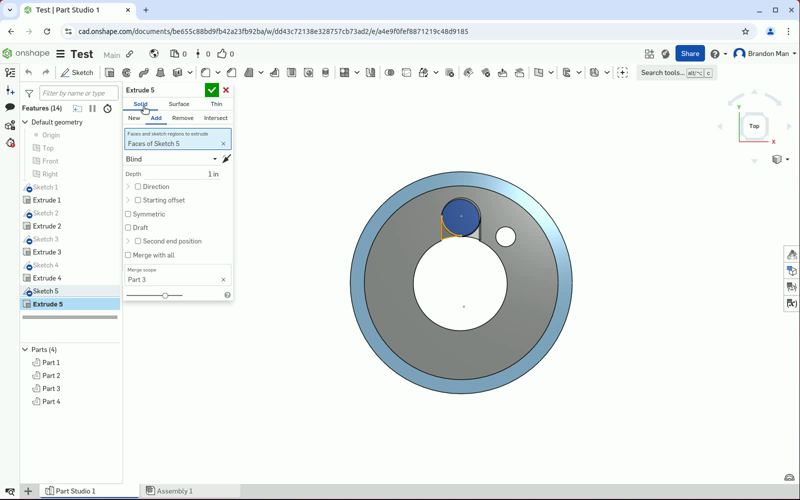
click(143, 106)
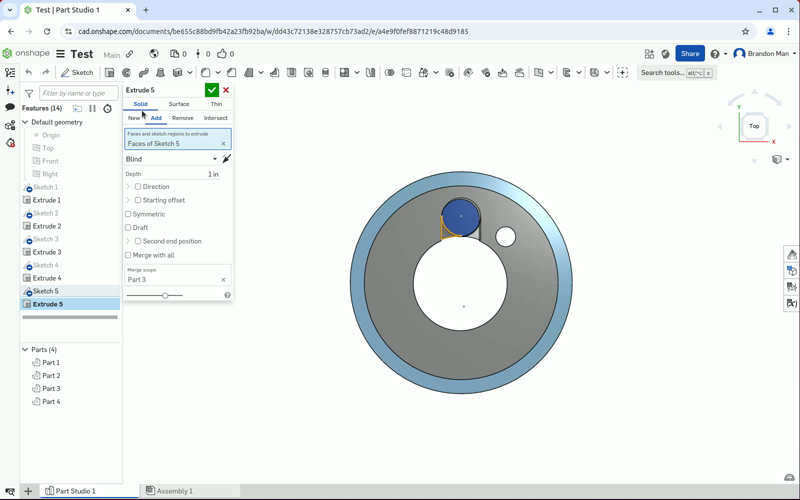
mouse_move(137, 120)
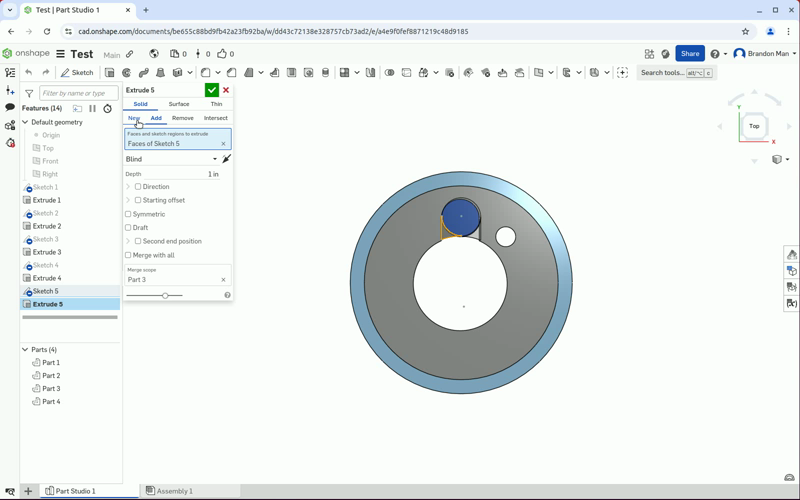
click(137, 120)
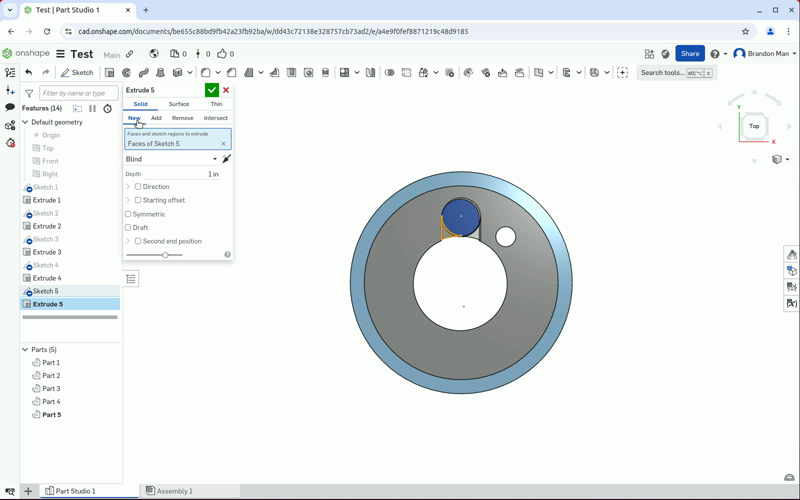
key(tab, 4)
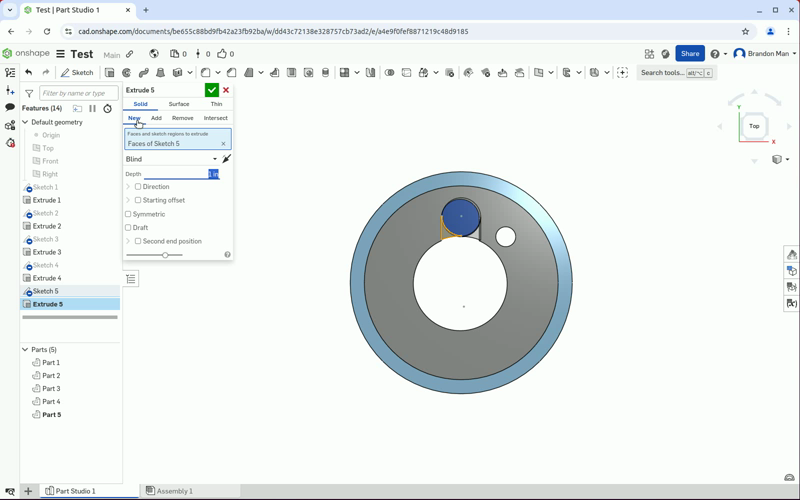
text(6.74)
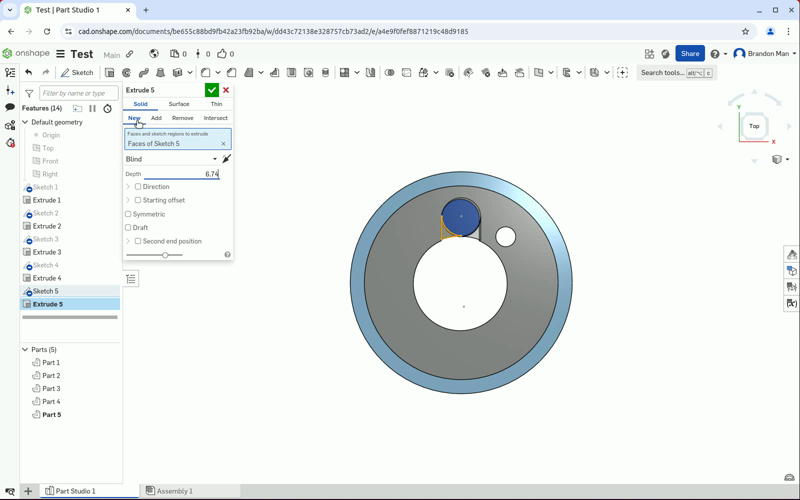
key(enter)
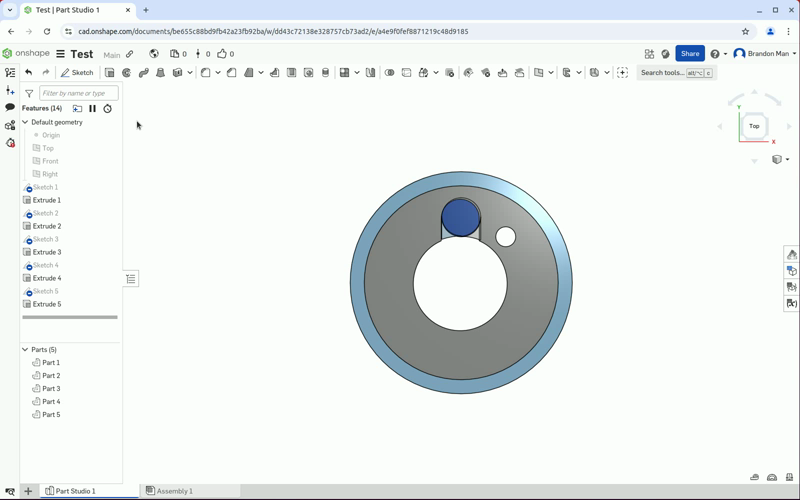
key(shift+h)
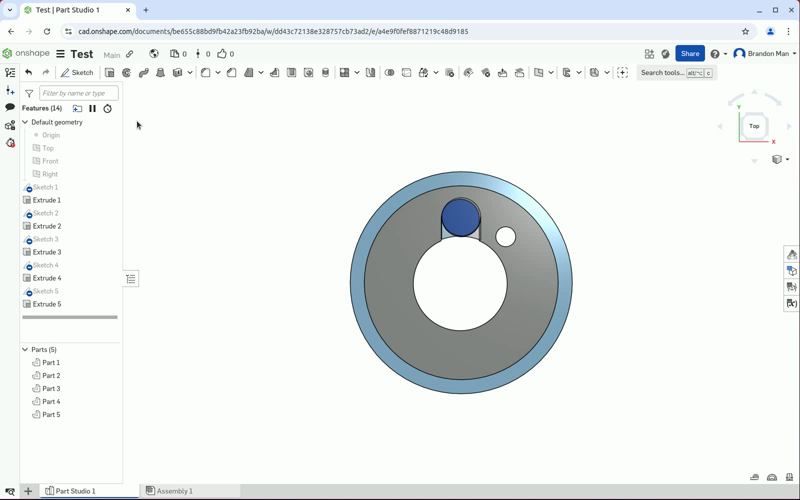
key(shift+h)
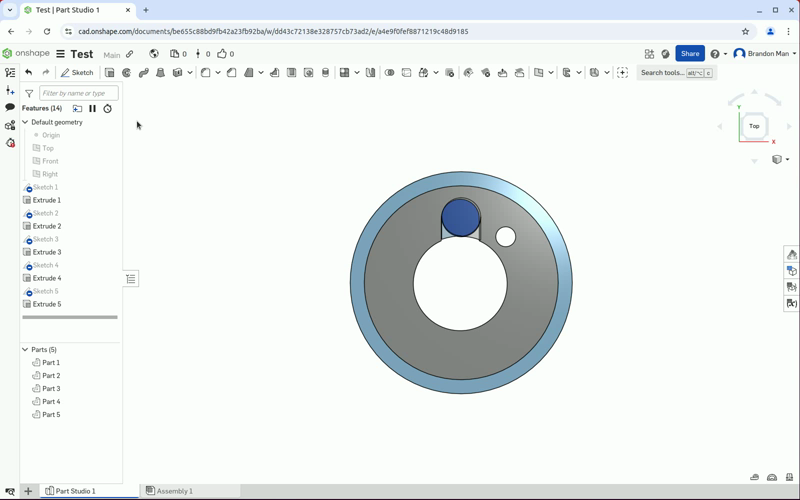
mouse_move(73, 189)
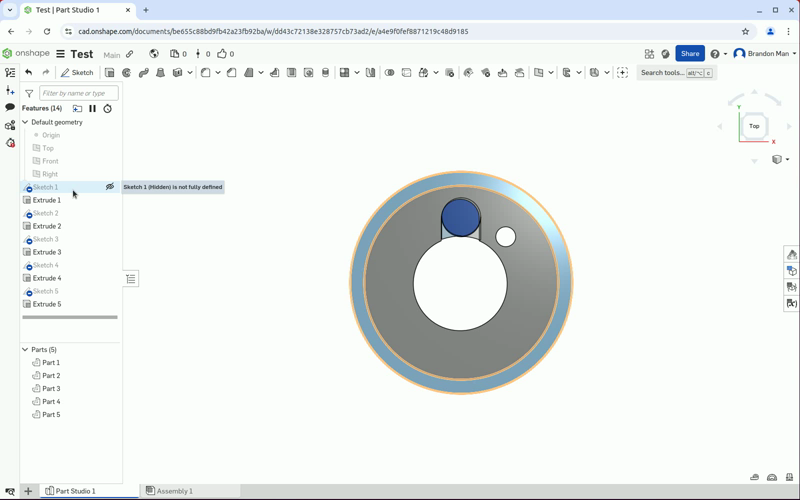
click(73, 189)
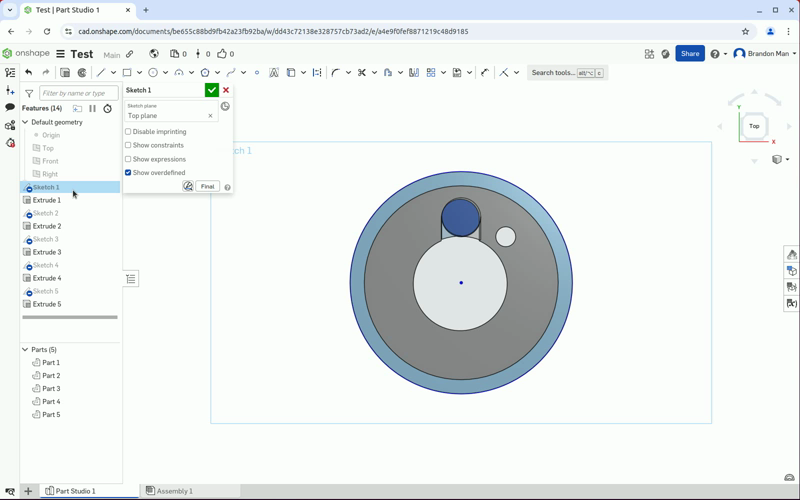
mouse_move(229, 92)
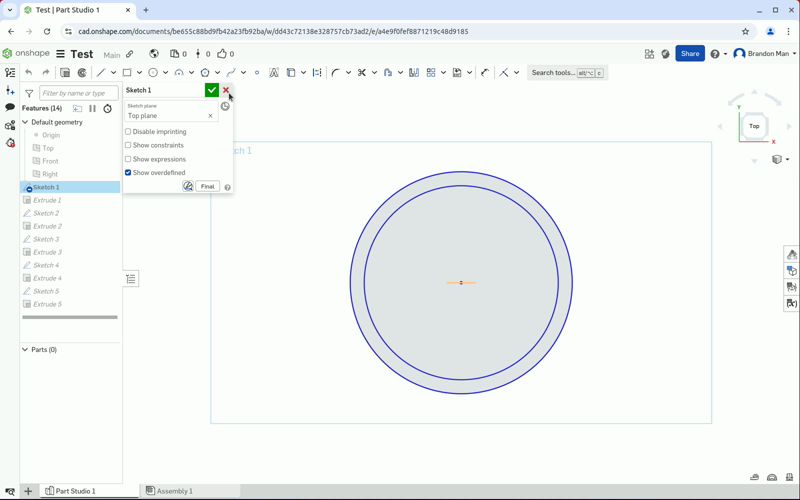
click(229, 92)
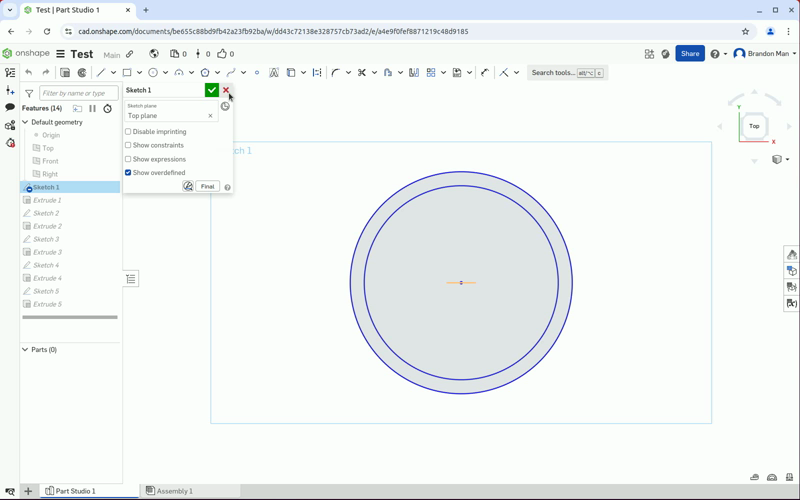
key(shift+s)
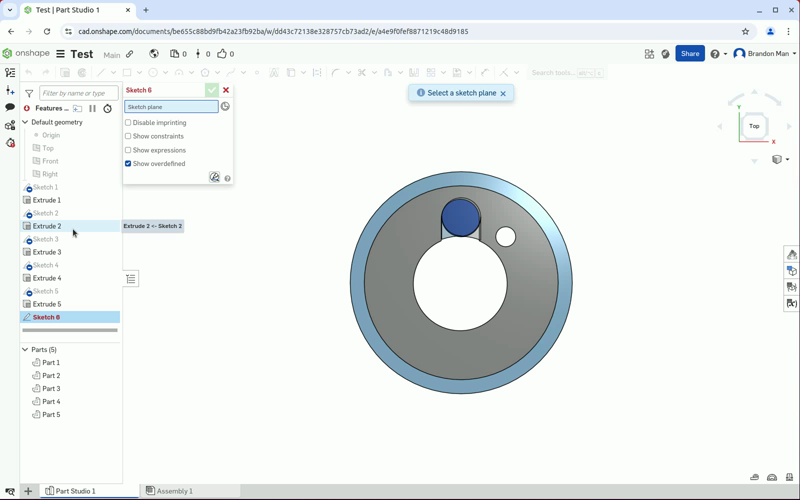
scroll(3)
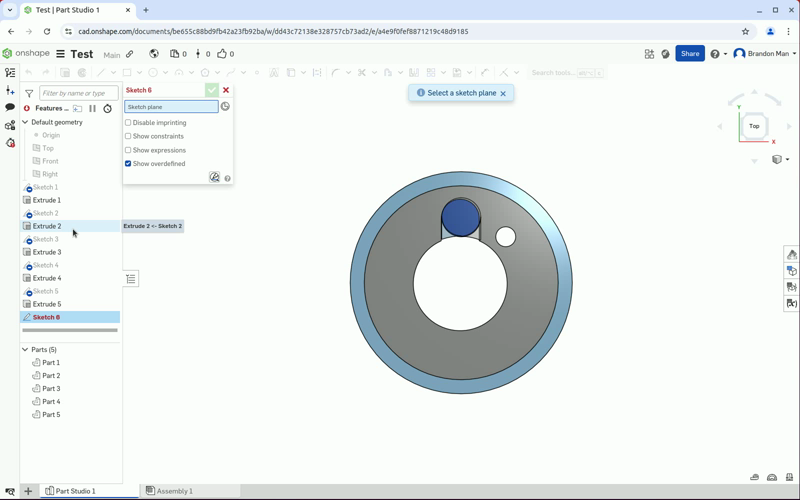
mouse_move(73, 150)
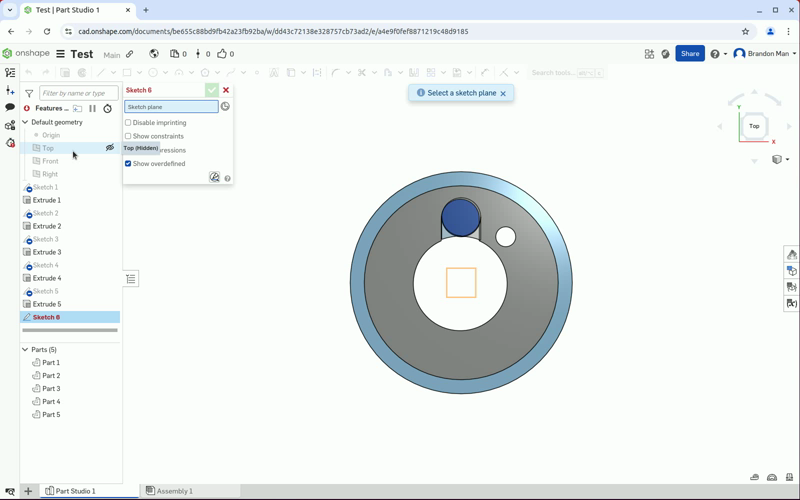
click(73, 150)
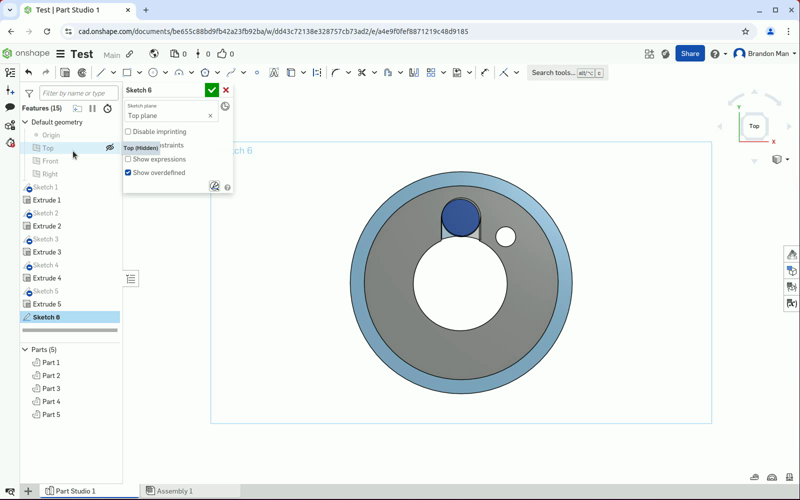
mouse_move(73, 352)
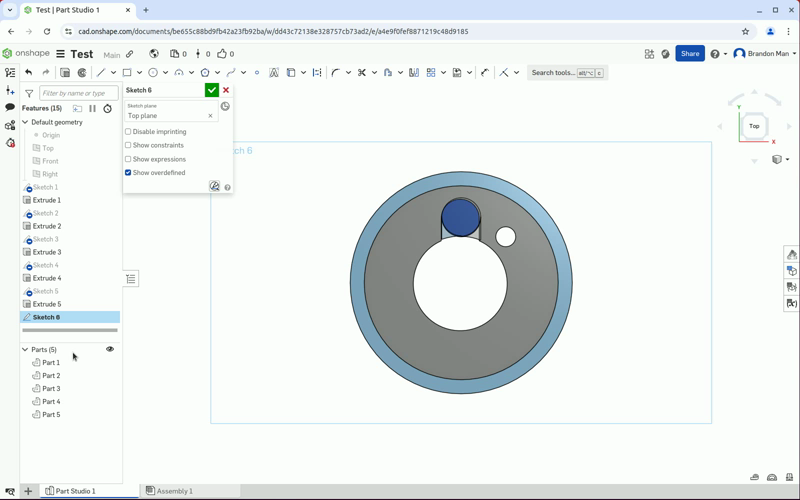
key(y)
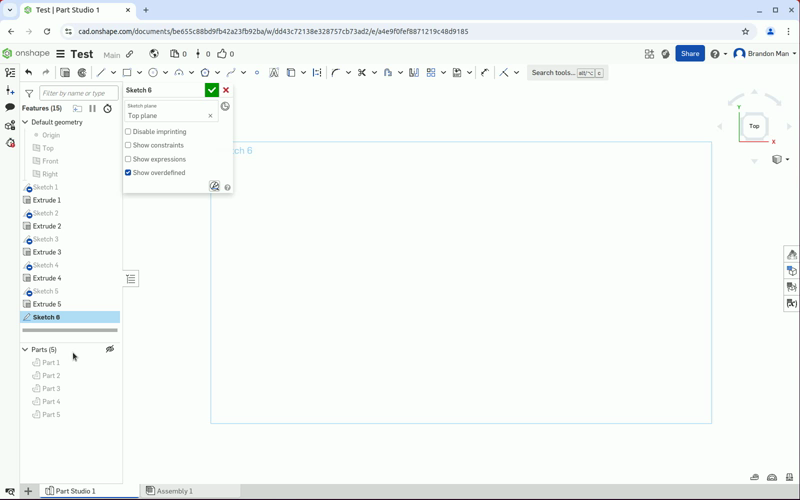
key(c)
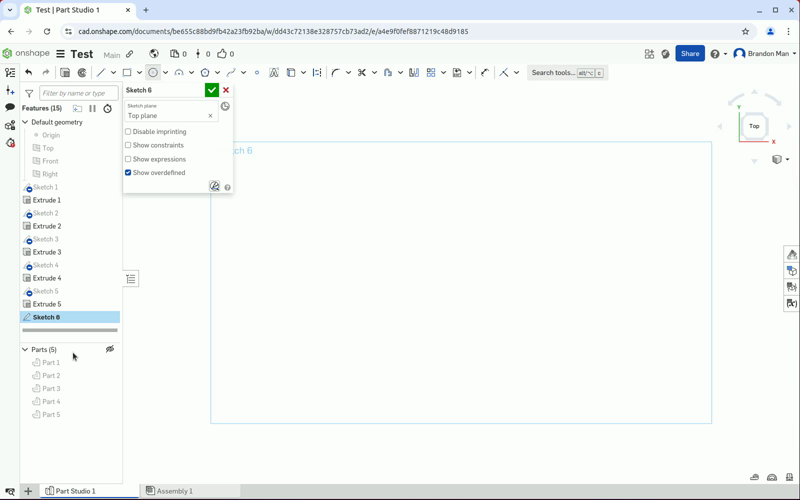
key_down(shift)
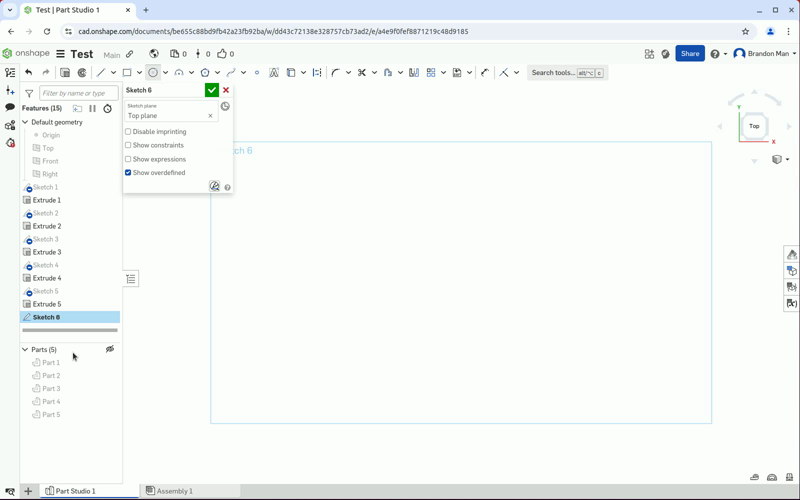
mouse_move(461, 282)
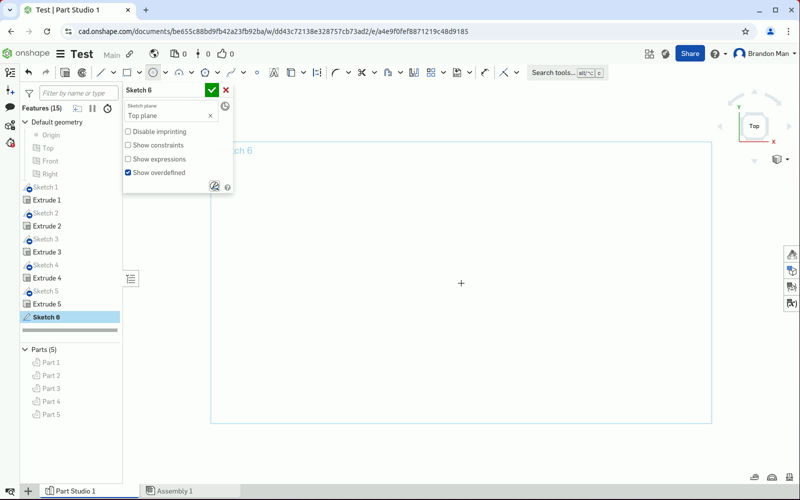
click(461, 282)
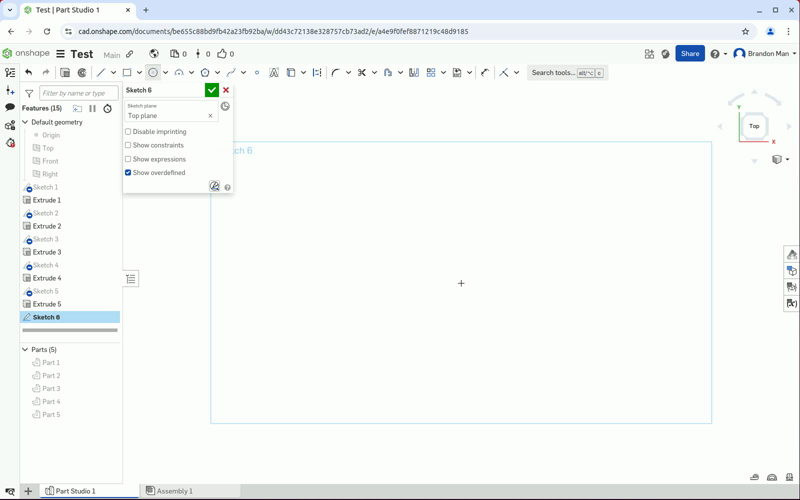
key_up(shift)
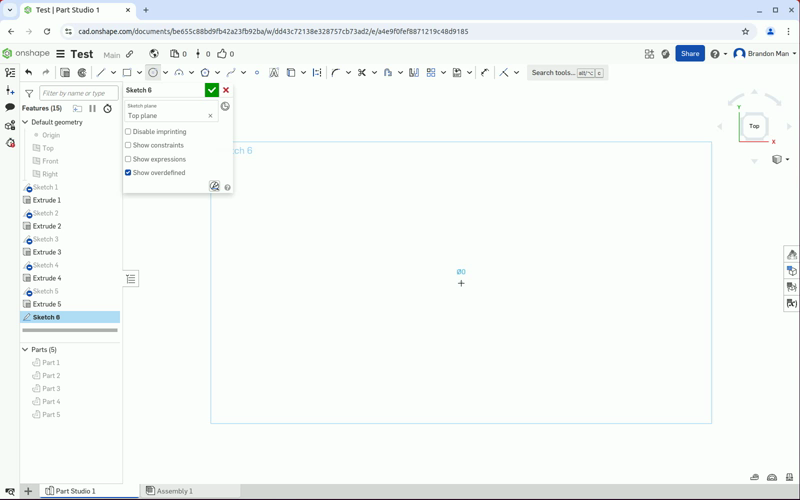
mouse_move(508, 282)
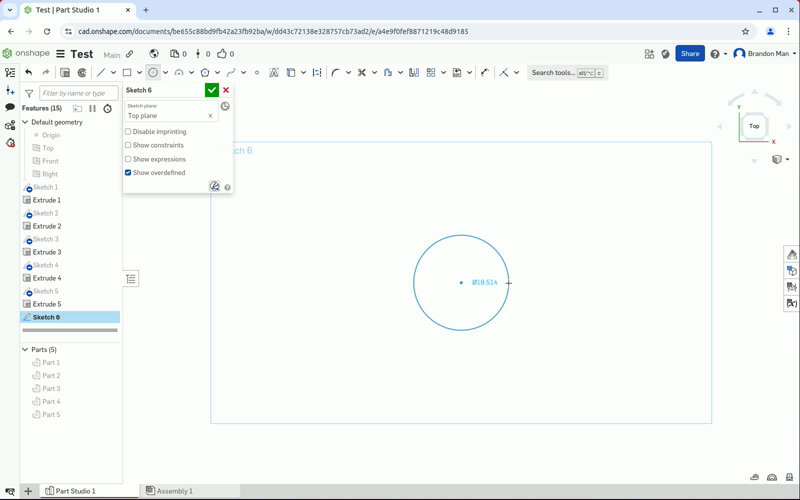
click(508, 282)
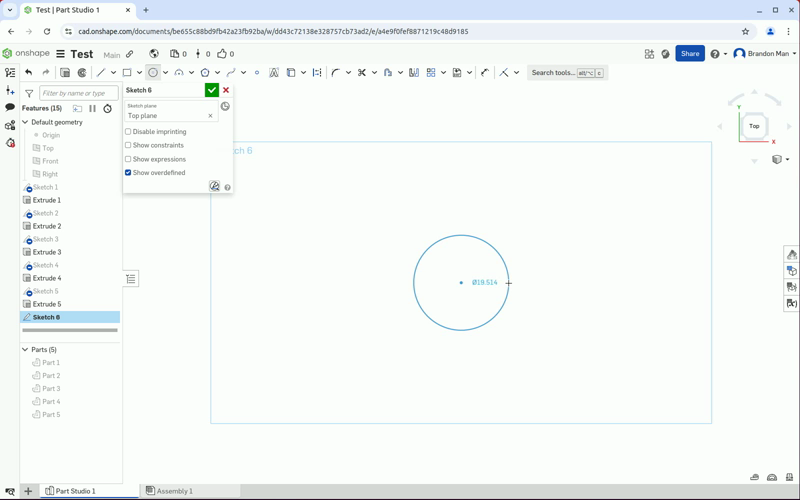
key(esc)
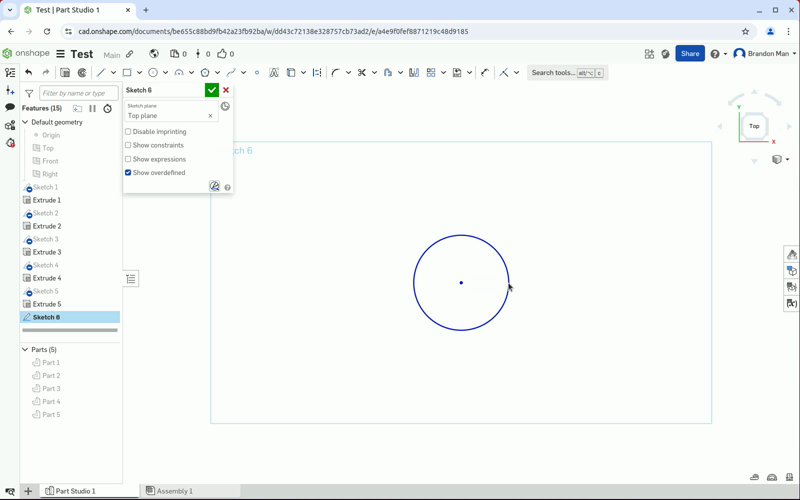
key(c)
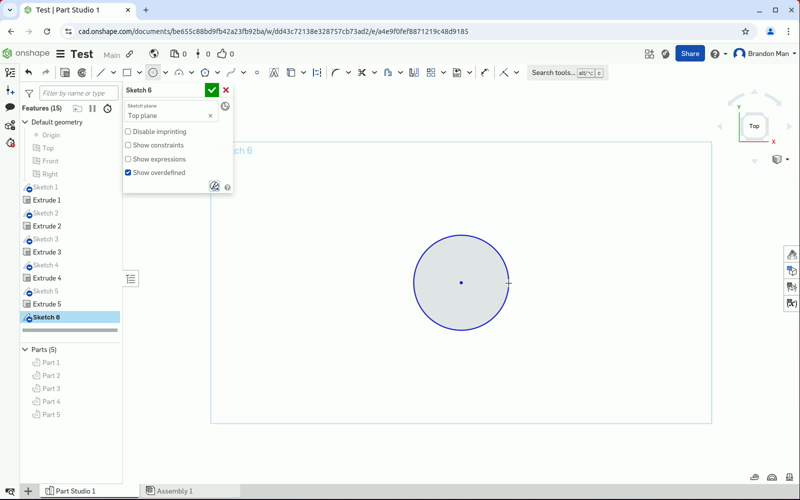
key_down(shift)
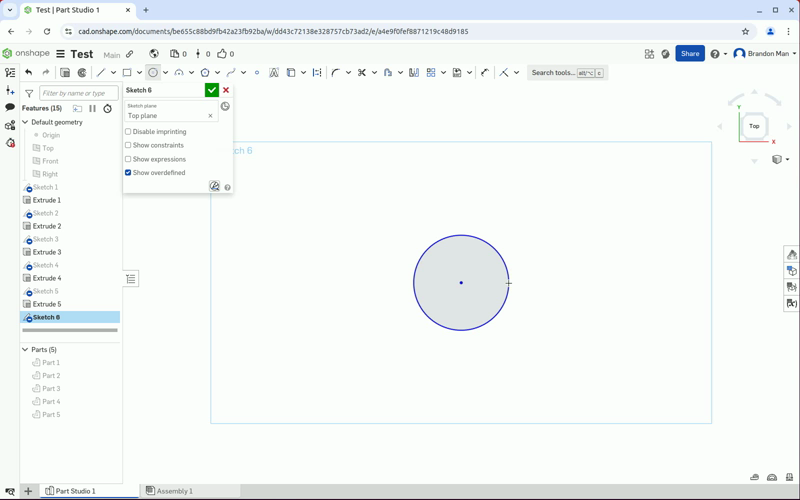
mouse_move(461, 282)
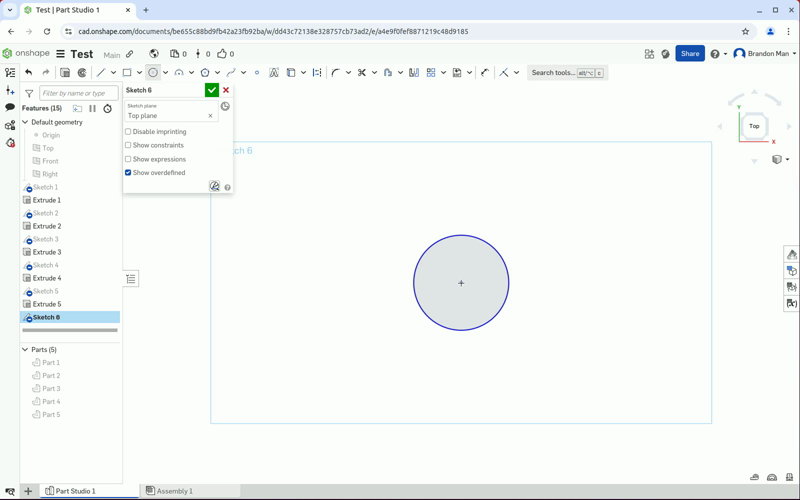
click(461, 282)
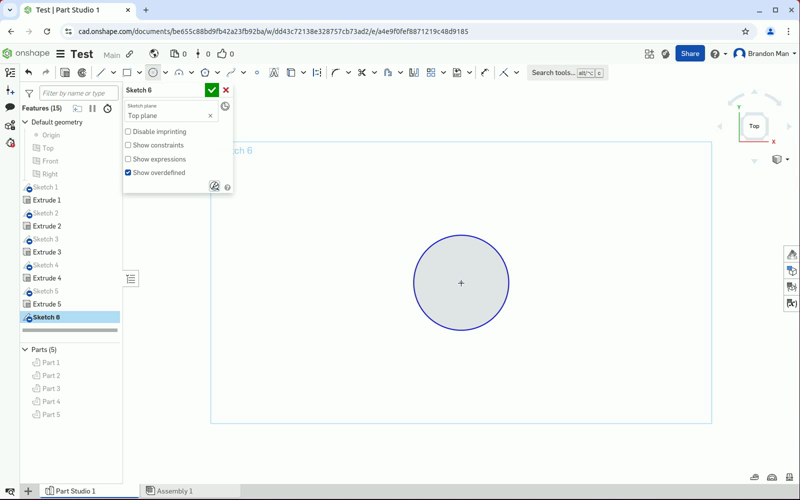
key_up(shift)
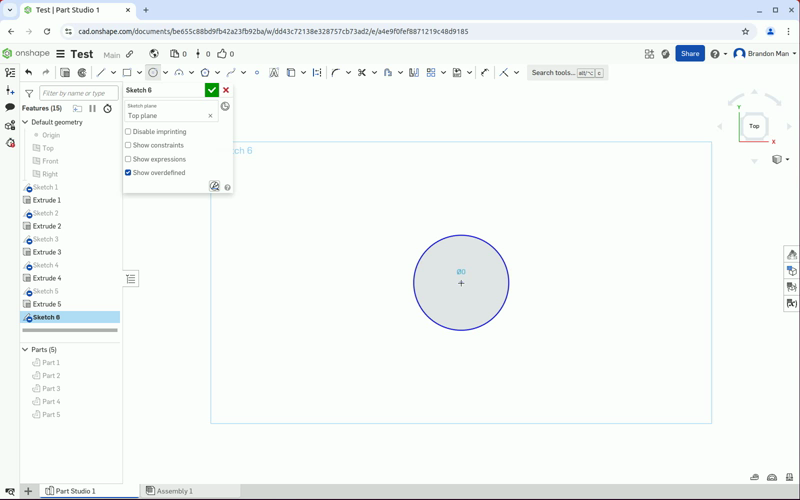
mouse_move(486, 282)
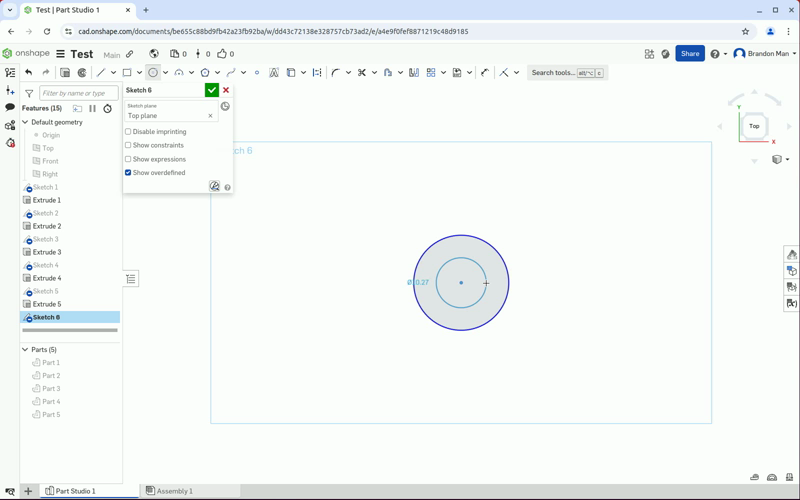
click(486, 282)
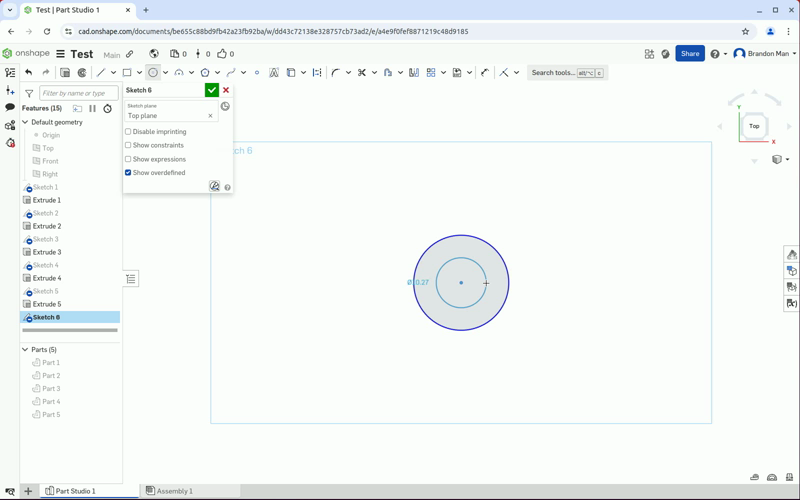
key(esc)
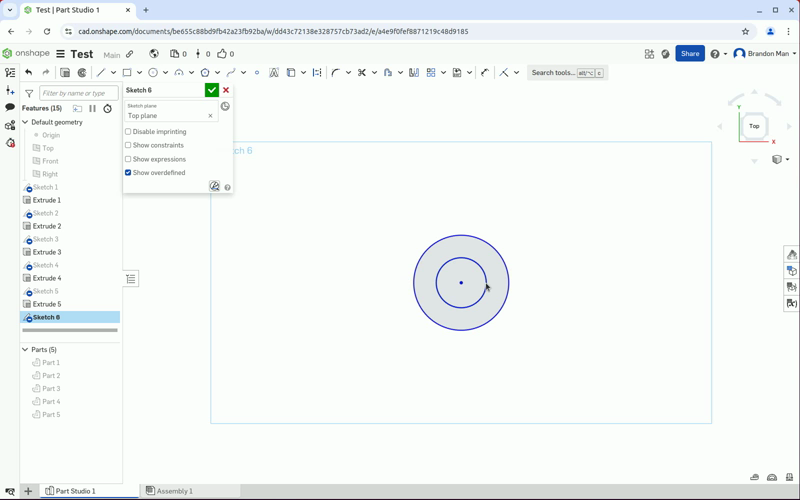
mouse_move(468, 323)
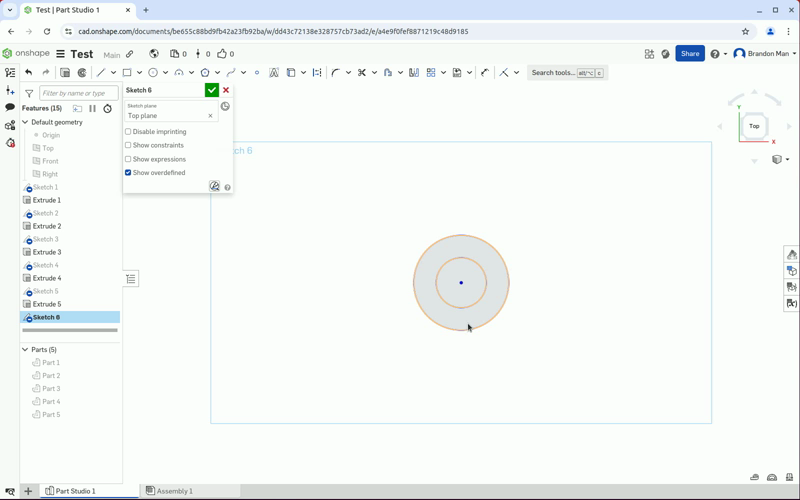
click(468, 323)
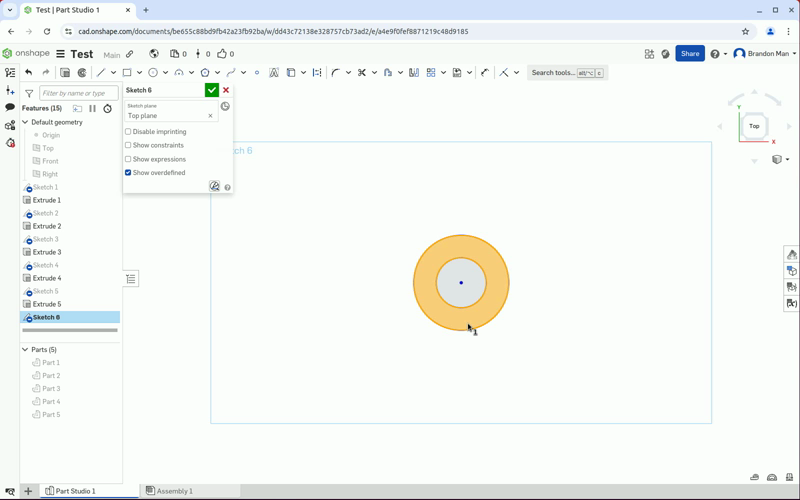
mouse_move(73, 352)
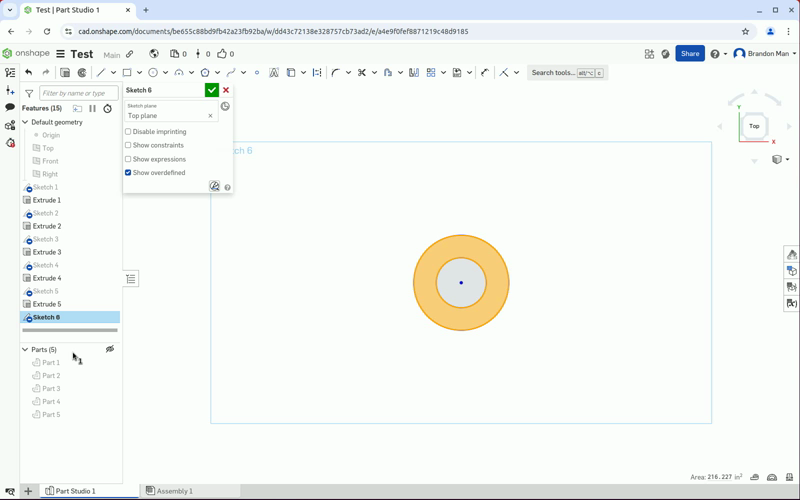
key(shift+y)
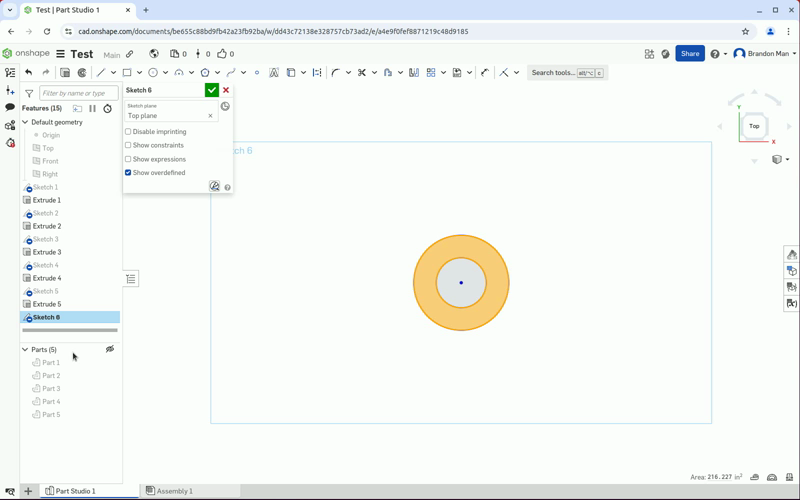
key(shift+e)
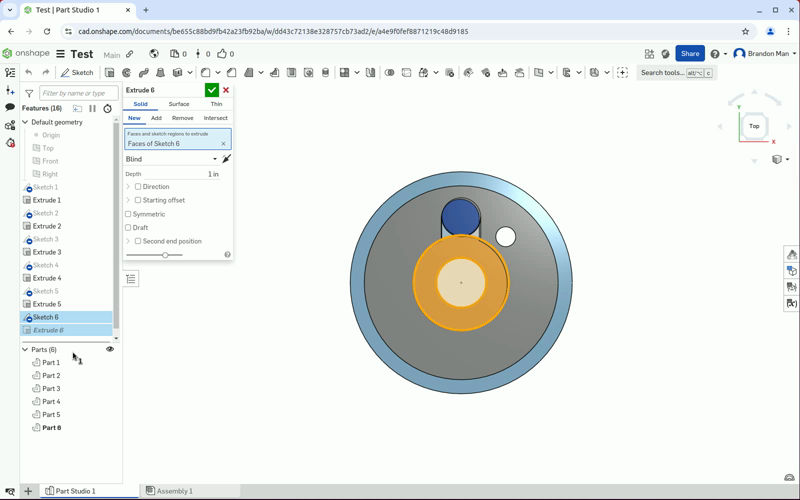
mouse_move(143, 106)
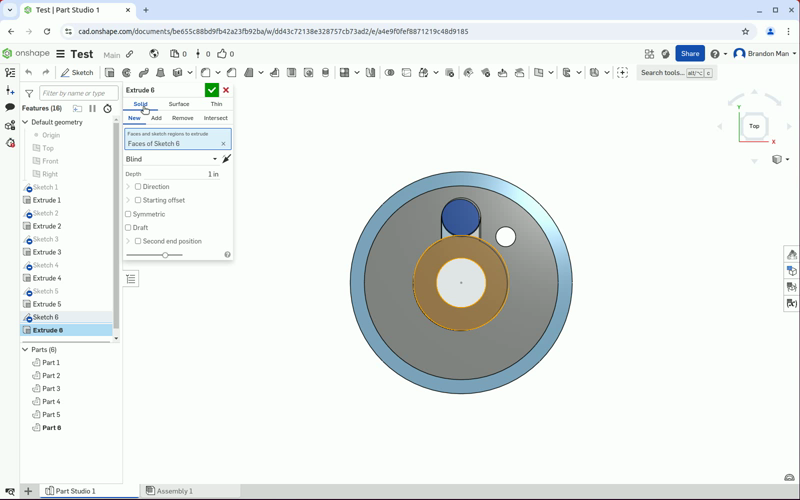
click(143, 106)
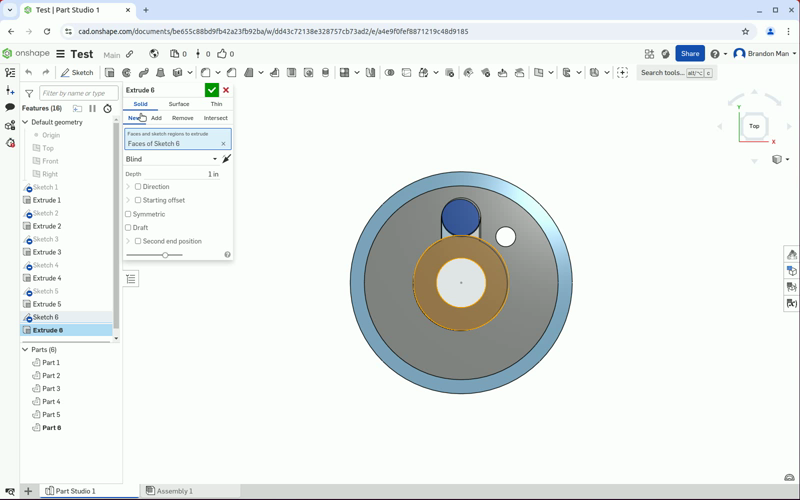
mouse_move(137, 120)
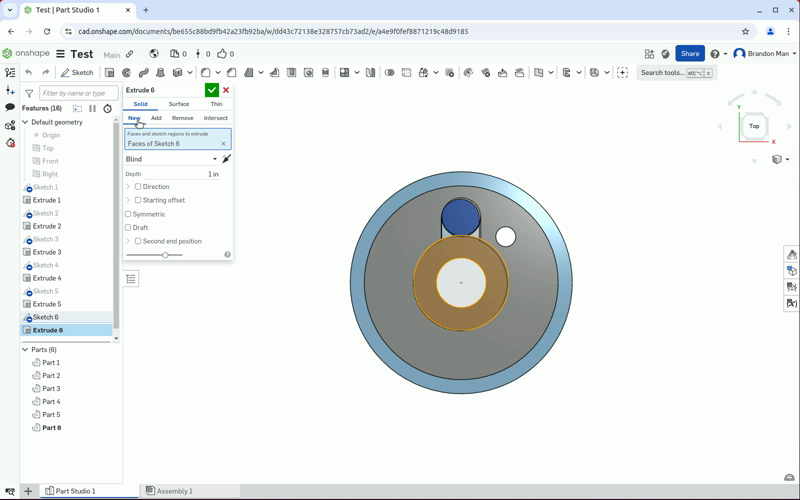
click(137, 120)
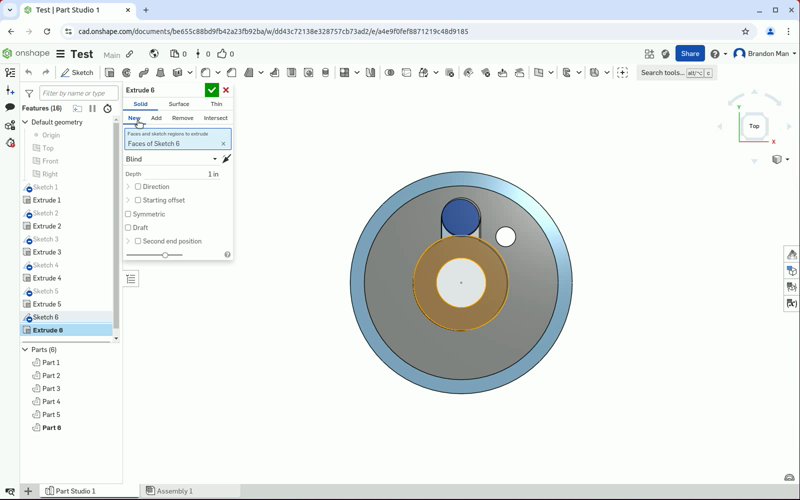
key(tab, 4)
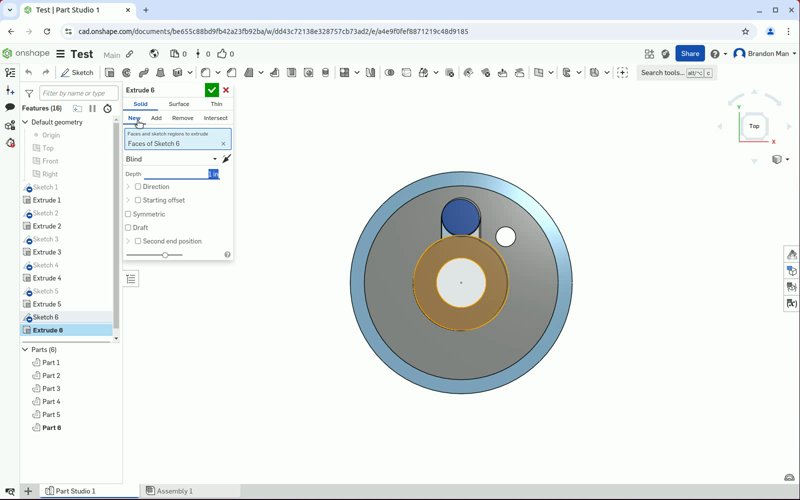
text(6.74)
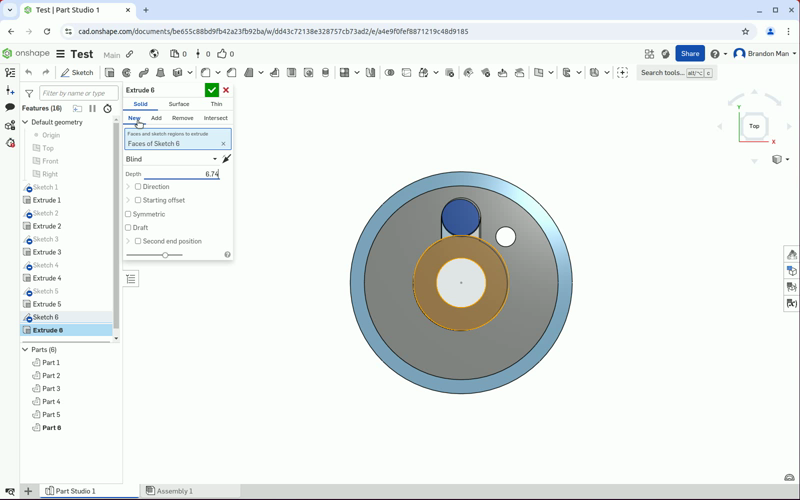
key(tab, 3)
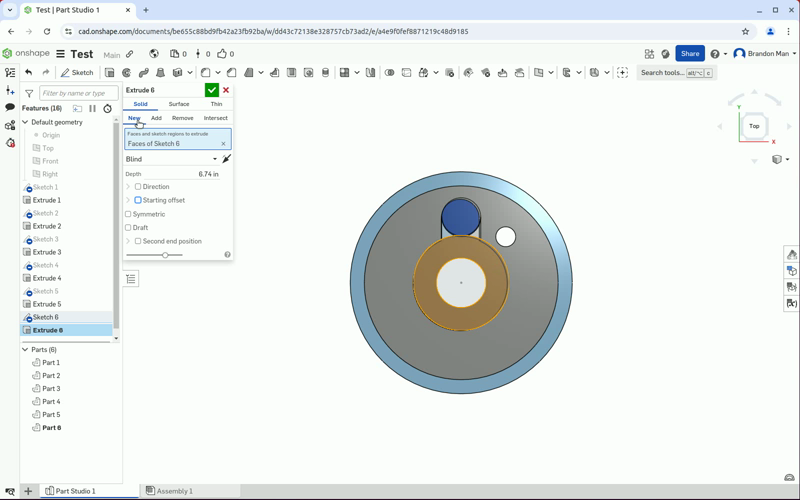
key(tab, 2)
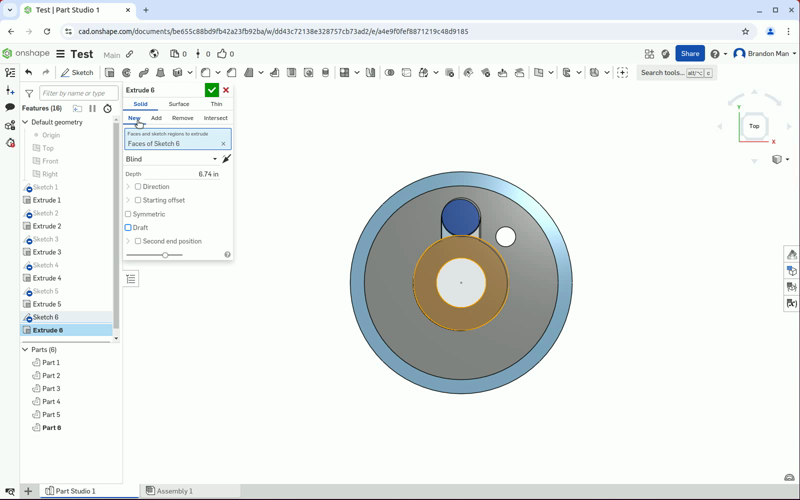
key(space)
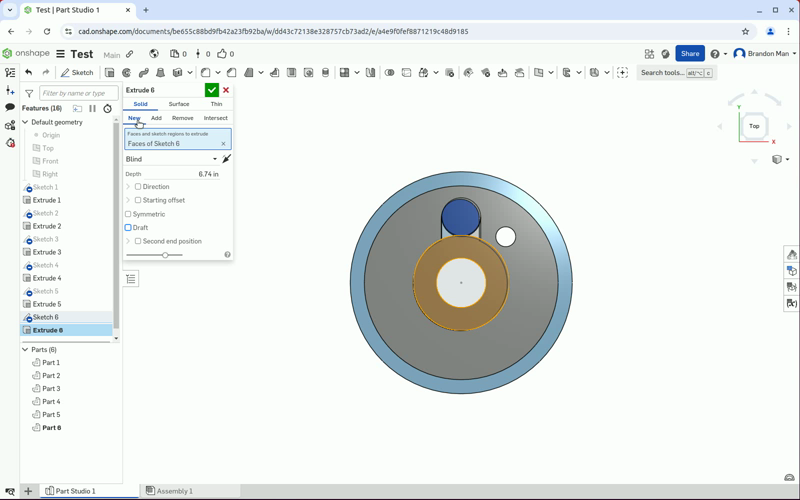
key(tab, 3)
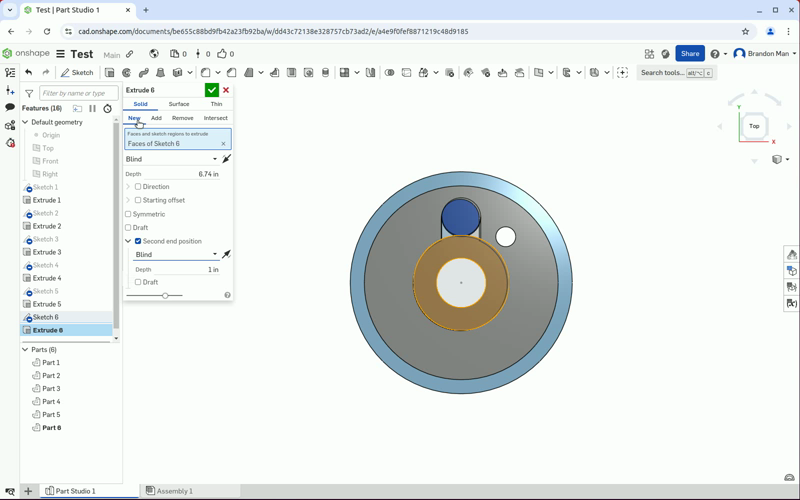
text(7.703)
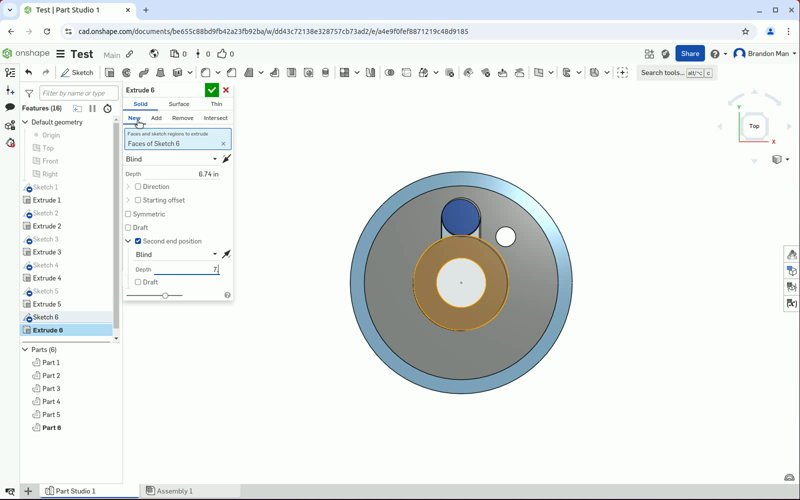
key(enter)
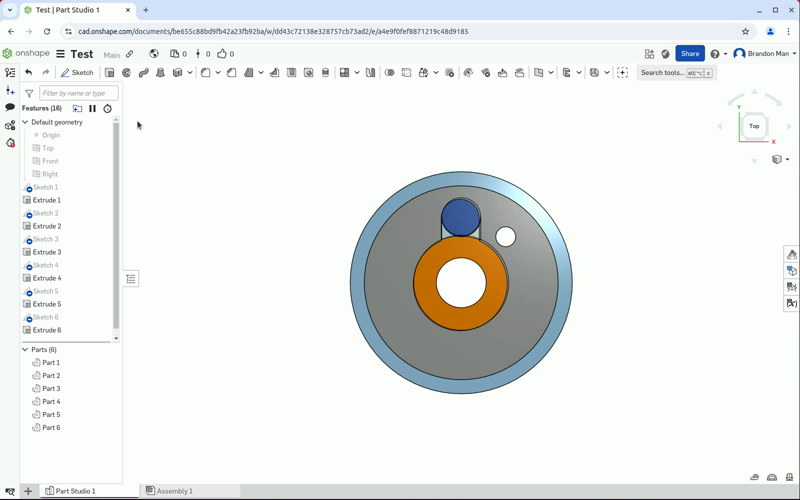
key(shift+h)
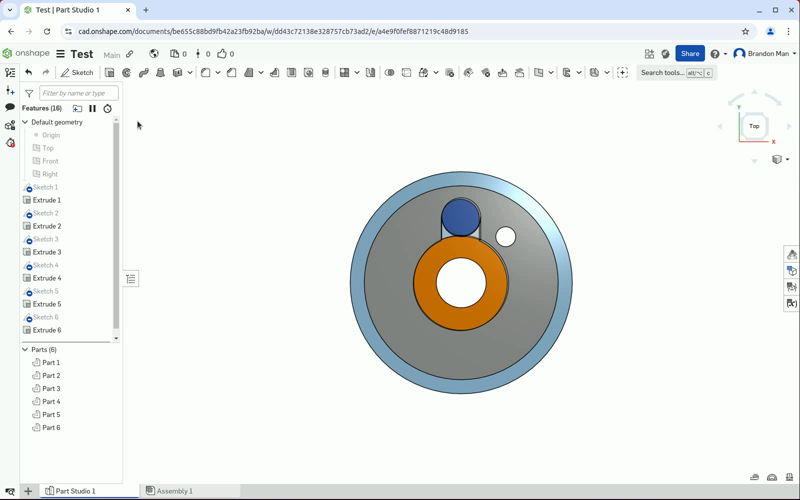
key(shift+h)
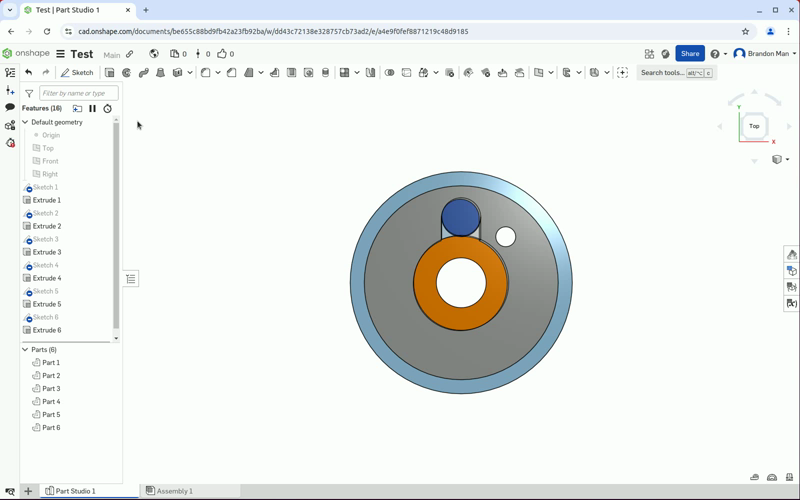
mouse_move(69, 189)
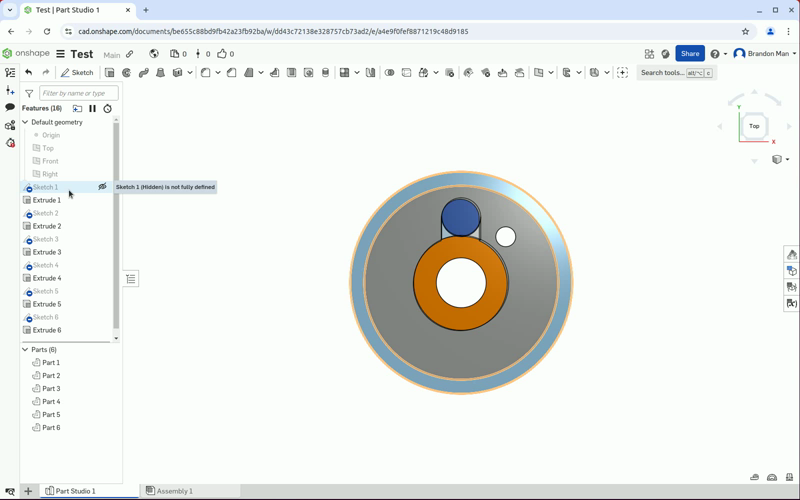
click(69, 189)
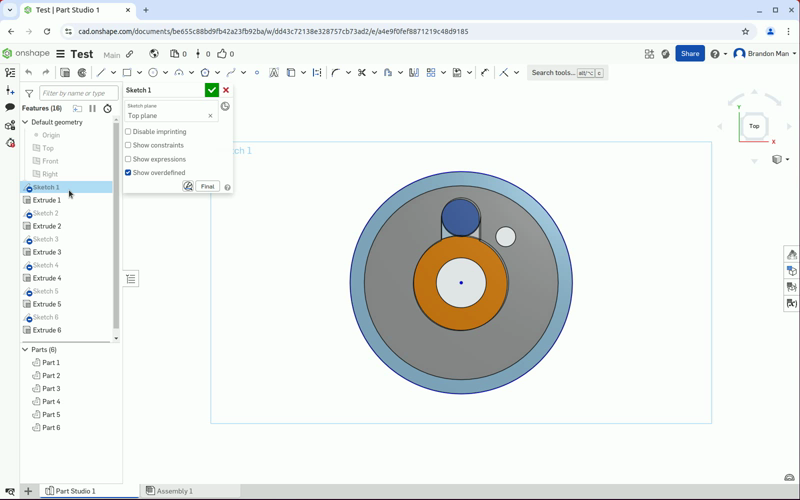
mouse_move(229, 92)
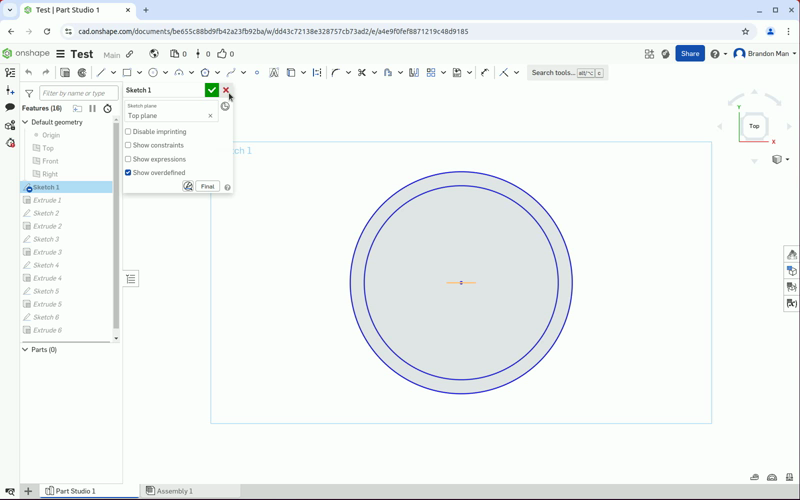
click(229, 92)
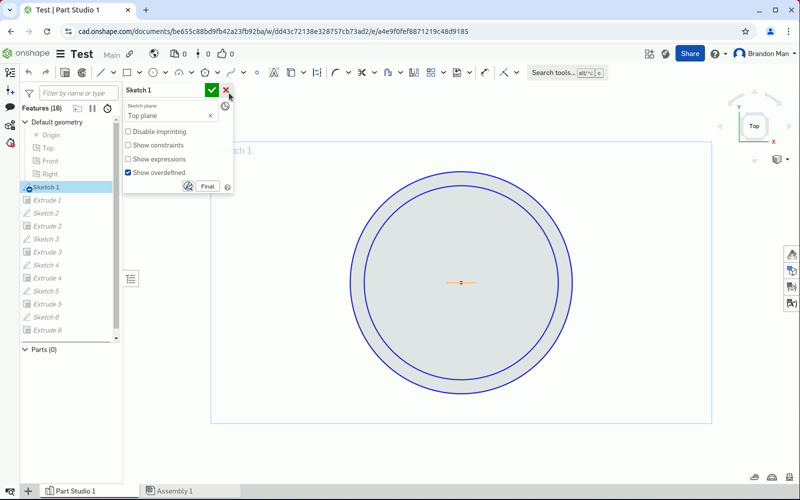
key(shift+s)
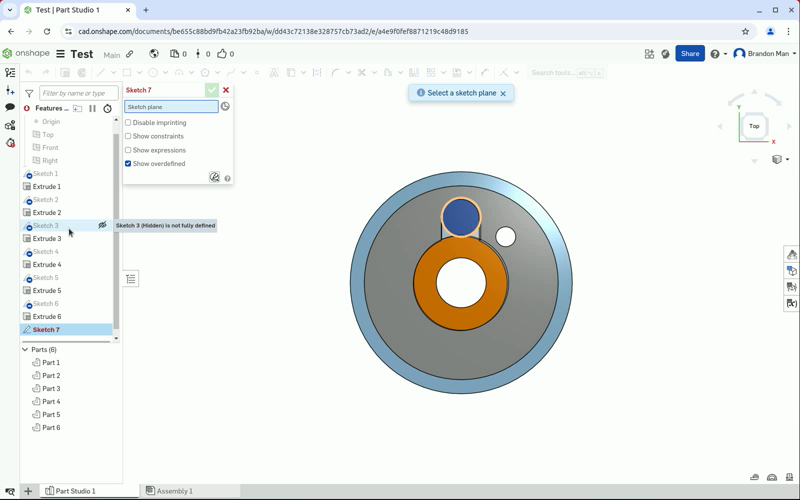
scroll(3)
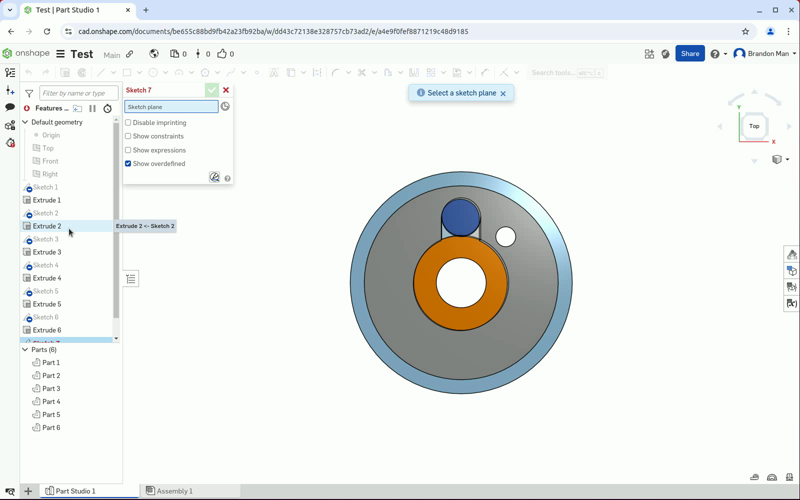
mouse_move(69, 150)
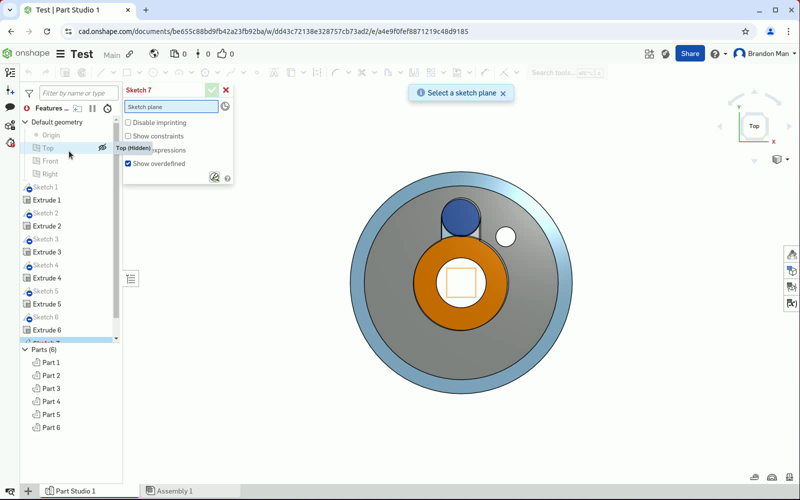
click(69, 150)
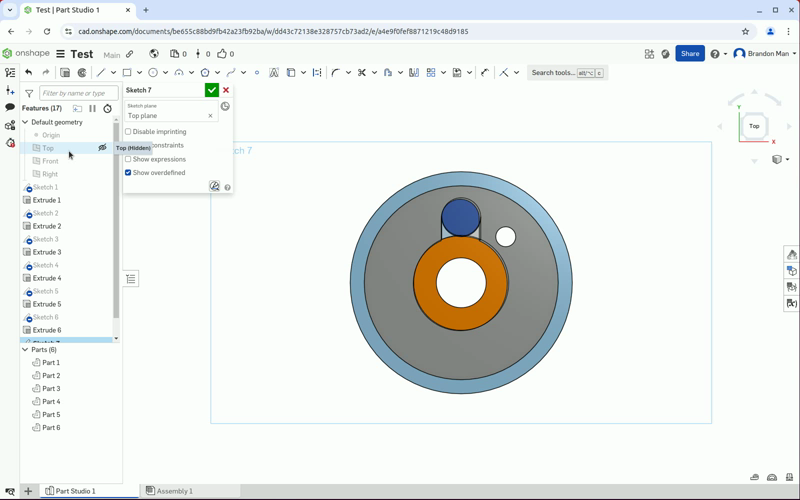
mouse_move(73, 352)
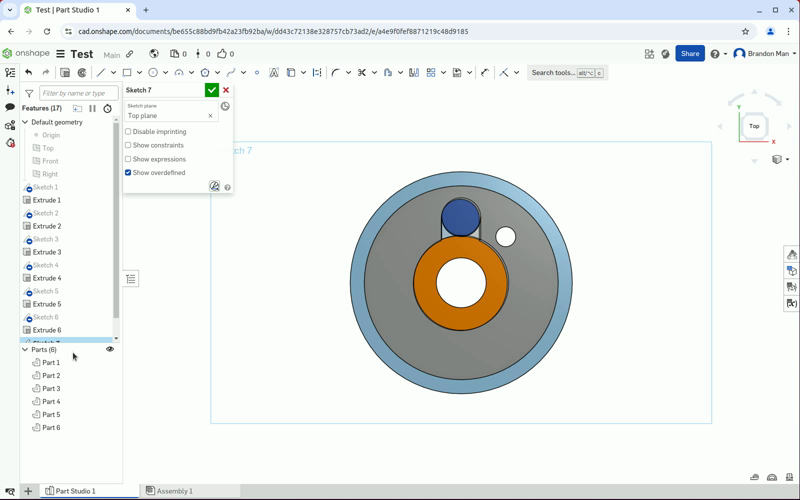
key(y)
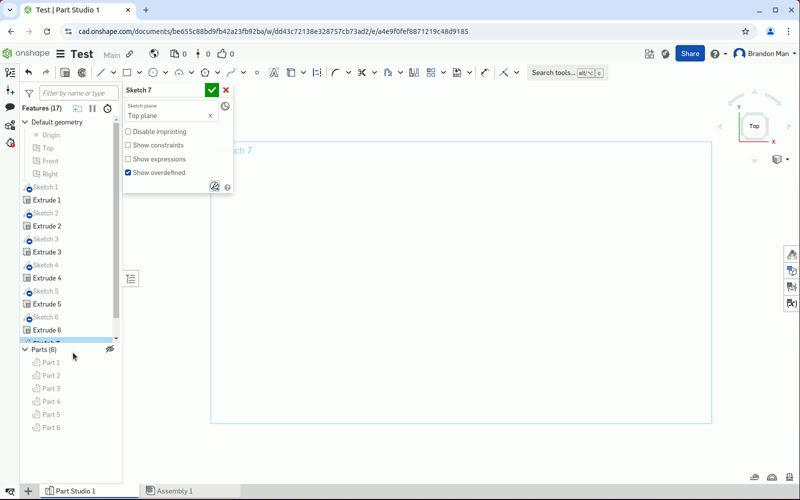
key(c)
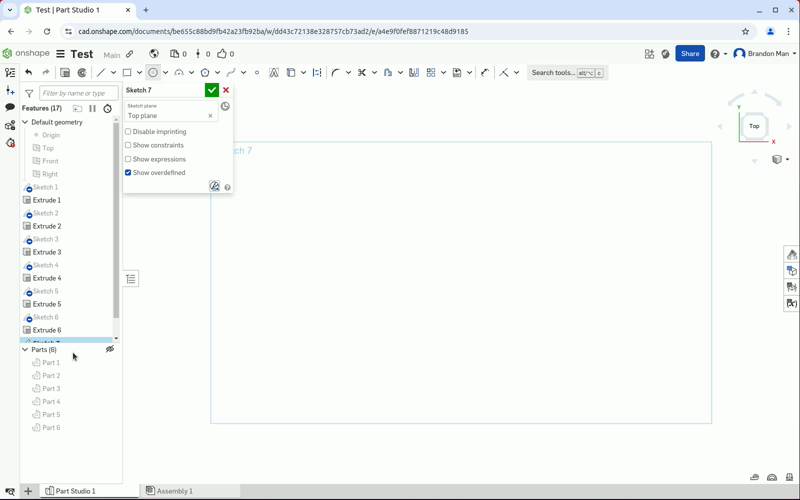
key_down(shift)
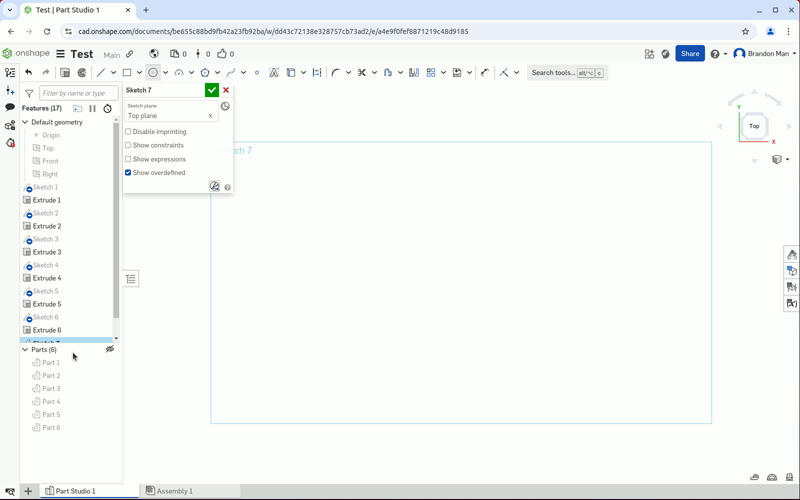
mouse_move(461, 217)
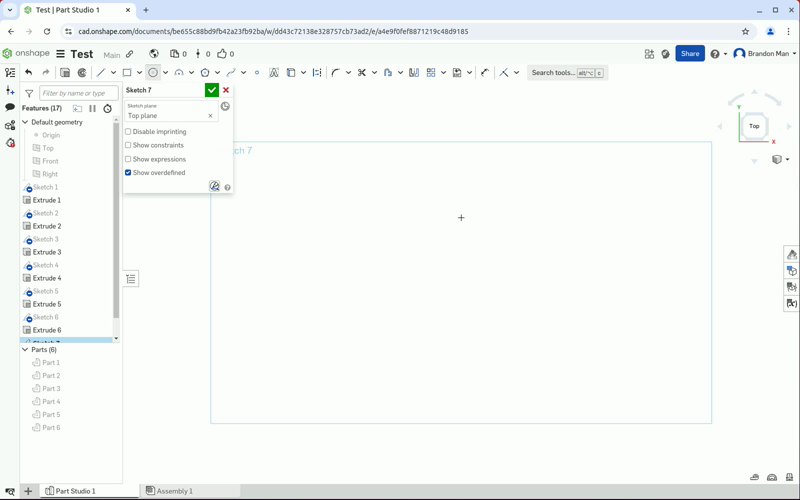
click(461, 217)
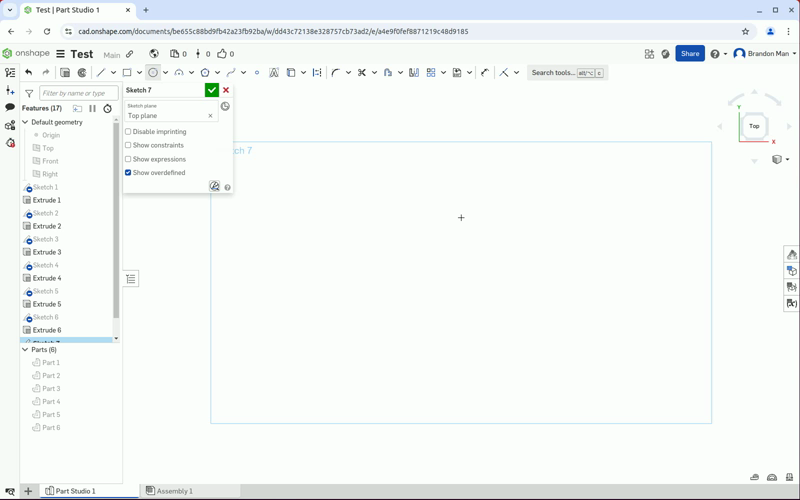
key_up(shift)
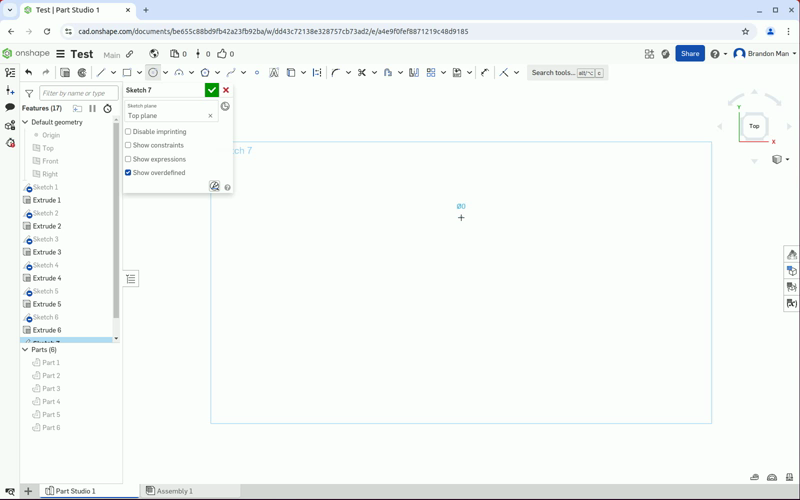
mouse_move(480, 217)
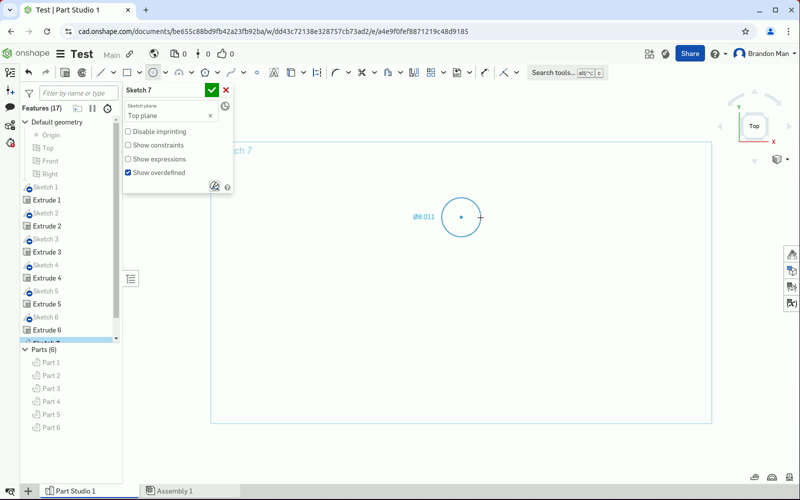
click(480, 217)
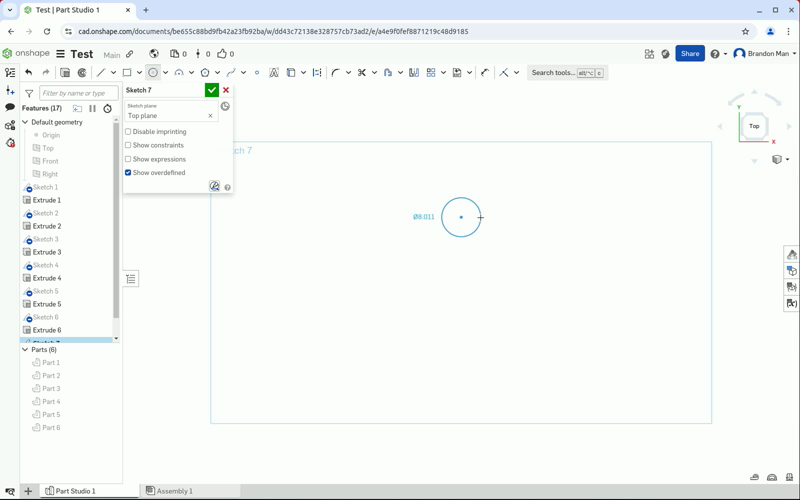
key(esc)
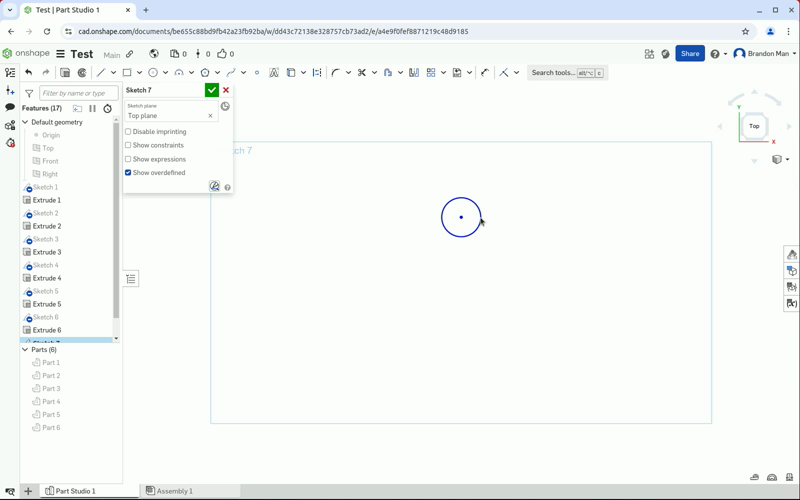
mouse_move(461, 211)
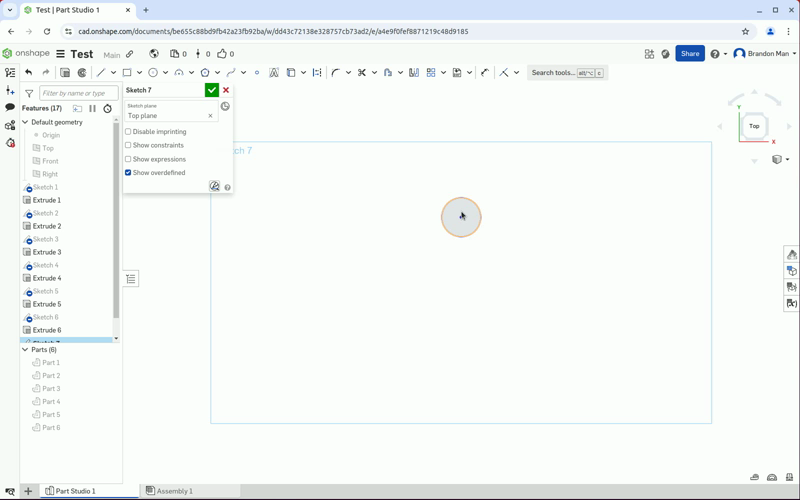
scroll(6)
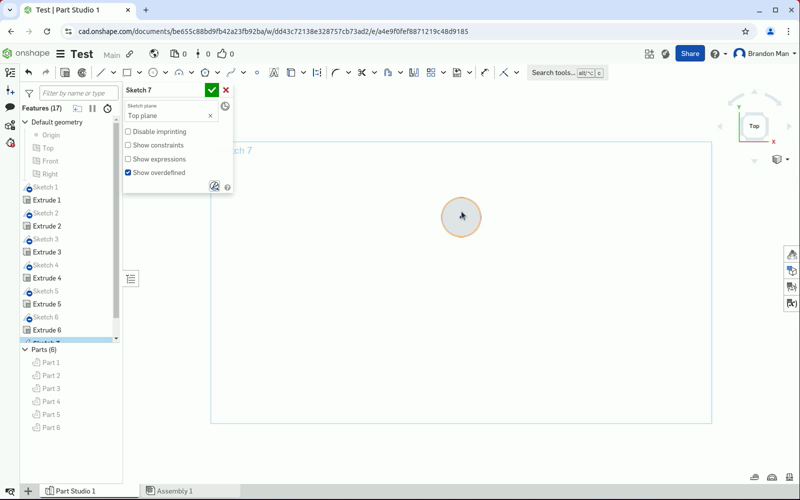
scroll(6)
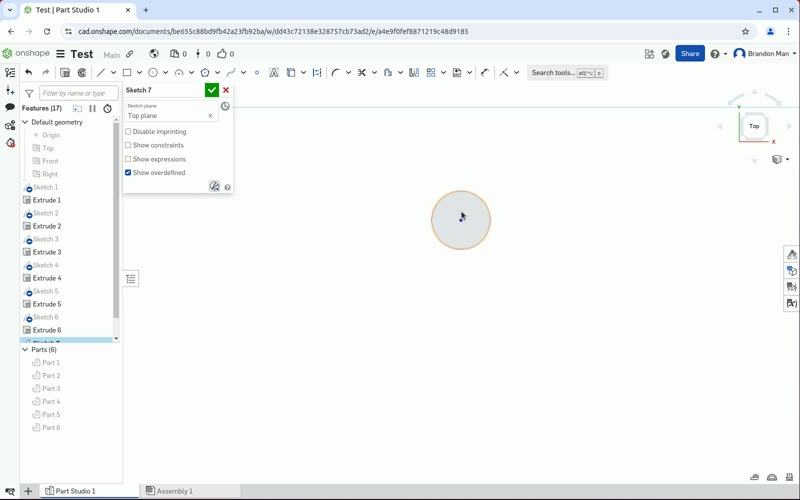
scroll(6)
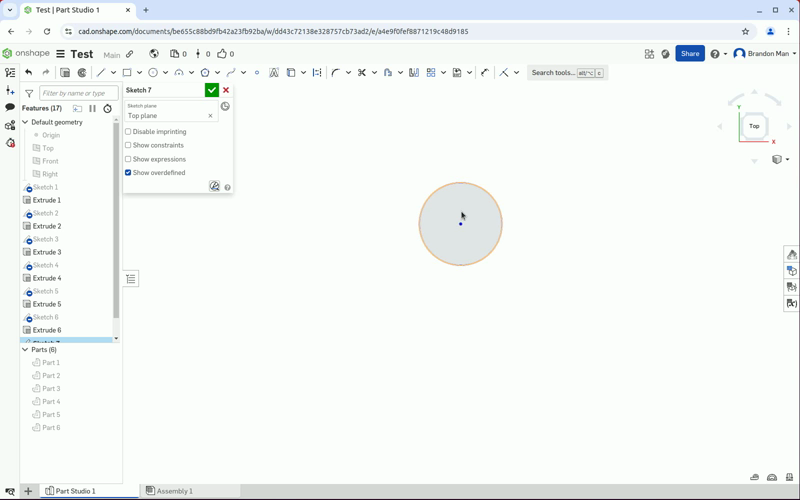
scroll(6)
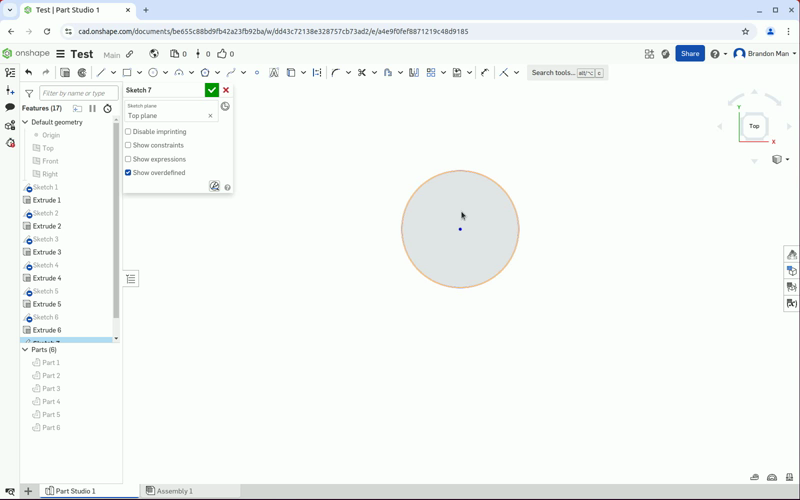
scroll(6)
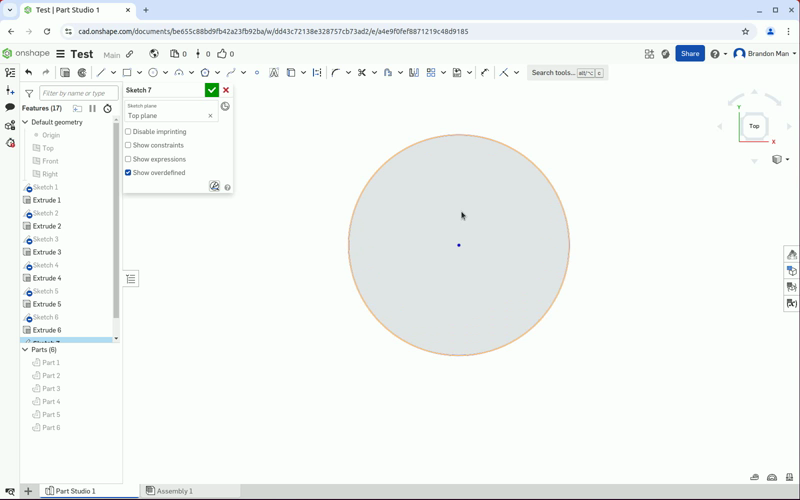
scroll(6)
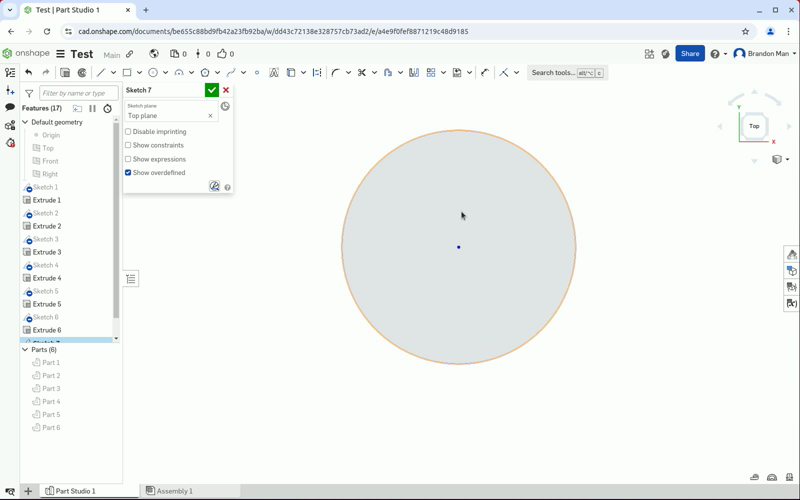
scroll(6)
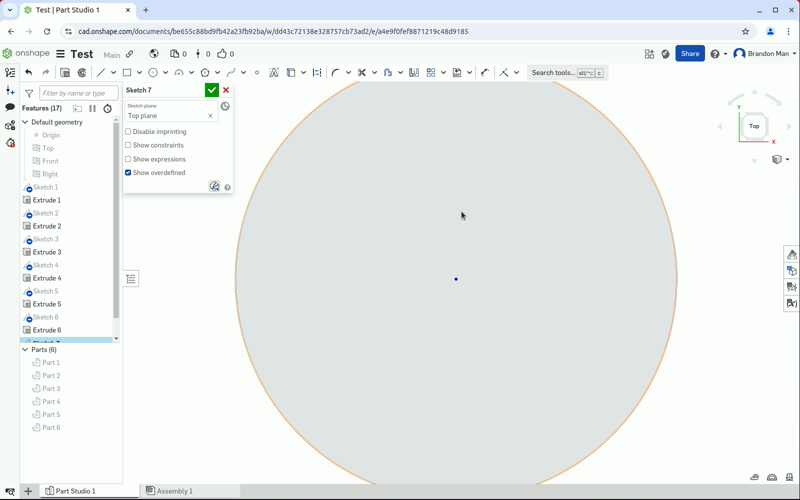
click(461, 211)
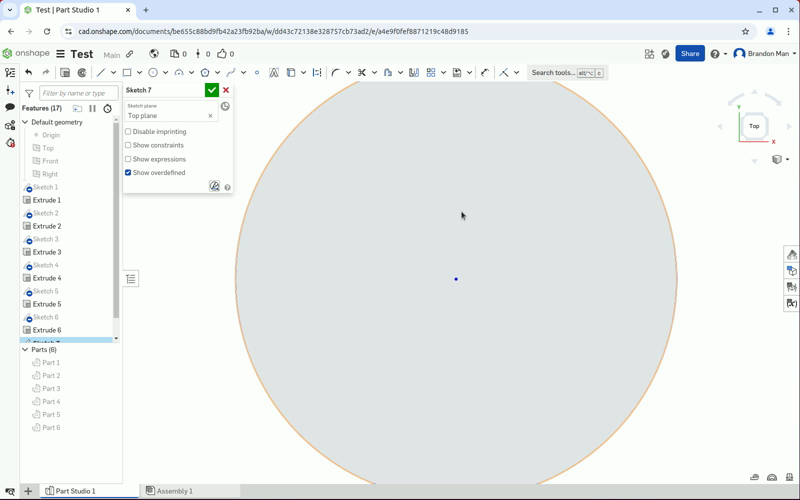
scroll(-6)
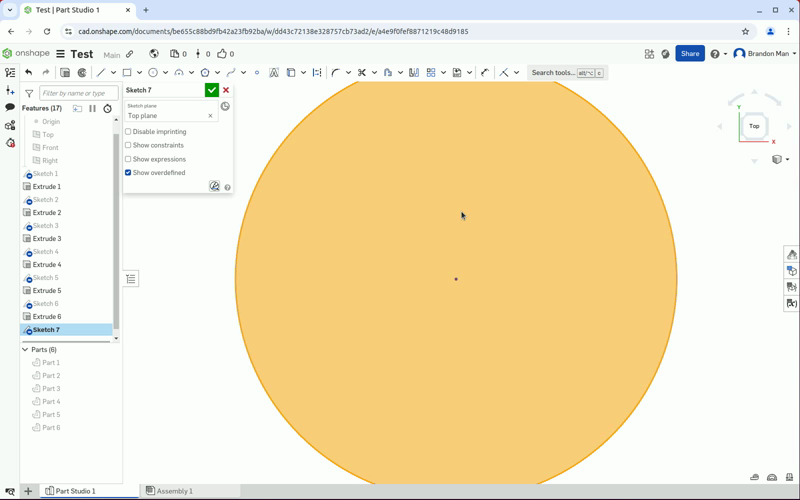
scroll(-6)
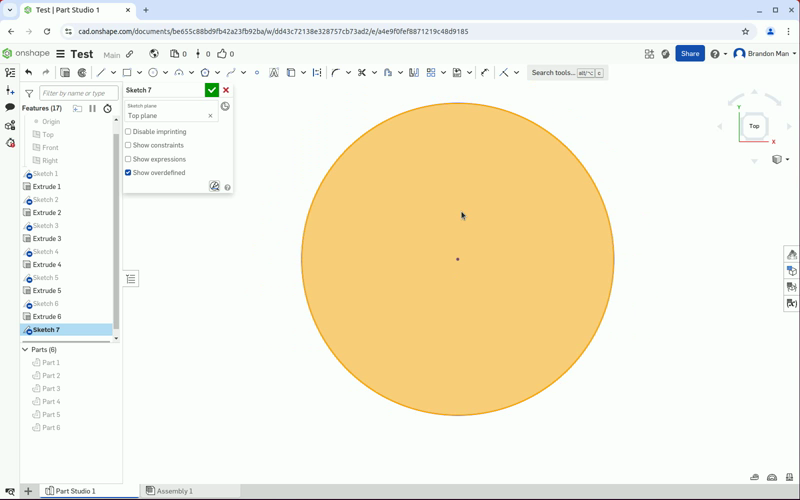
scroll(-6)
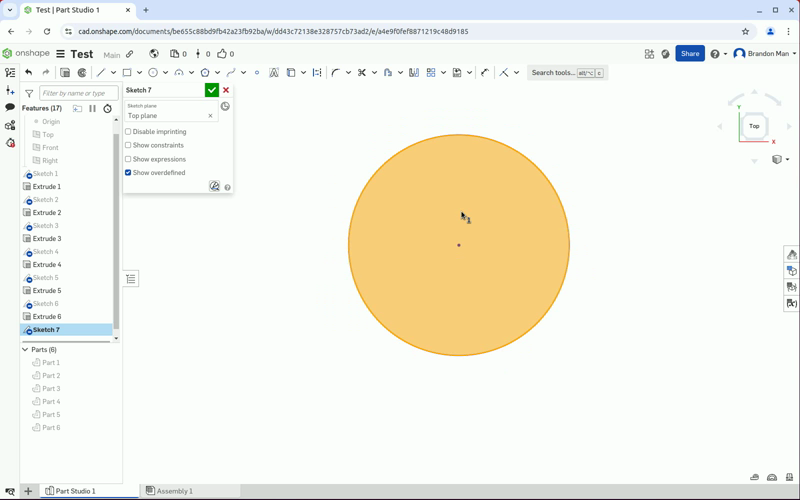
scroll(-6)
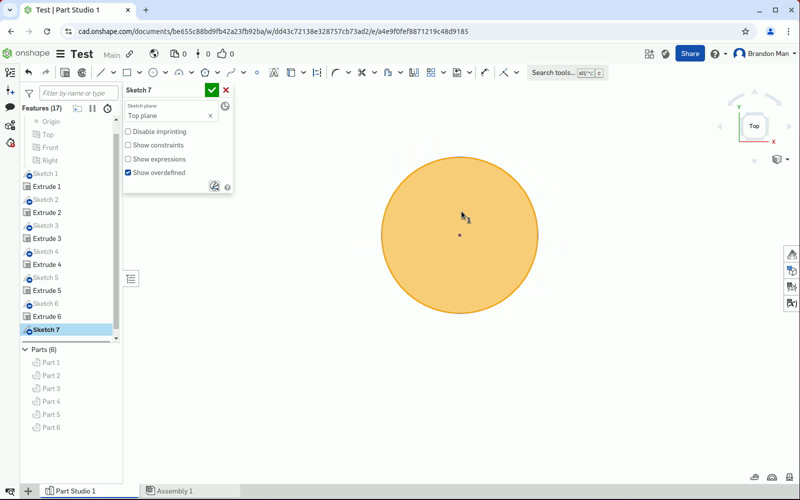
scroll(-6)
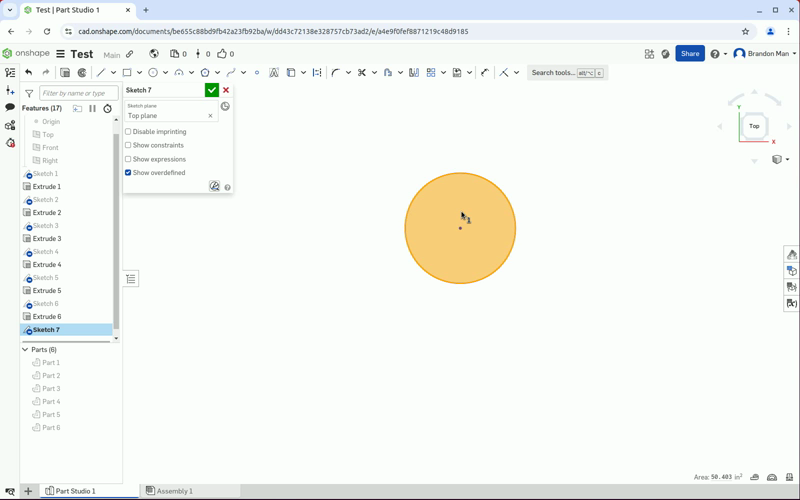
scroll(-6)
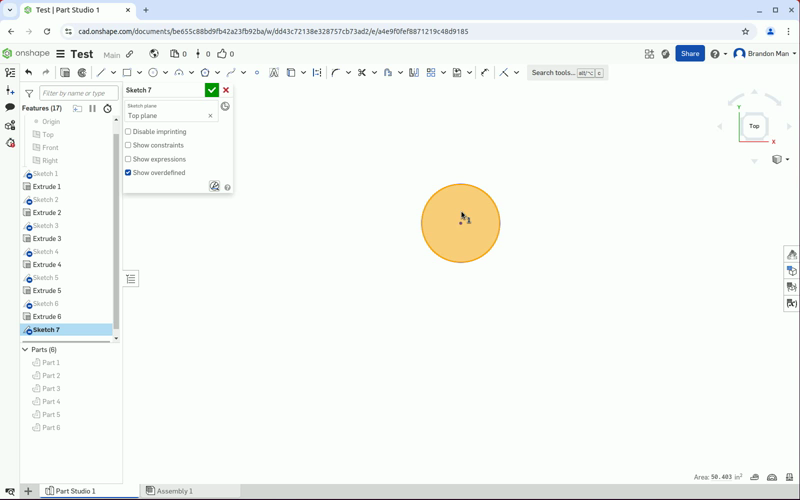
scroll(-6)
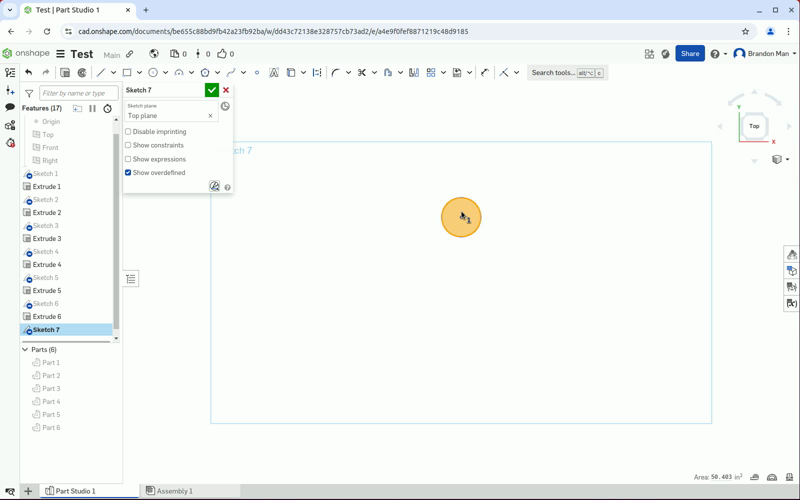
mouse_move(73, 352)
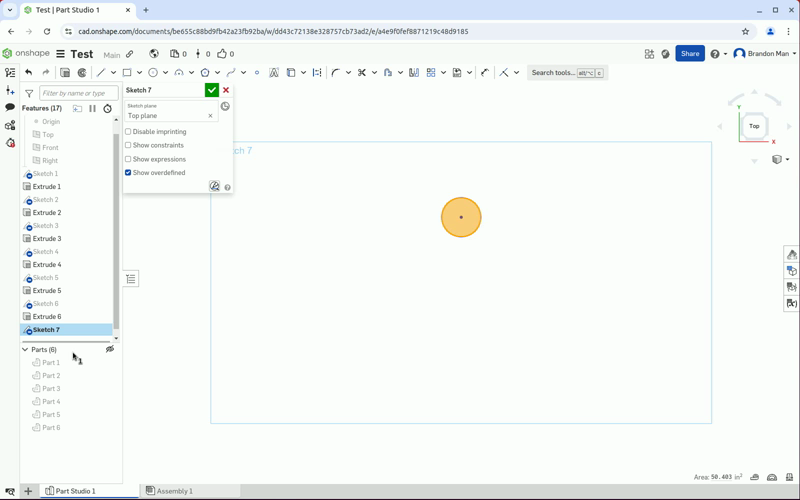
key(shift+y)
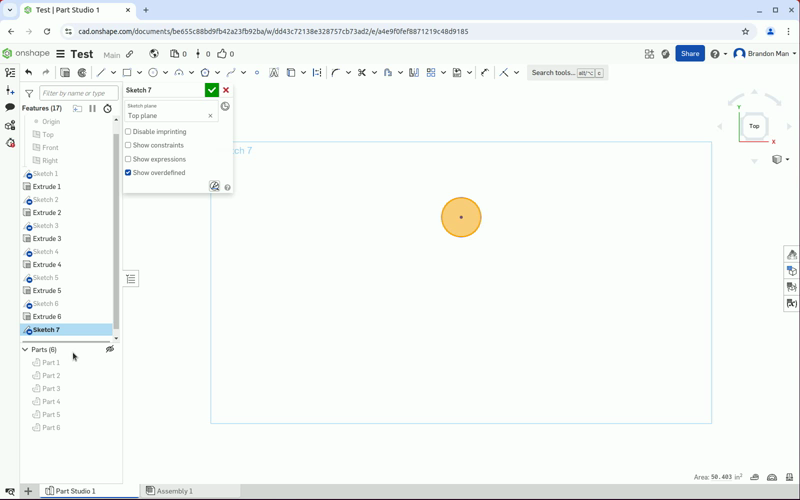
key(shift+e)
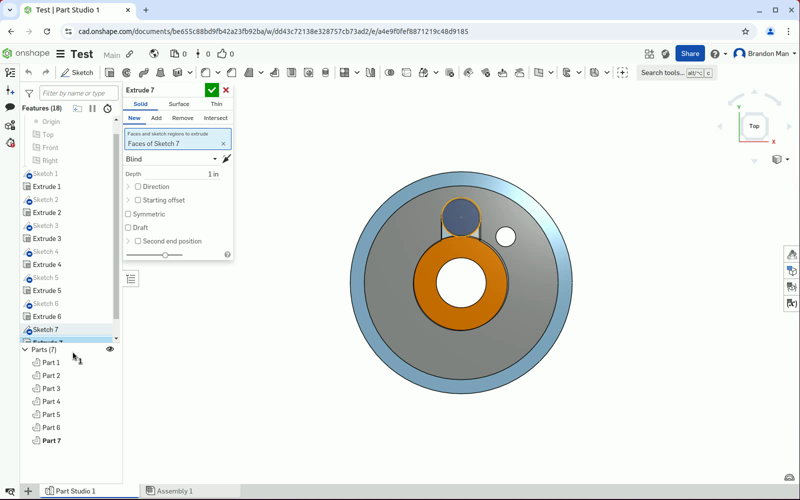
mouse_move(143, 106)
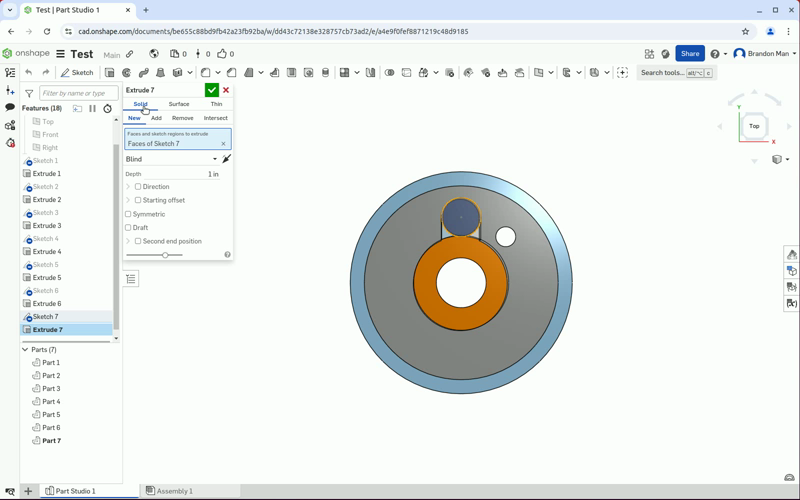
click(143, 106)
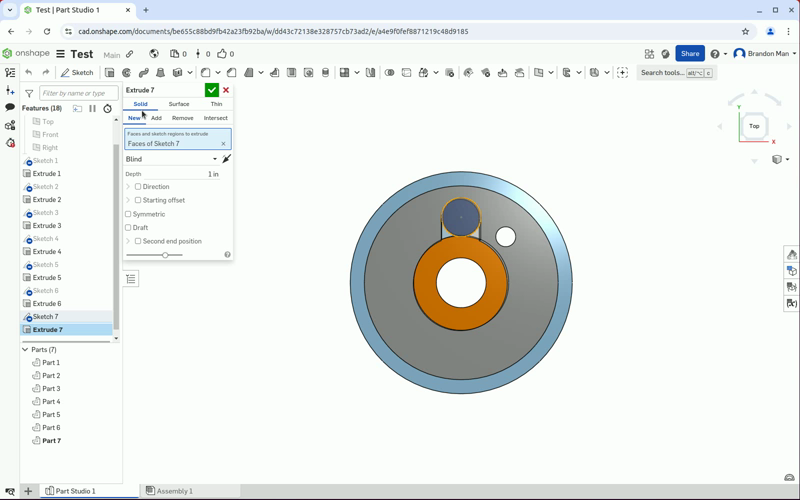
mouse_move(137, 120)
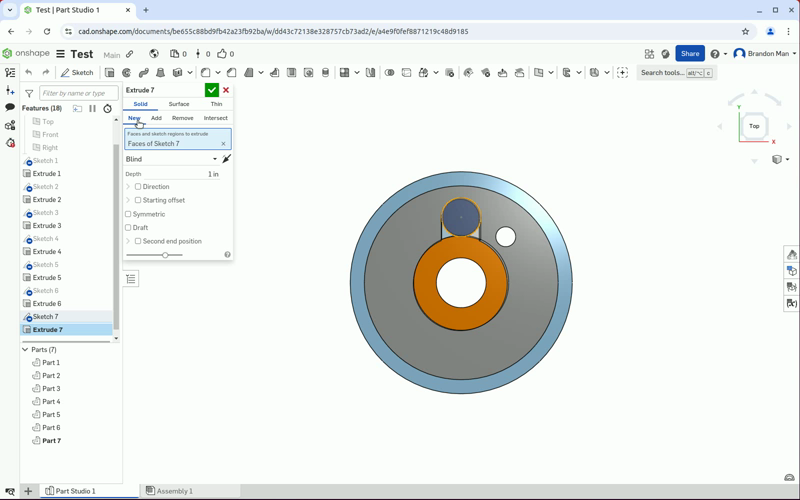
click(137, 120)
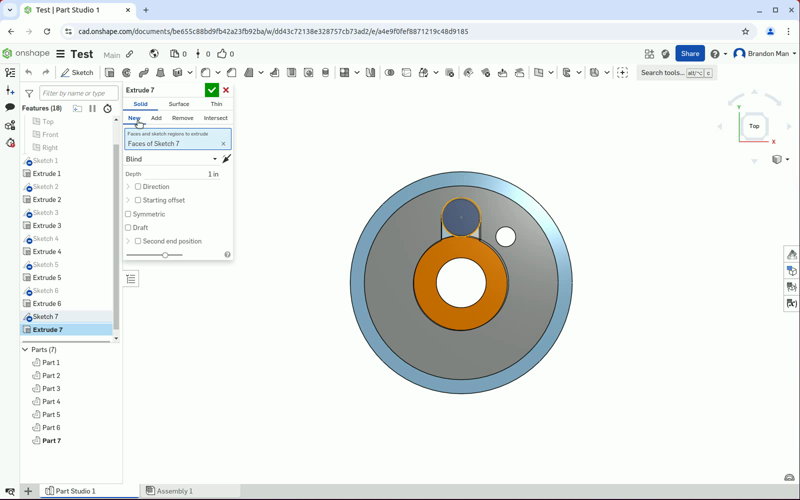
key(tab, 4)
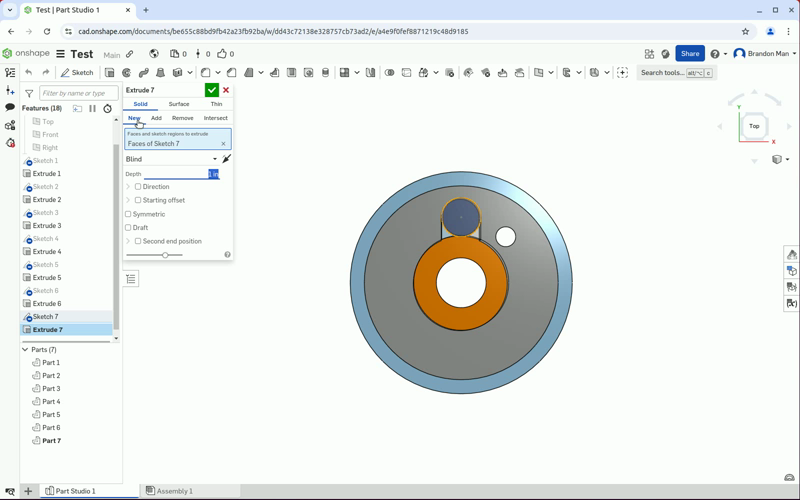
text(-7.703)
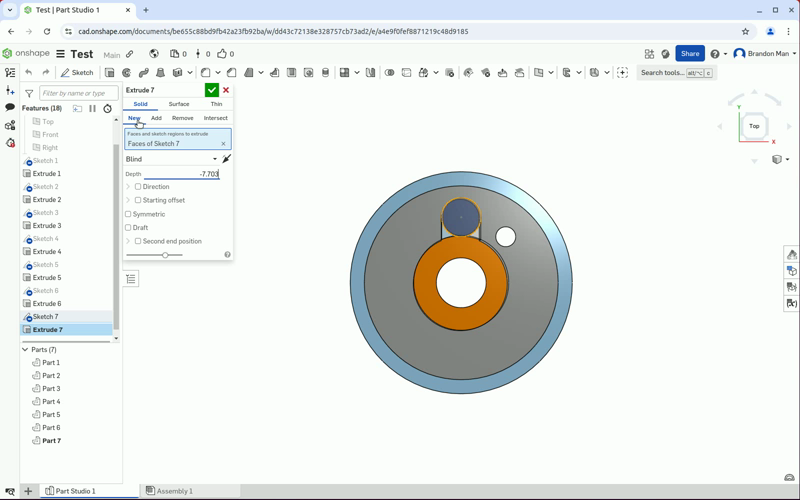
key(tab, 3)
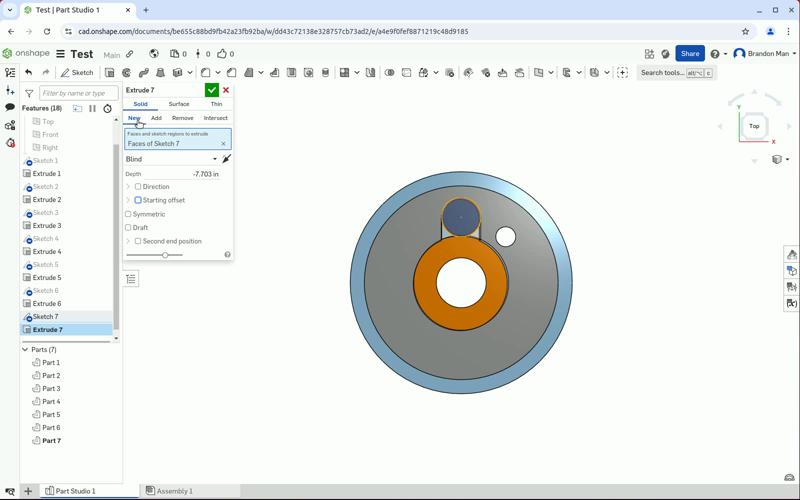
key(tab, 2)
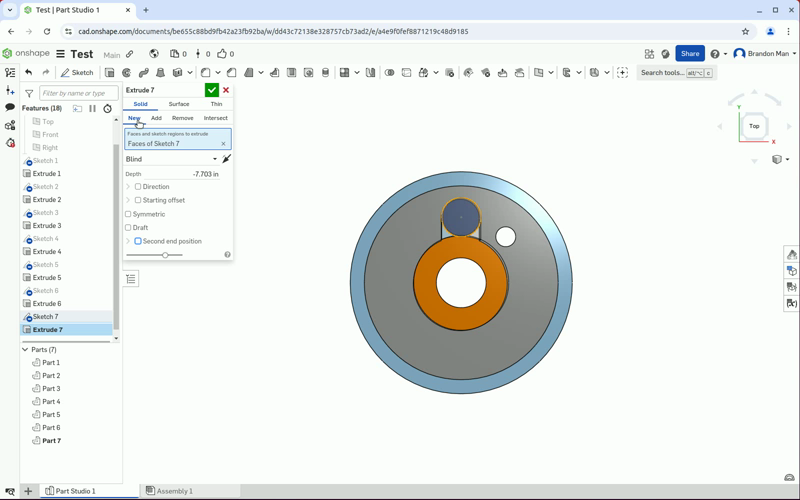
key(space)
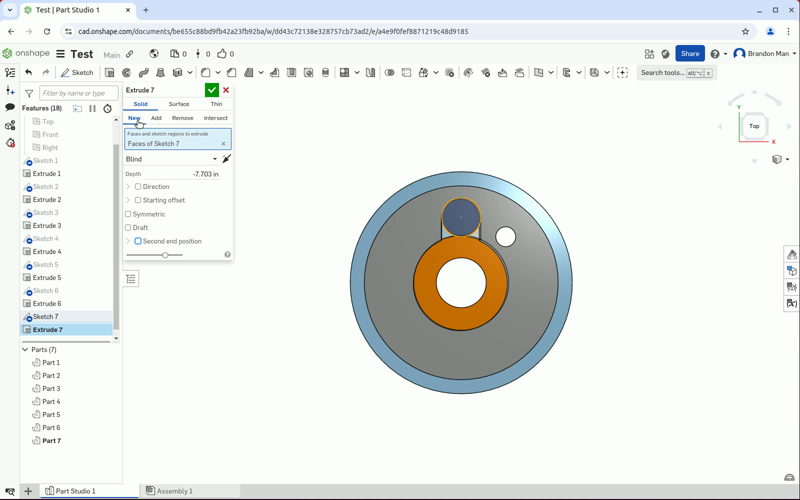
key(tab, 3)
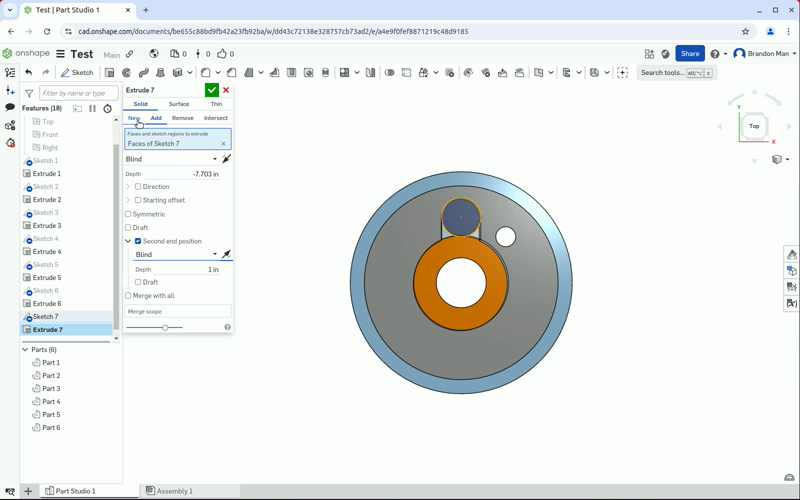
text(1.926)
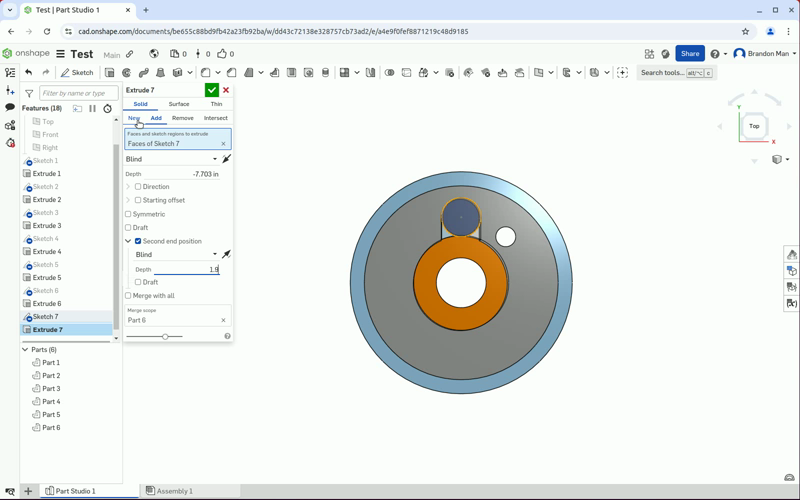
key(enter)
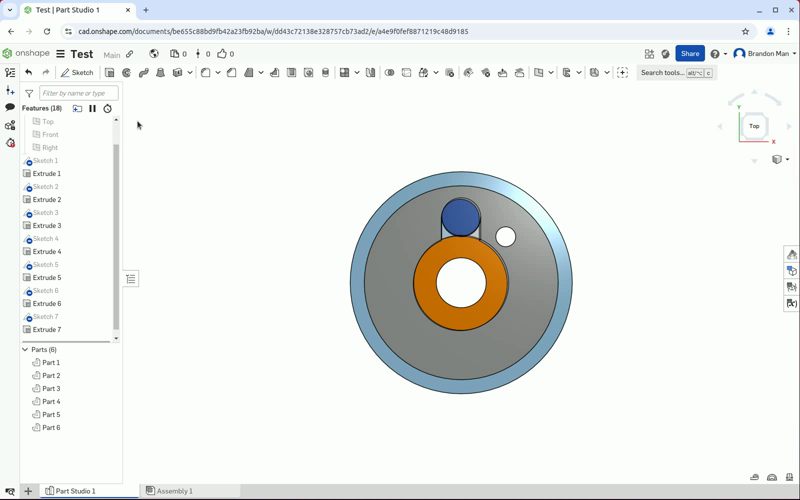
key(shift+h)
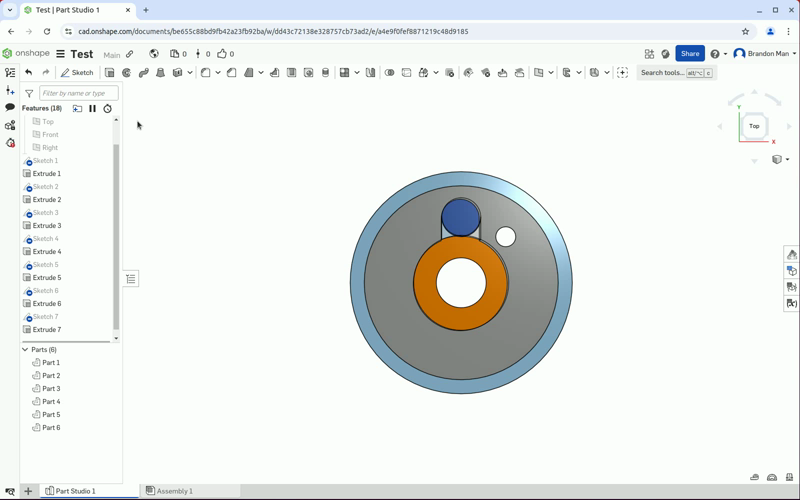
key(shift+h)
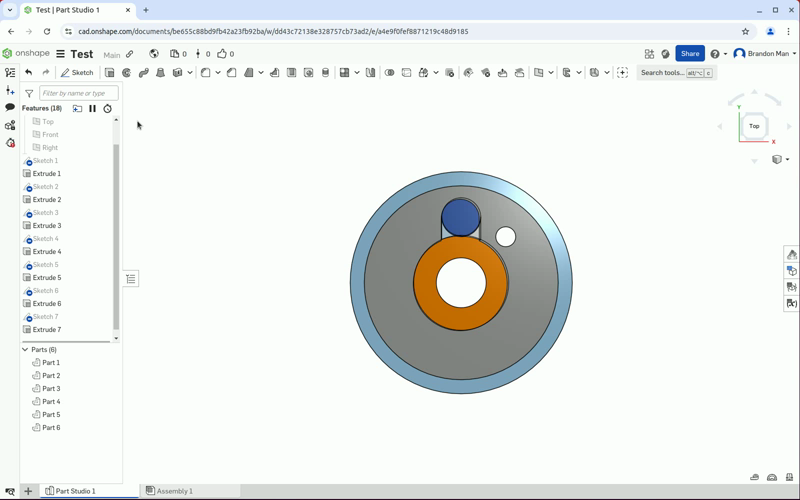
mouse_move(69, 163)
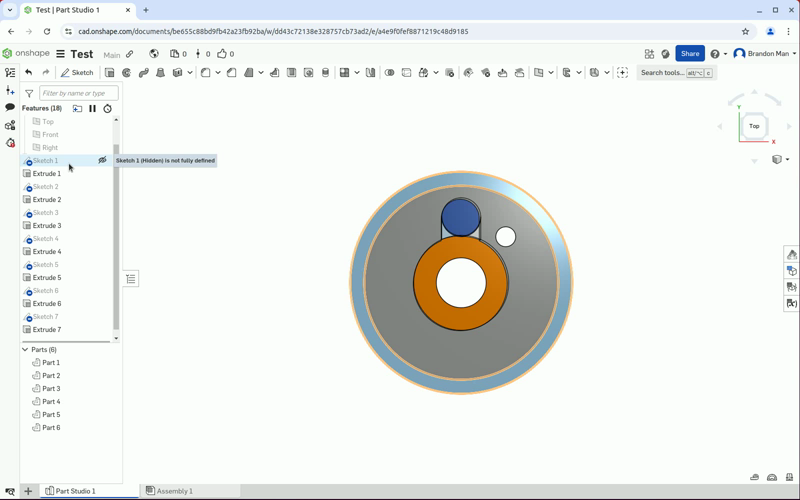
click(69, 163)
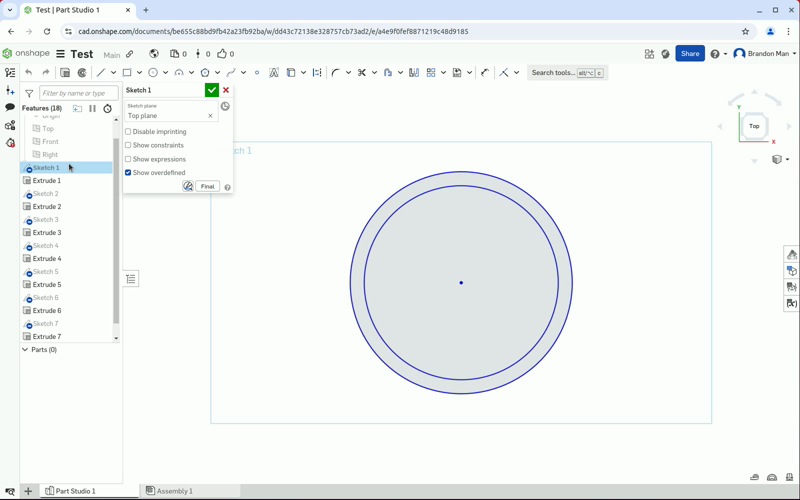
mouse_move(229, 92)
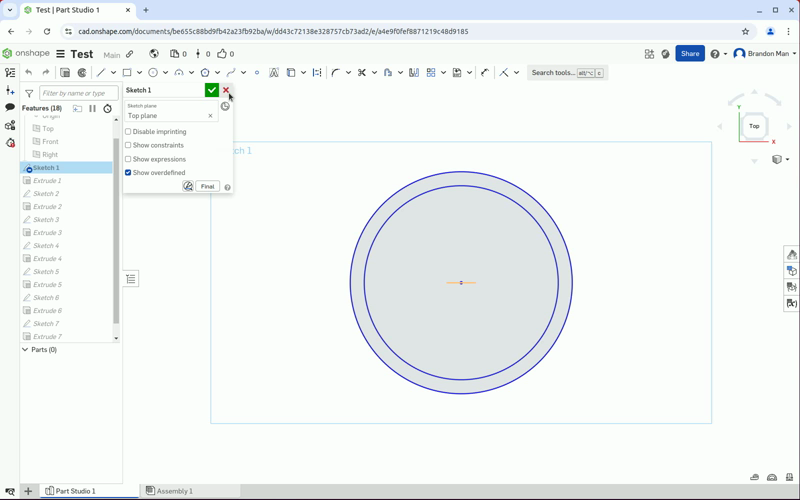
click(229, 92)
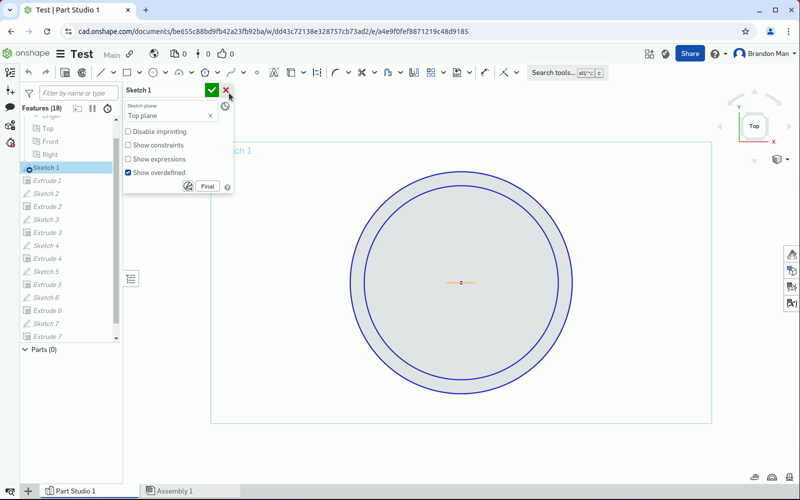
key(shift+s)
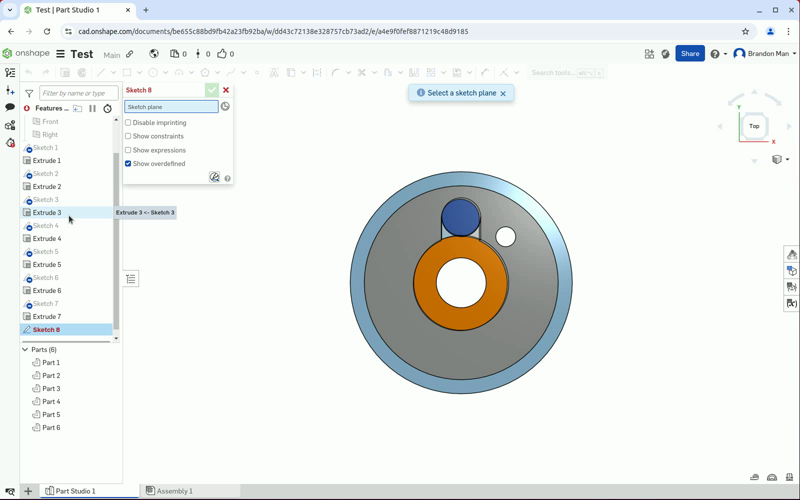
scroll(3)
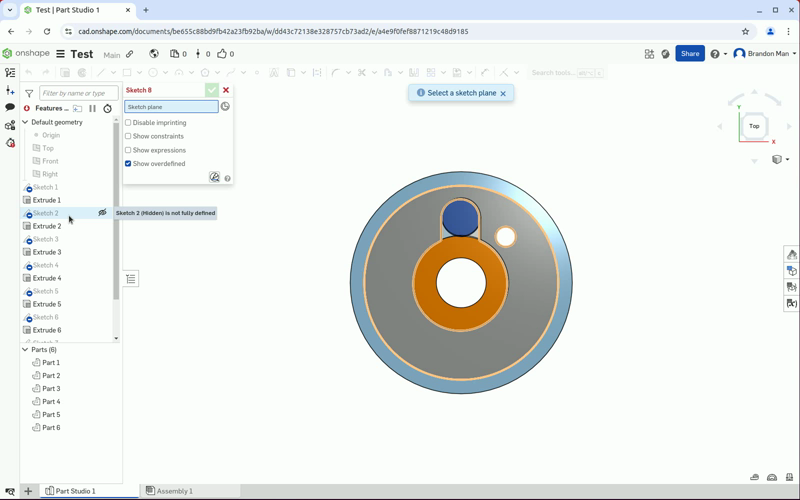
mouse_move(69, 150)
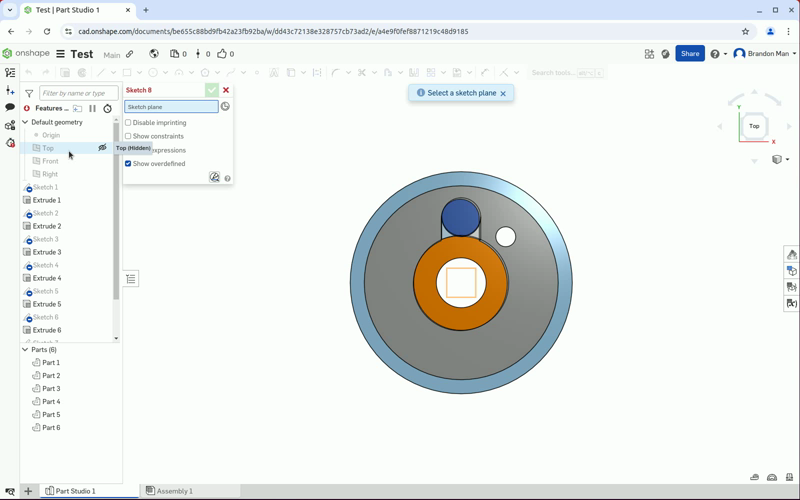
click(69, 150)
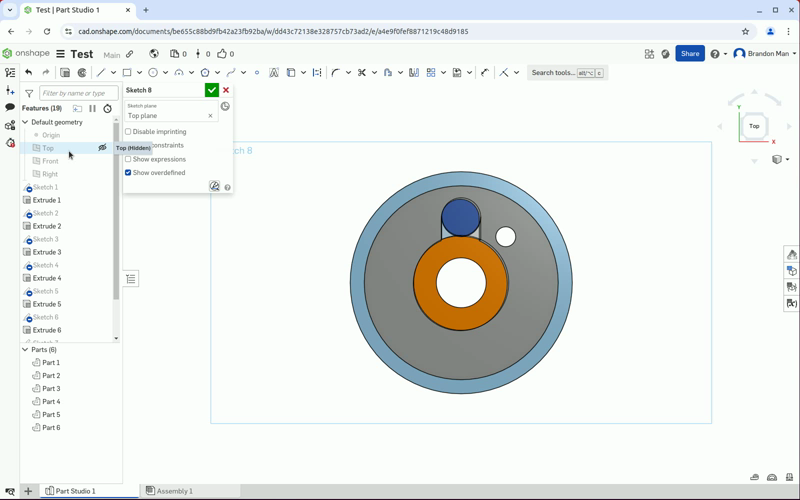
mouse_move(73, 352)
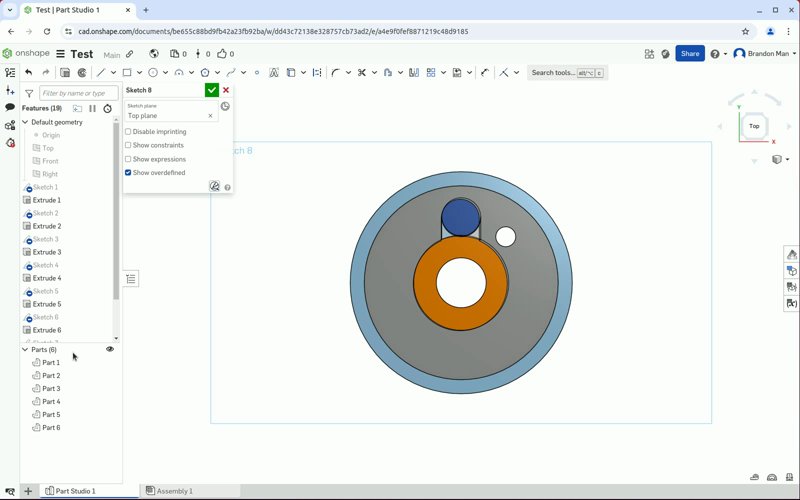
key(y)
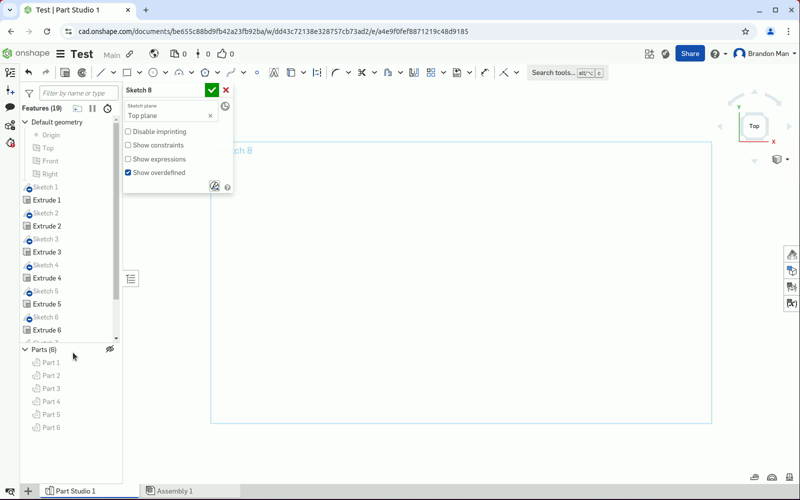
key(a)
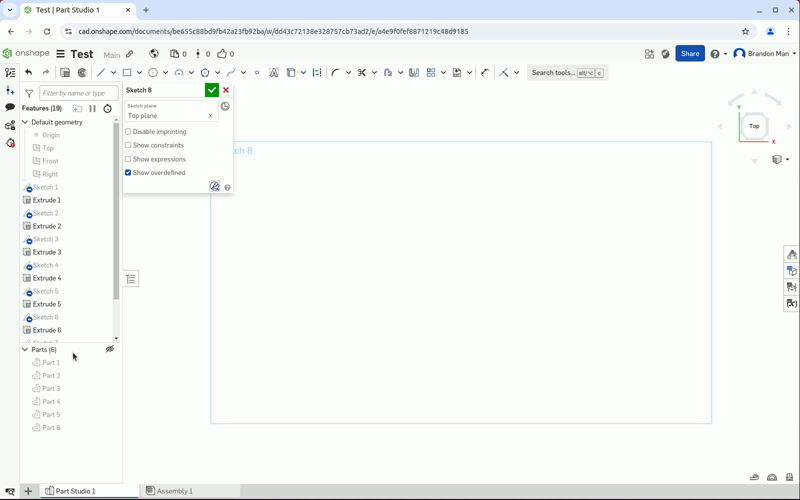
key_down(shift)
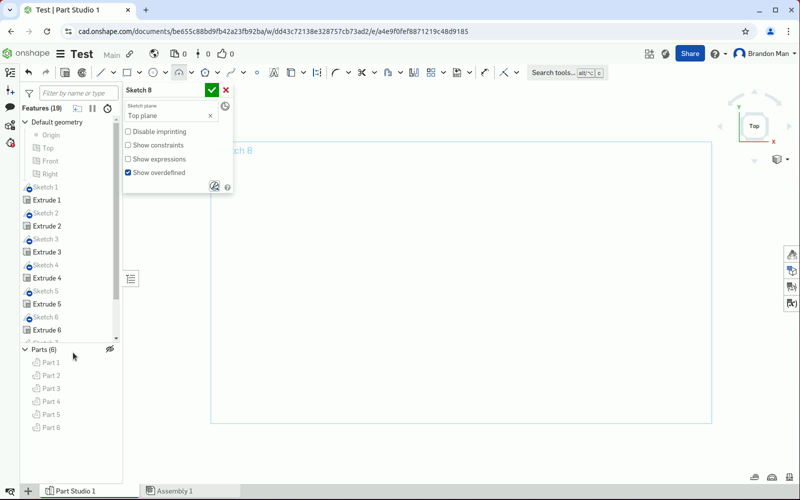
mouse_move(441, 239)
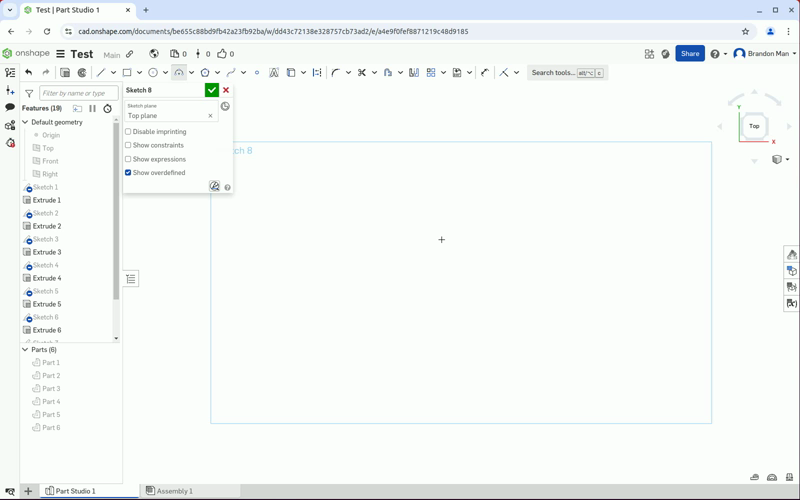
click(441, 239)
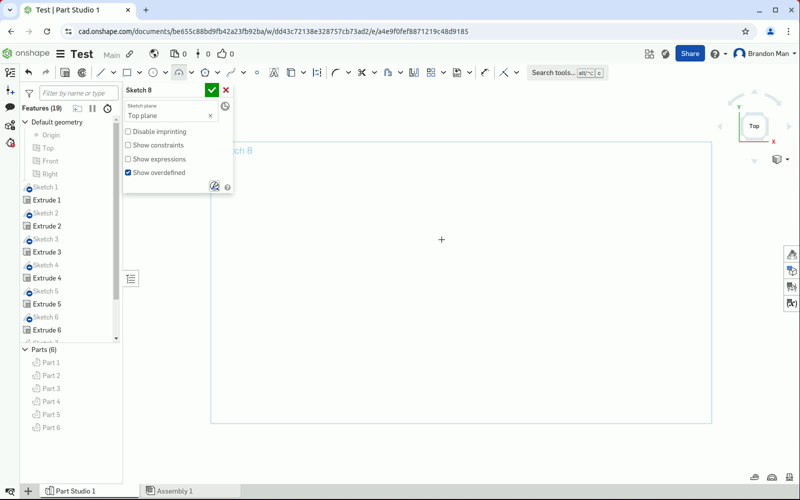
key_up(shift)
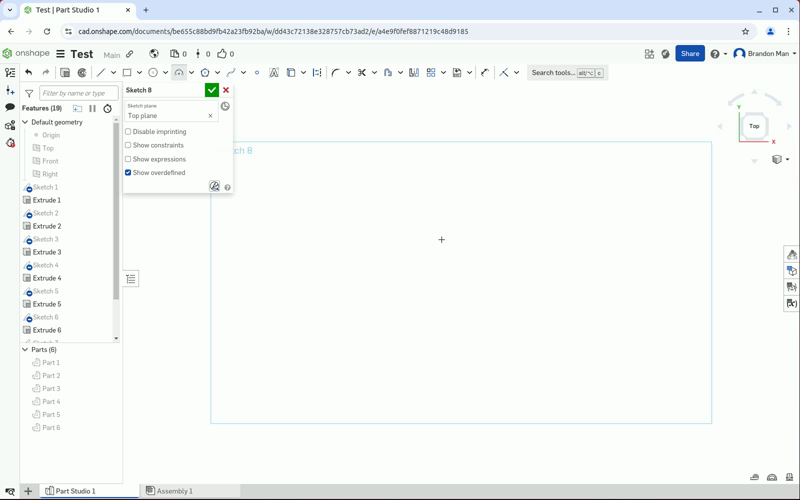
key_down(shift)
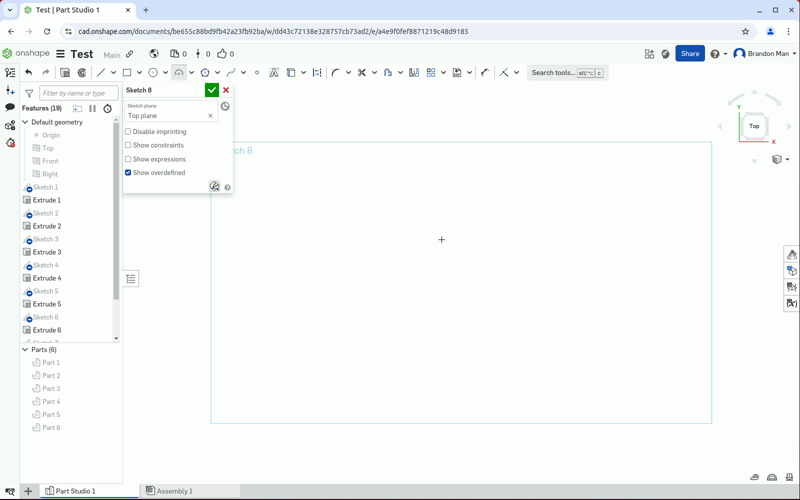
mouse_move(461, 235)
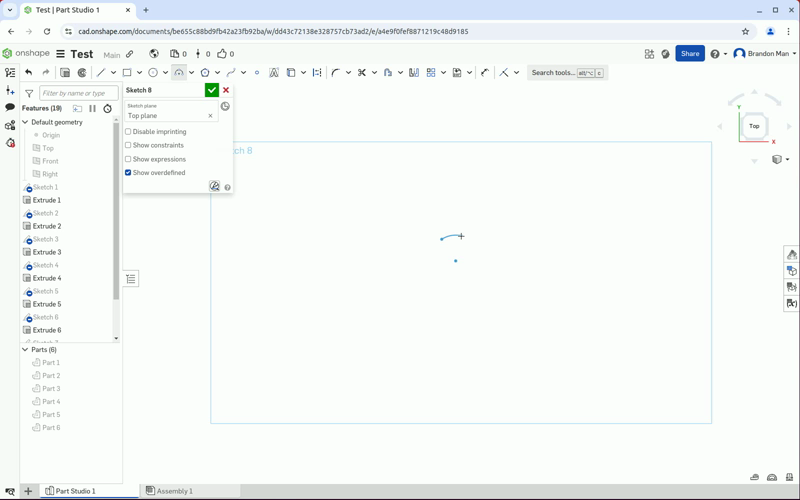
click(461, 235)
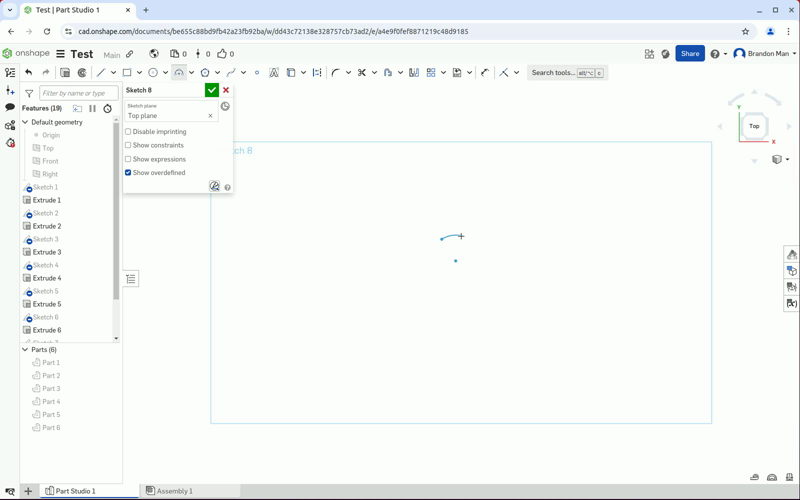
mouse_move(451, 236)
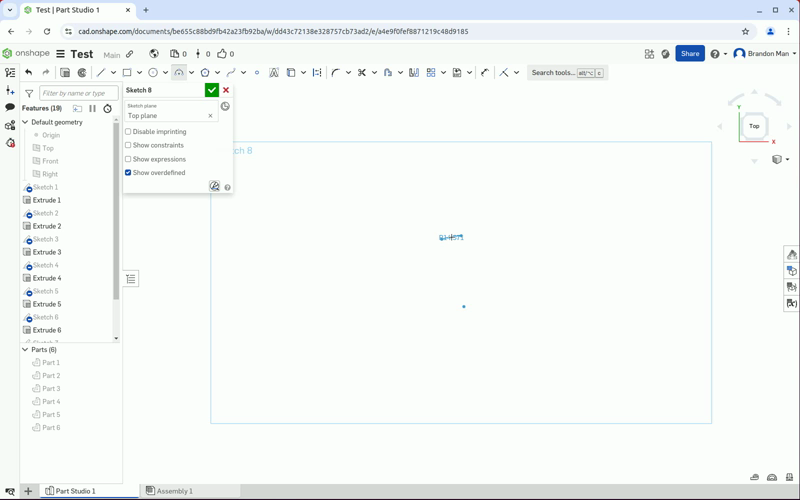
click(451, 236)
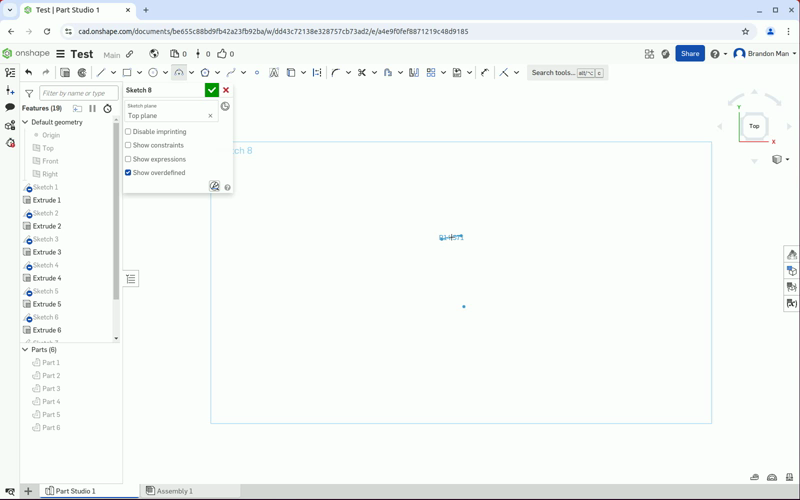
key_up(shift)
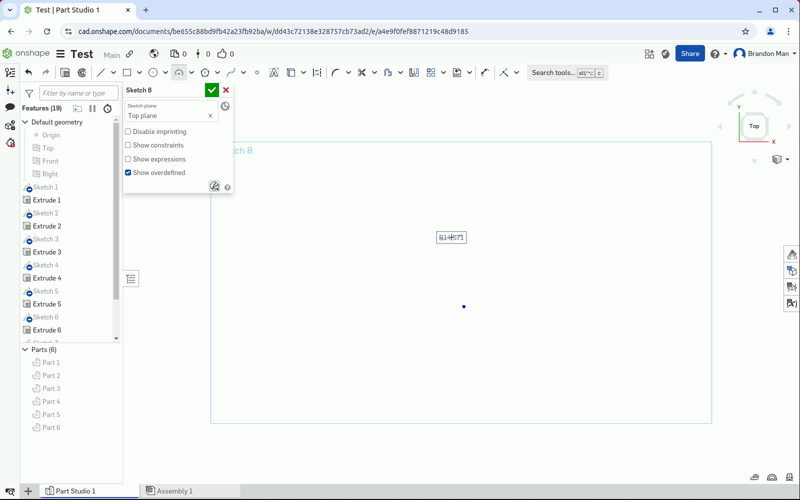
mouse_move(461, 235)
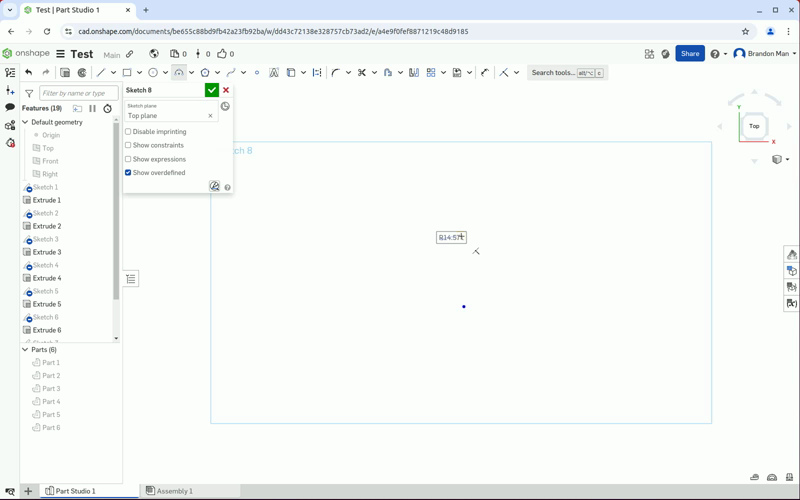
click(461, 235)
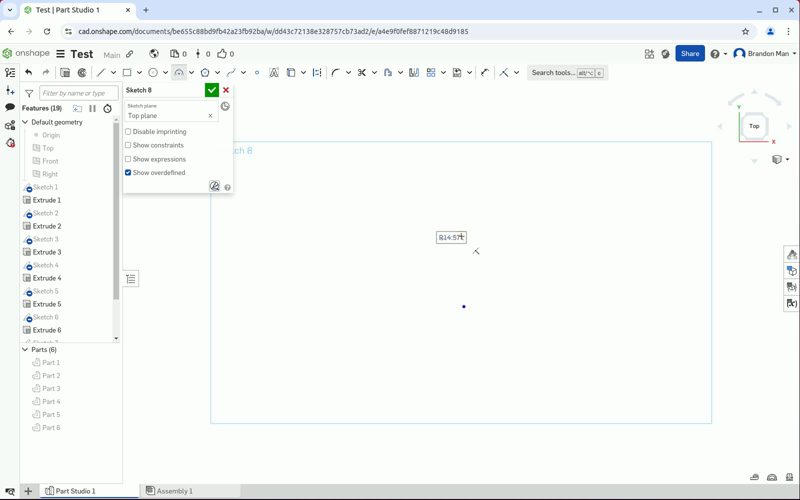
key_down(shift)
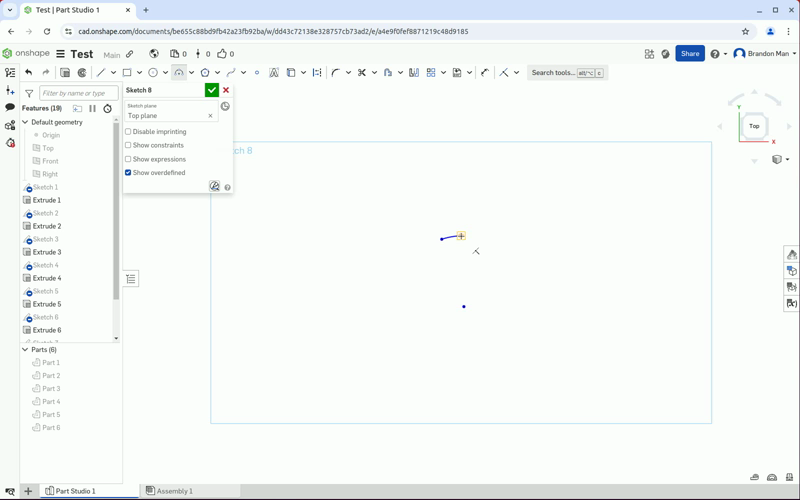
mouse_move(441, 216)
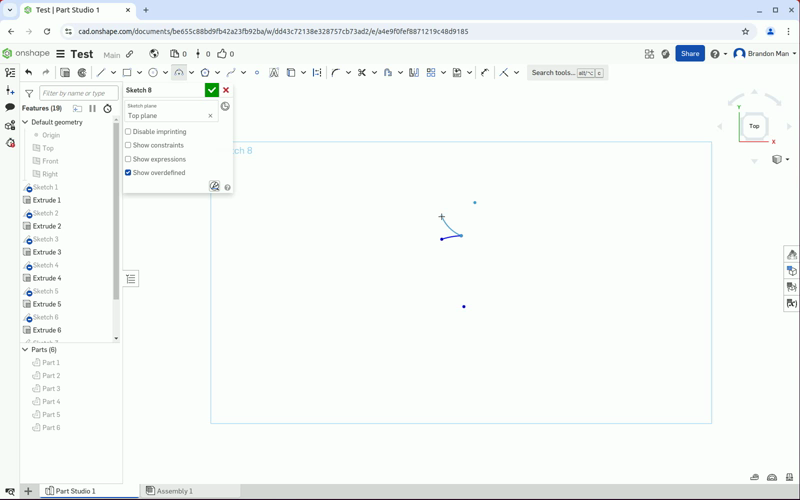
click(441, 216)
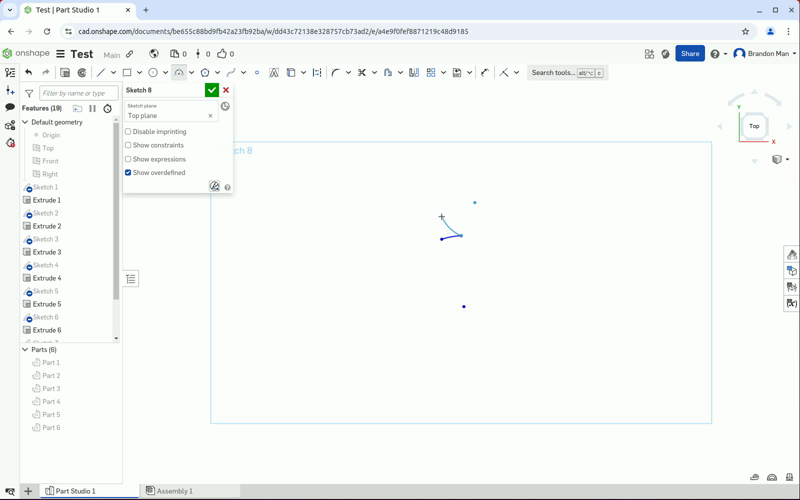
mouse_move(447, 230)
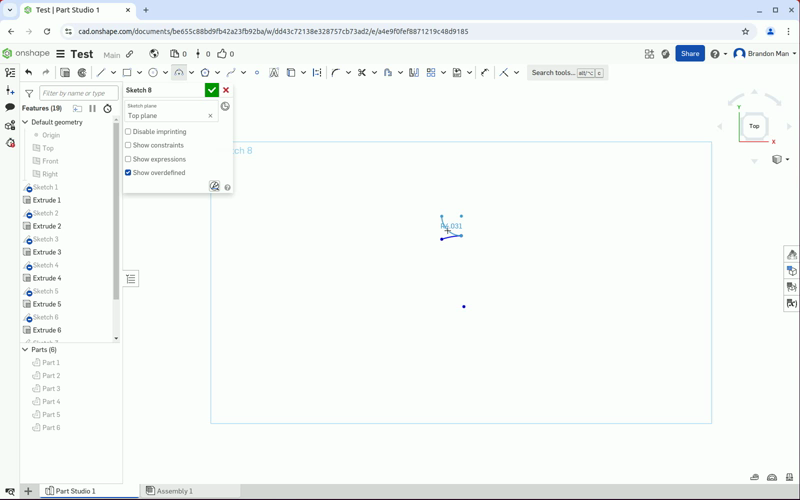
click(447, 230)
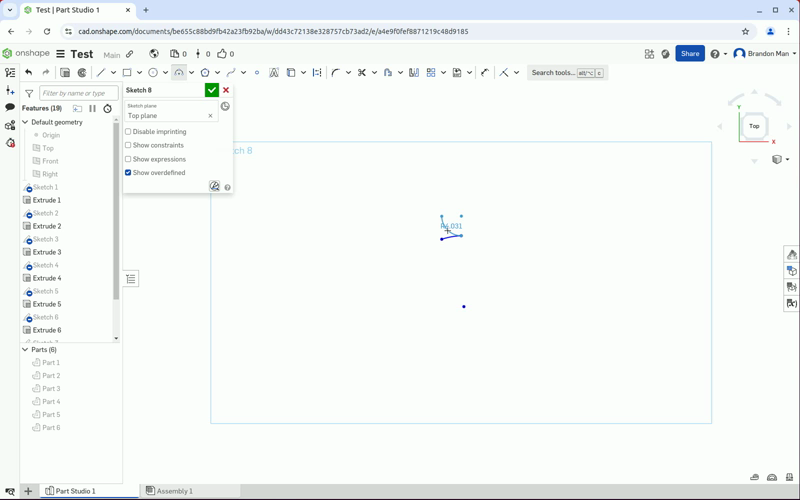
key_up(shift)
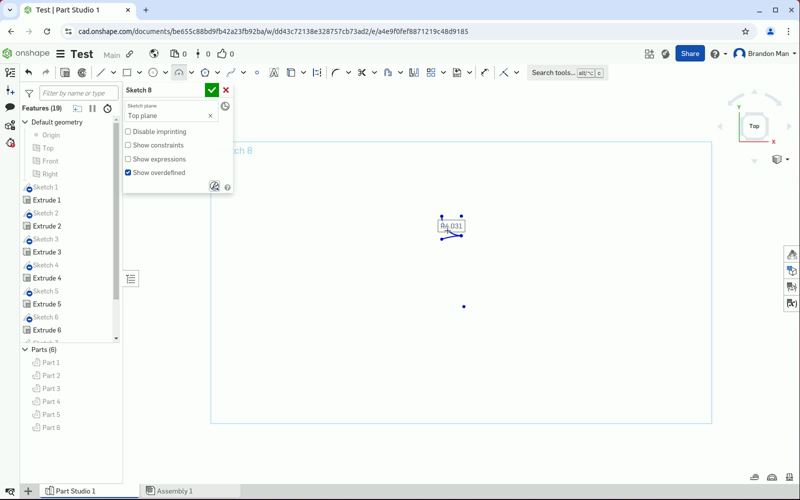
key(esc)
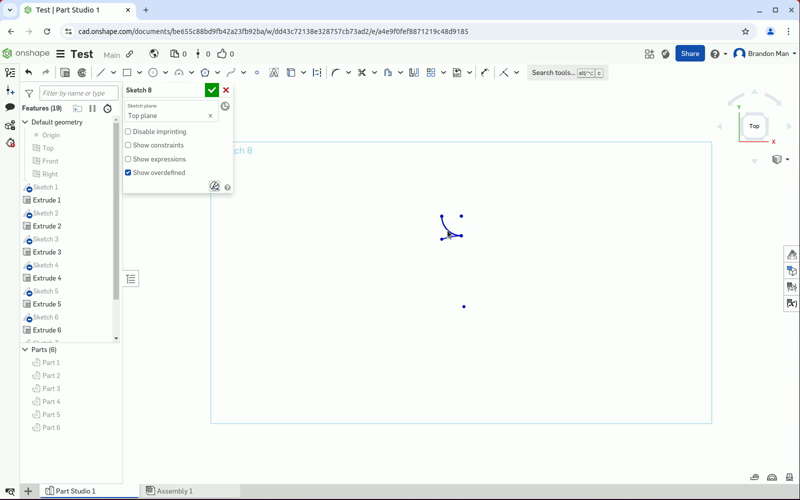
key(l)
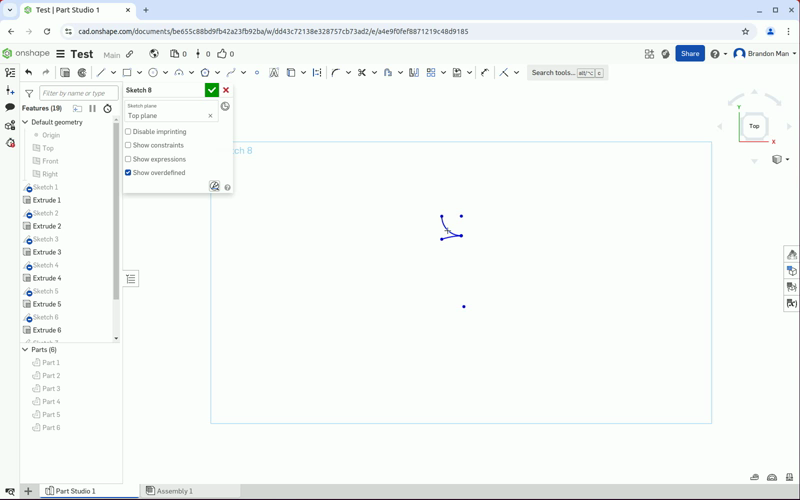
mouse_move(441, 216)
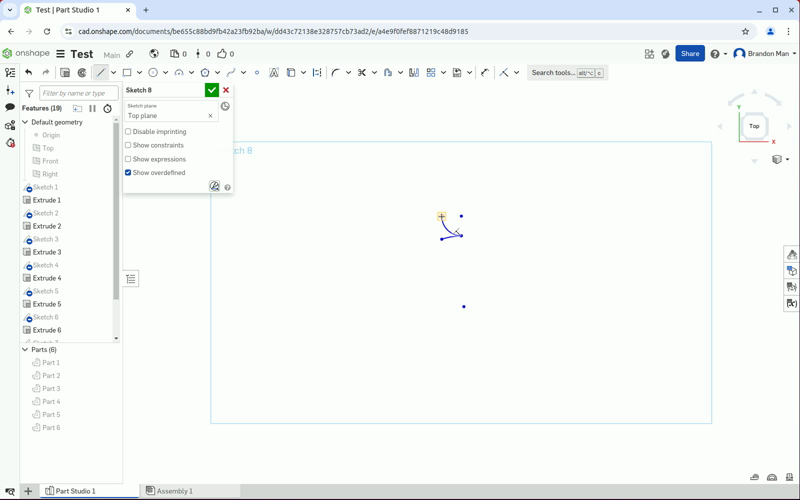
click(441, 216)
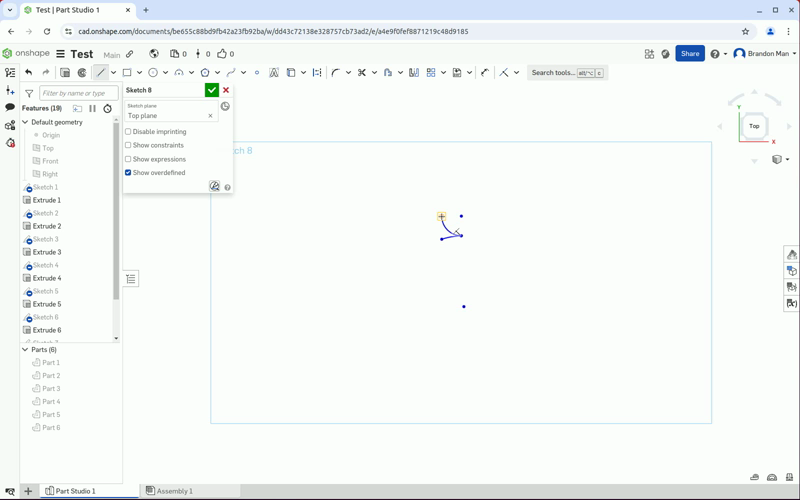
mouse_move(471, 216)
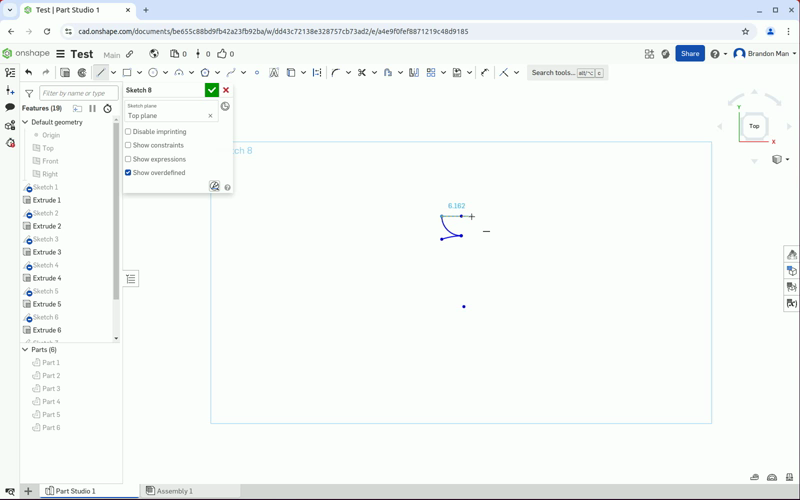
key_down(shift)
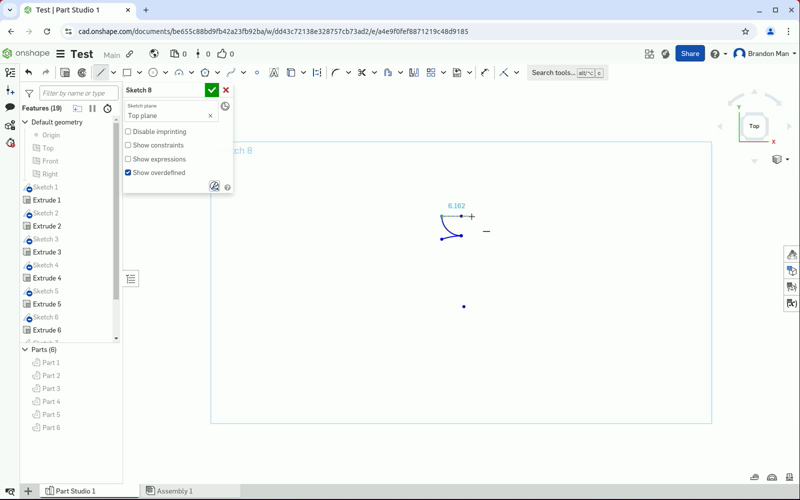
mouse_move(441, 239)
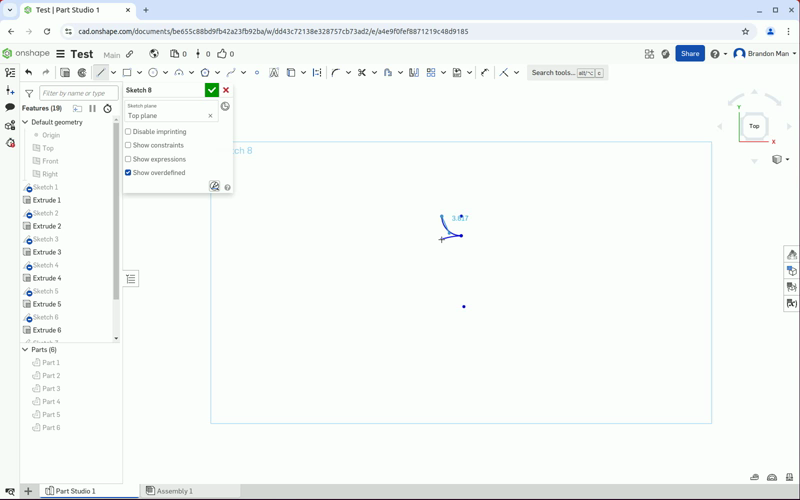
key_up(shift)
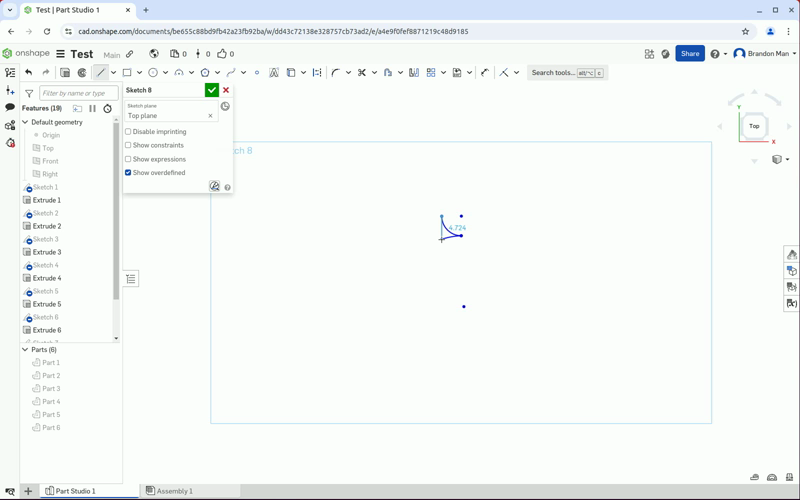
click(441, 239)
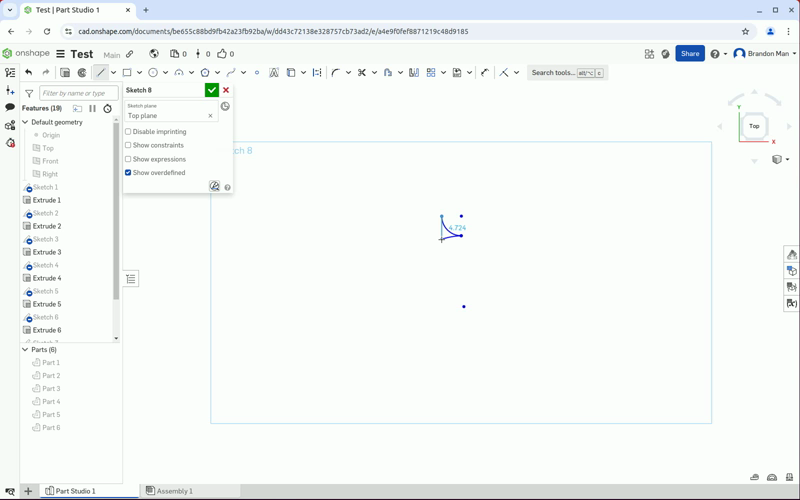
key(esc)
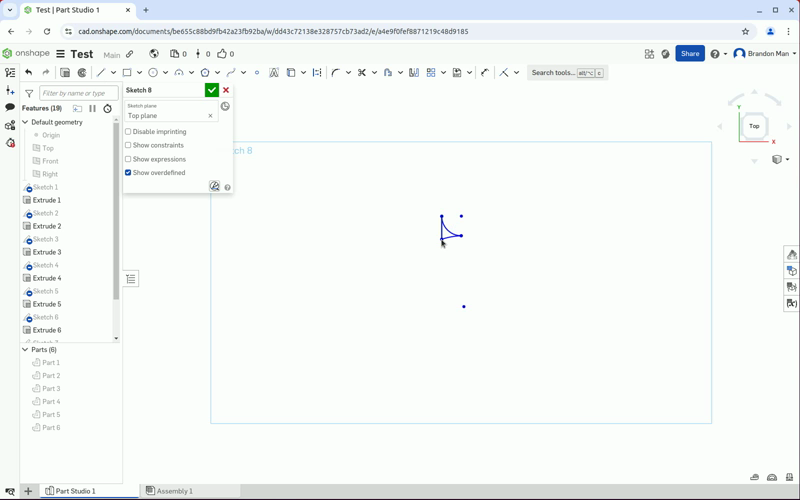
mouse_move(447, 222)
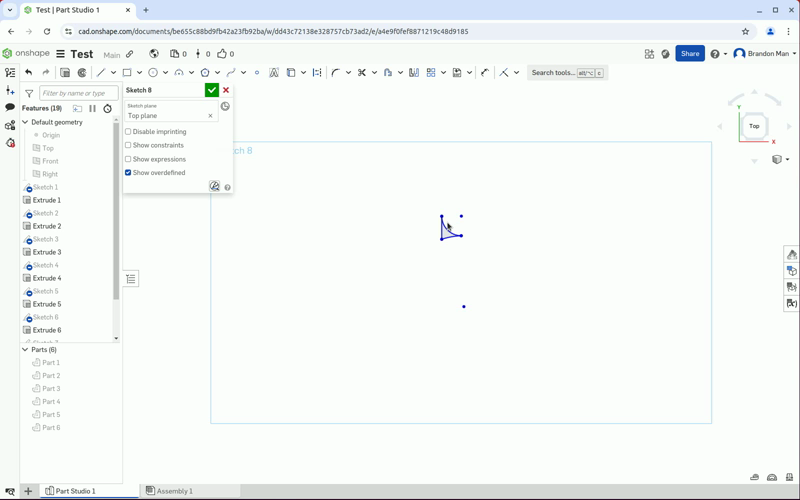
scroll(6)
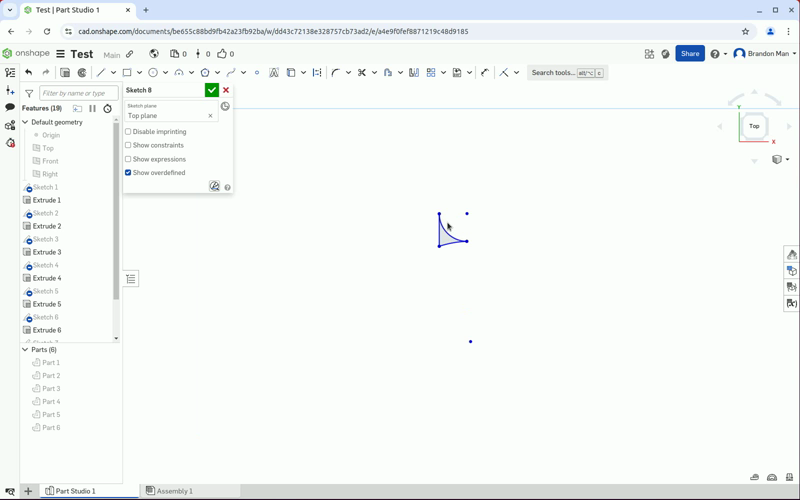
scroll(6)
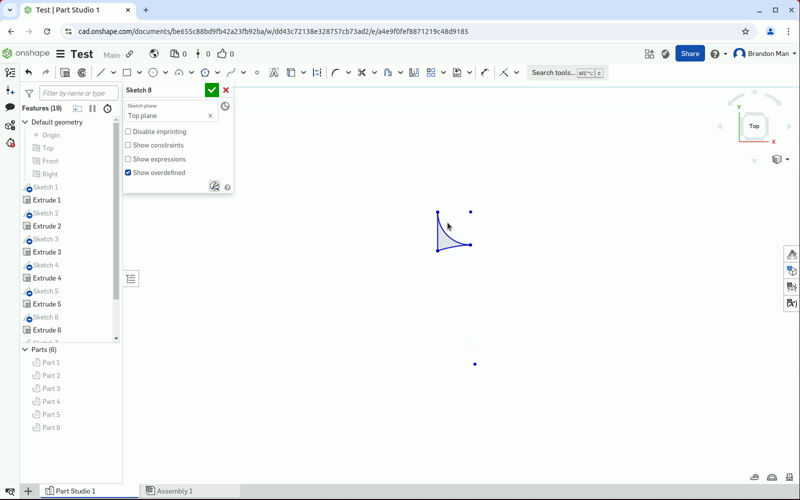
scroll(6)
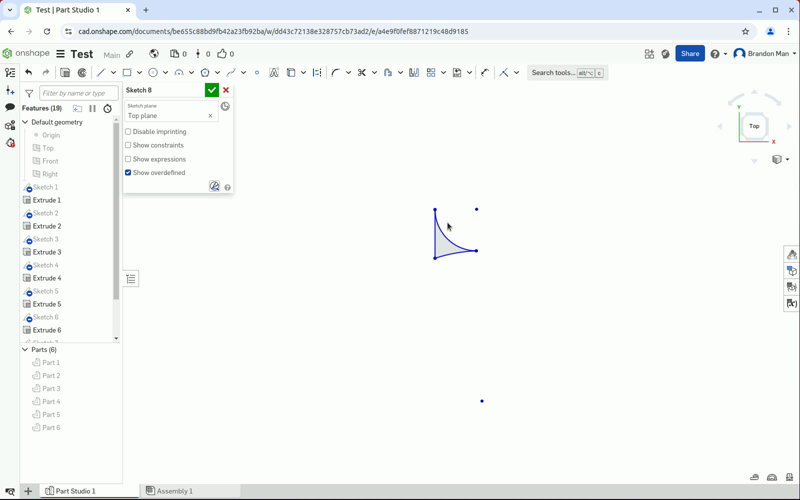
scroll(6)
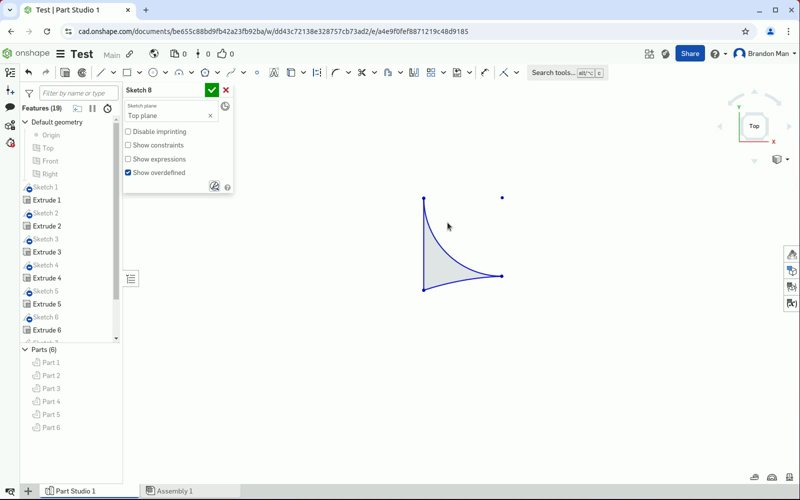
scroll(6)
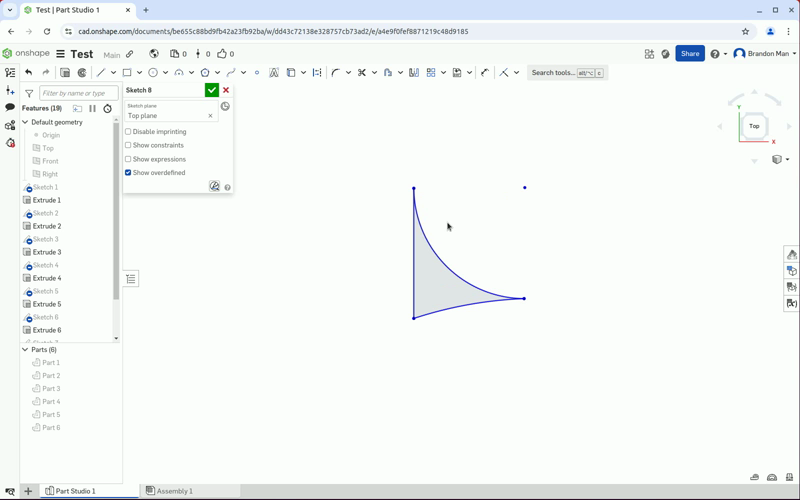
scroll(6)
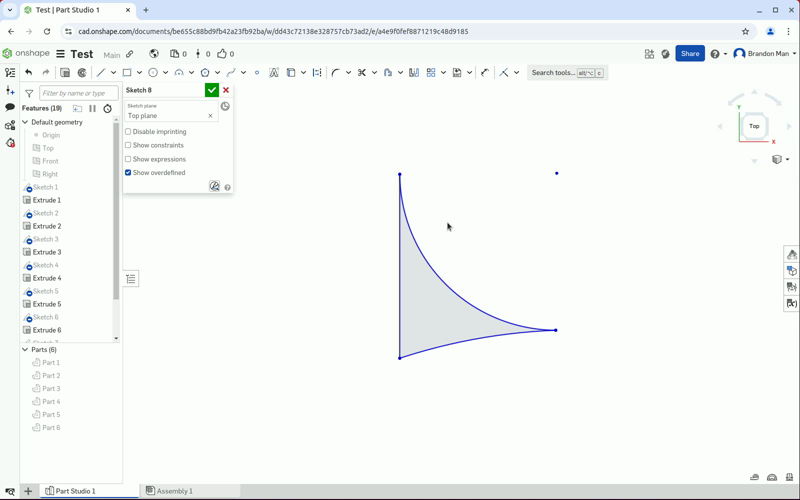
scroll(6)
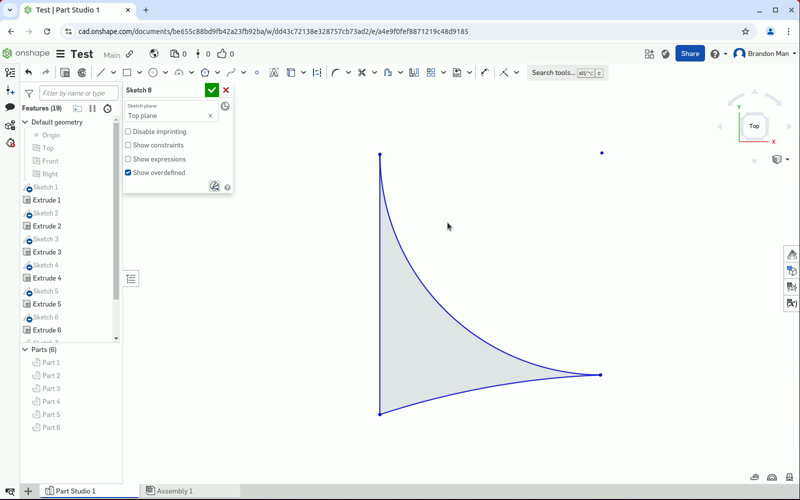
click(447, 222)
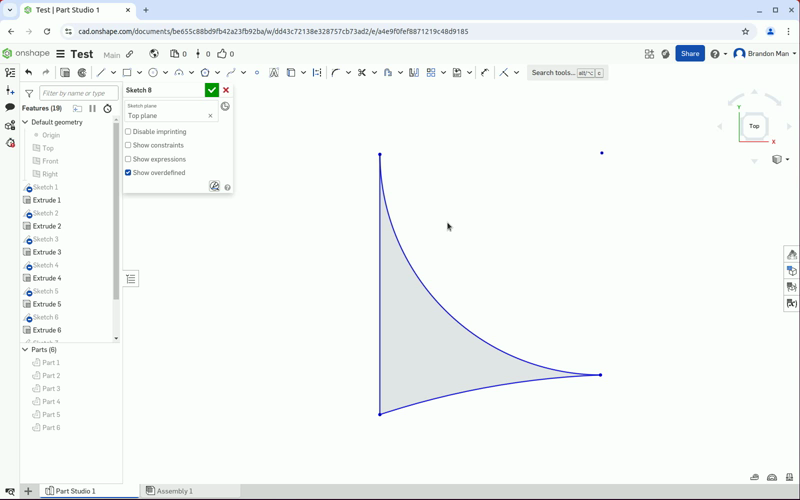
scroll(-6)
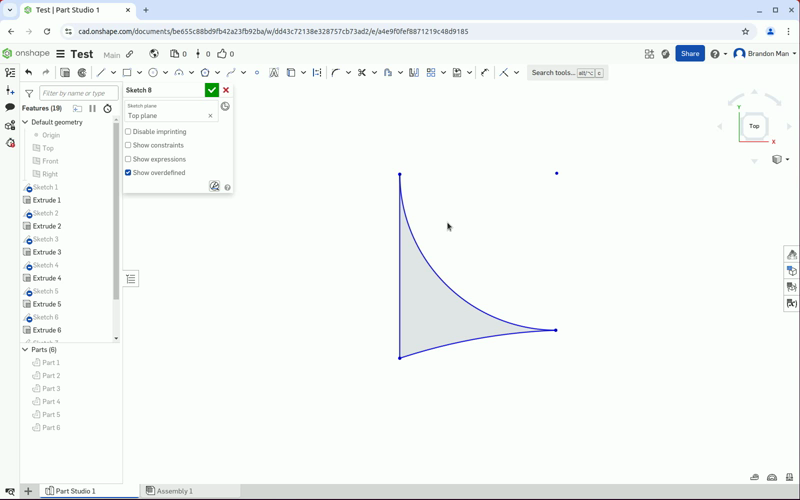
scroll(-6)
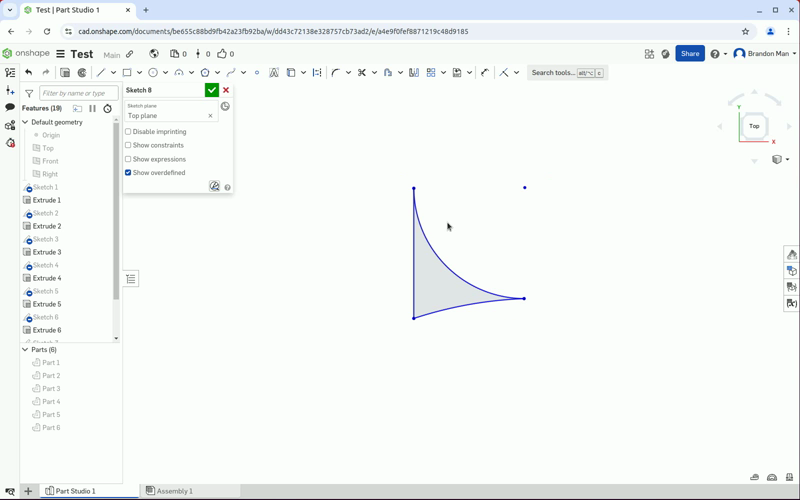
scroll(-6)
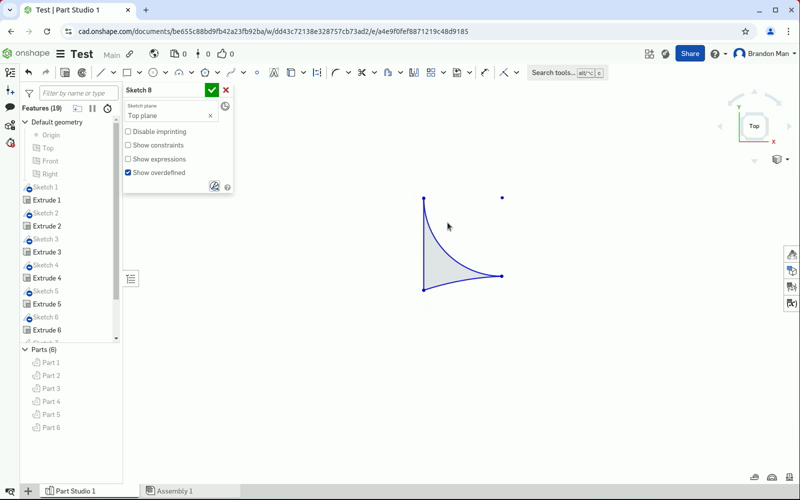
scroll(-6)
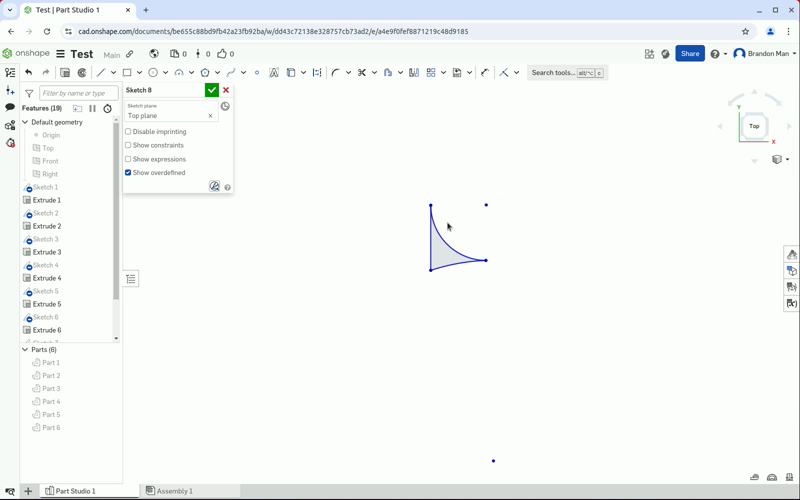
scroll(-6)
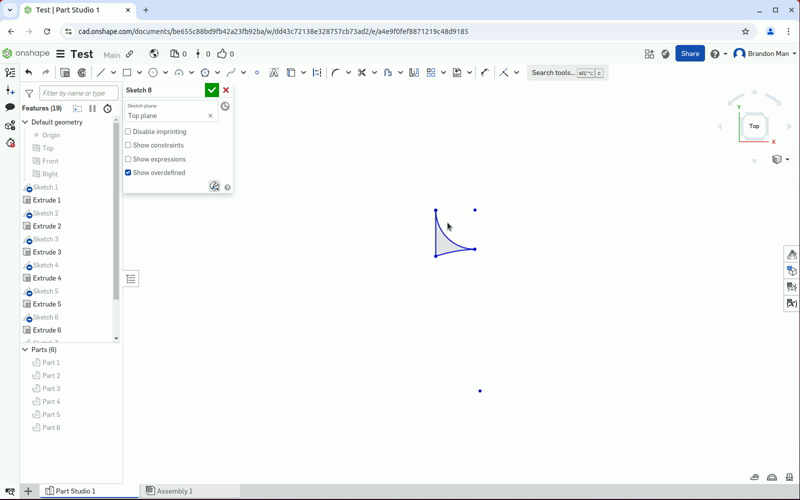
scroll(-6)
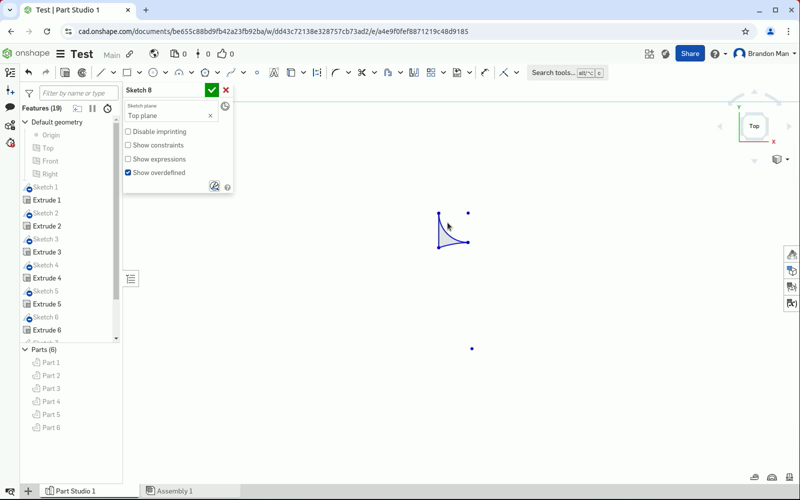
scroll(-6)
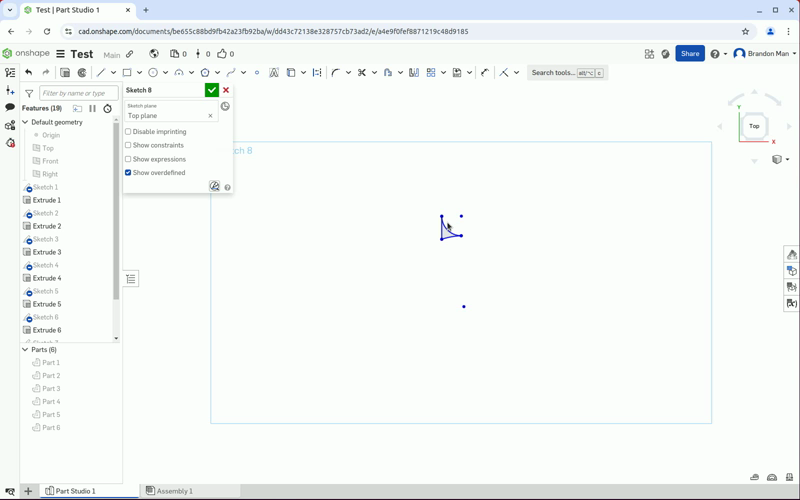
mouse_move(73, 352)
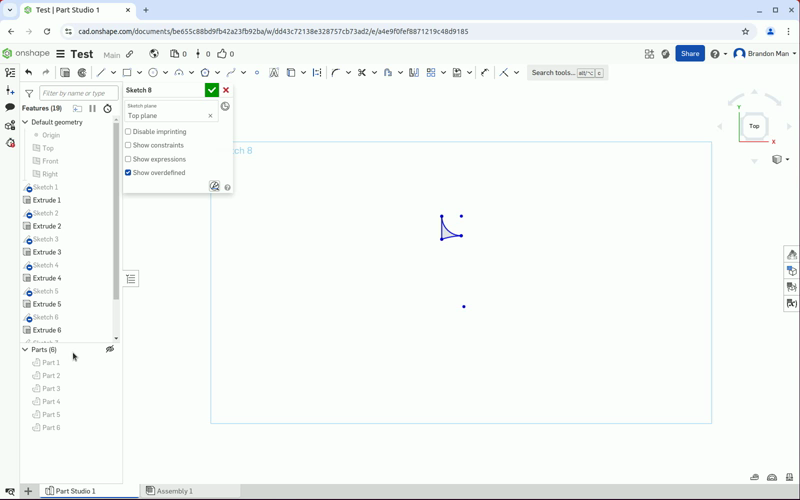
key(shift+y)
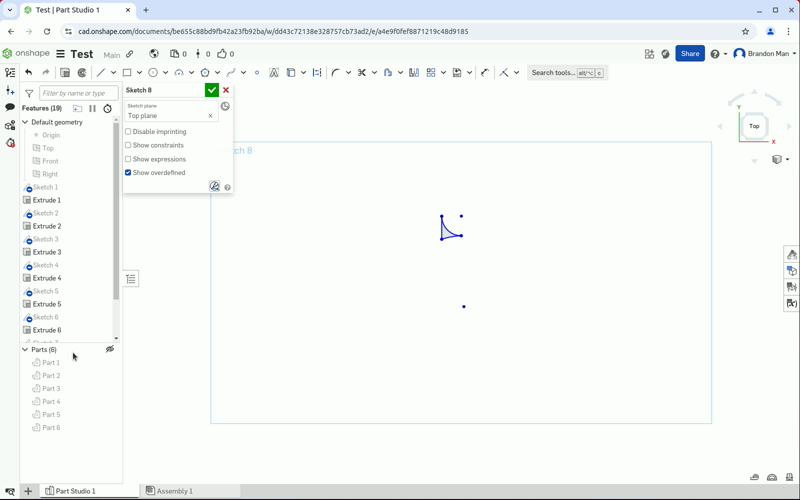
key(shift+e)
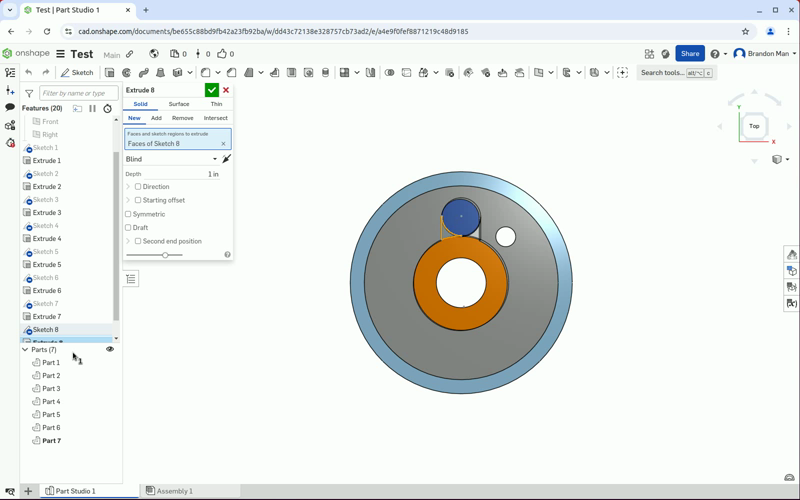
mouse_move(143, 106)
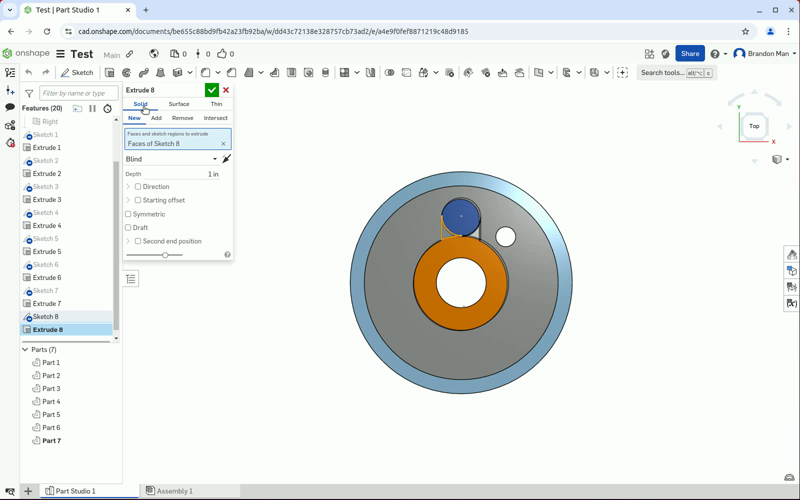
click(143, 106)
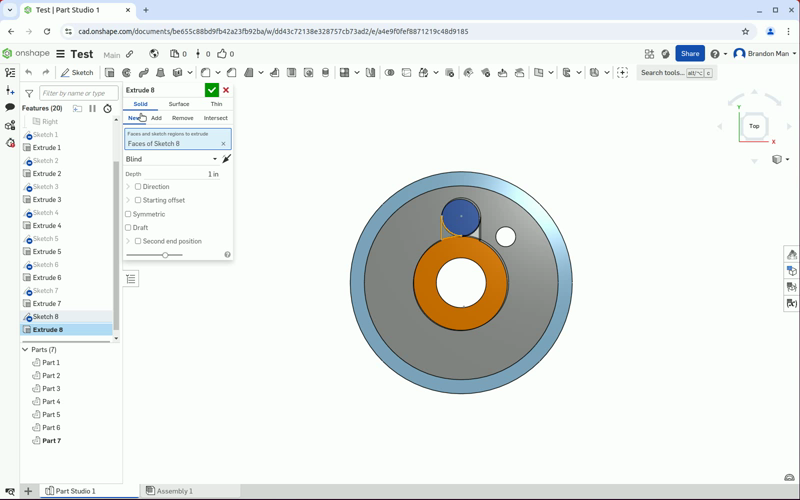
mouse_move(137, 120)
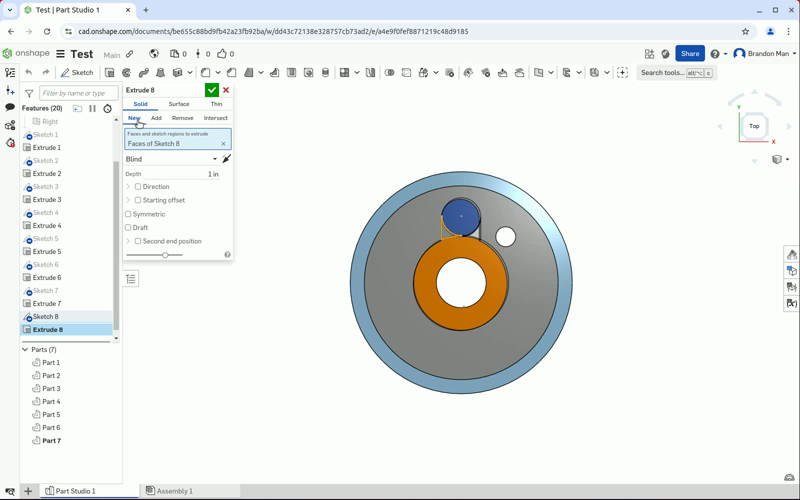
click(137, 120)
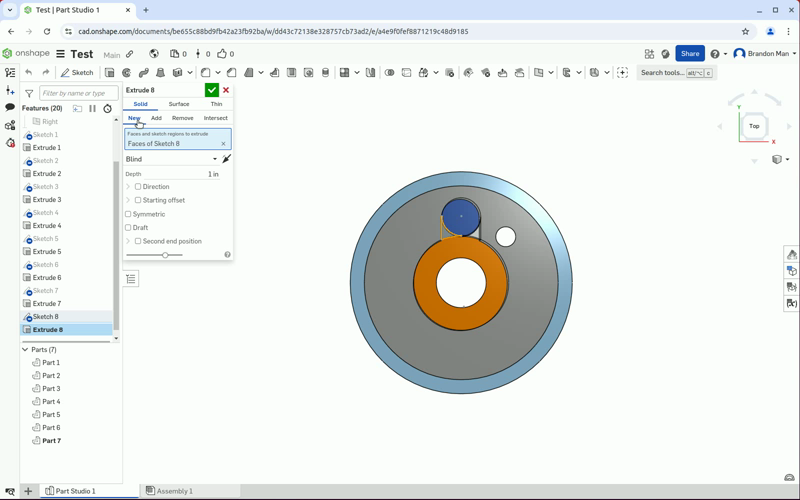
key(tab, 4)
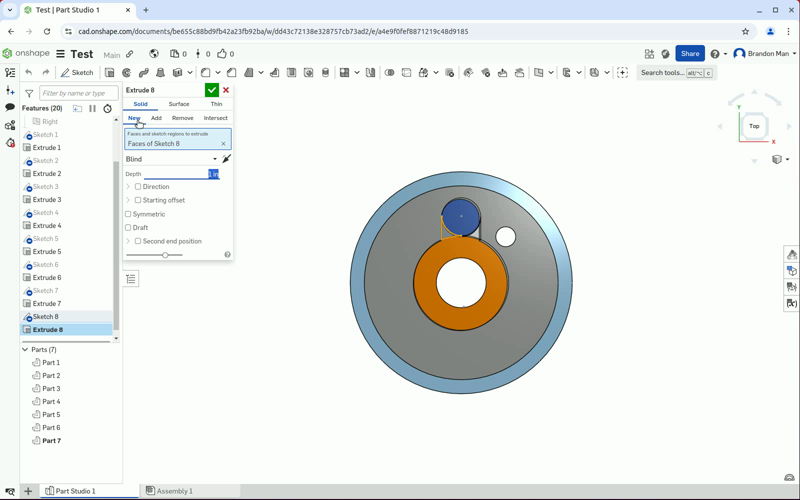
text(-7.703)
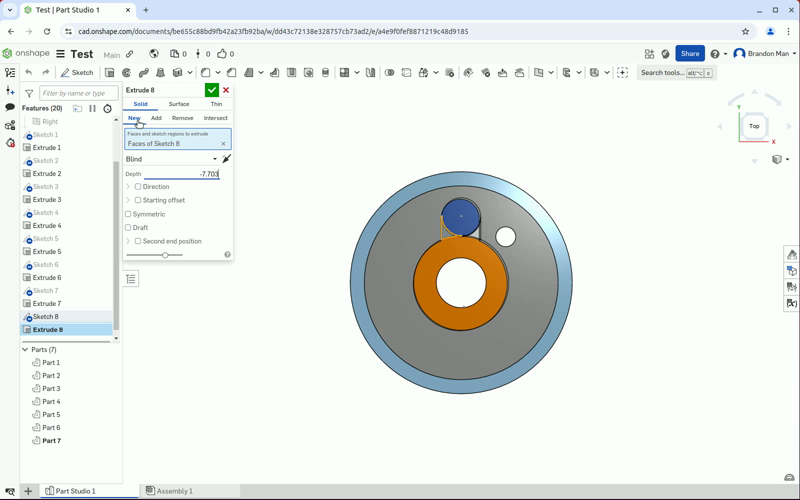
key(tab, 3)
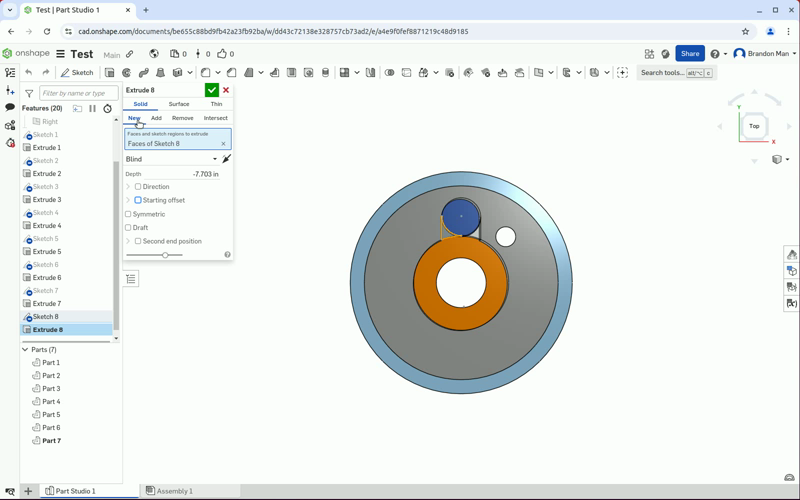
key(tab, 2)
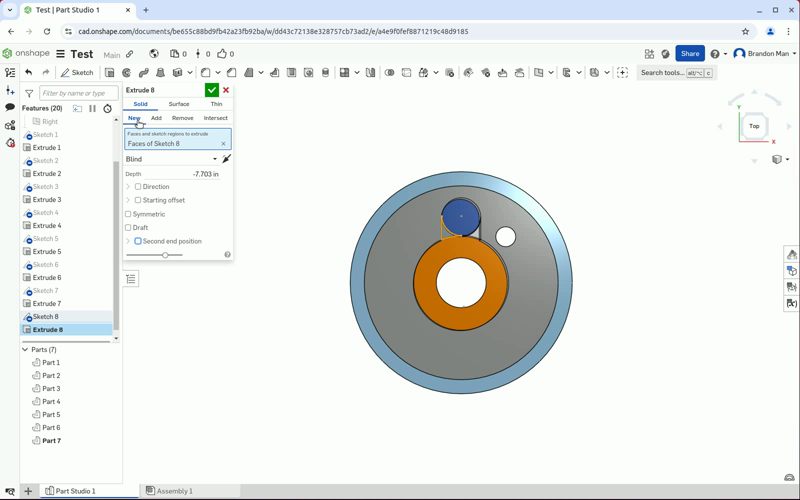
key(space)
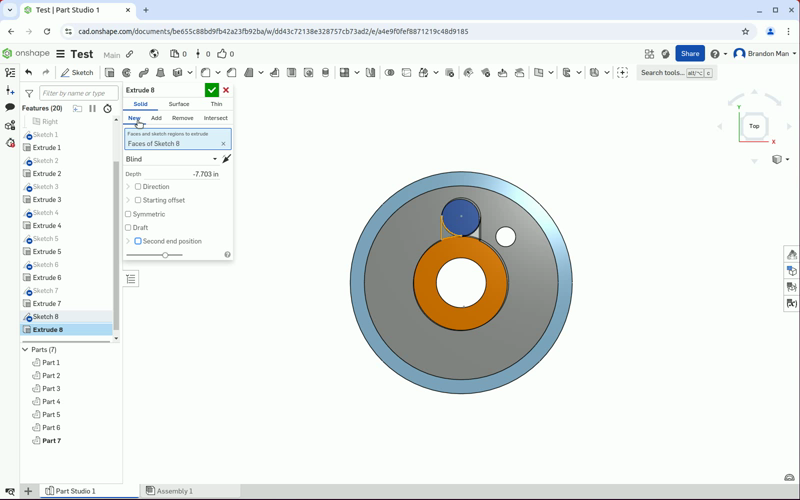
key(tab, 3)
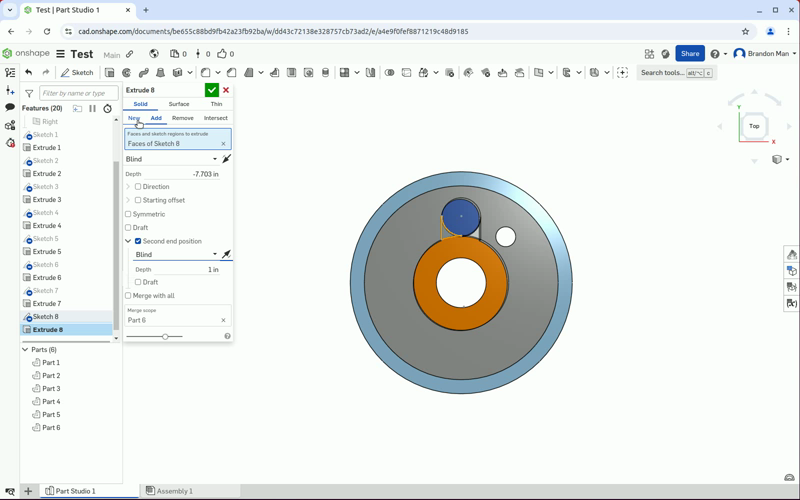
text(1.926)
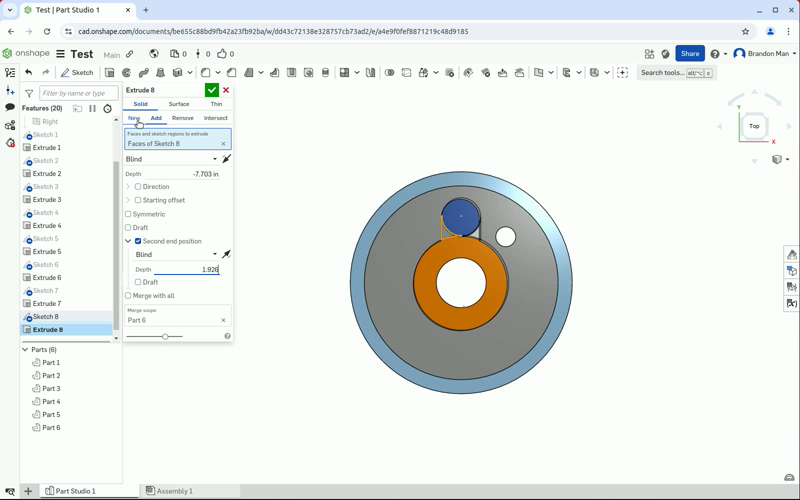
key(enter)
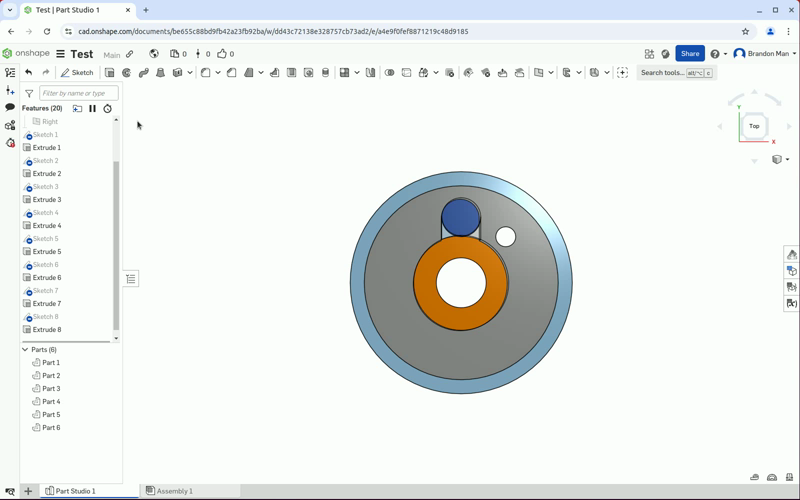
key(shift+h)
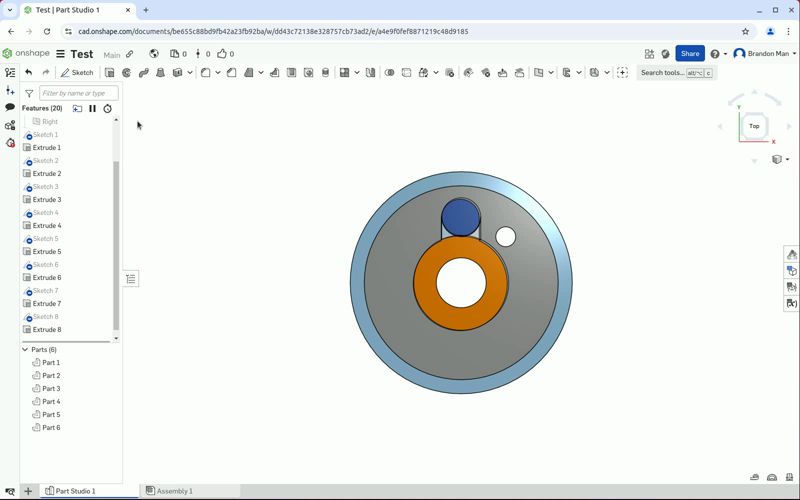
key(shift+h)
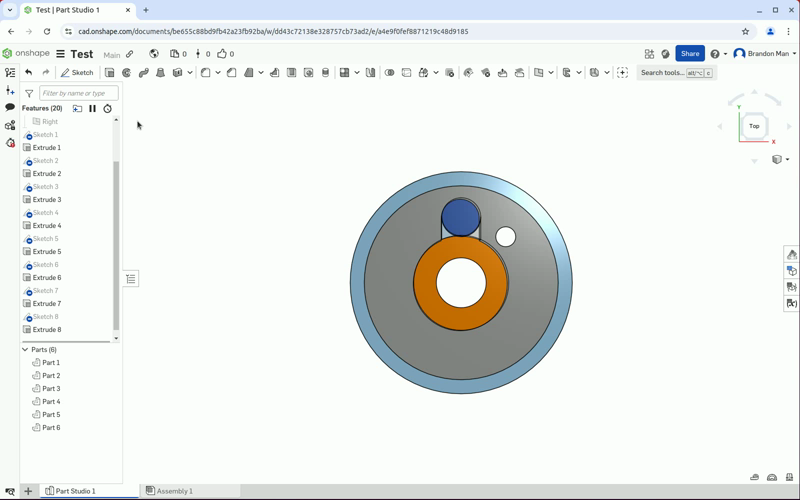
mouse_move(69, 137)
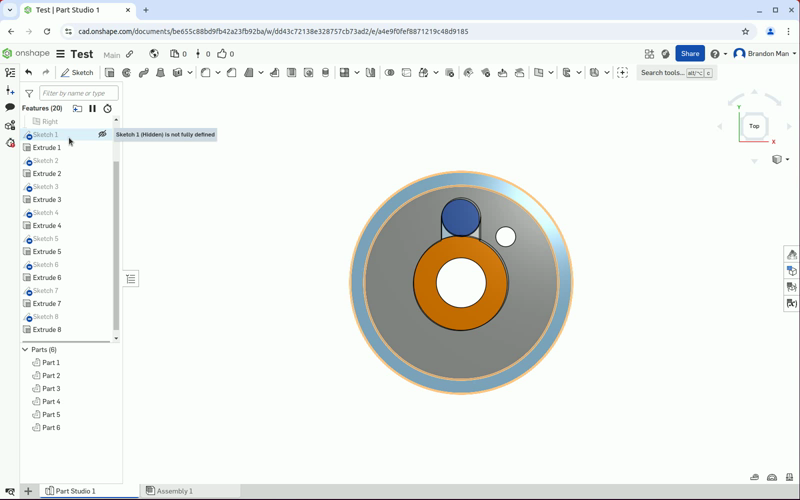
click(69, 137)
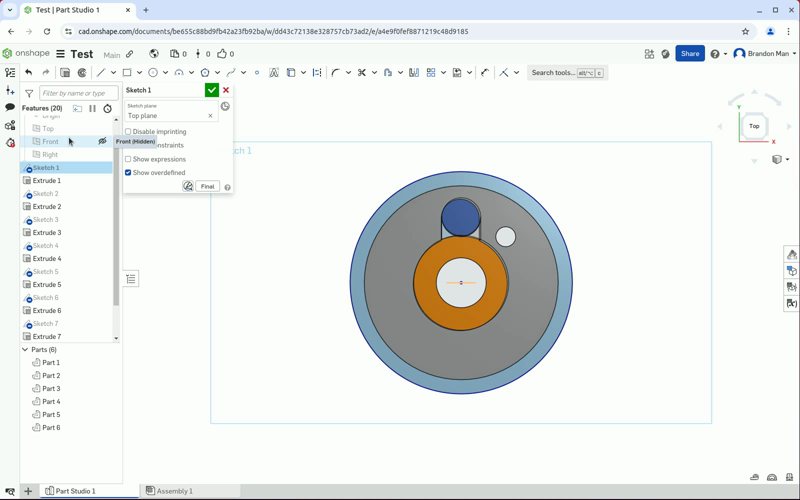
mouse_move(229, 92)
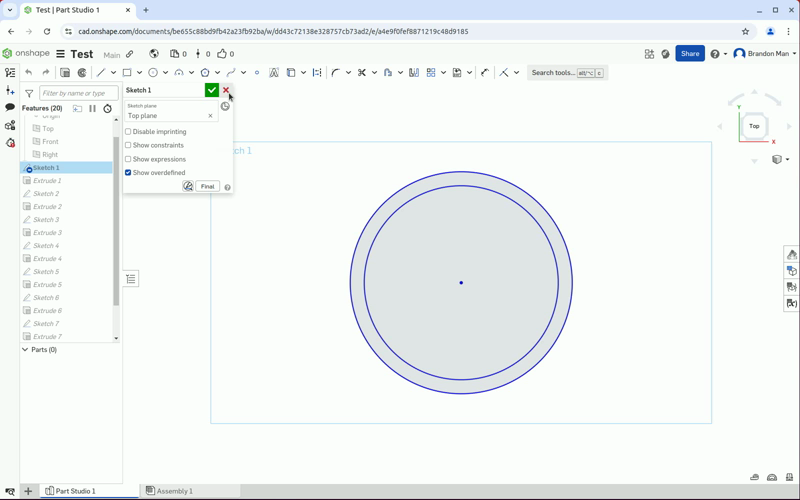
click(229, 92)
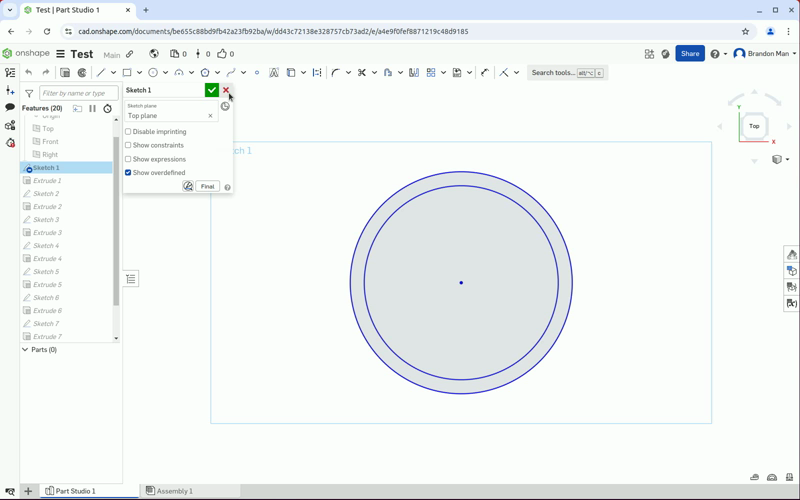
key(shift+s)
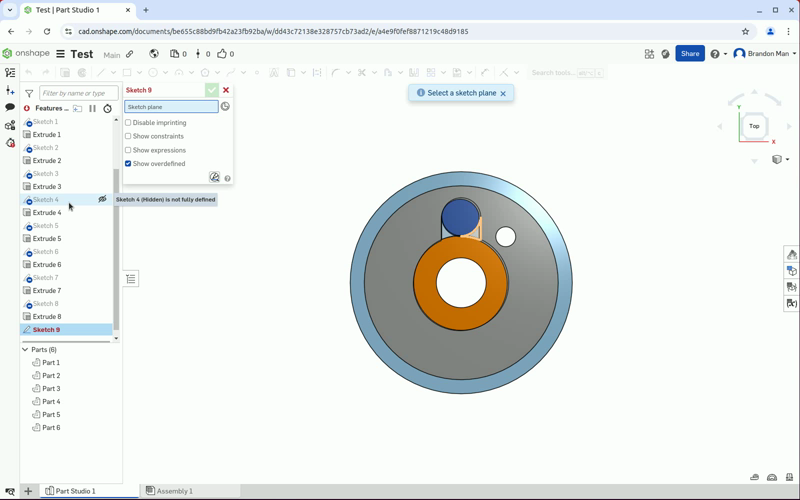
scroll(3)
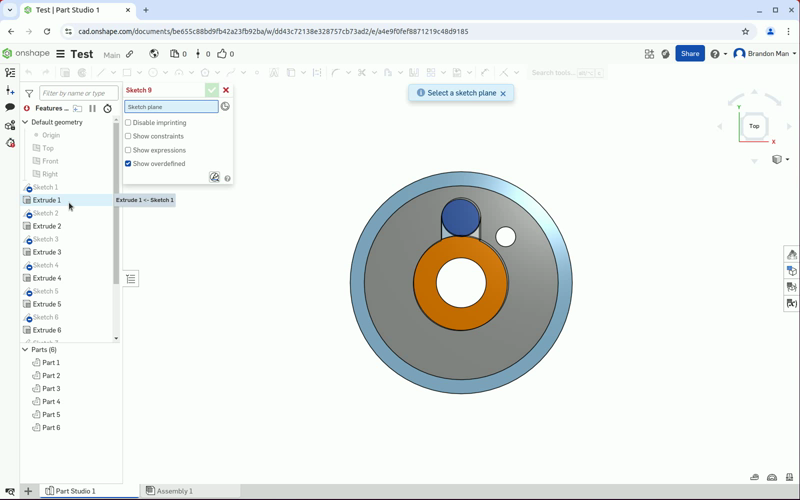
mouse_move(69, 150)
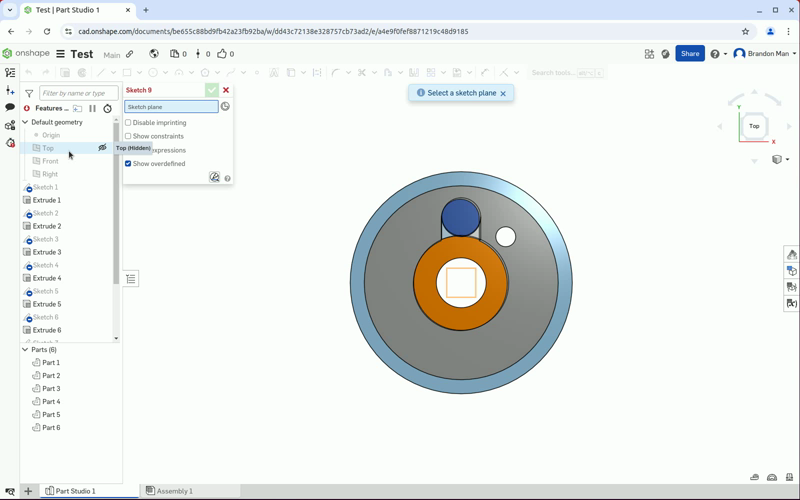
click(69, 150)
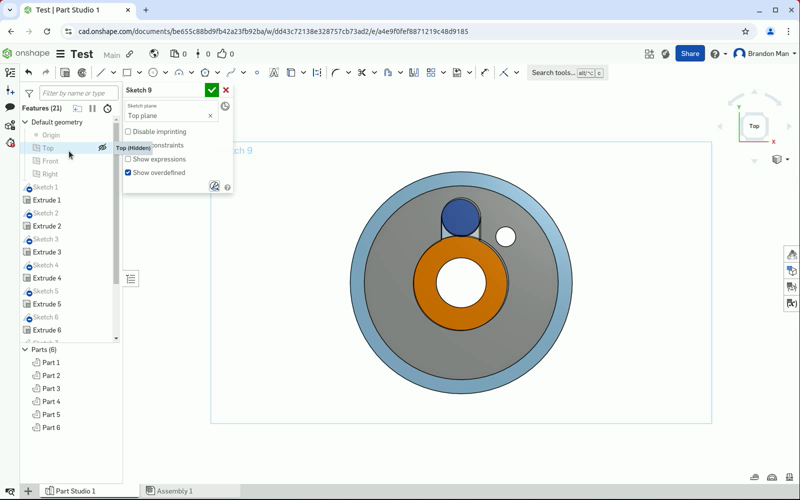
mouse_move(73, 352)
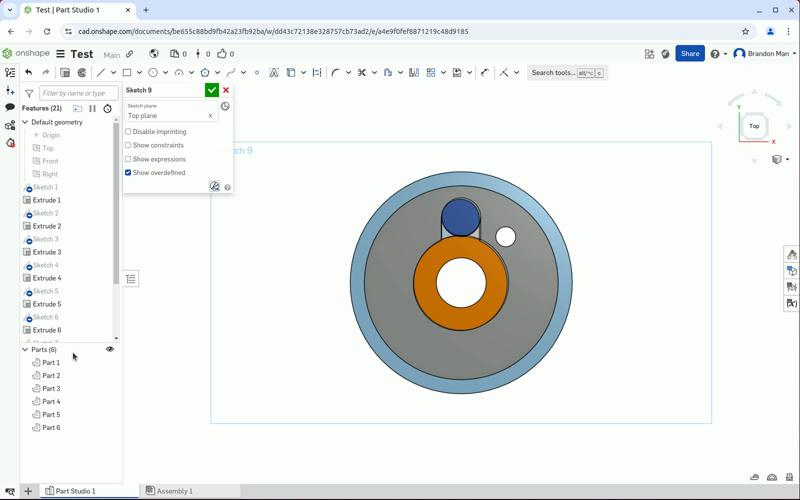
key(y)
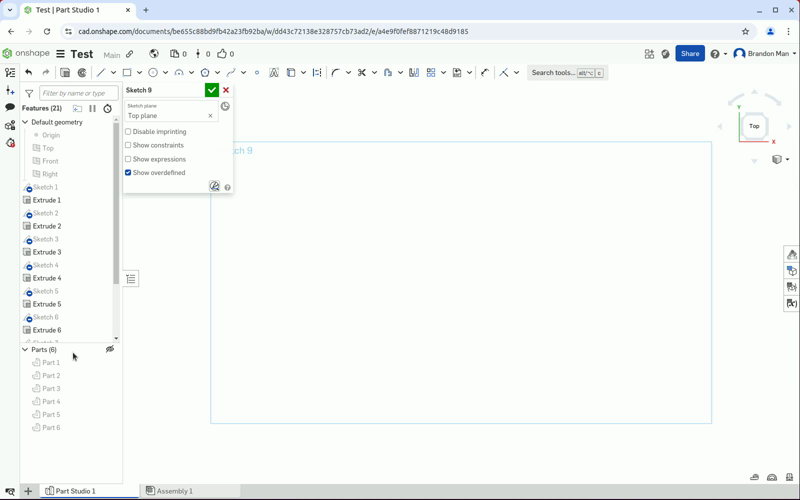
key(a)
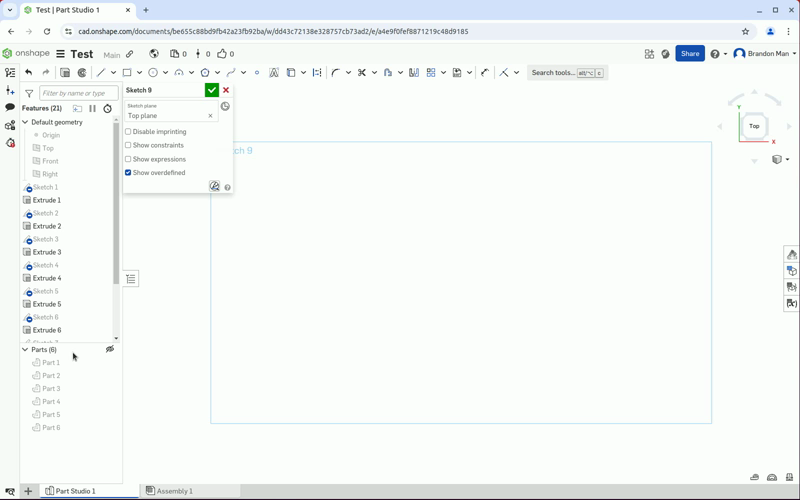
key_down(shift)
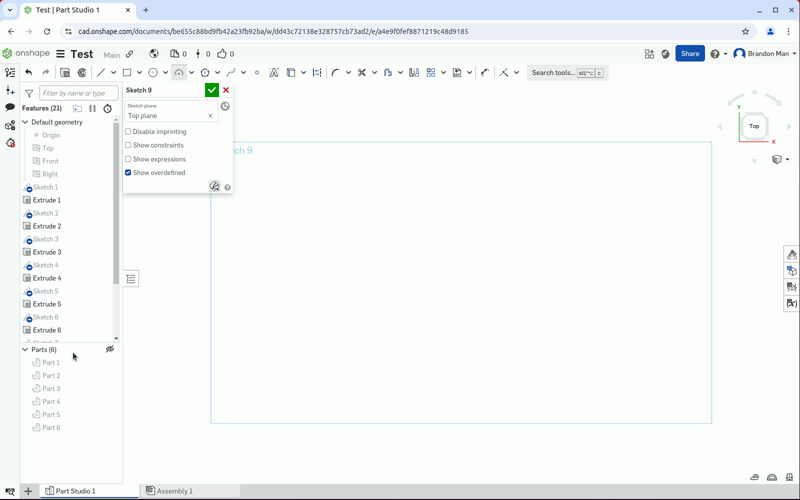
mouse_move(460, 236)
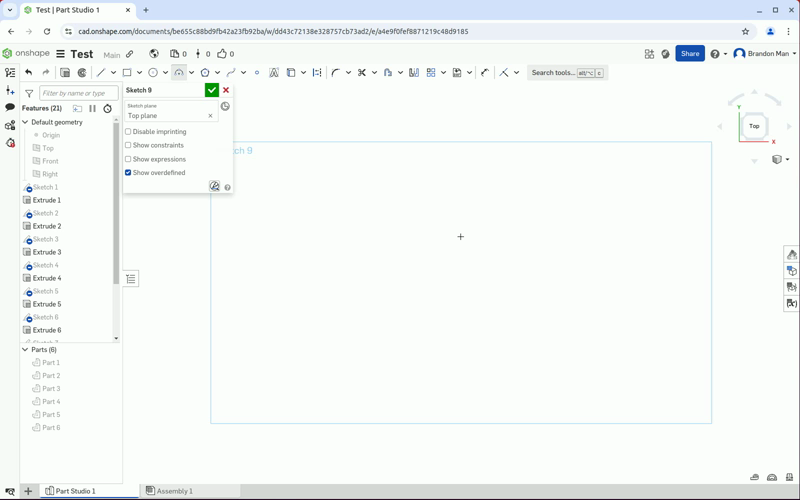
click(460, 236)
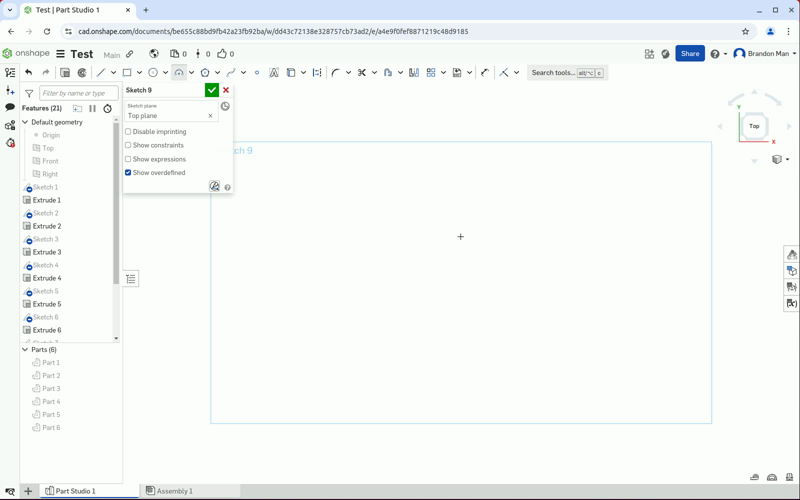
key_up(shift)
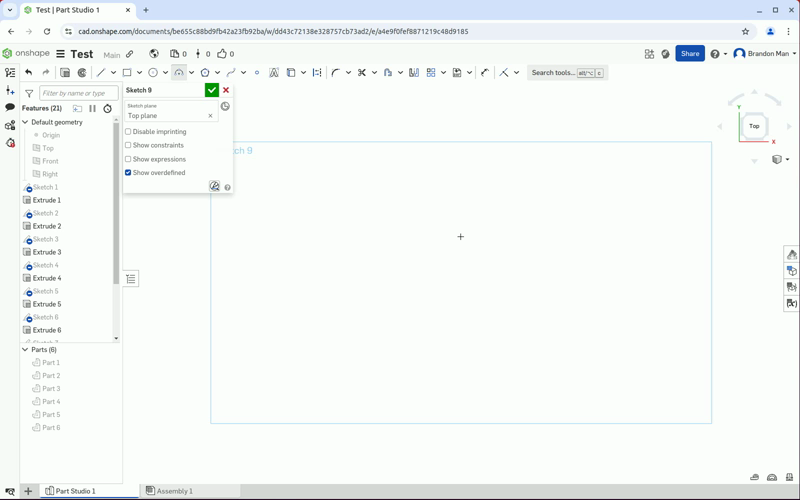
key_down(shift)
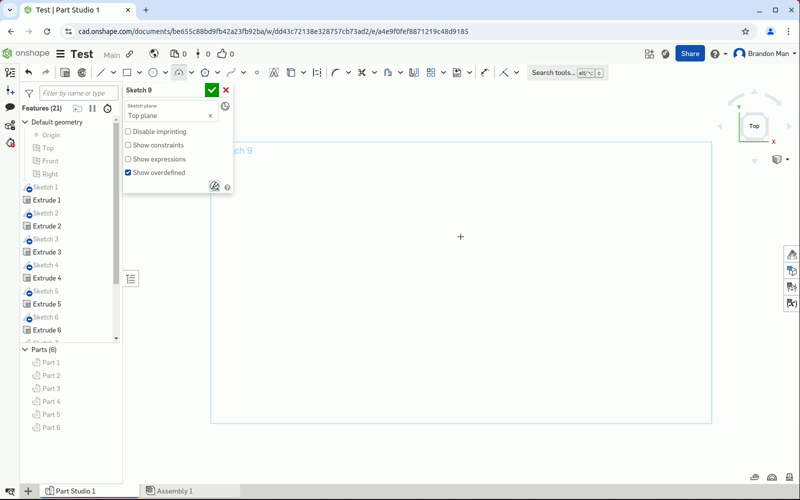
mouse_move(480, 240)
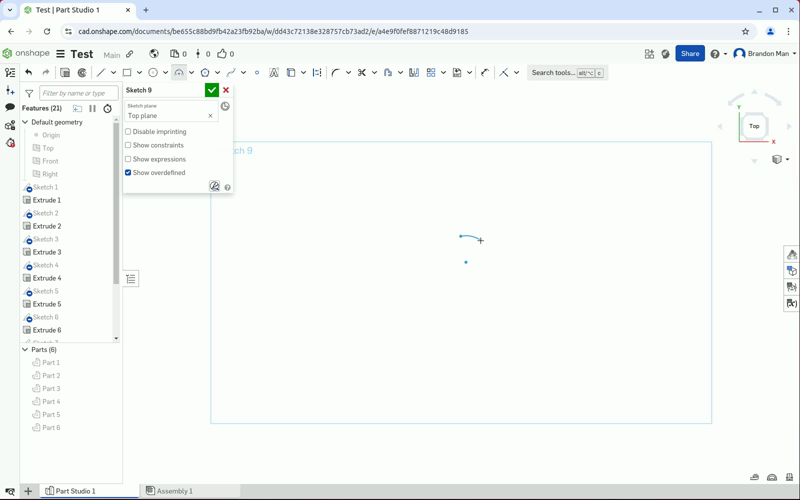
click(480, 240)
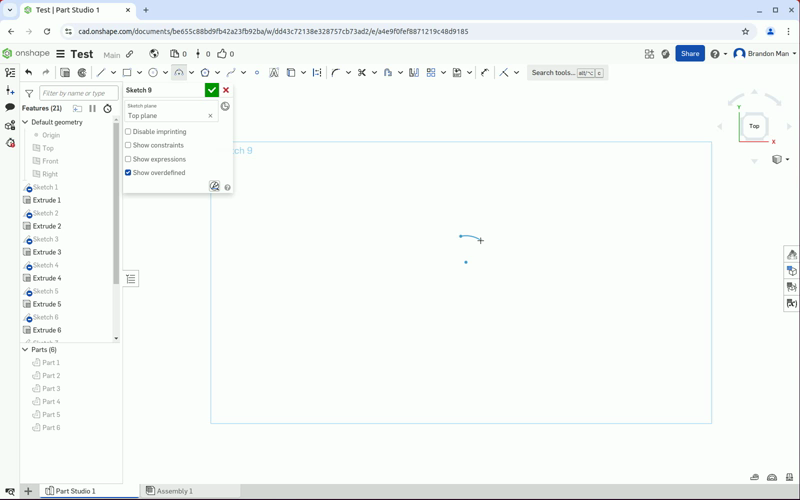
mouse_move(470, 237)
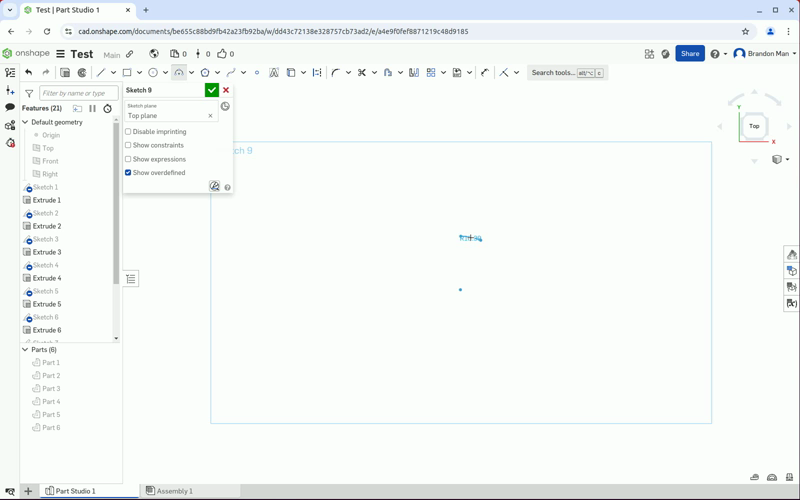
click(470, 237)
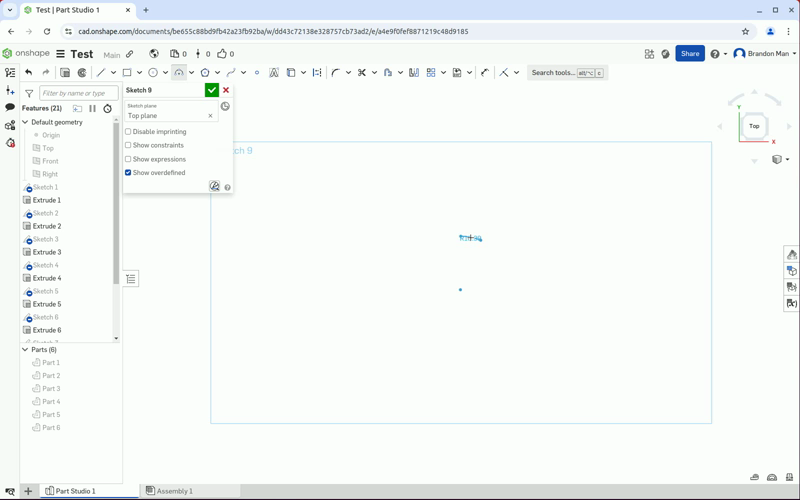
key_up(shift)
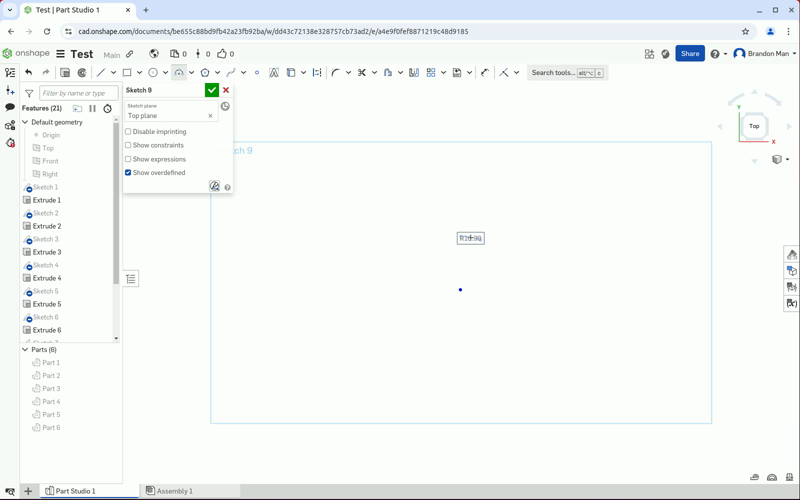
key(esc)
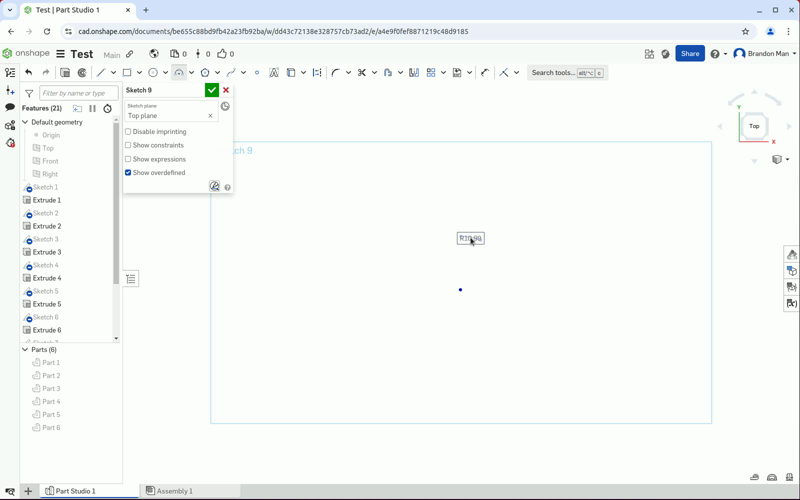
key(l)
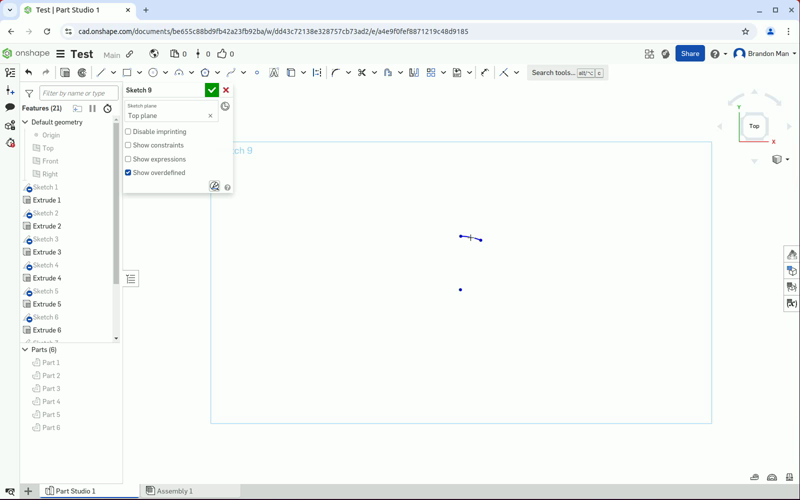
mouse_move(480, 240)
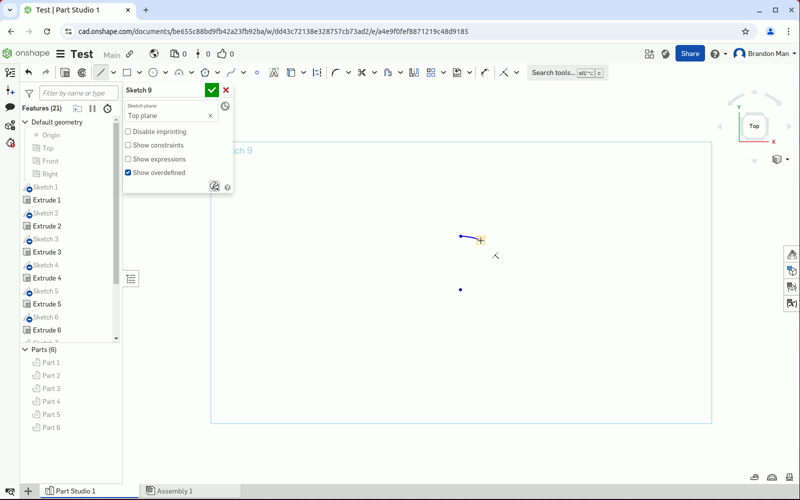
click(480, 240)
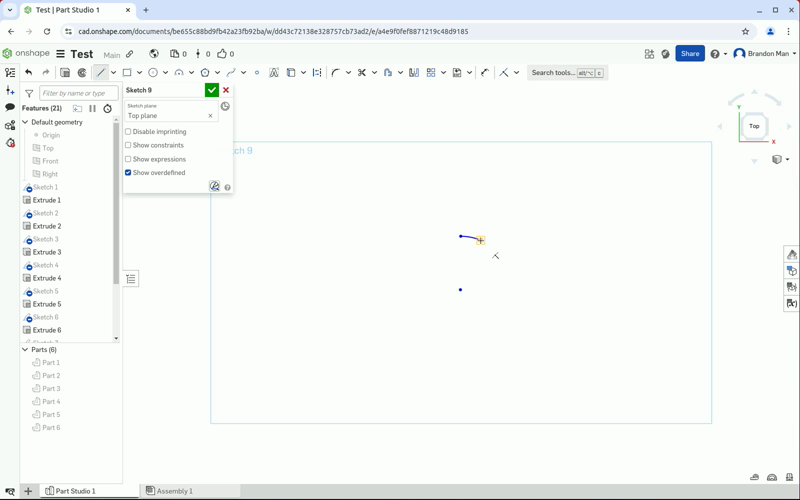
key_down(shift)
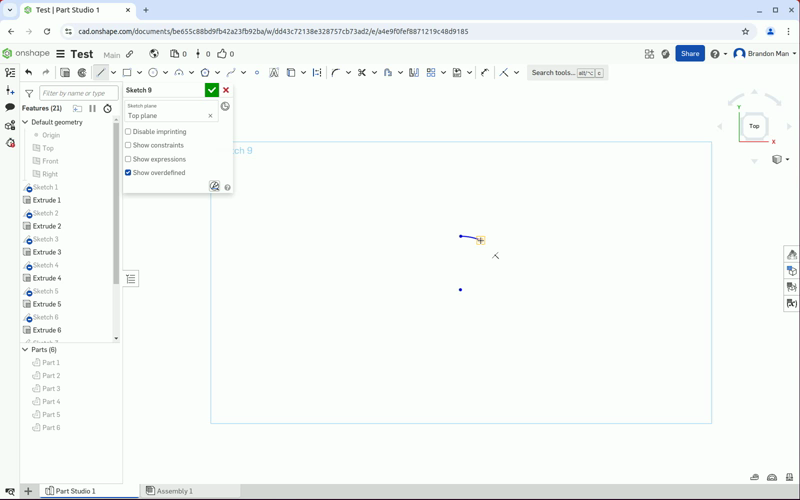
mouse_move(510, 240)
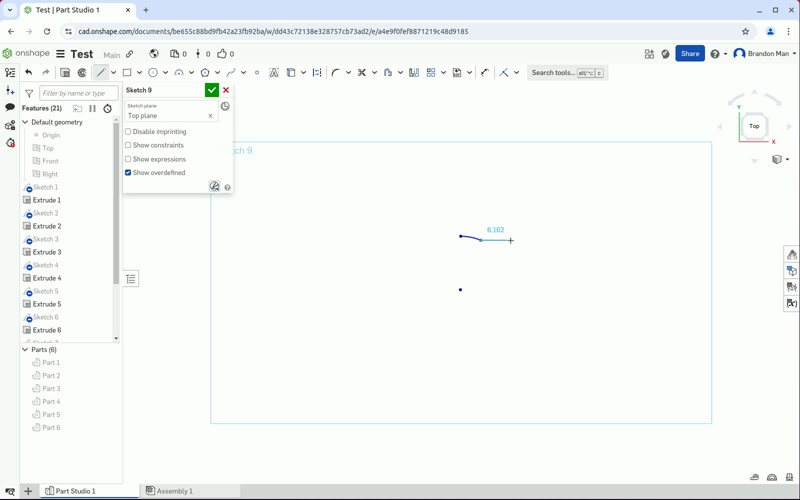
mouse_move(480, 216)
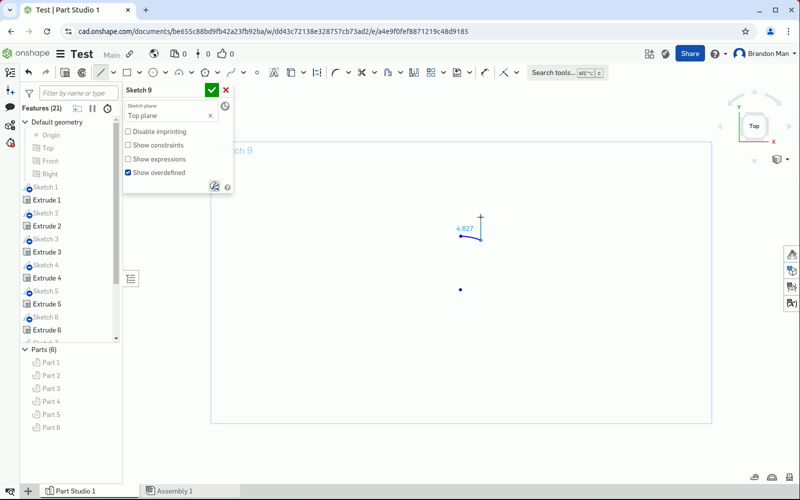
click(480, 216)
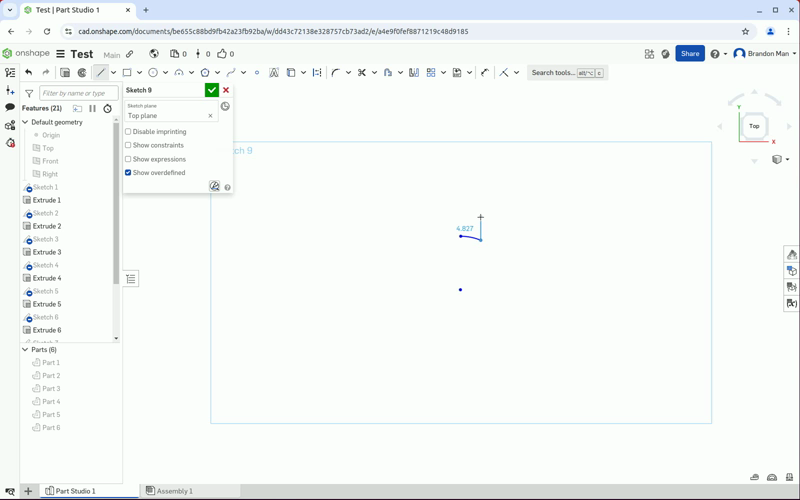
key_up(shift)
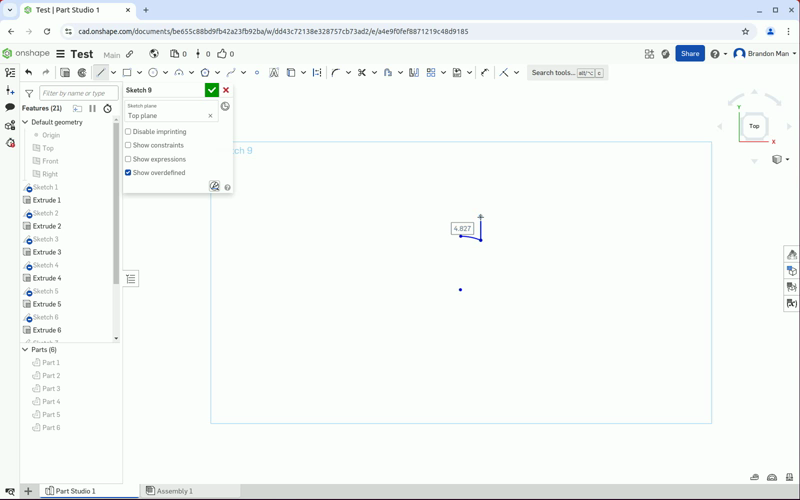
key(esc)
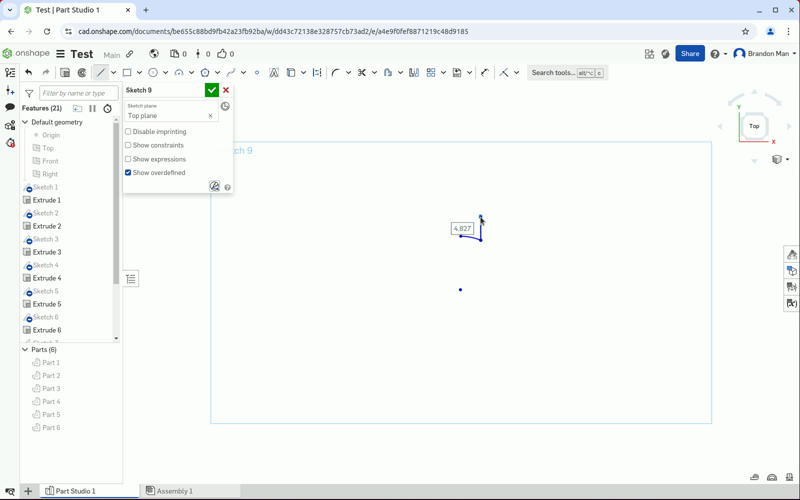
key(a)
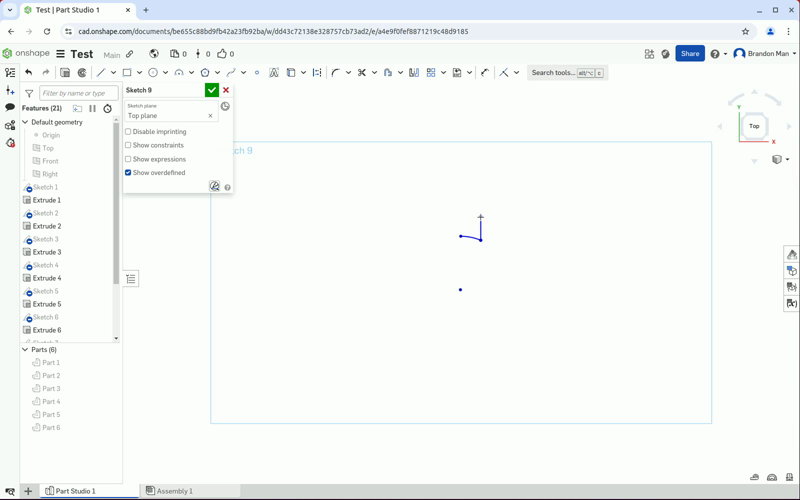
mouse_move(480, 216)
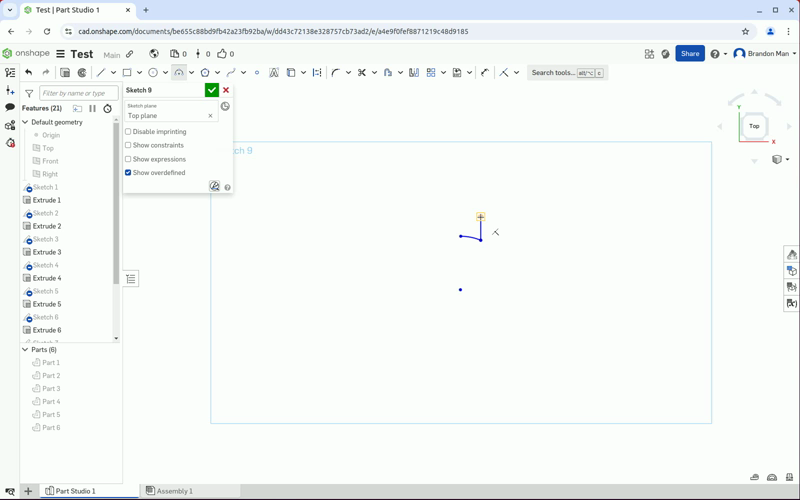
click(480, 216)
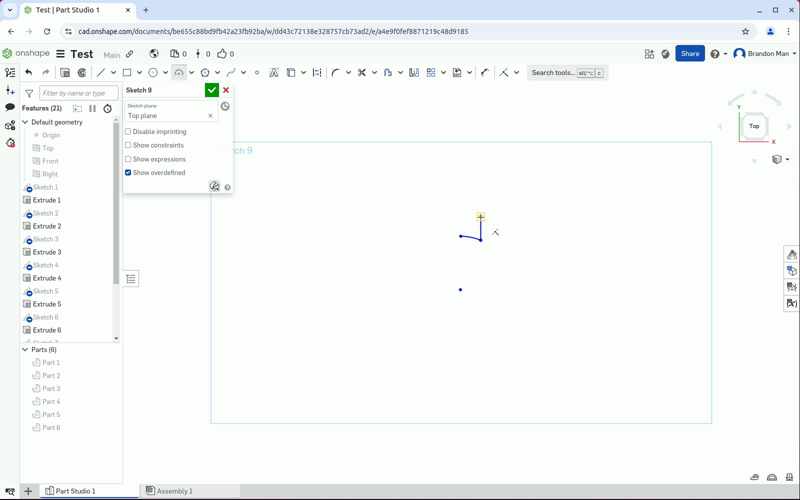
mouse_move(460, 236)
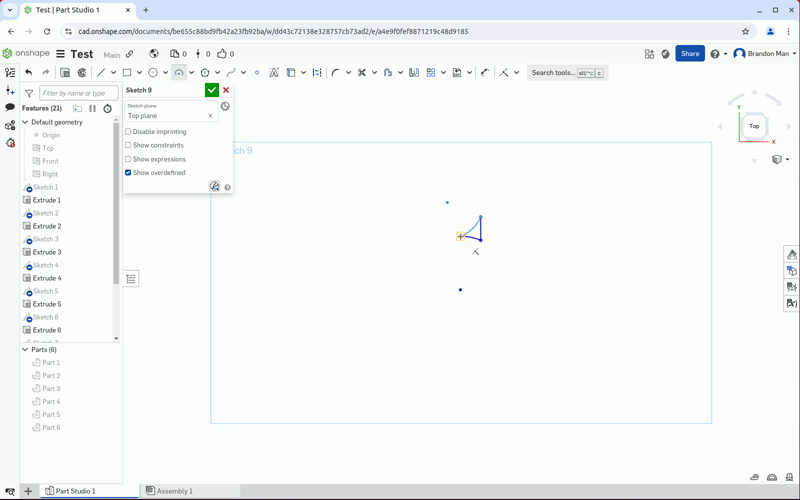
click(460, 236)
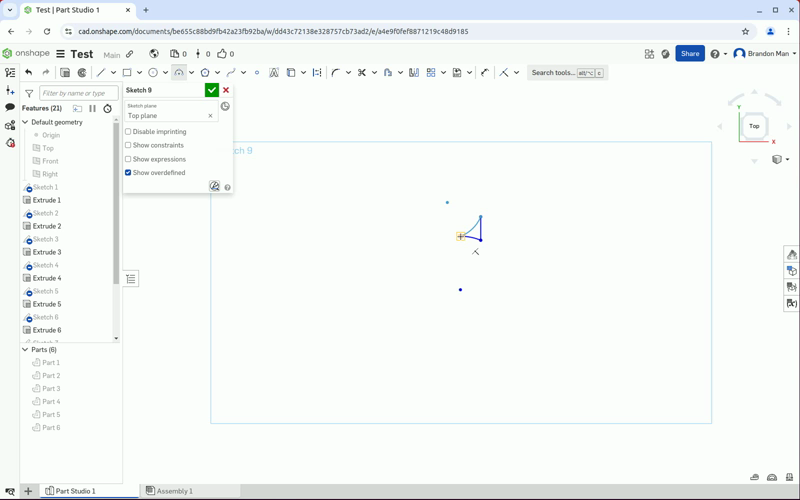
key_down(shift)
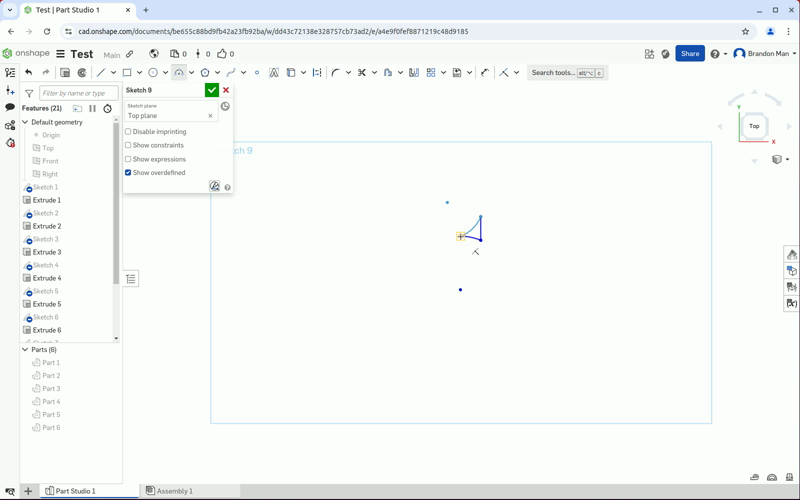
mouse_move(474, 230)
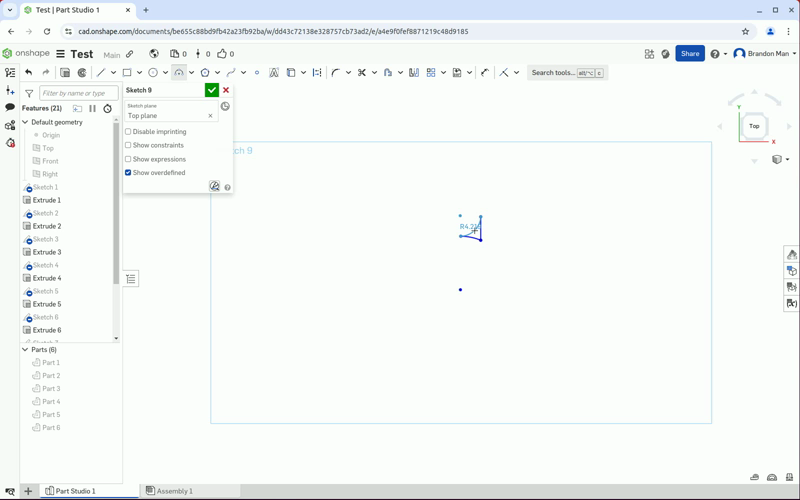
click(474, 230)
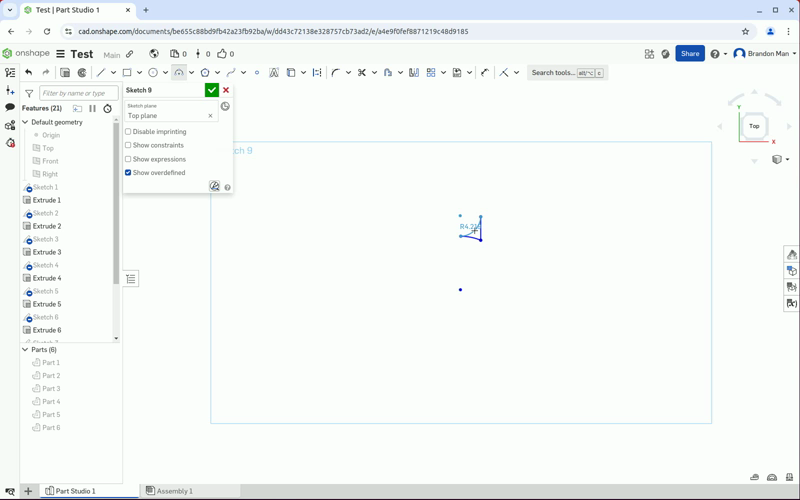
key_up(shift)
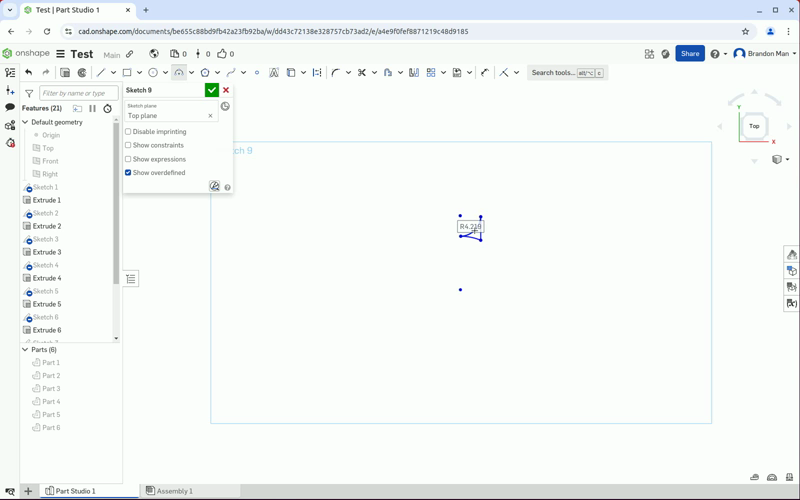
key(esc)
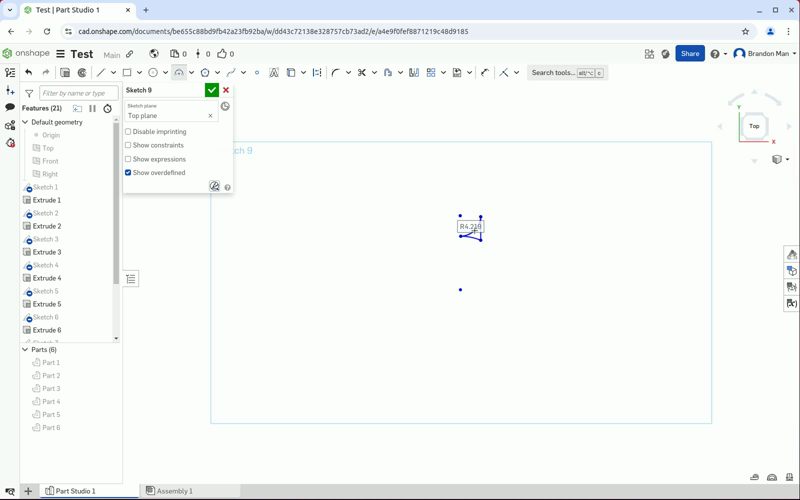
mouse_move(468, 231)
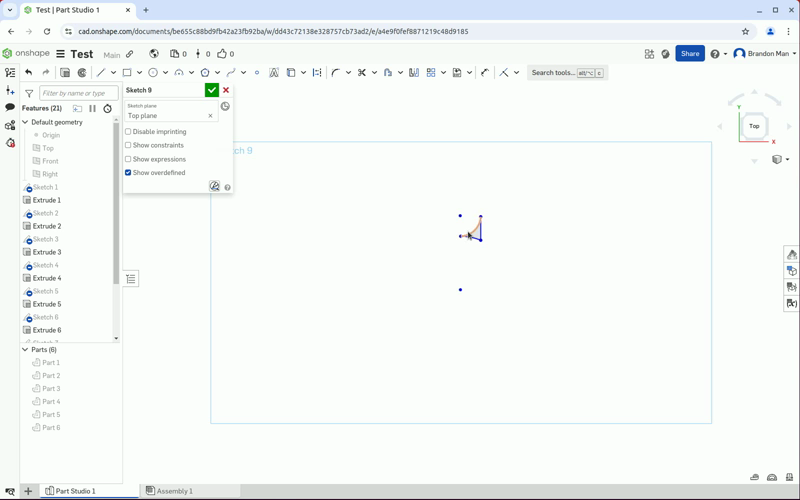
scroll(6)
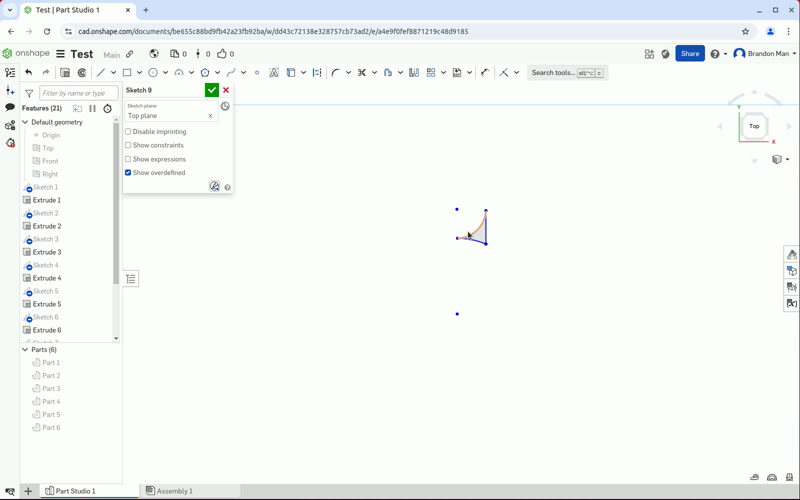
scroll(6)
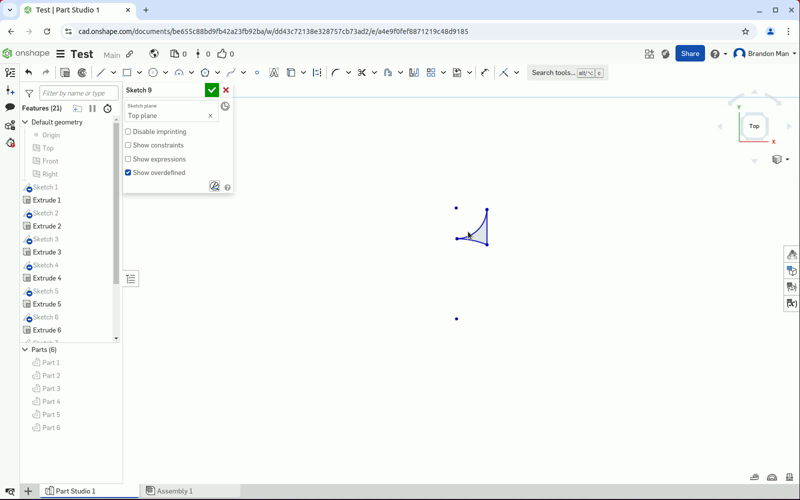
scroll(6)
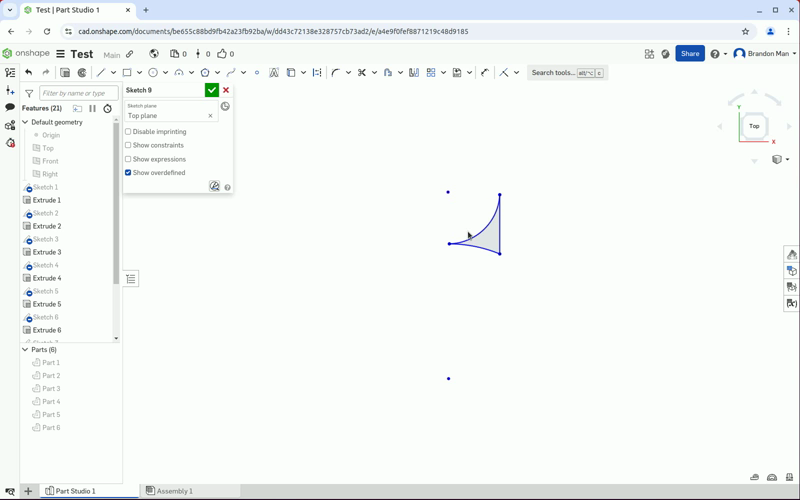
scroll(6)
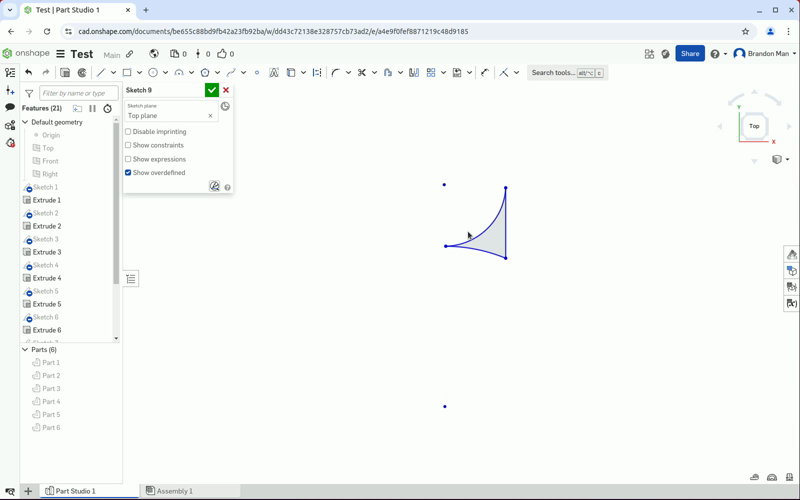
scroll(6)
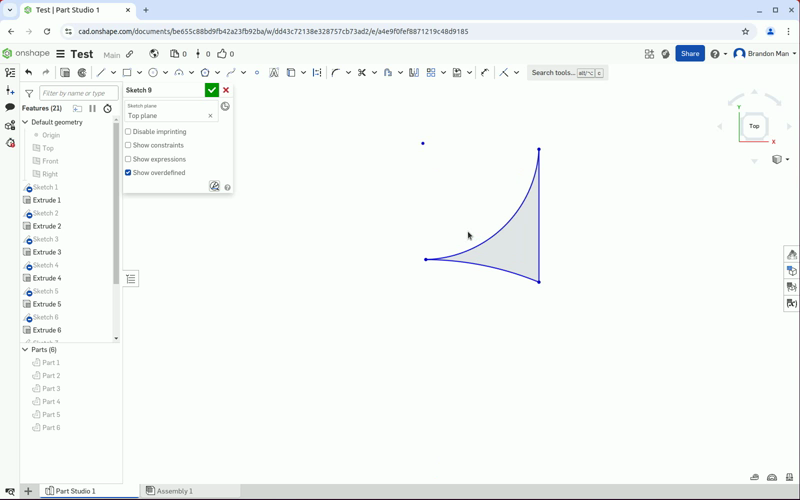
scroll(6)
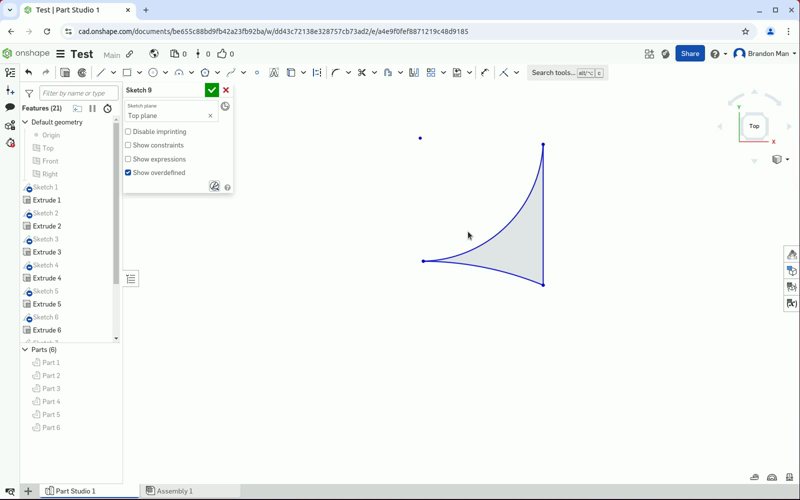
scroll(6)
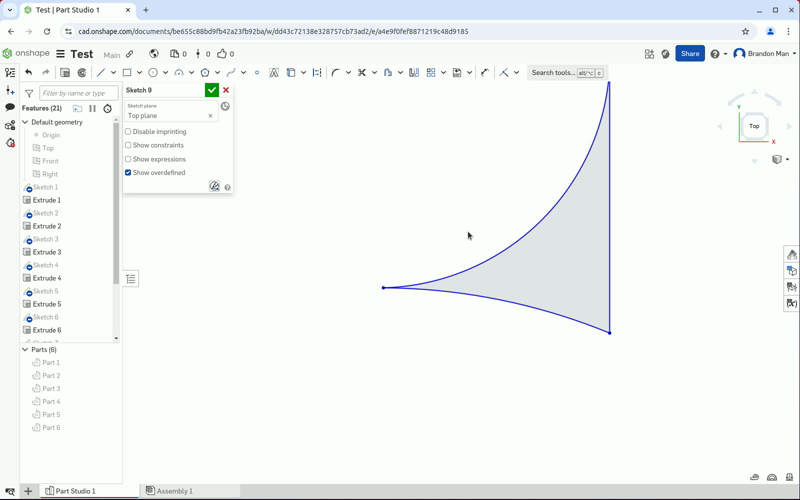
click(468, 231)
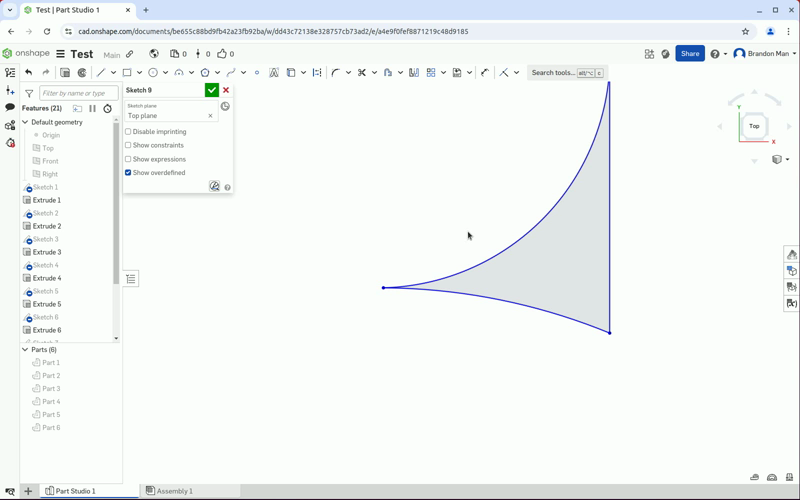
scroll(-6)
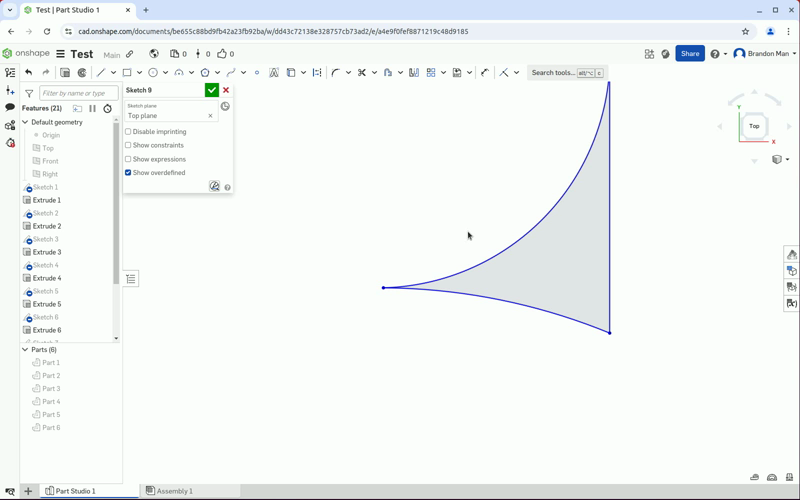
scroll(-6)
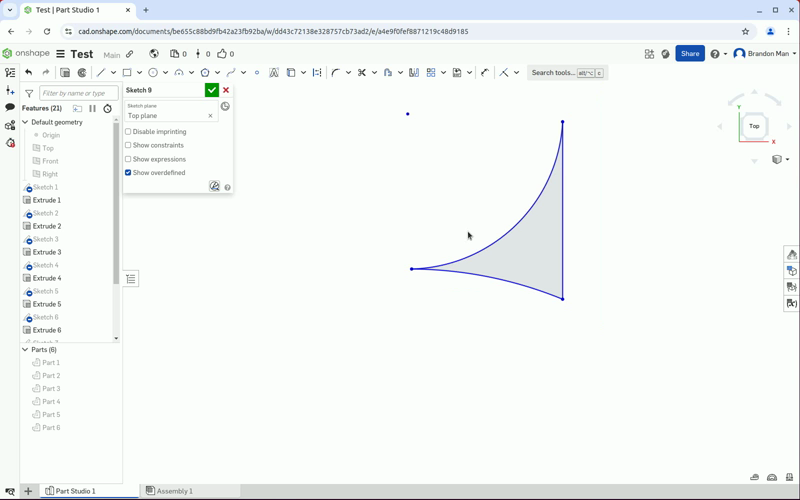
scroll(-6)
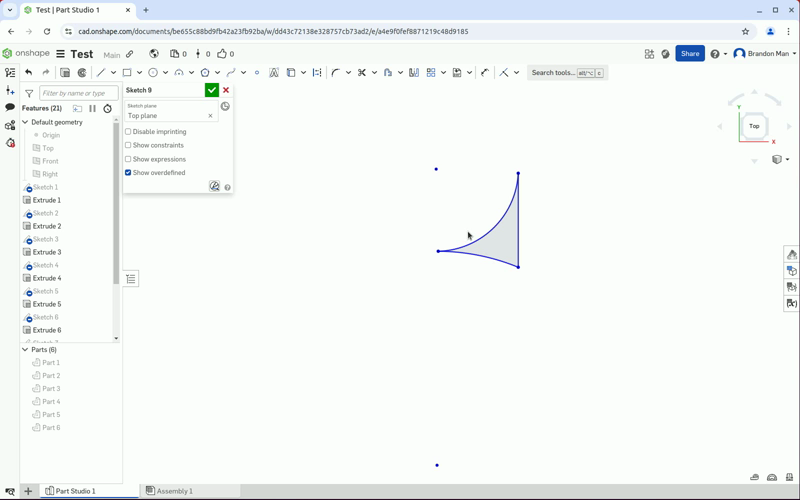
scroll(-6)
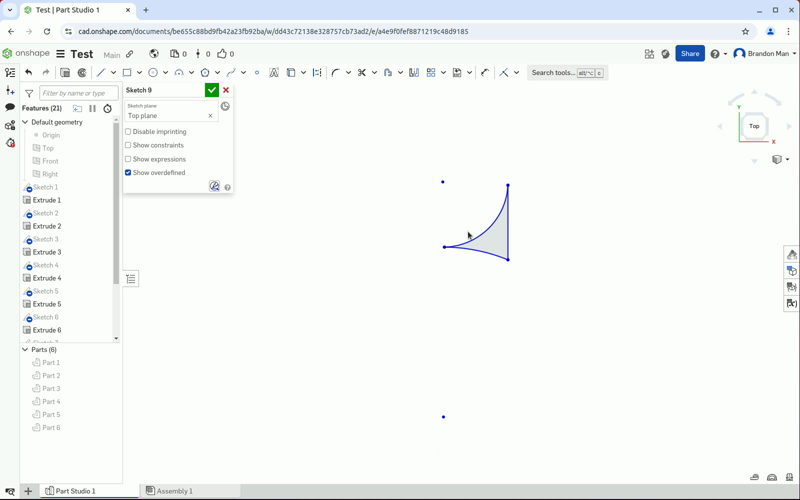
scroll(-6)
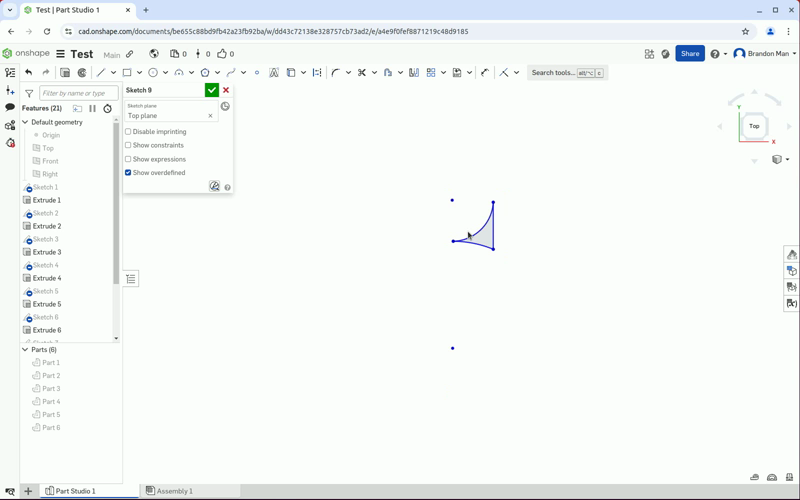
scroll(-6)
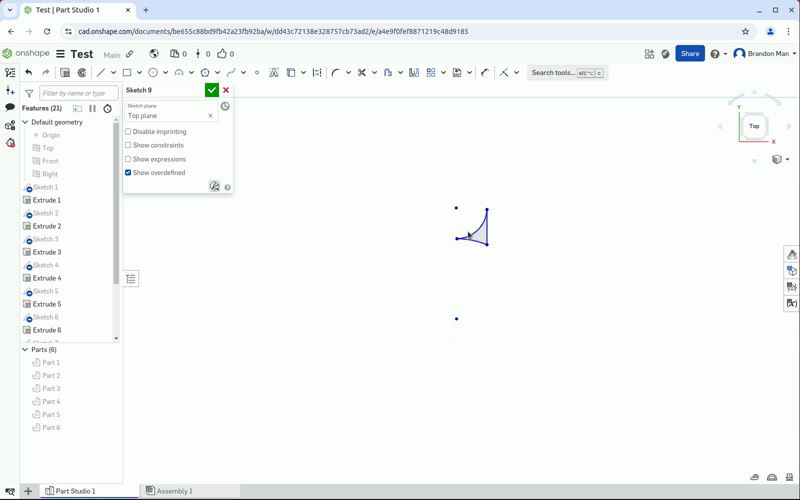
scroll(-6)
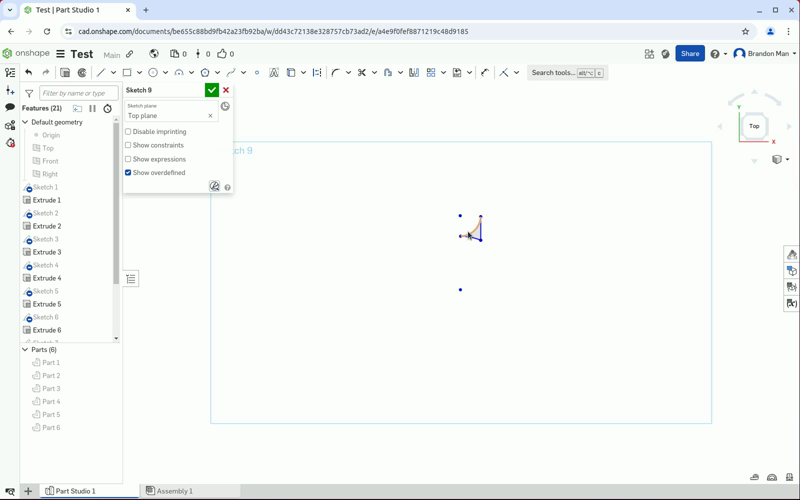
mouse_move(73, 352)
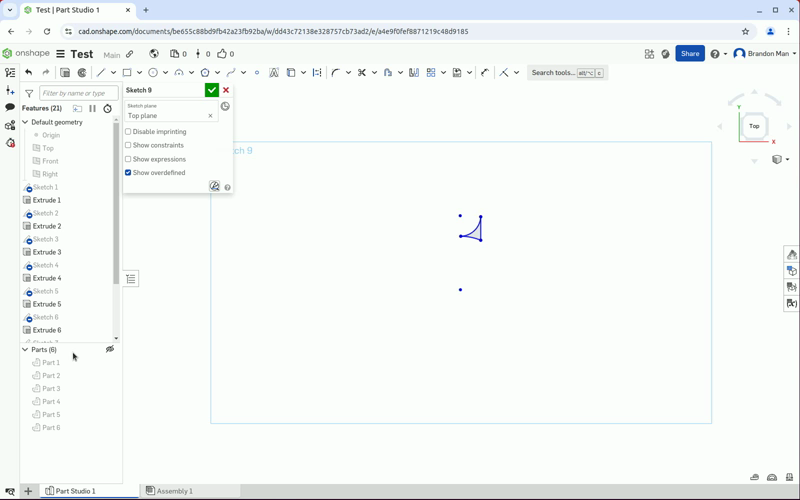
key(shift+y)
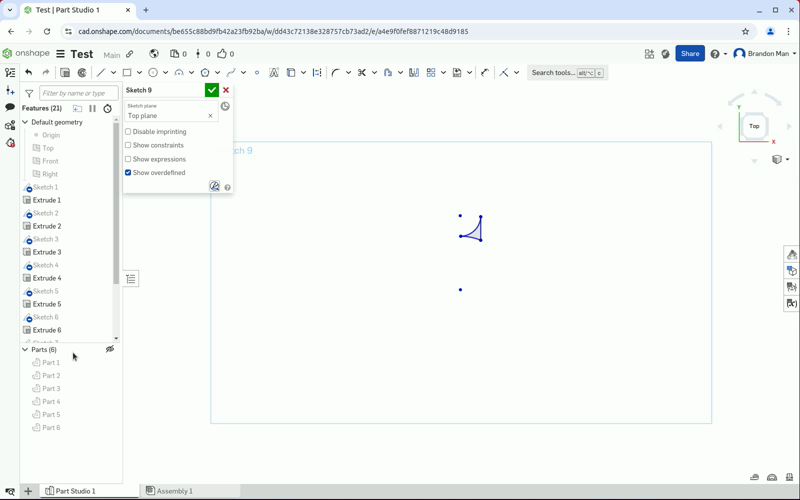
key(shift+e)
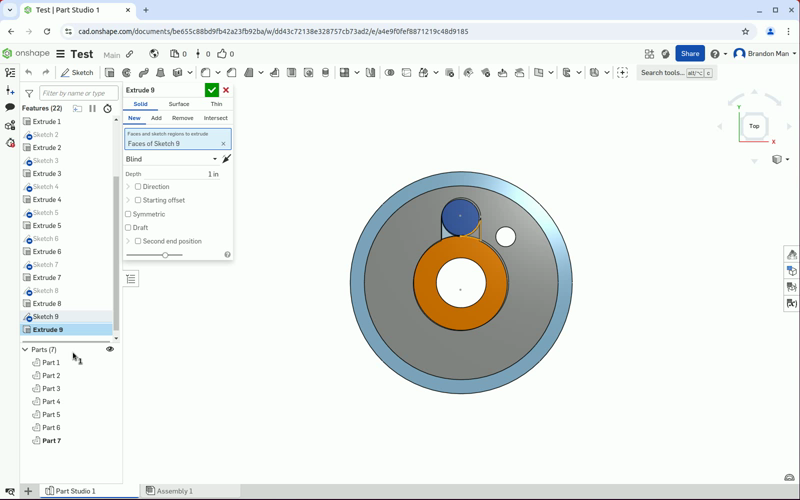
mouse_move(143, 106)
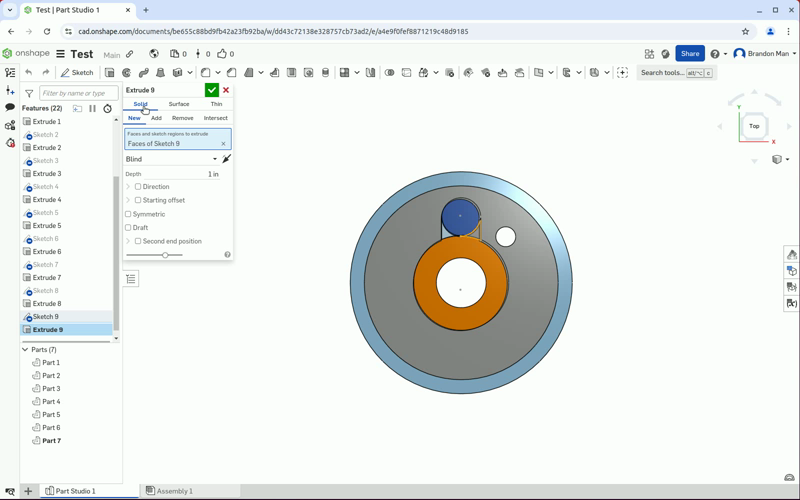
click(143, 106)
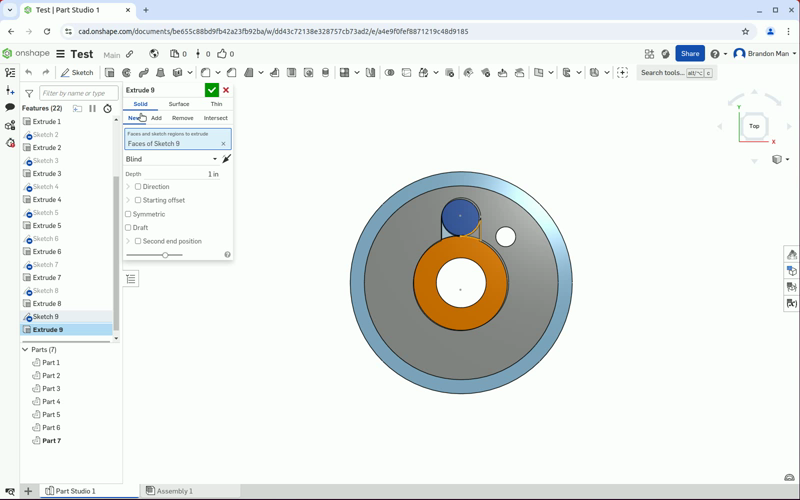
mouse_move(137, 120)
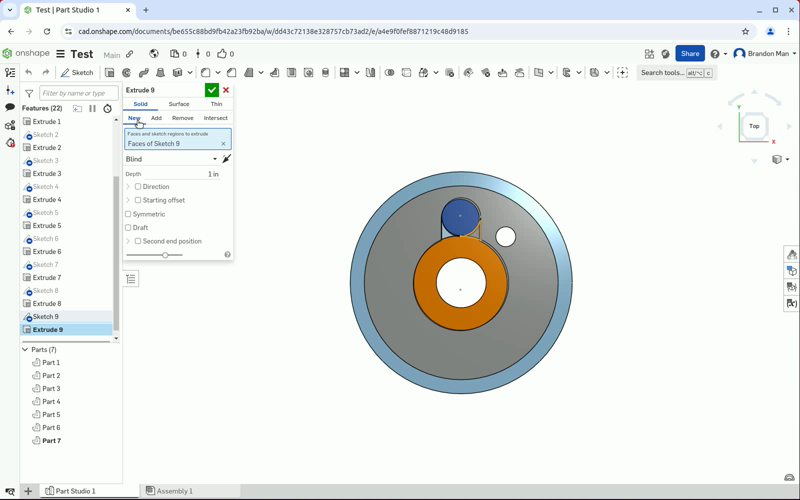
click(137, 120)
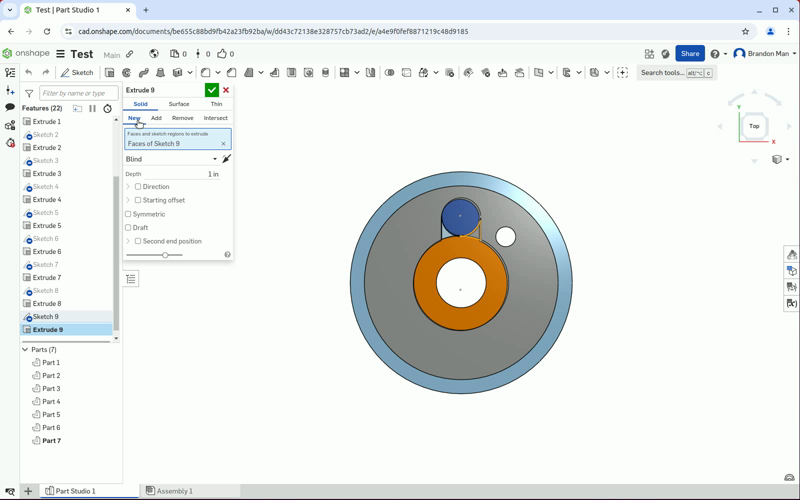
key(tab, 4)
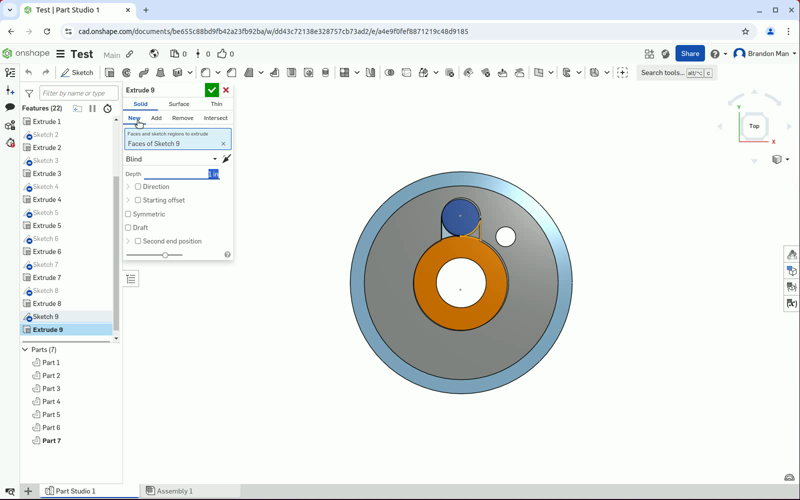
text(-7.703)
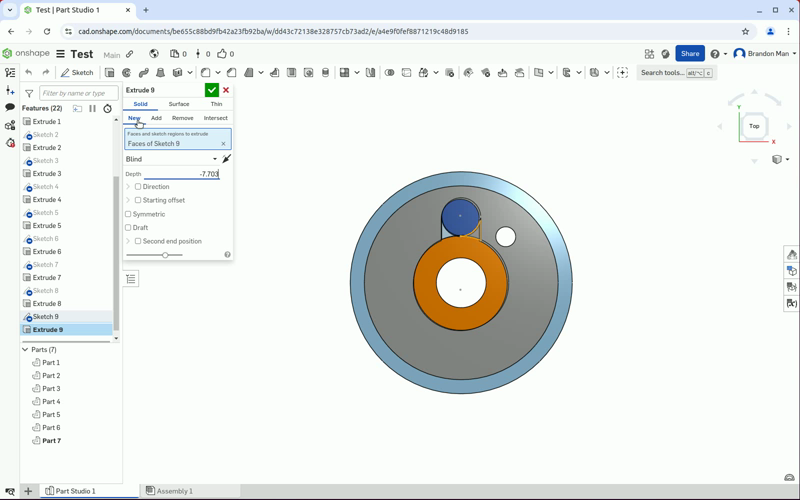
key(tab, 3)
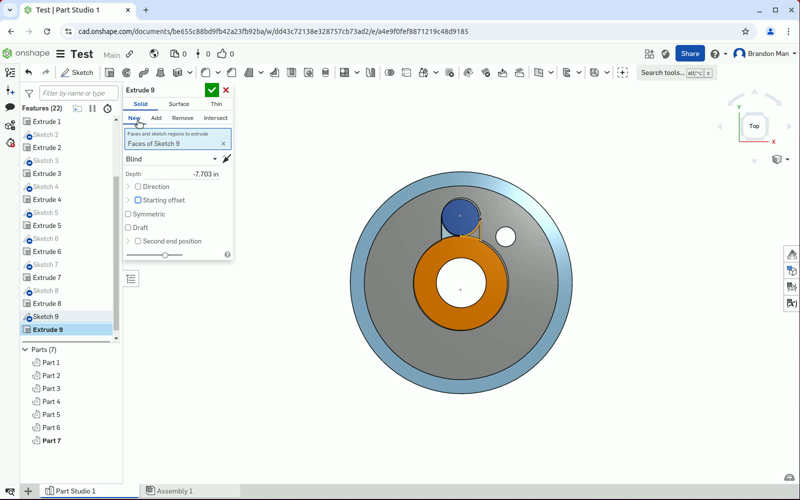
key(tab, 2)
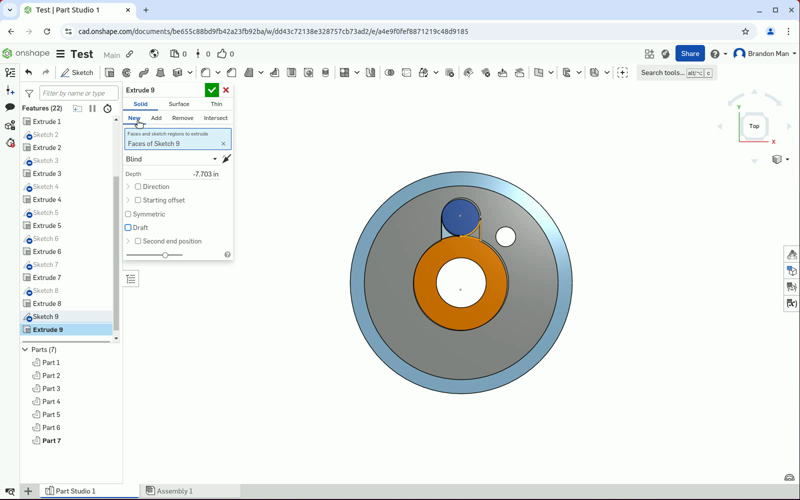
key(space)
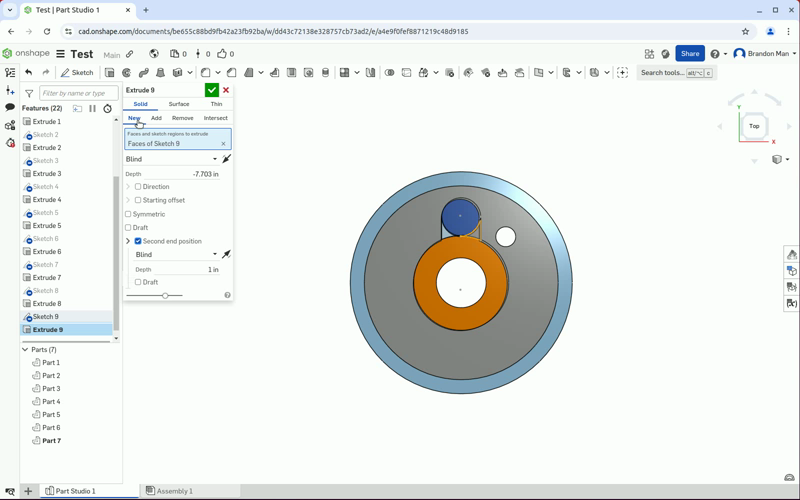
key(tab, 3)
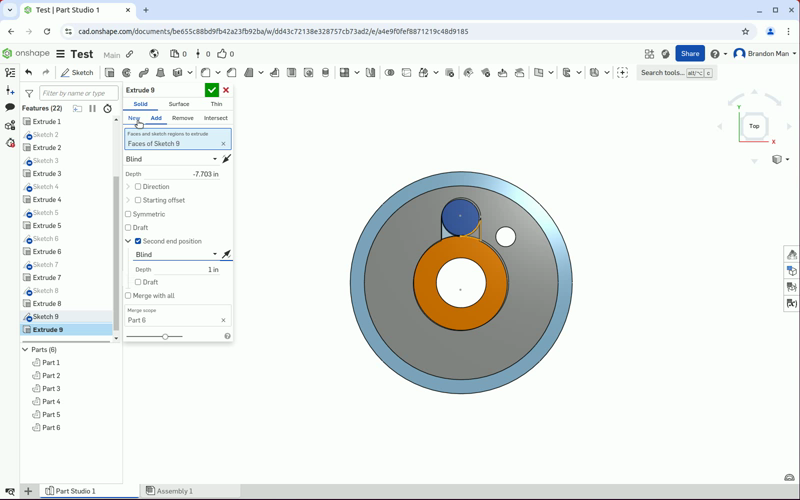
text(1.926)
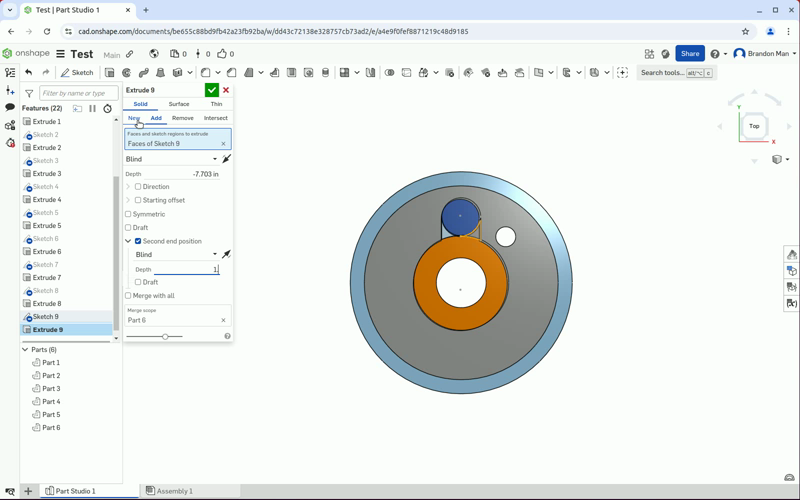
key(enter)
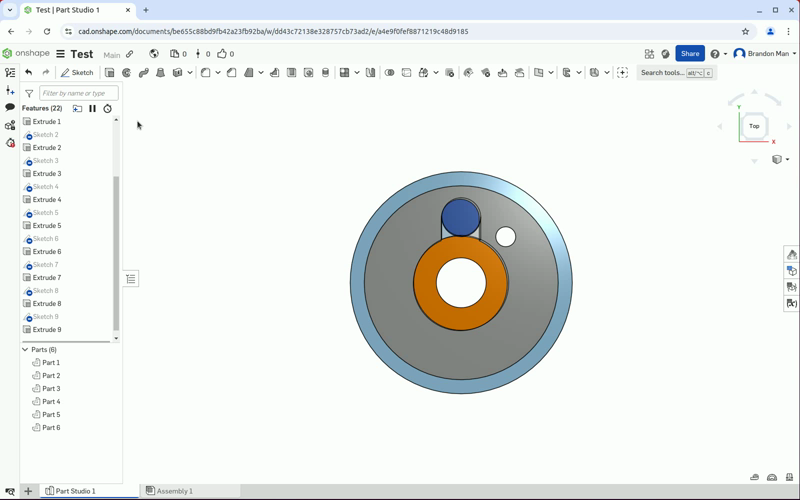
key(shift+h)
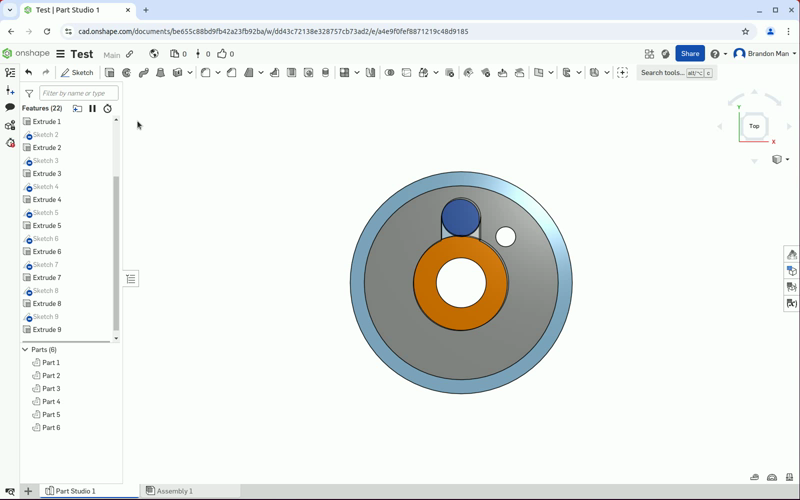
key(shift+h)
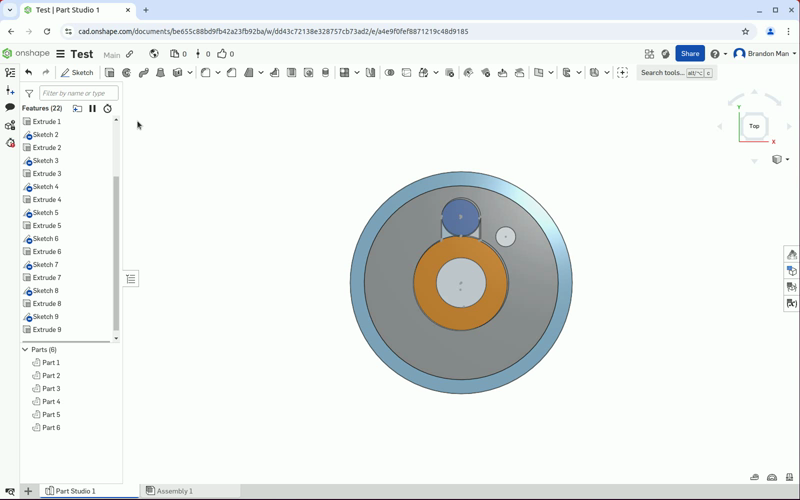
key(shift+7)
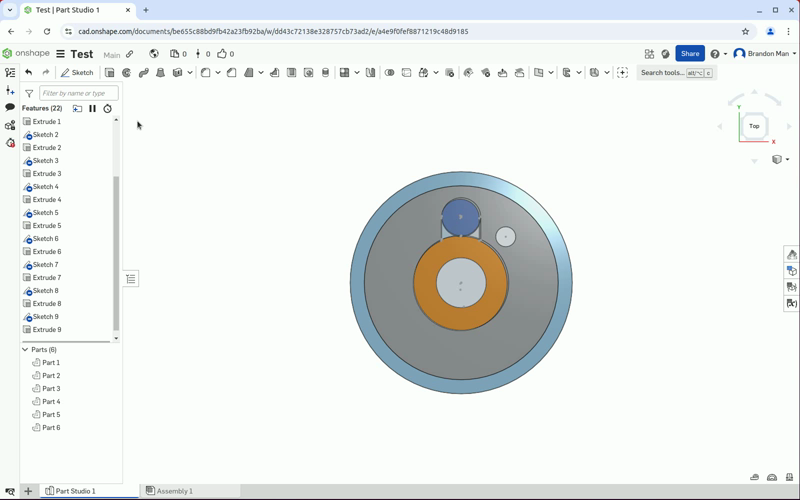
key(up, 3)
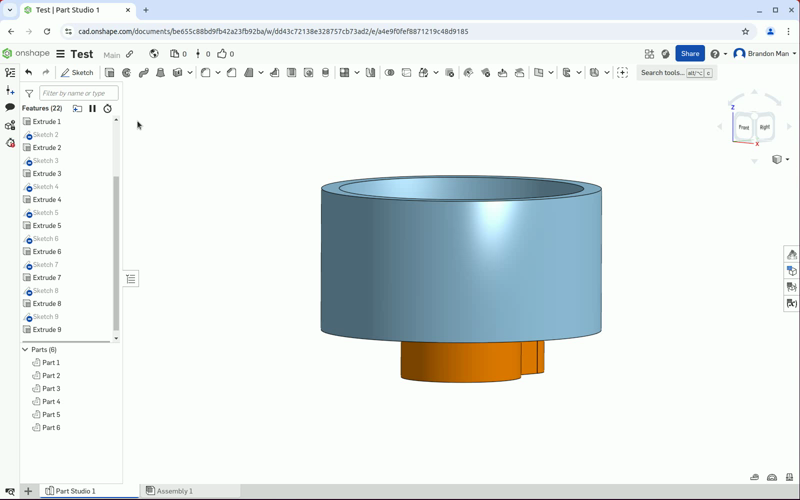
key(left, 3)
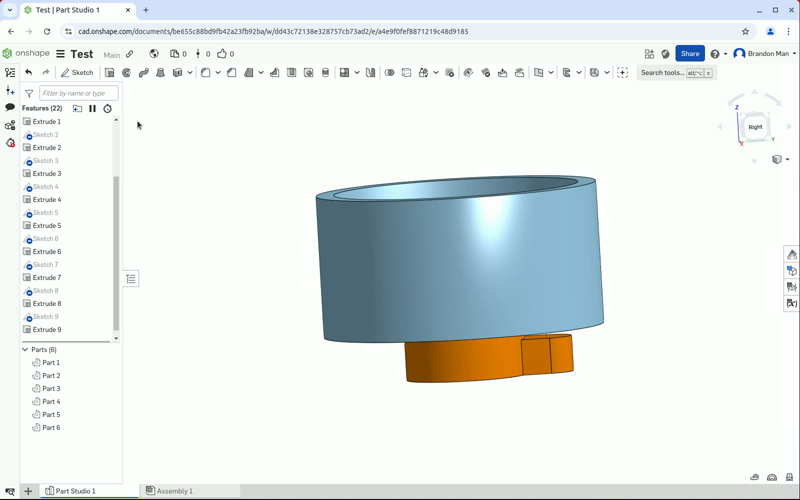
key(right, 3)
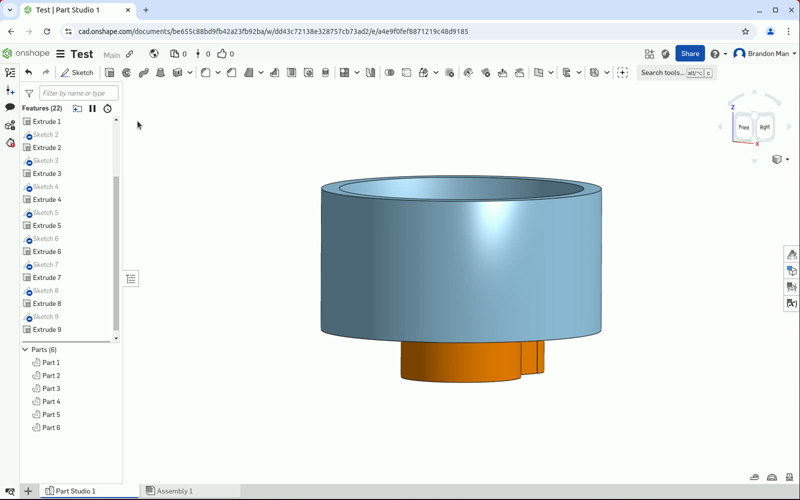
key(down, 3)
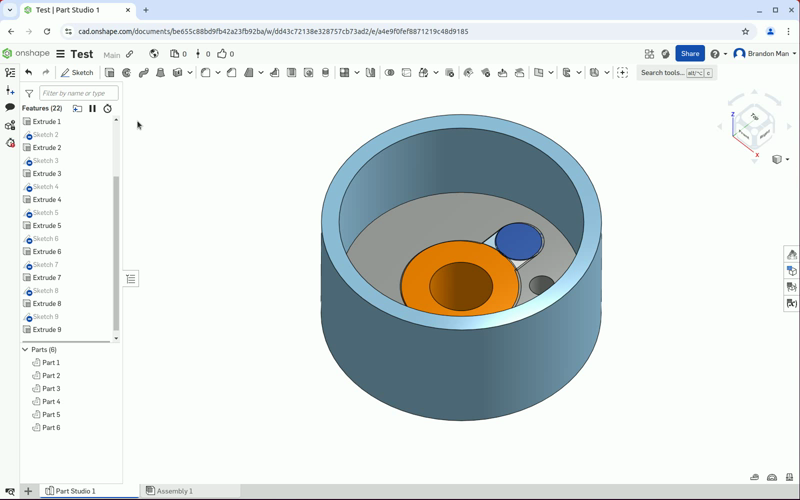
mouse_move(69, 111)
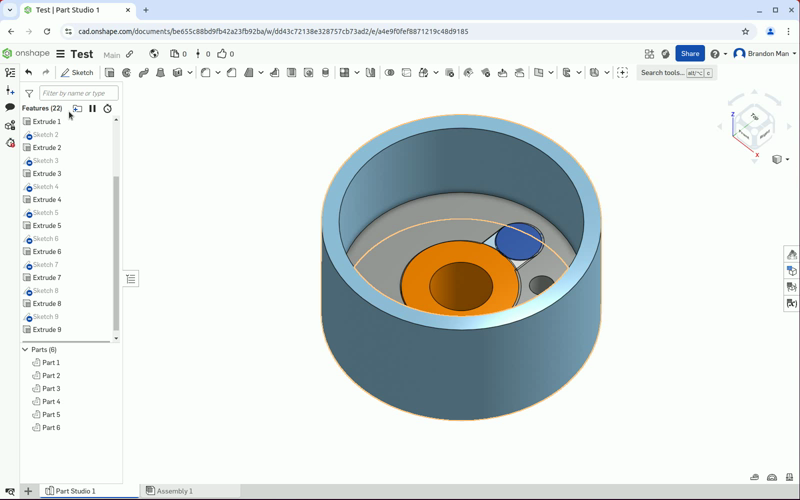
click(69, 111)